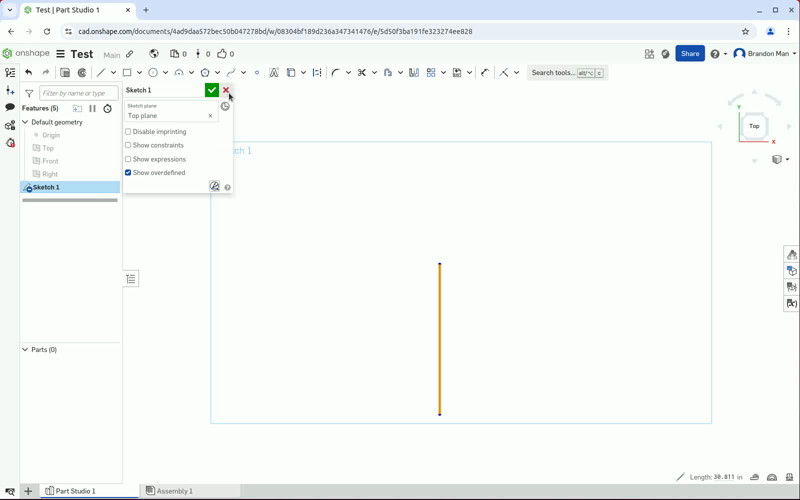
key(shift+h)
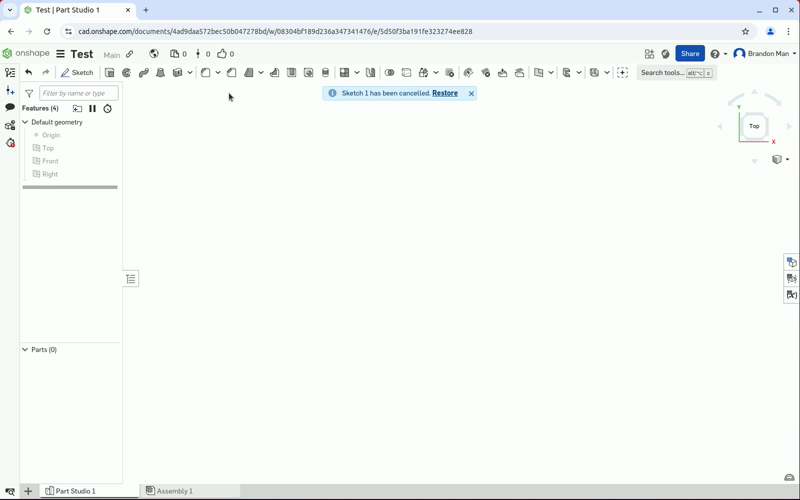
mouse_move(73, 352)
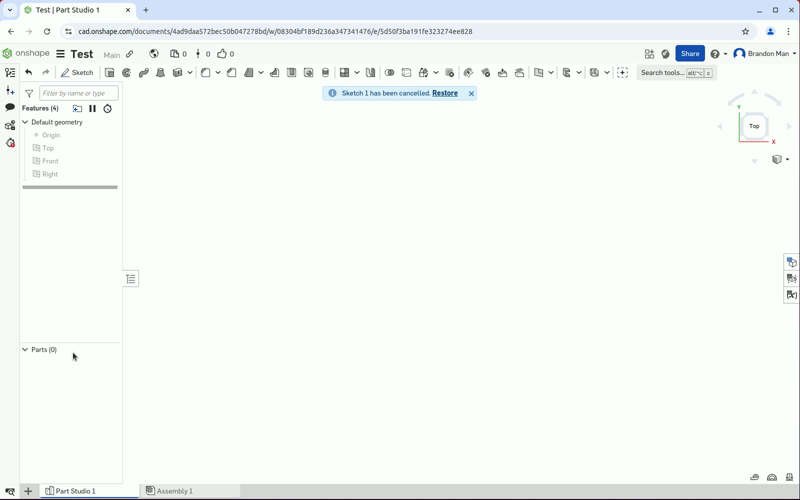
key(y)
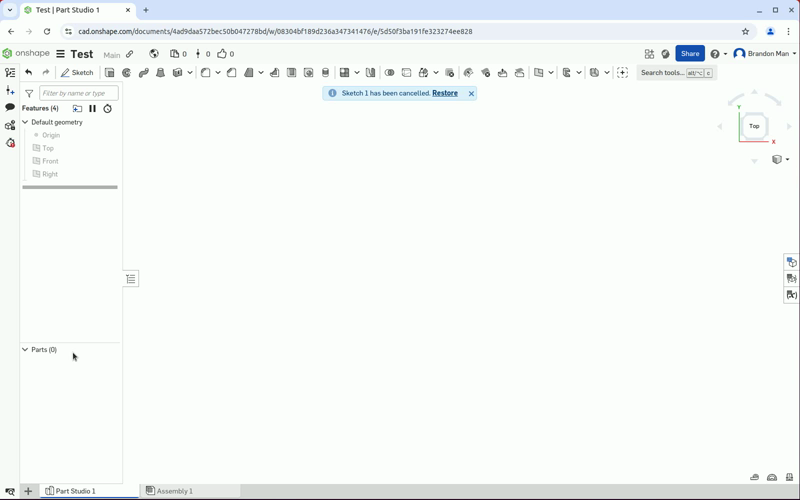
key(shift+p)
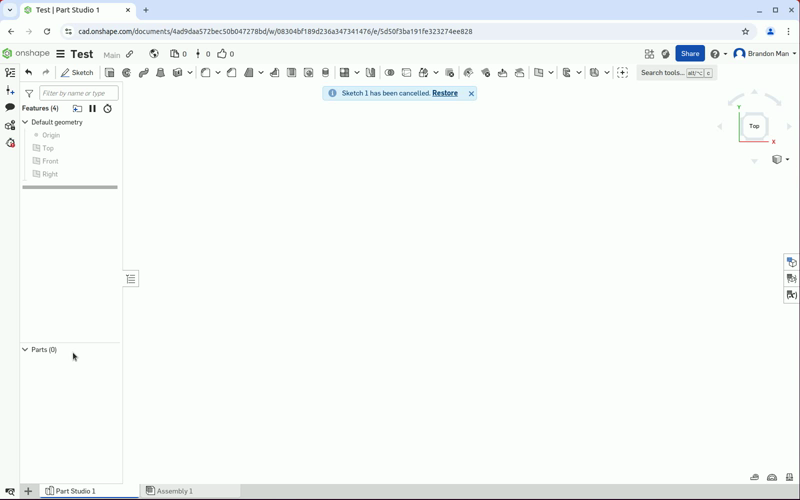
key(space)
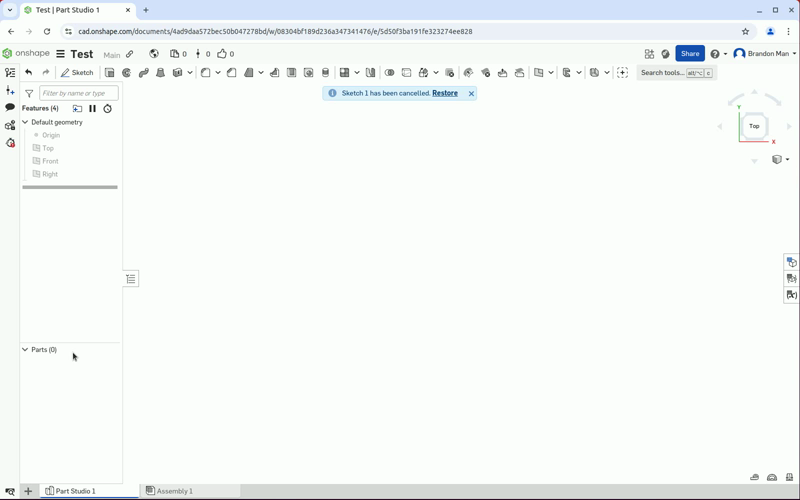
key_down(shift)
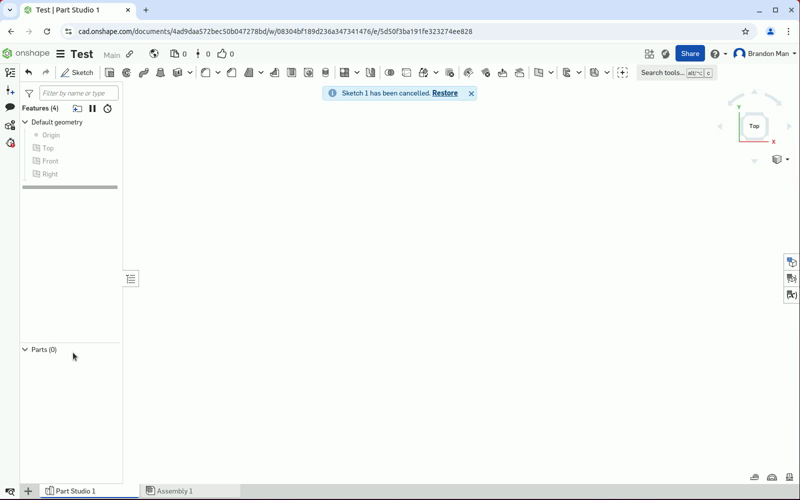
key(up)
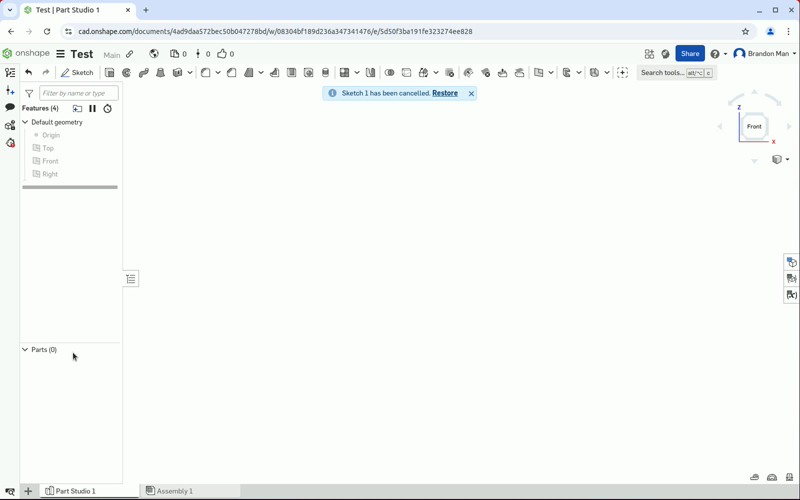
key_up(shift)
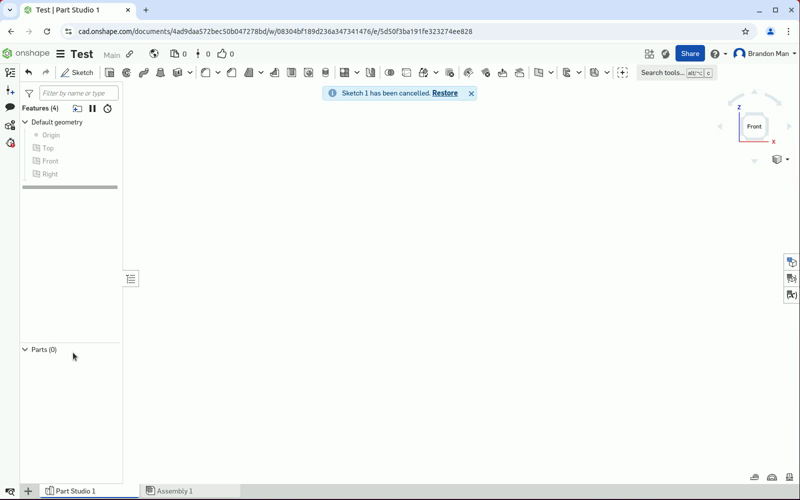
key(space)
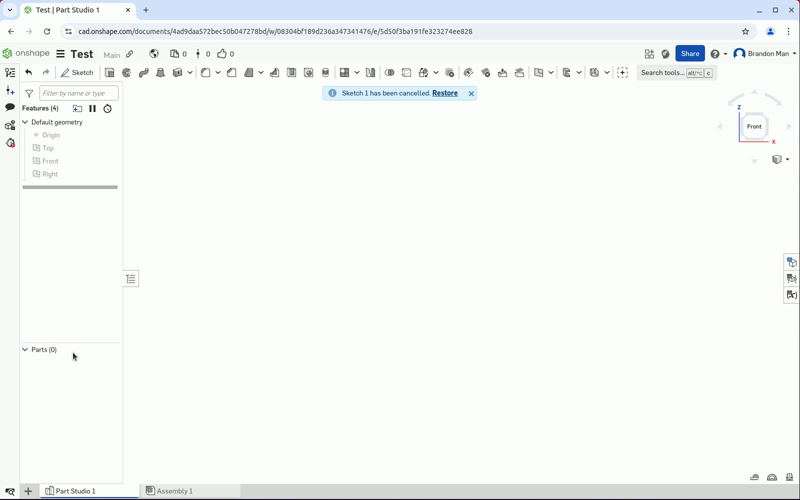
key_down(shift)
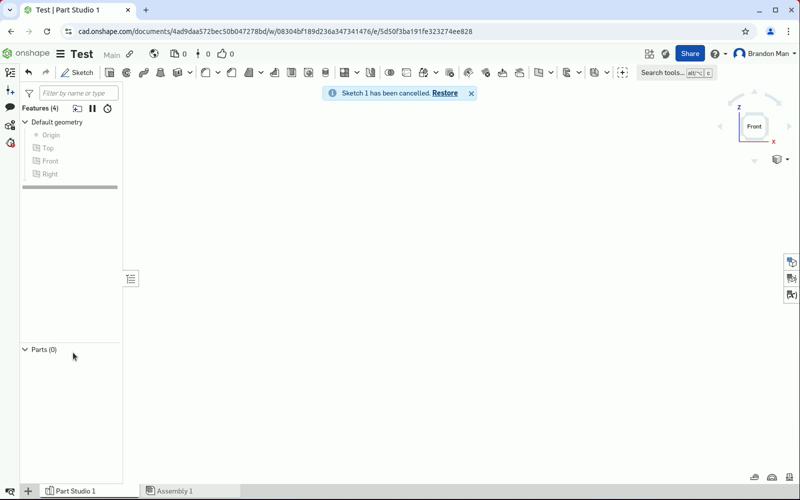
key(left)
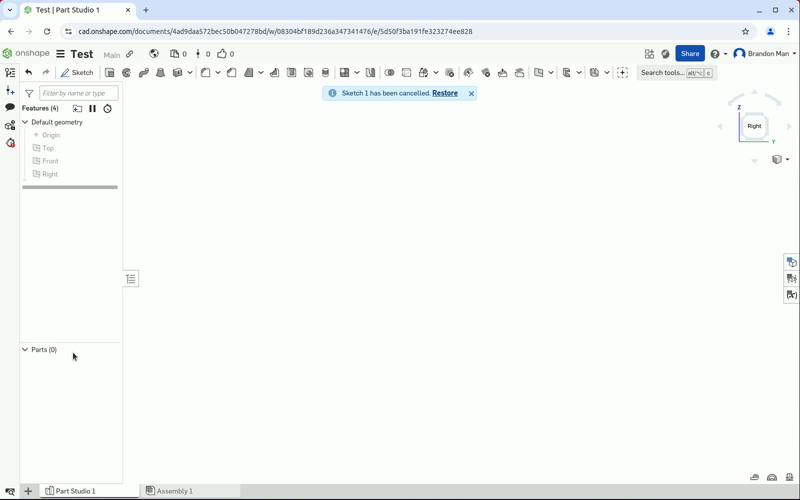
key_up(shift)
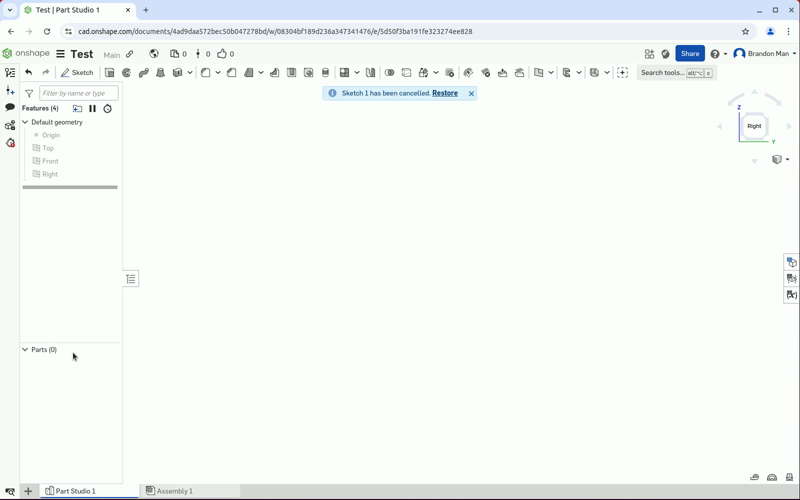
mouse_move(73, 352)
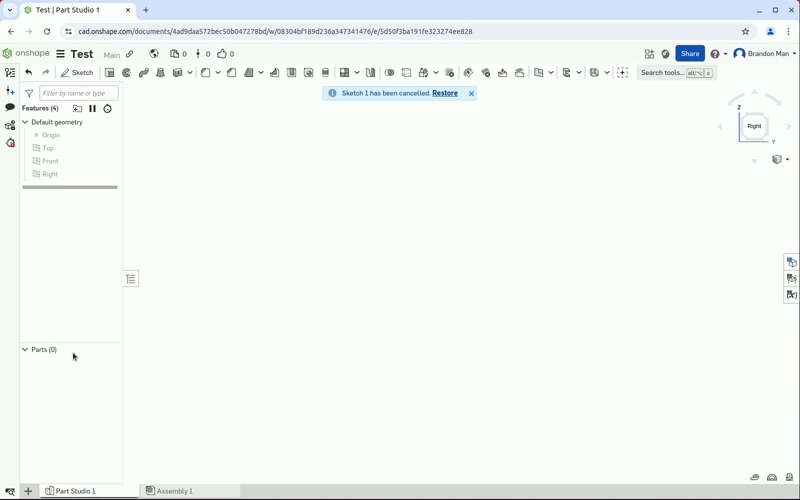
key(shift+y)
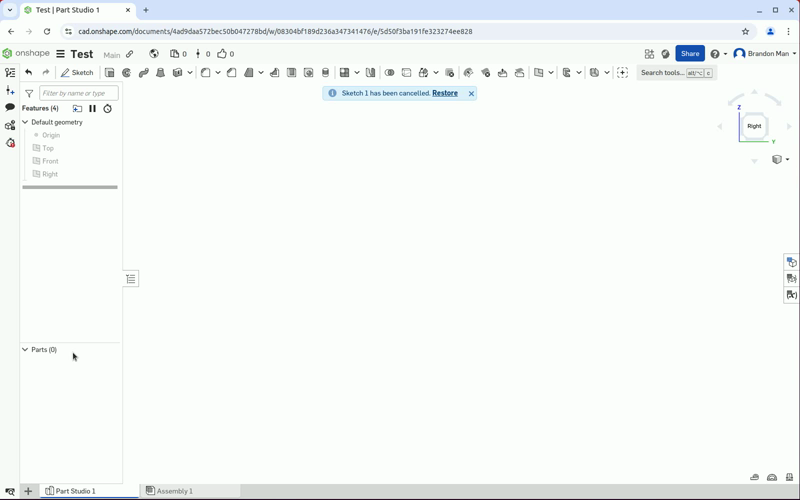
key(shift+s)
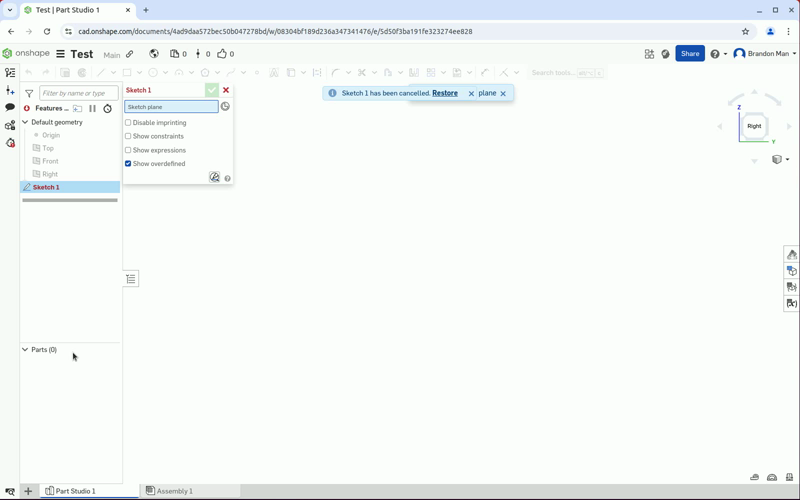
mouse_move(73, 176)
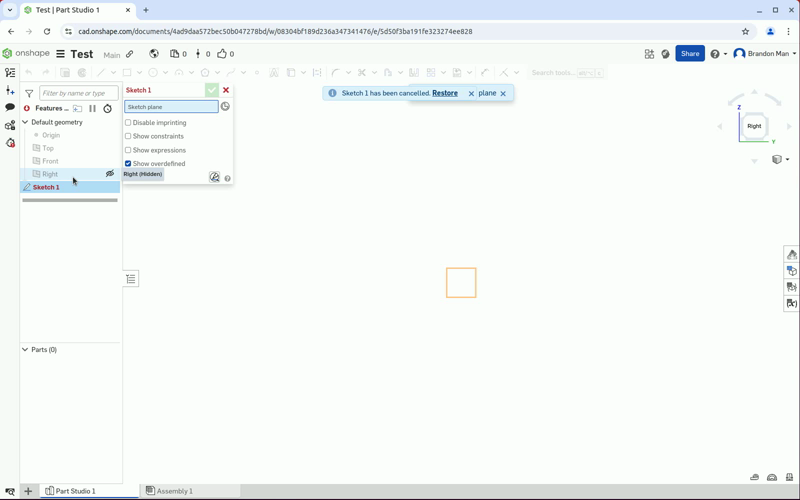
click(73, 176)
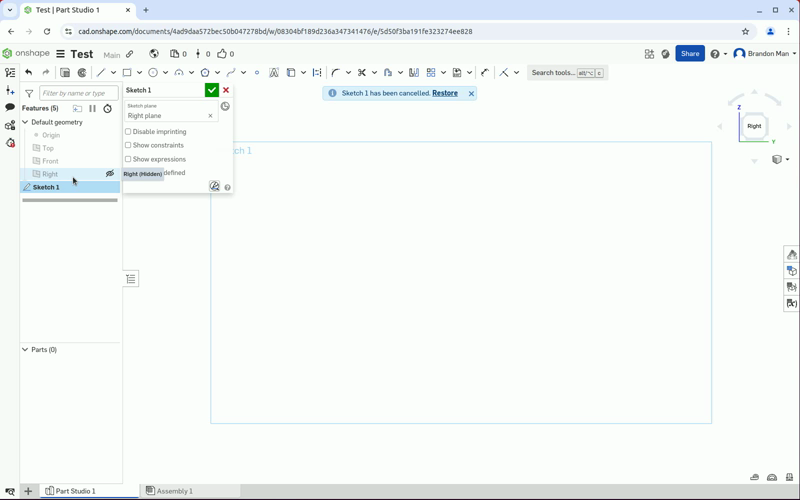
mouse_move(73, 352)
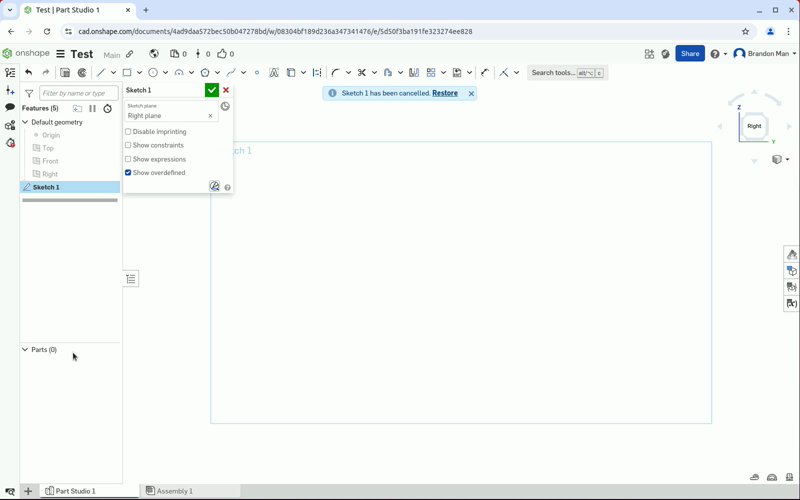
key(y)
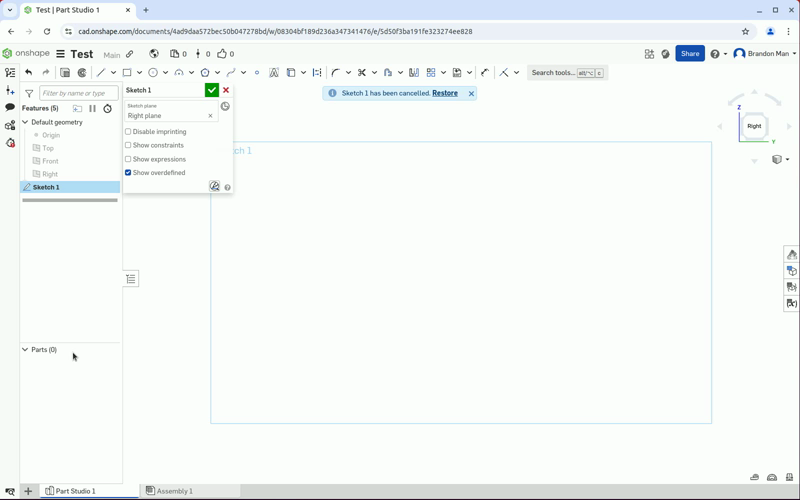
key(c)
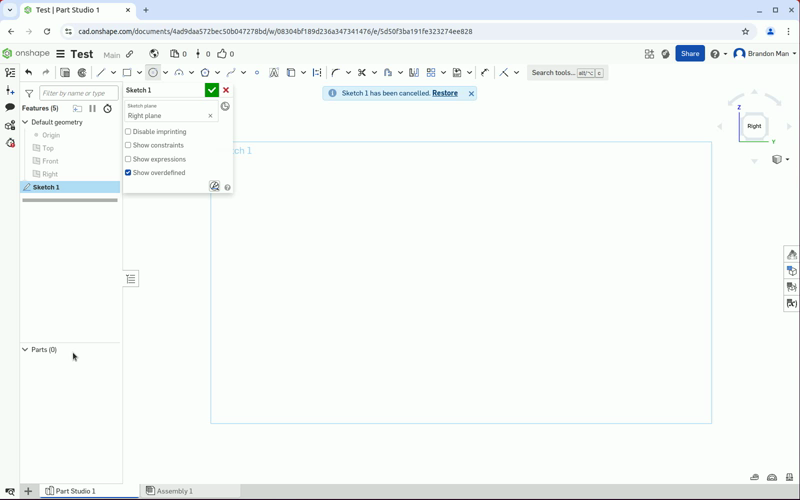
key_down(shift)
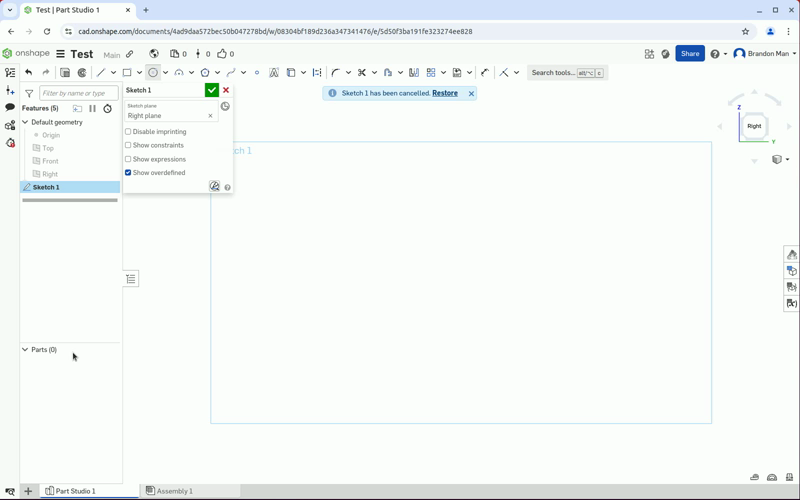
mouse_move(354, 282)
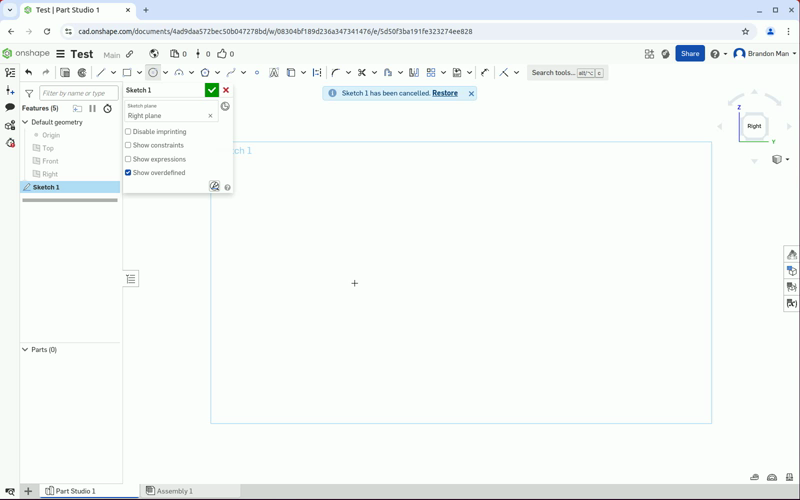
click(354, 282)
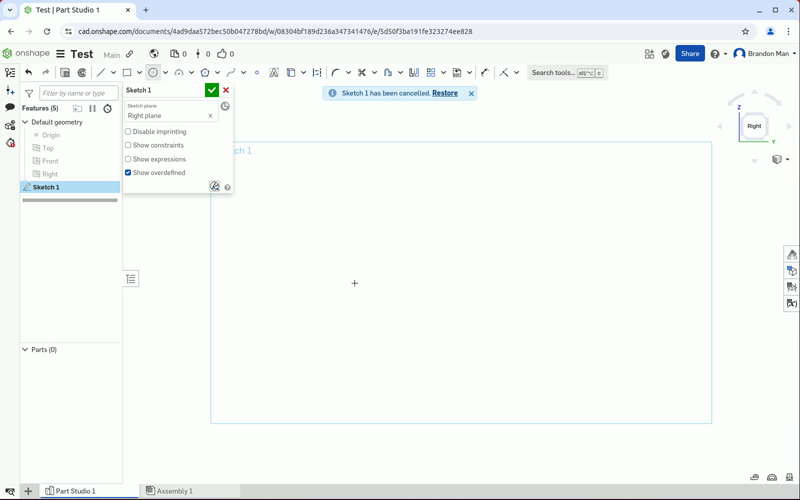
key_up(shift)
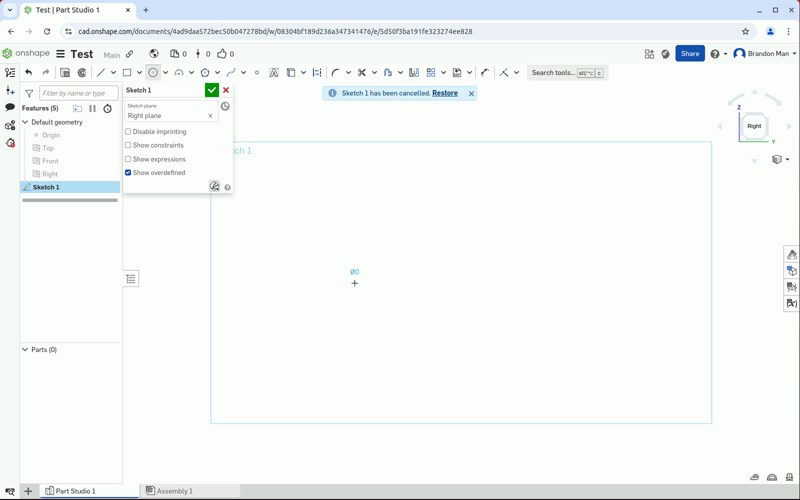
mouse_move(360, 282)
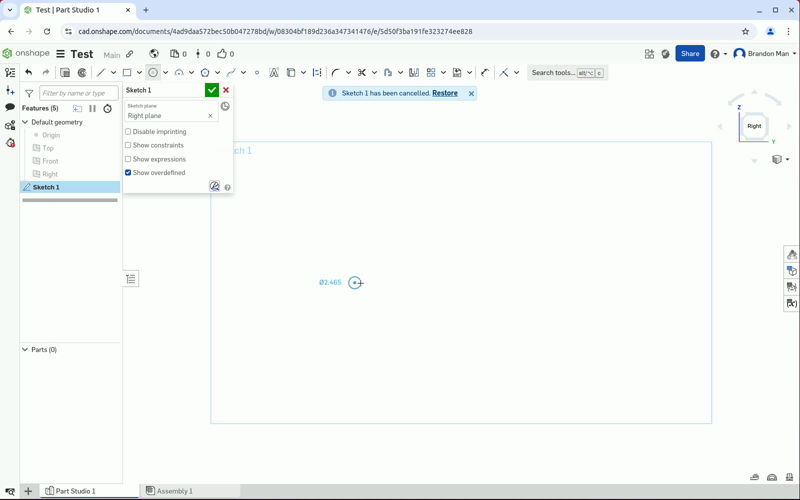
click(360, 282)
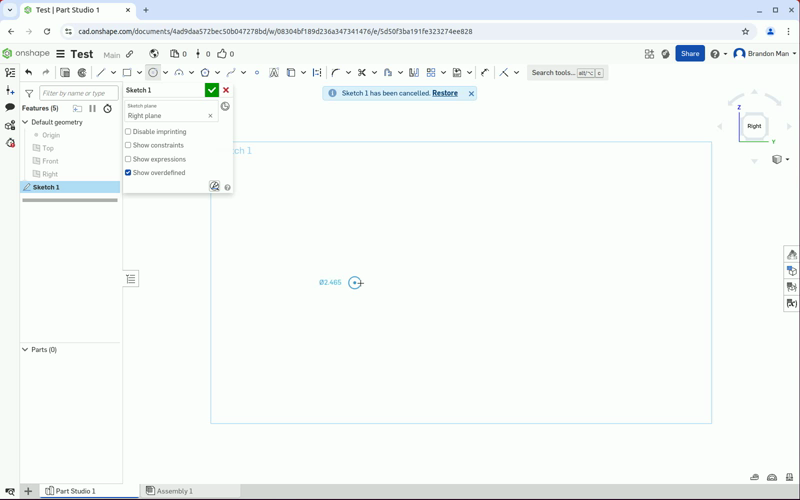
key(esc)
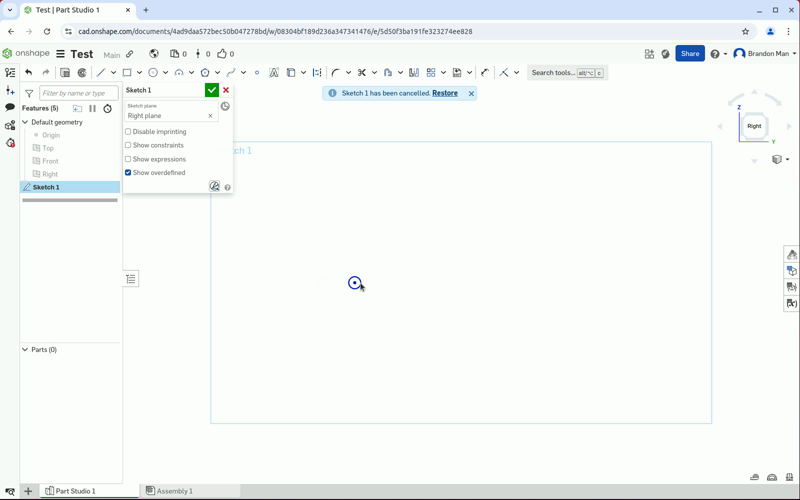
mouse_move(350, 278)
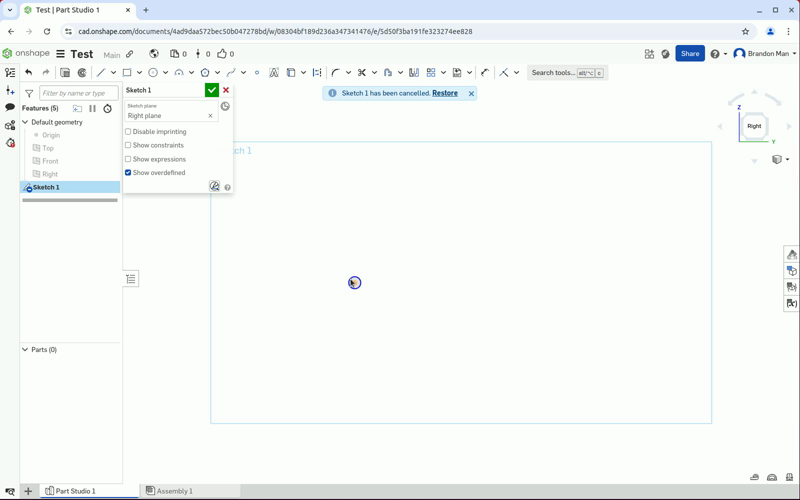
scroll(6)
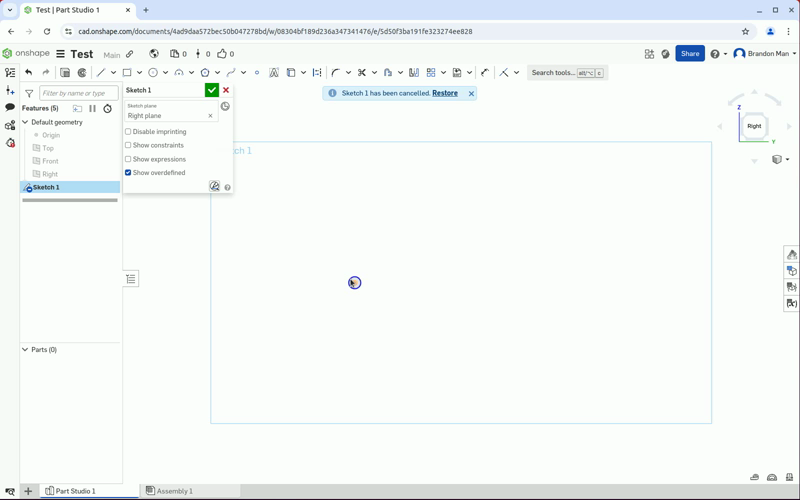
scroll(6)
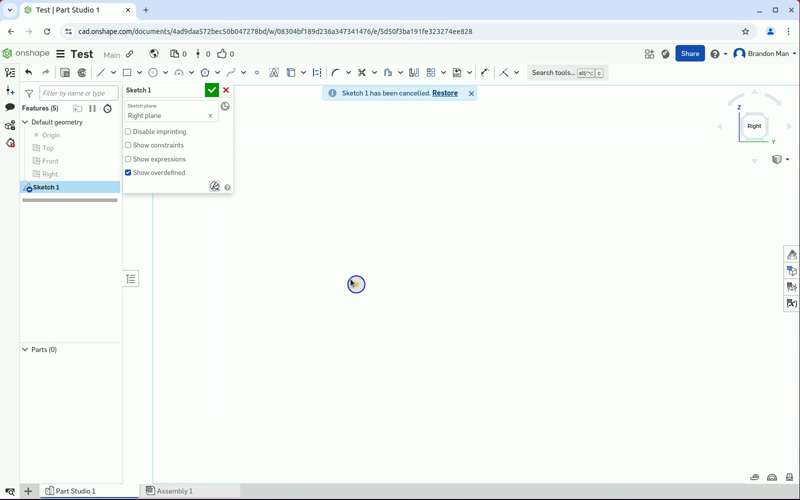
scroll(6)
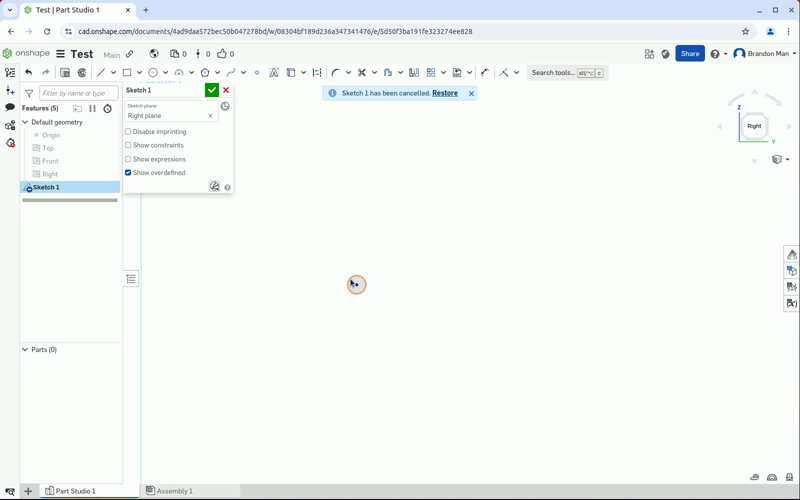
scroll(6)
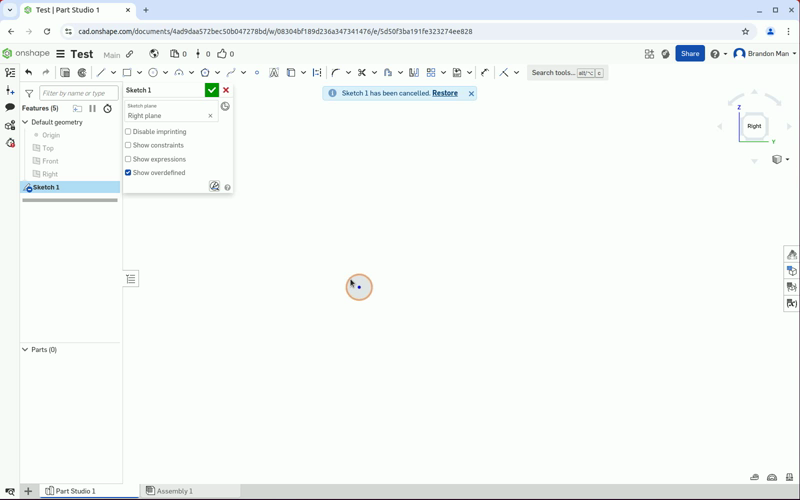
scroll(6)
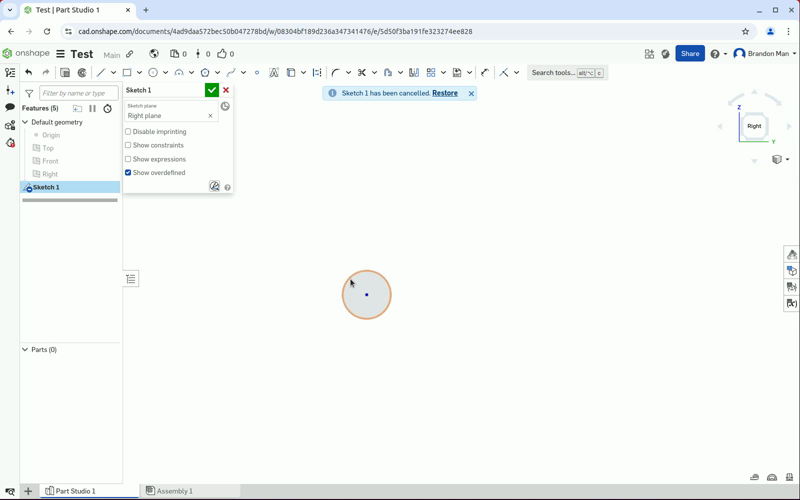
scroll(6)
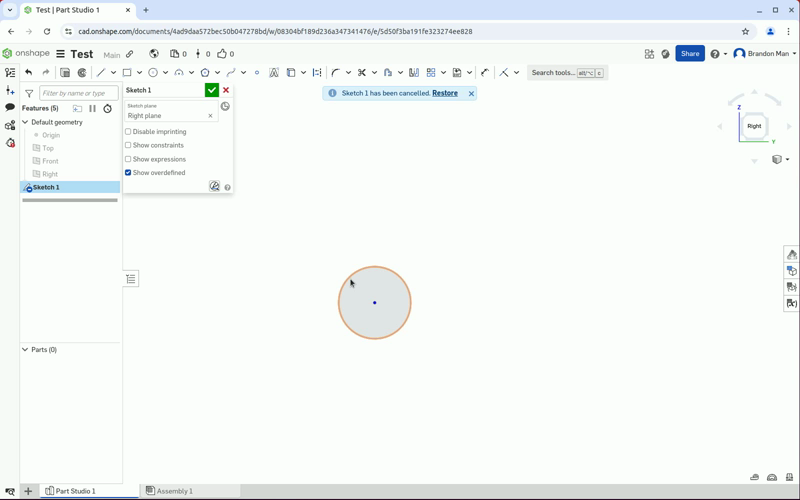
scroll(6)
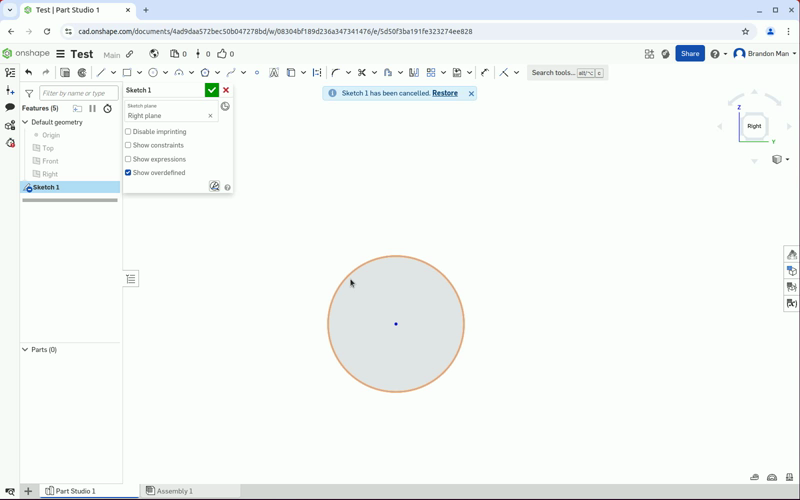
click(350, 278)
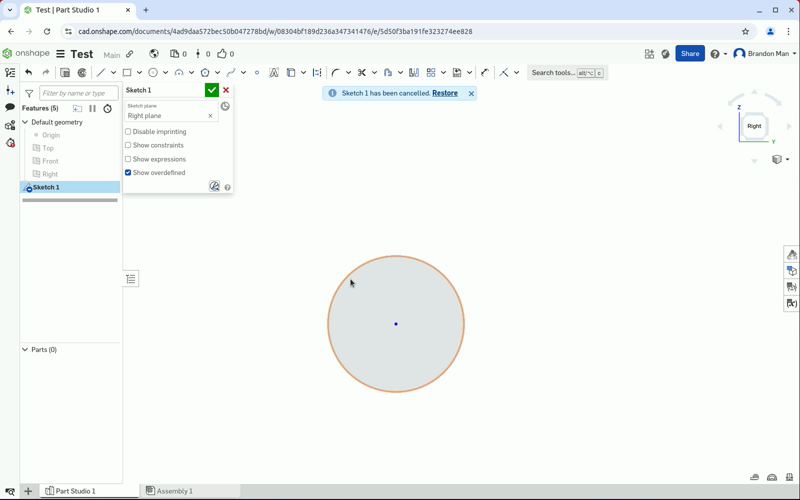
scroll(-6)
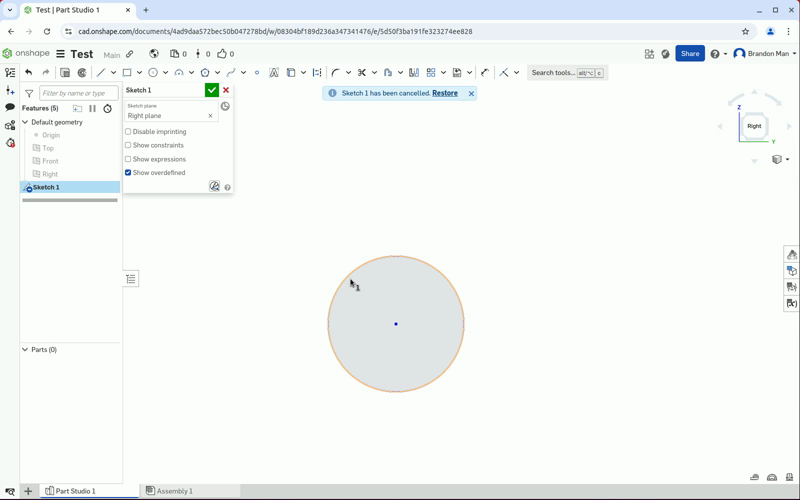
scroll(-6)
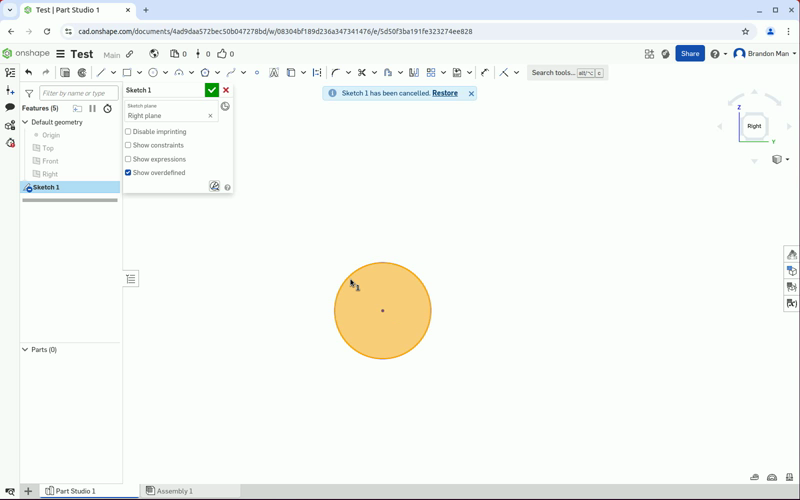
scroll(-6)
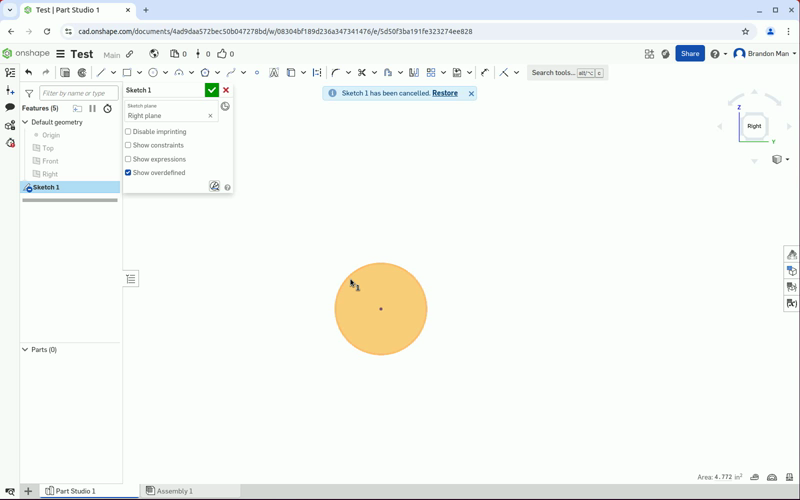
scroll(-6)
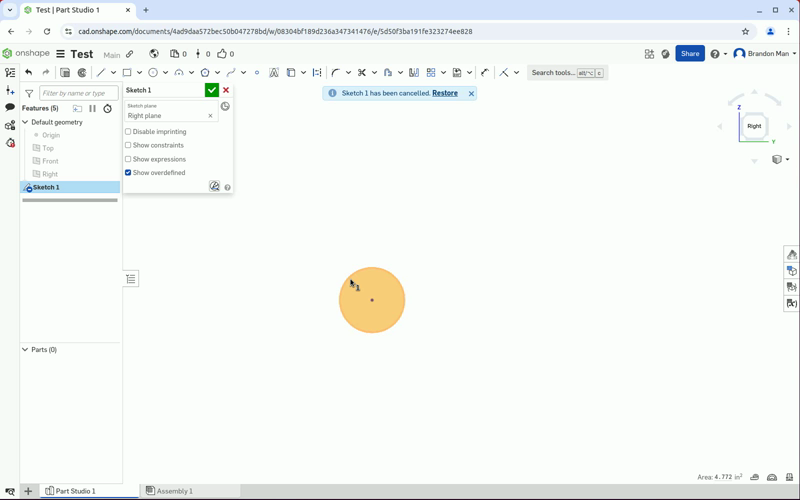
scroll(-6)
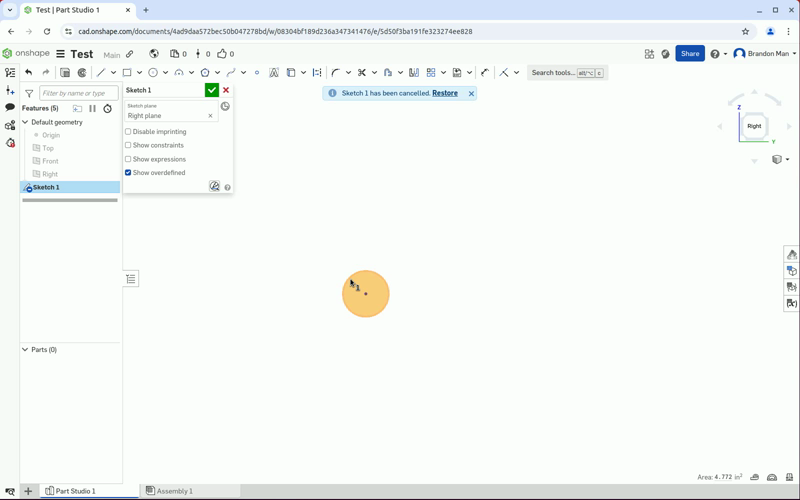
scroll(-6)
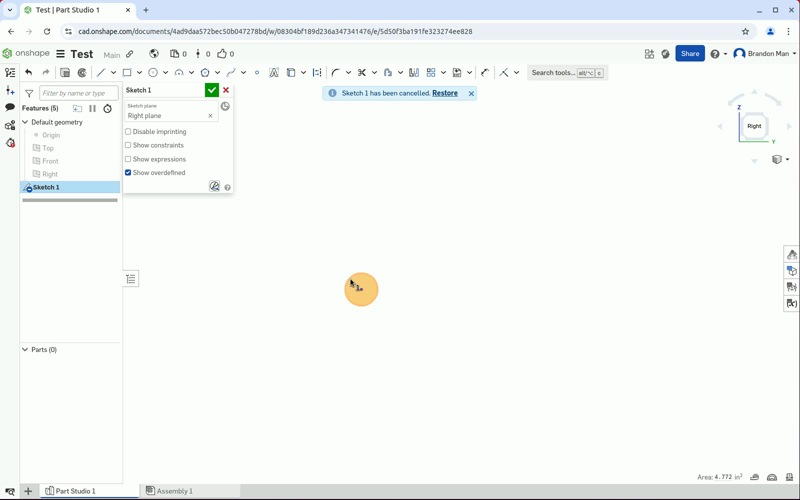
scroll(-6)
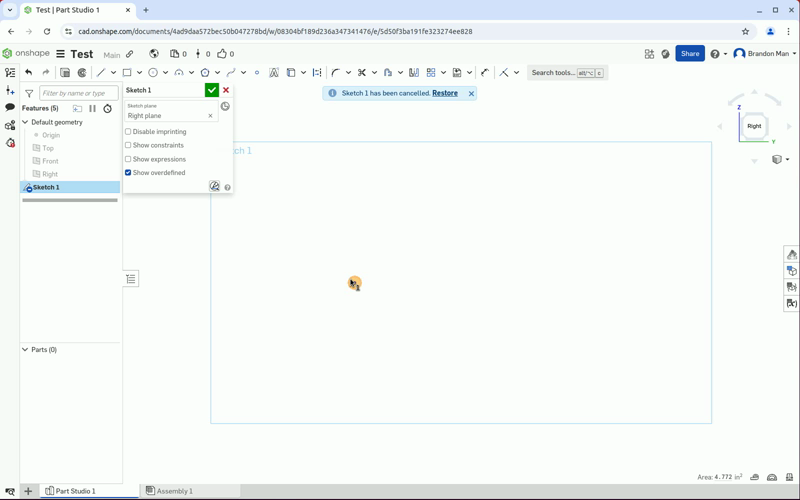
mouse_move(73, 352)
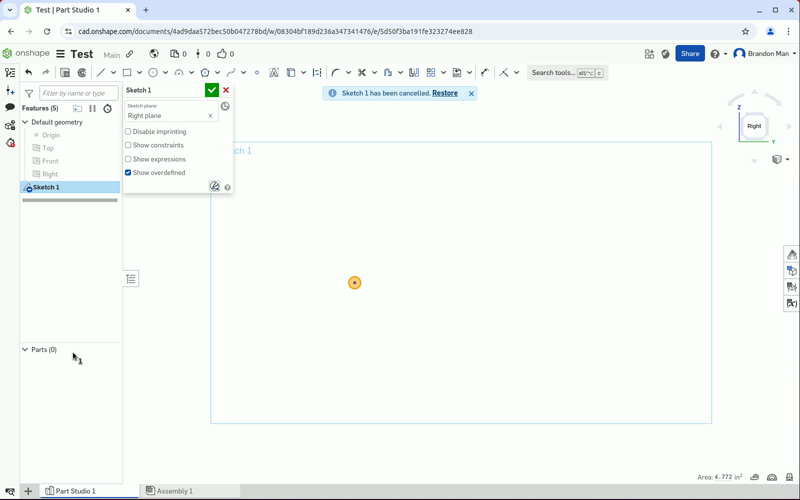
key(shift+y)
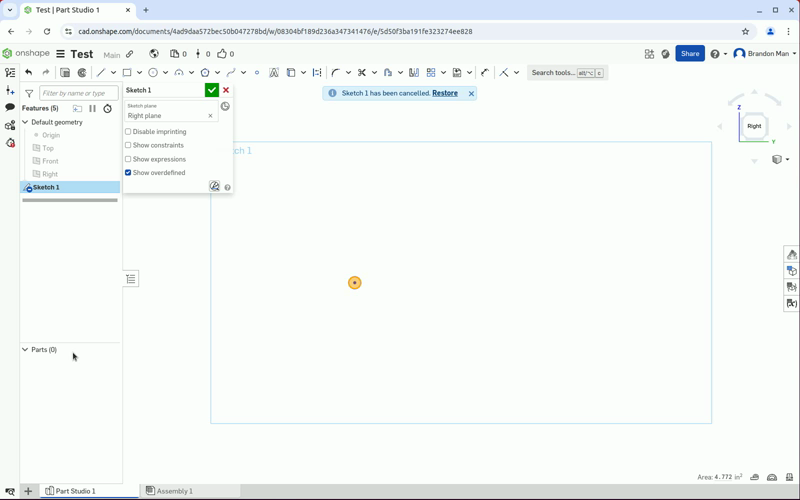
key(shift+e)
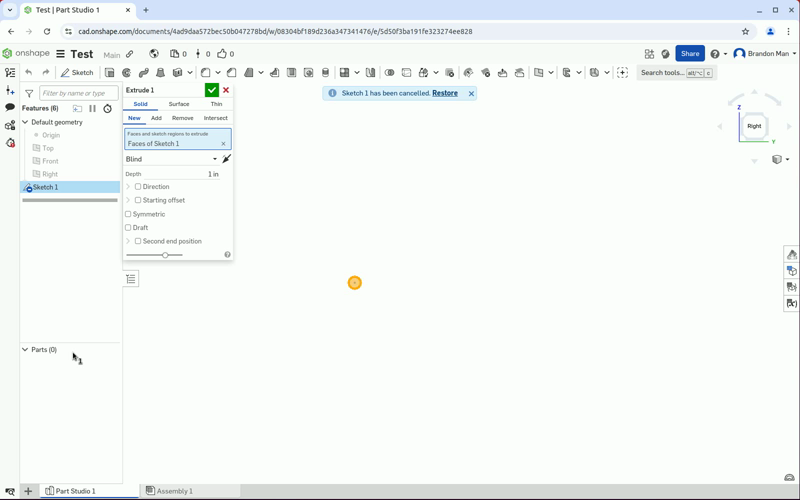
mouse_move(143, 106)
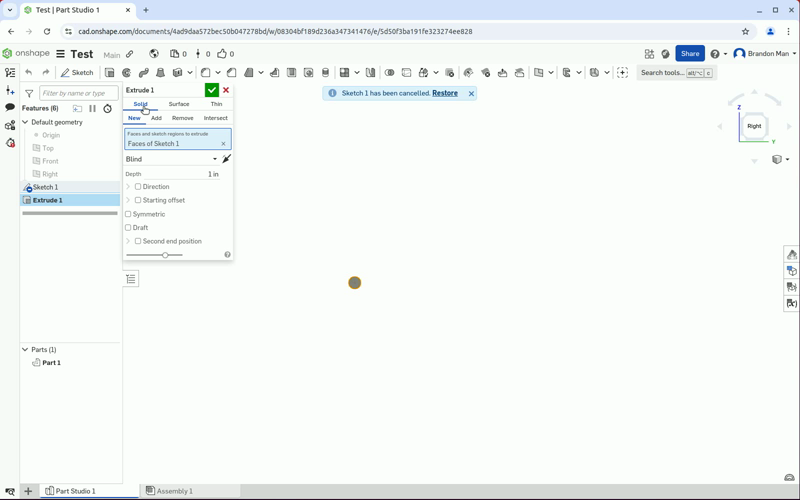
click(143, 106)
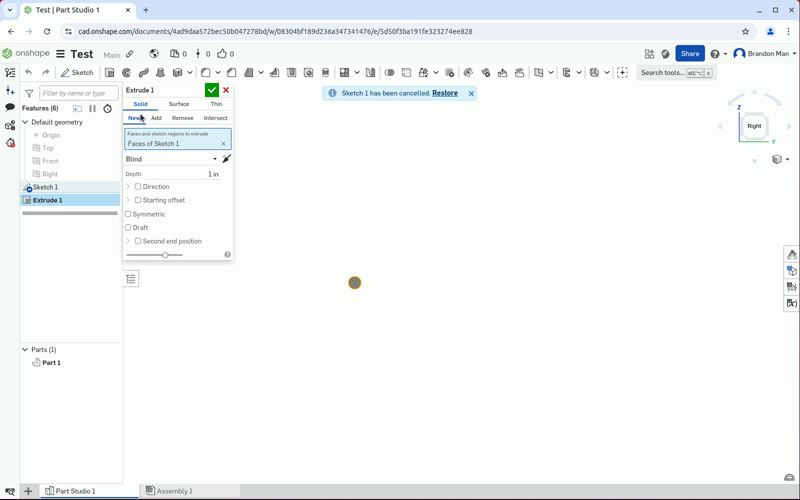
mouse_move(137, 120)
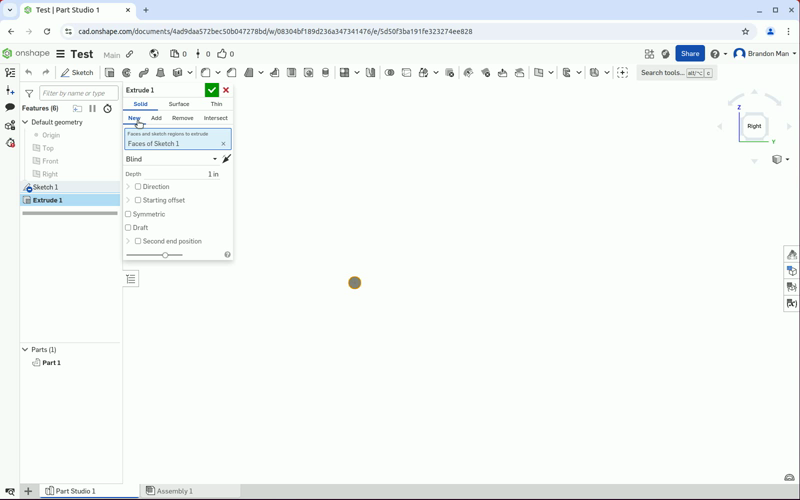
click(137, 120)
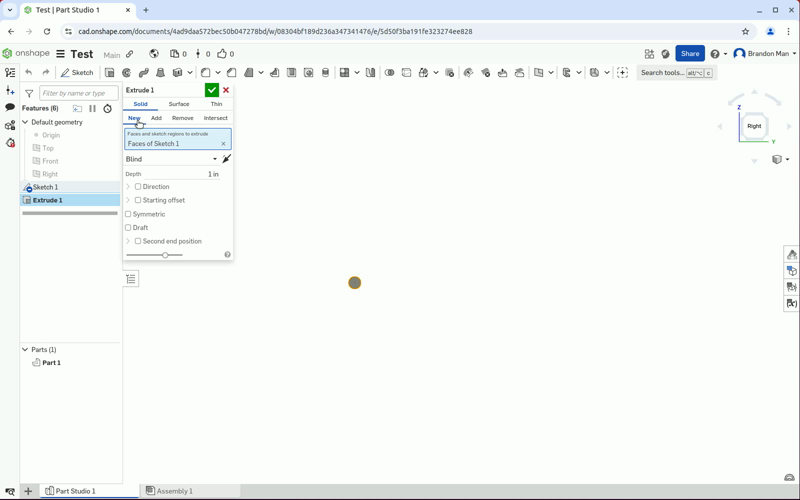
key(tab, 4)
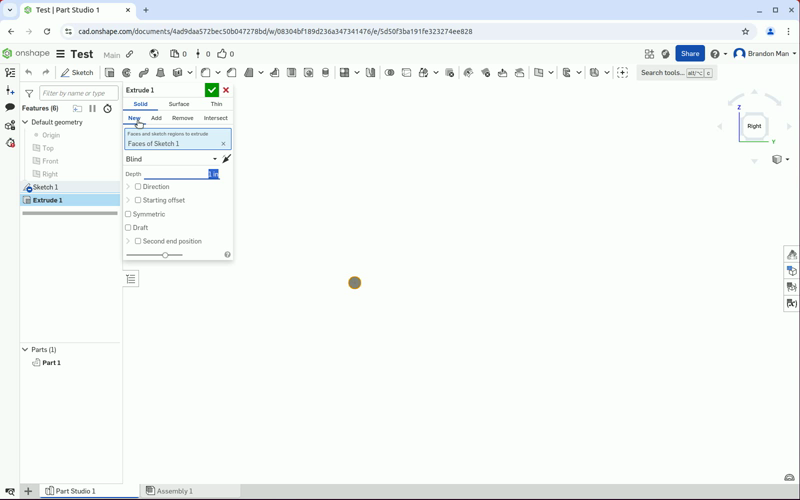
text(2.166)
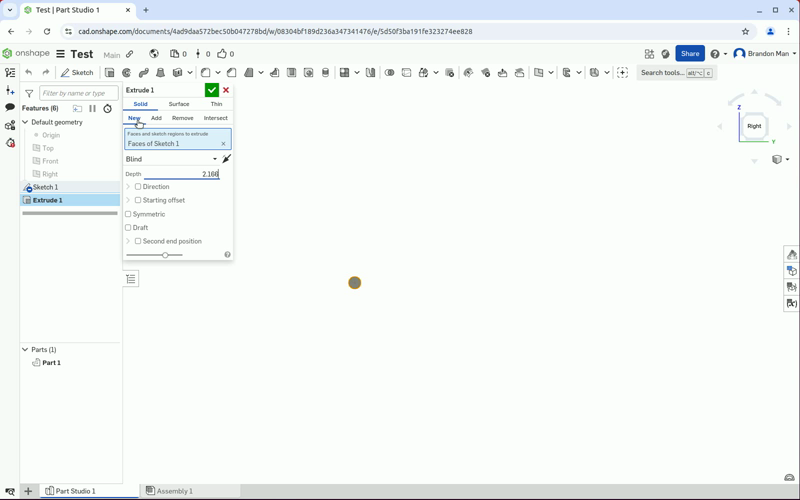
key(enter)
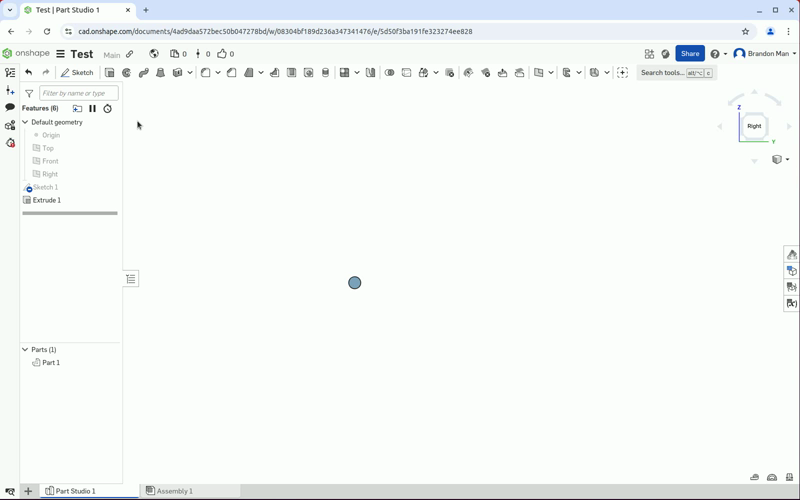
key(shift+h)
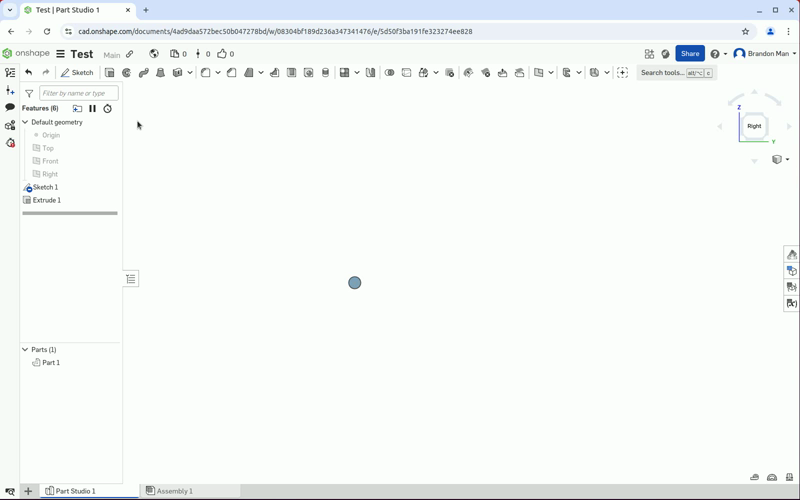
key(shift+h)
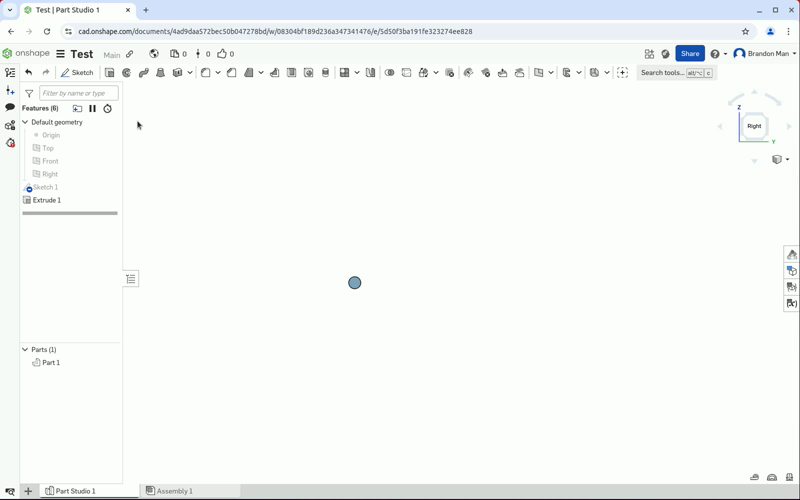
mouse_move(73, 189)
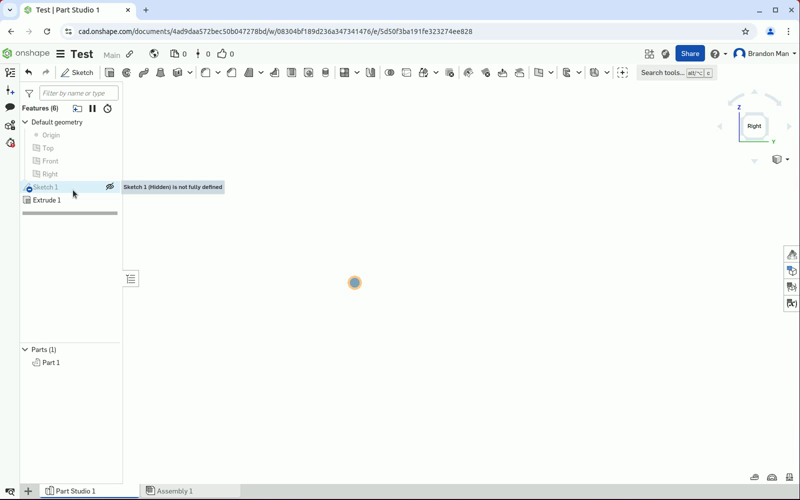
click(73, 189)
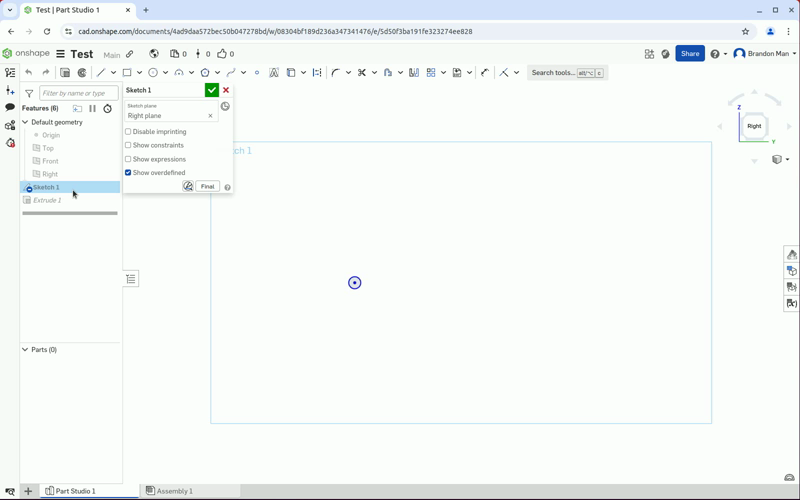
mouse_move(229, 92)
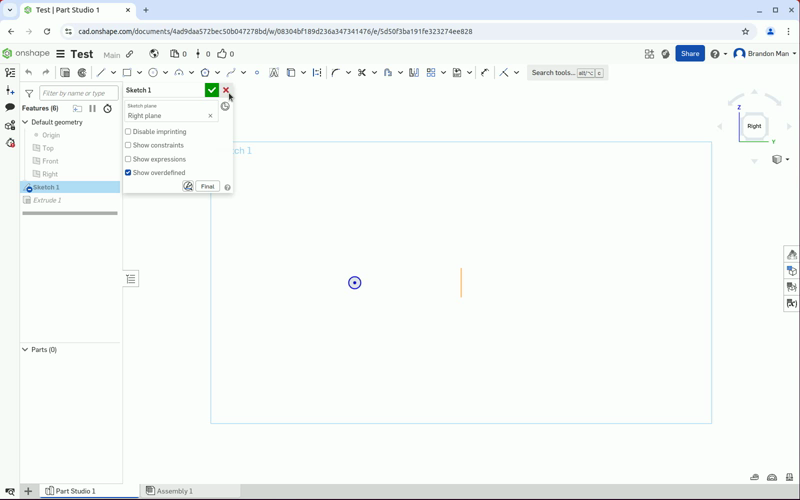
click(229, 92)
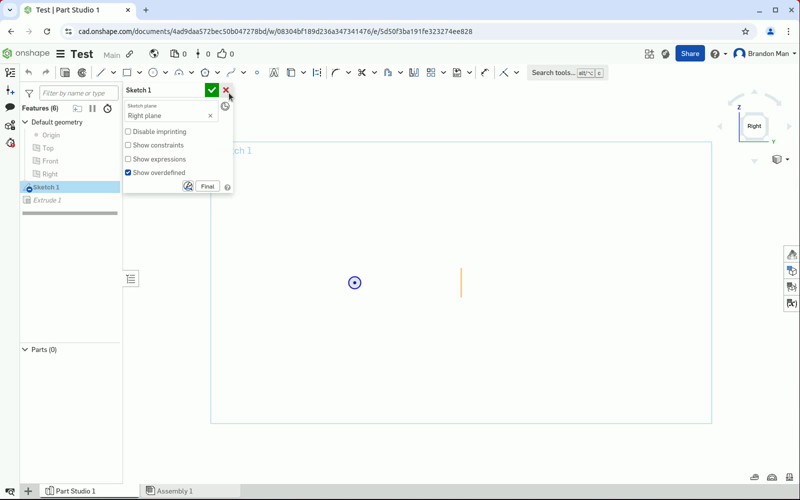
key(shift+s)
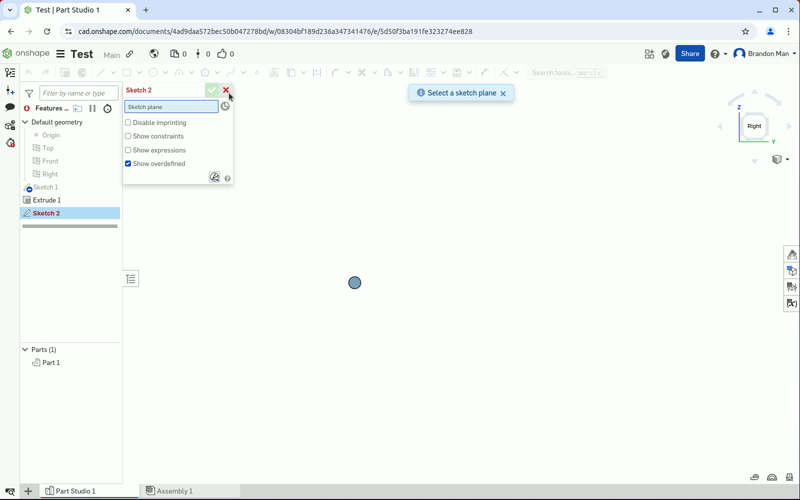
mouse_move(73, 176)
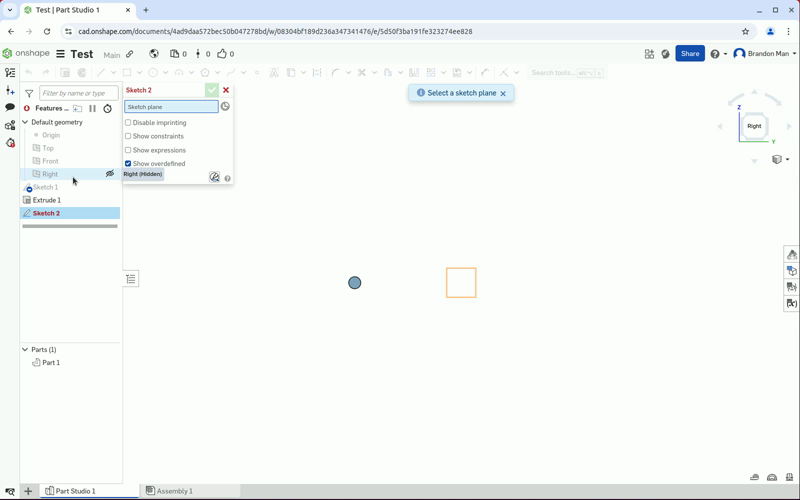
click(73, 176)
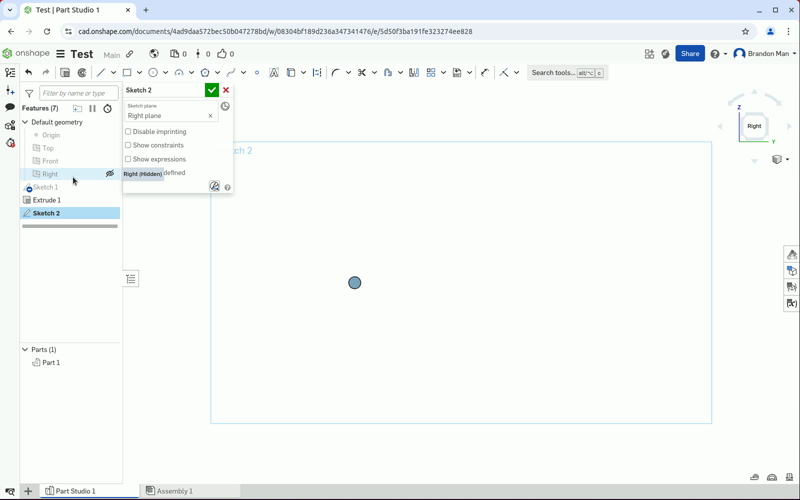
mouse_move(73, 352)
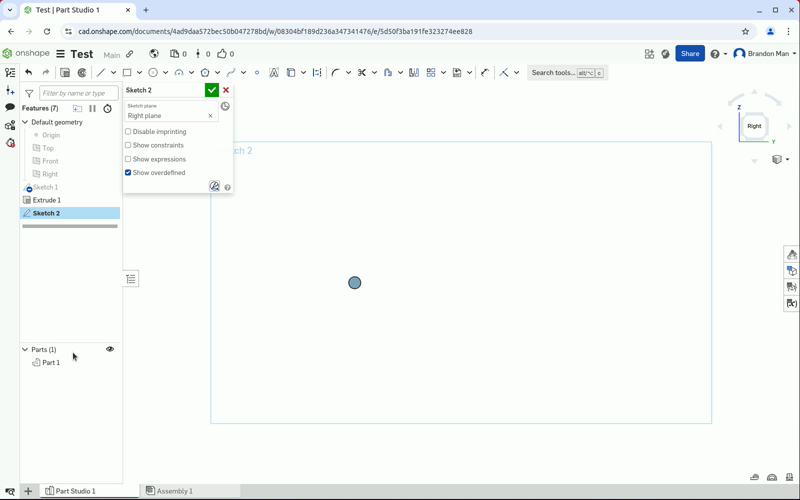
key(y)
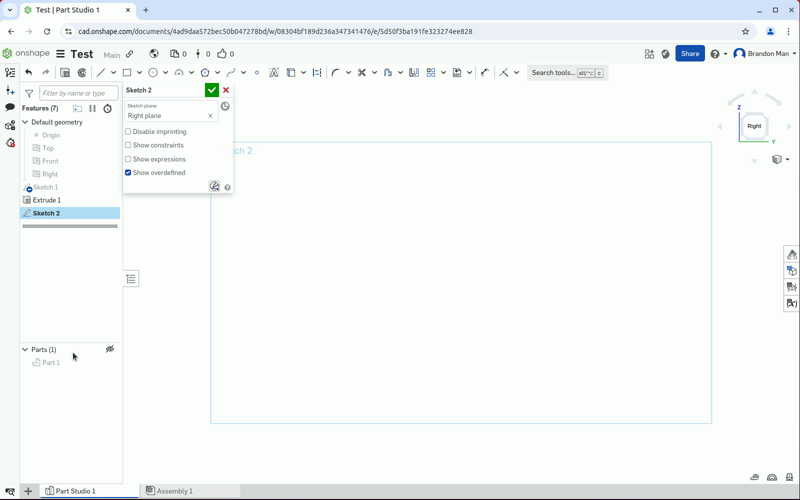
key(c)
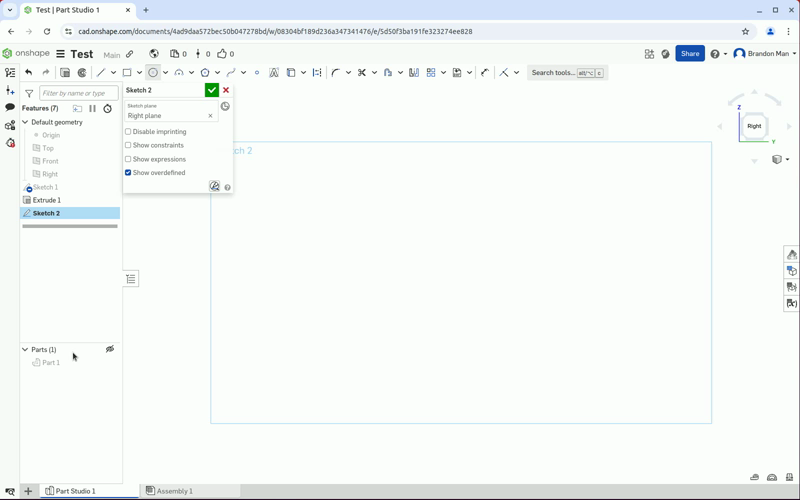
key_down(shift)
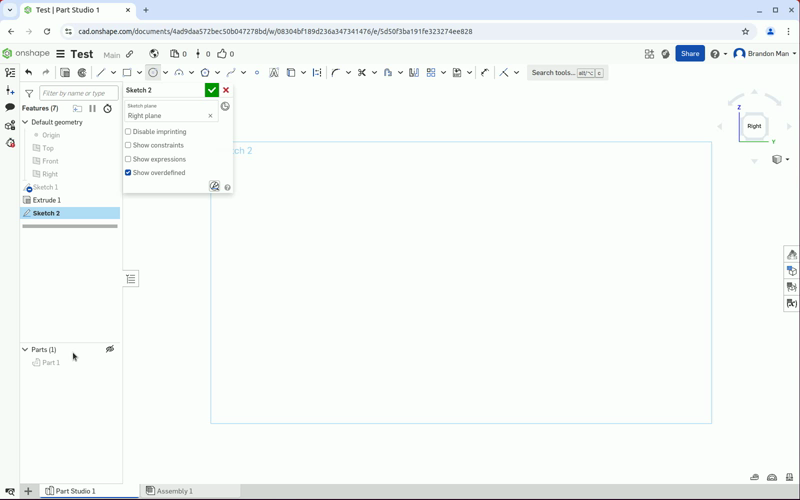
mouse_move(461, 282)
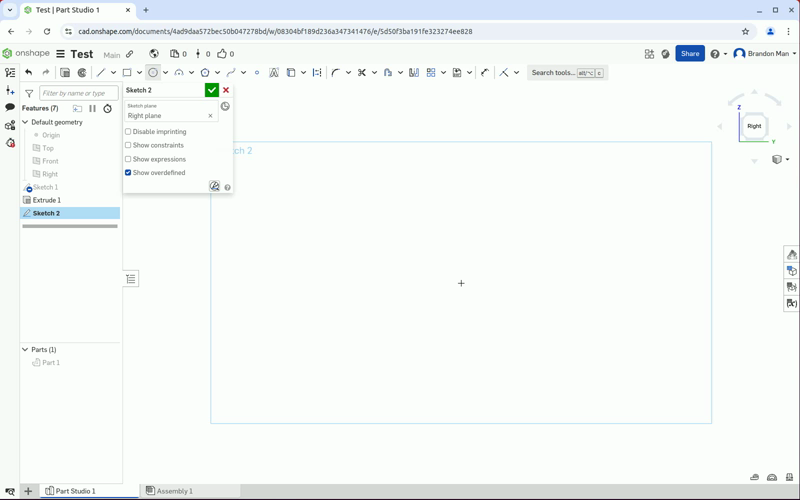
click(461, 282)
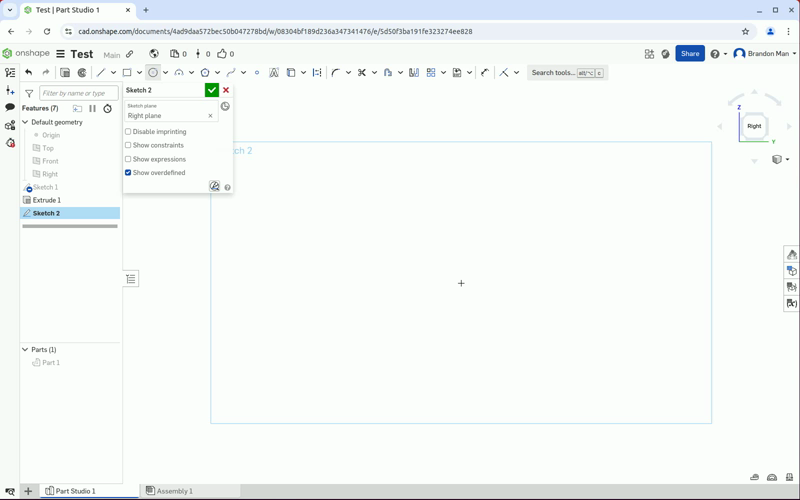
key_up(shift)
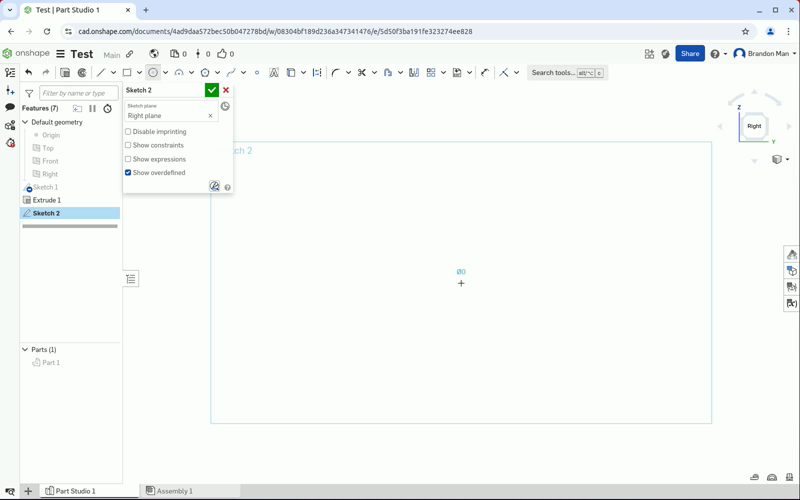
mouse_move(467, 282)
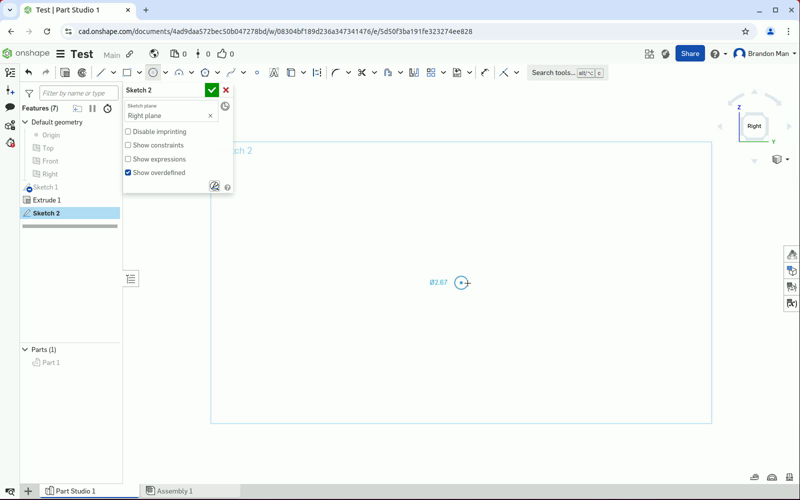
click(467, 282)
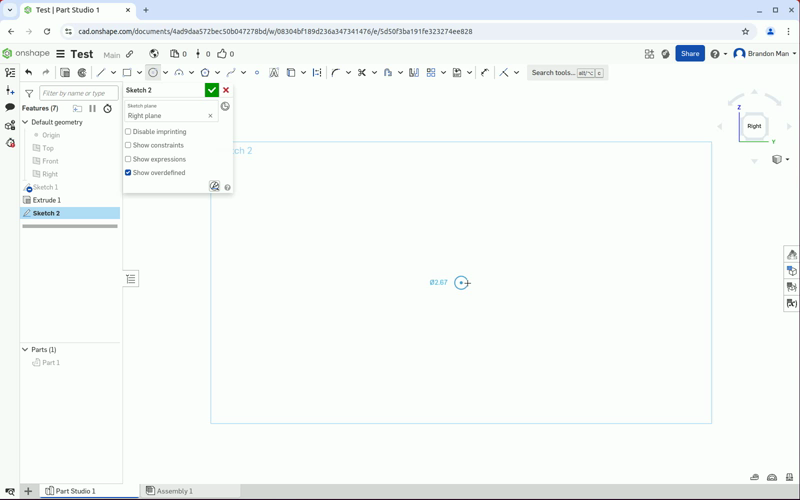
key(esc)
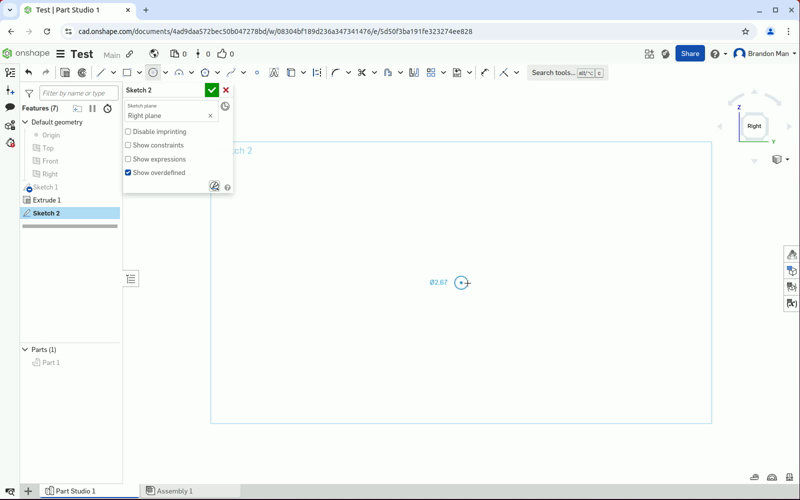
mouse_move(458, 284)
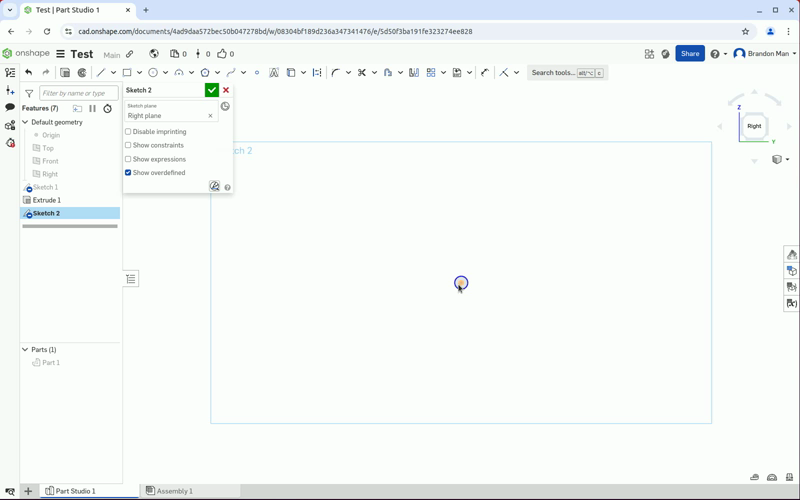
scroll(6)
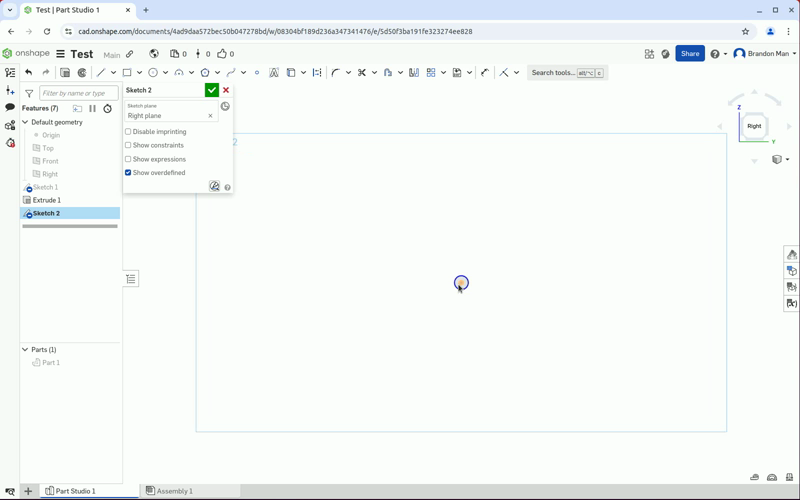
scroll(6)
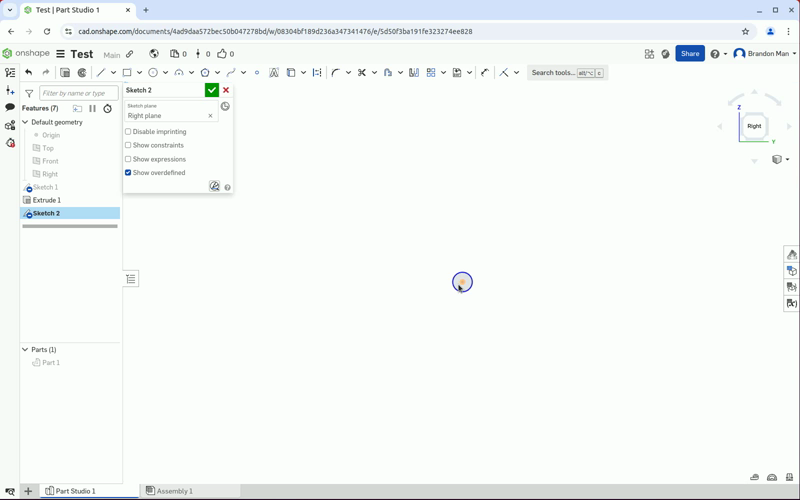
scroll(6)
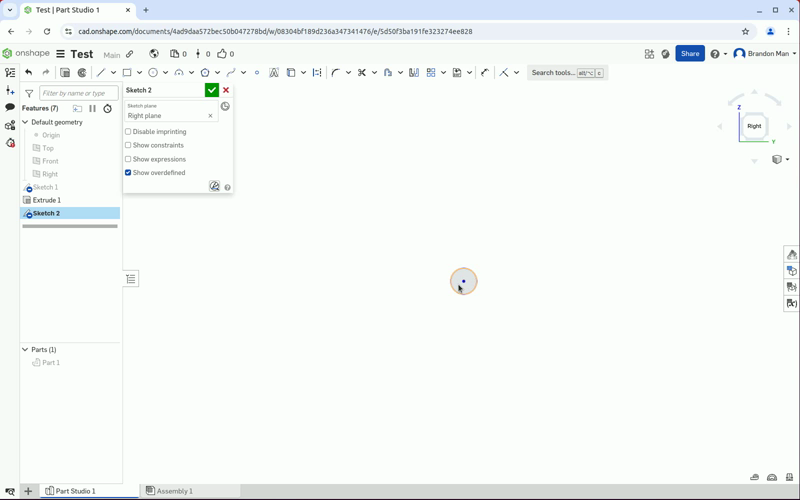
scroll(6)
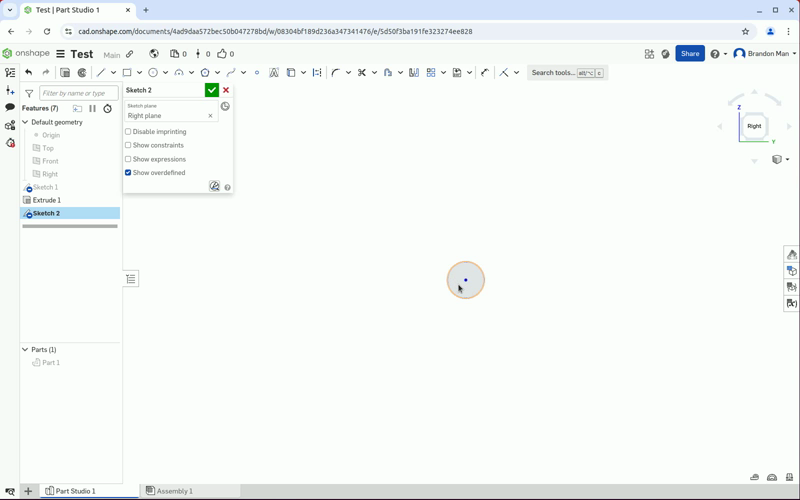
scroll(6)
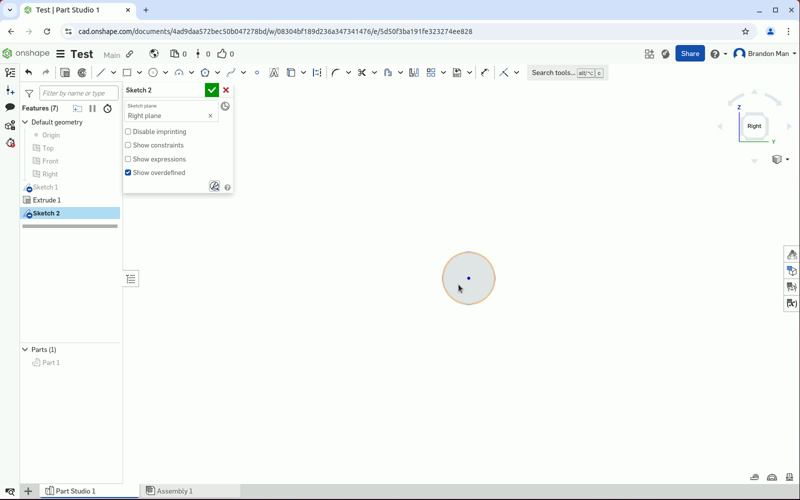
scroll(6)
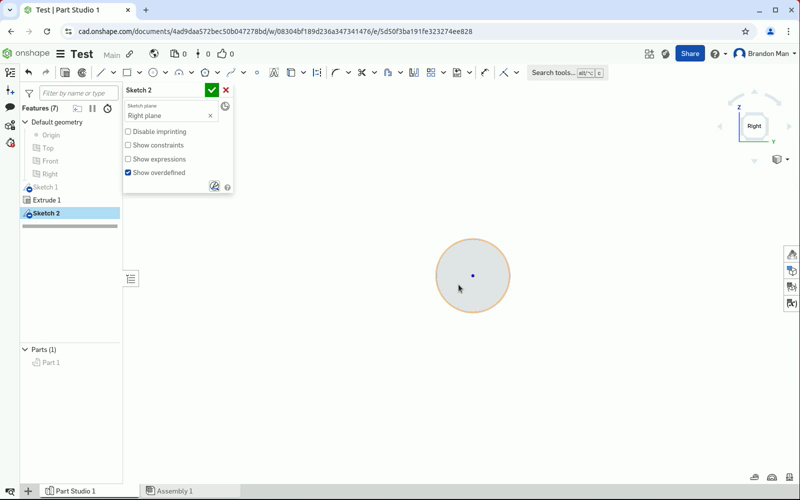
scroll(6)
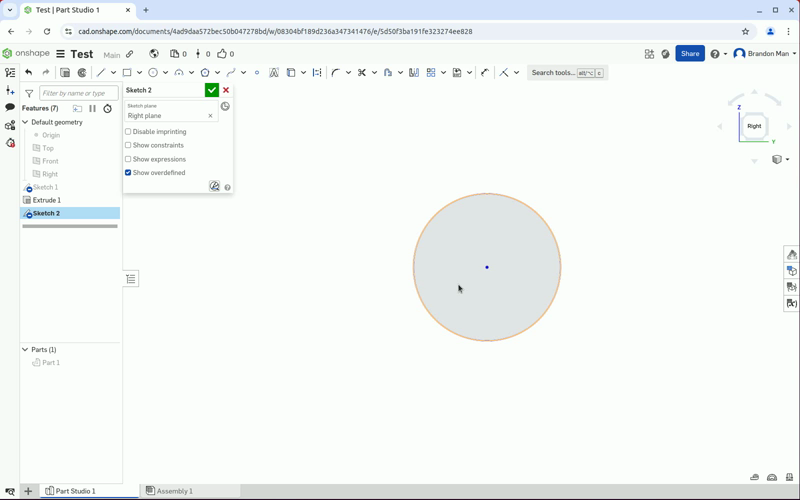
click(458, 284)
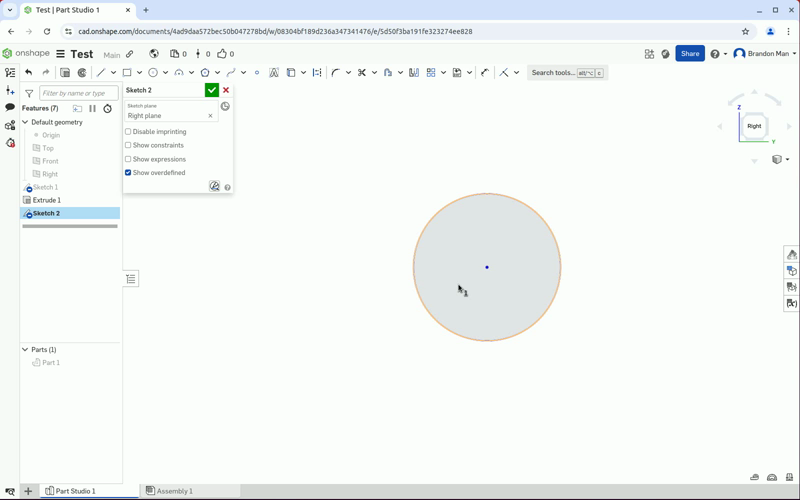
scroll(-6)
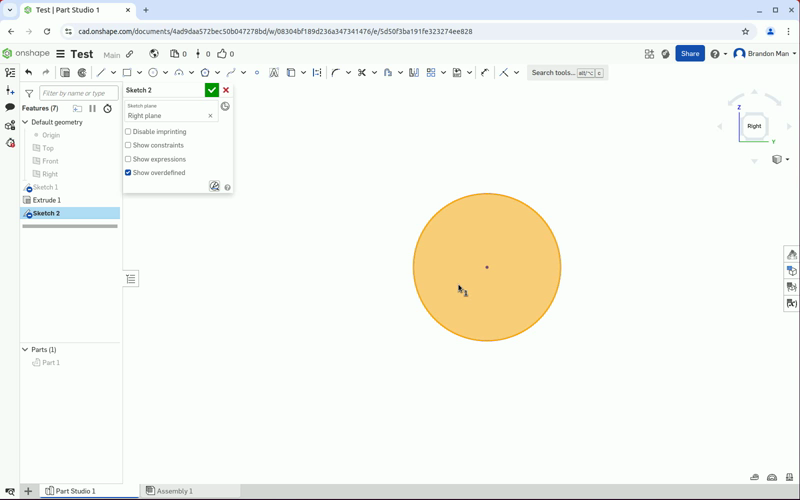
scroll(-6)
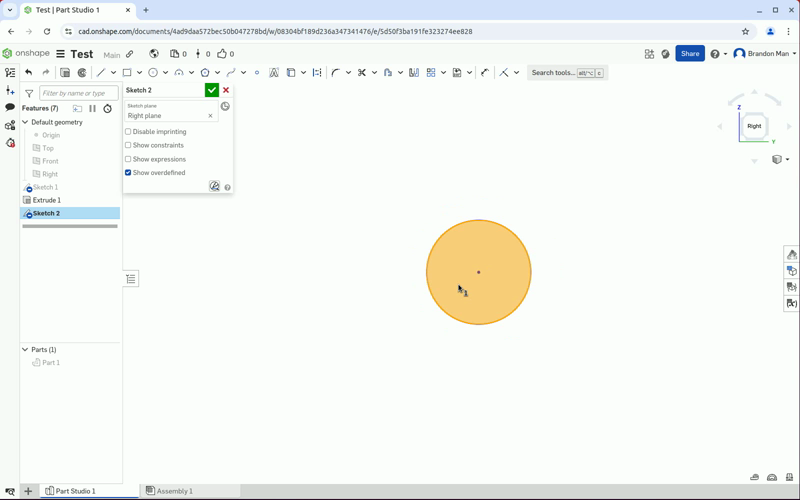
scroll(-6)
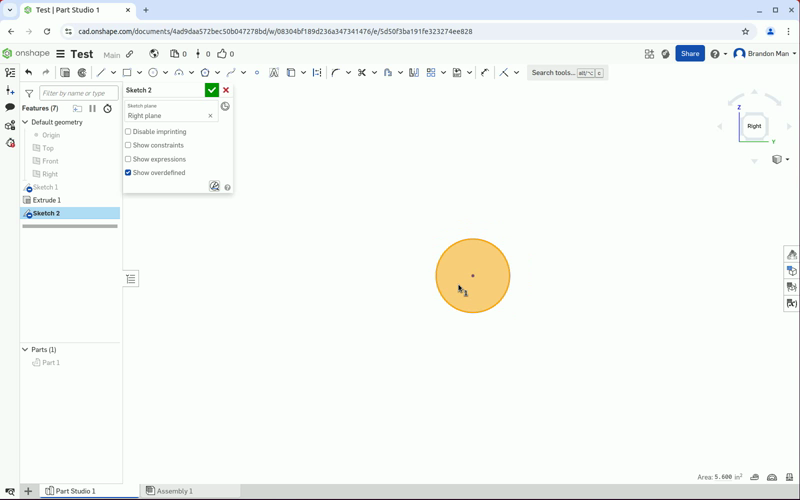
scroll(-6)
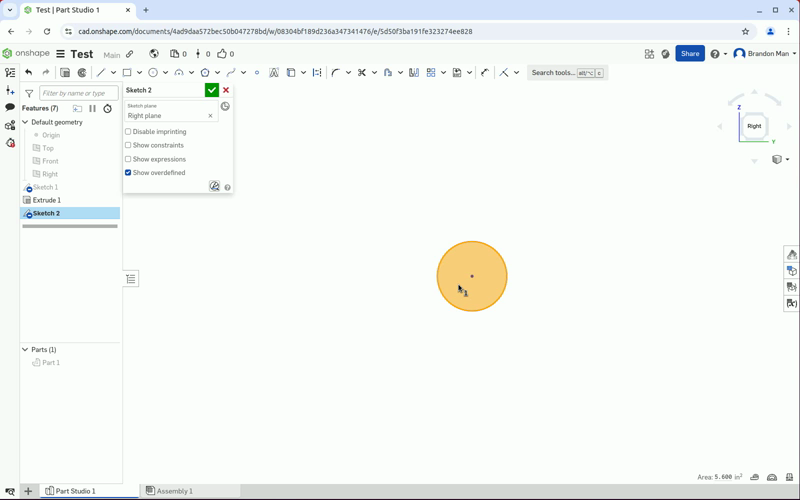
scroll(-6)
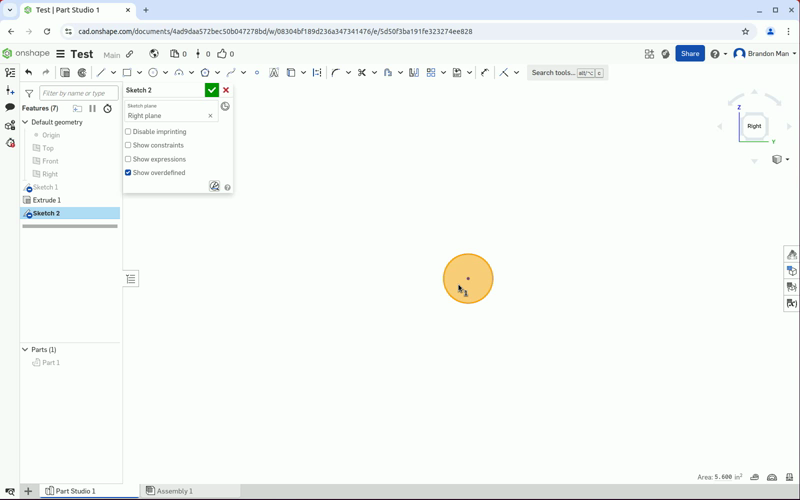
scroll(-6)
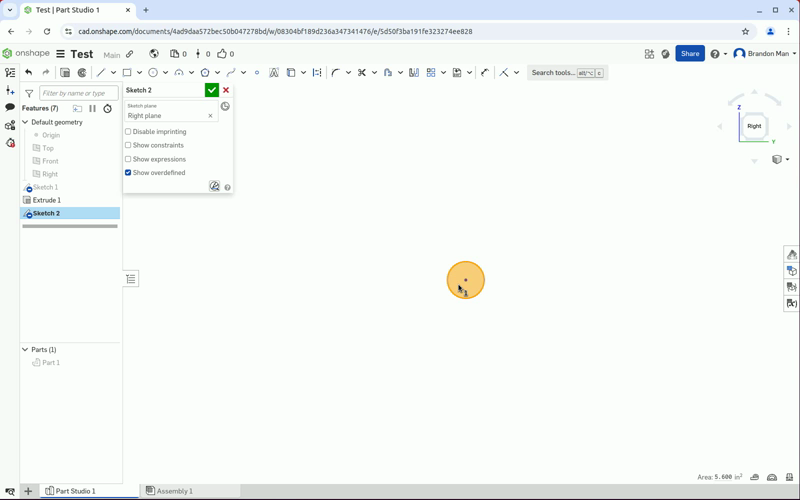
scroll(-6)
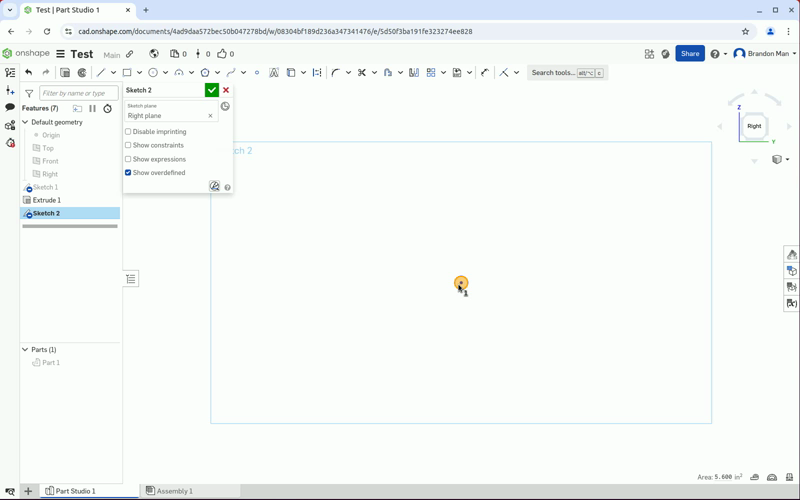
mouse_move(73, 352)
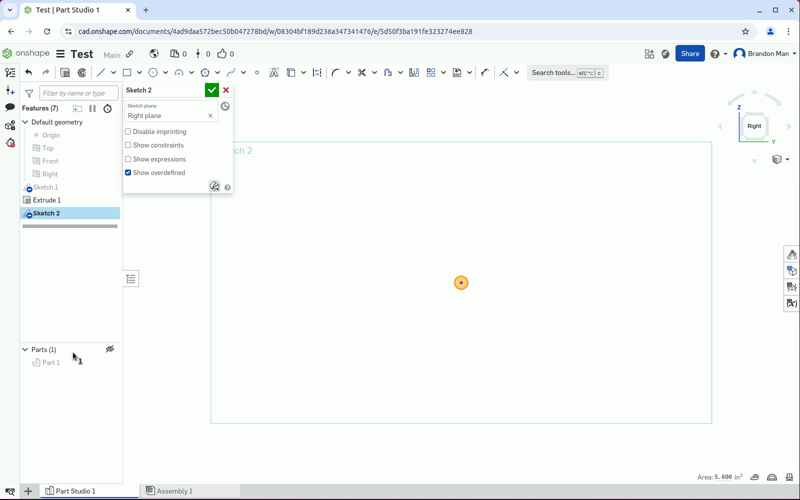
key(shift+y)
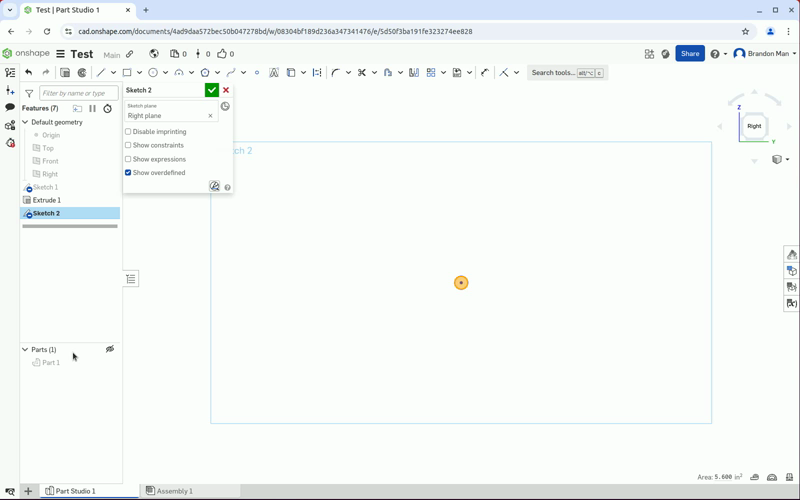
key(shift+e)
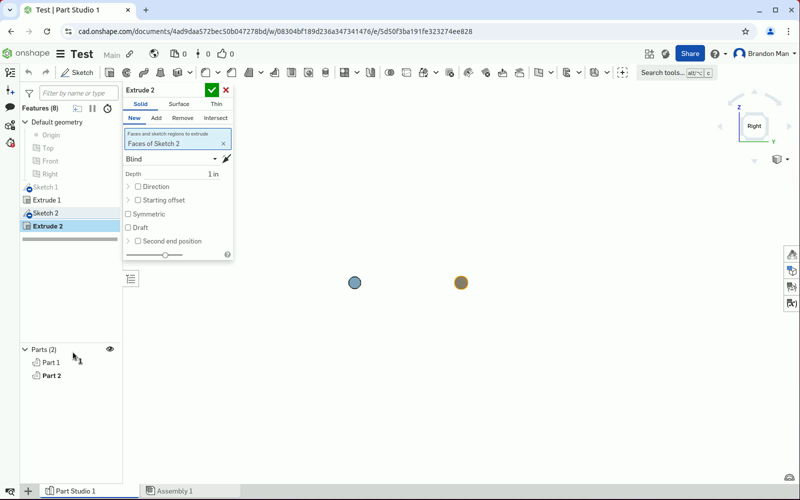
mouse_move(143, 106)
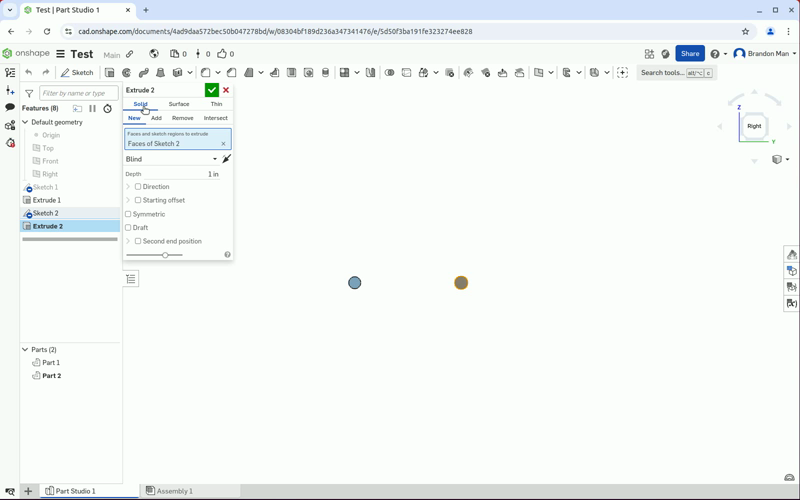
click(143, 106)
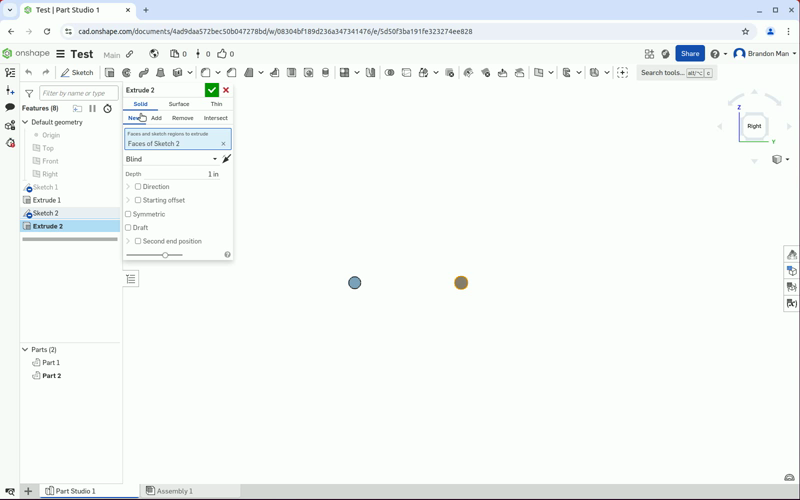
mouse_move(137, 120)
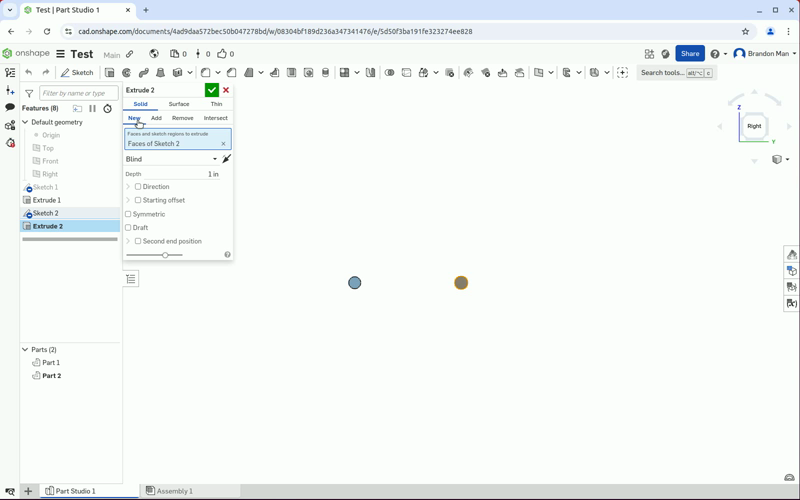
click(137, 120)
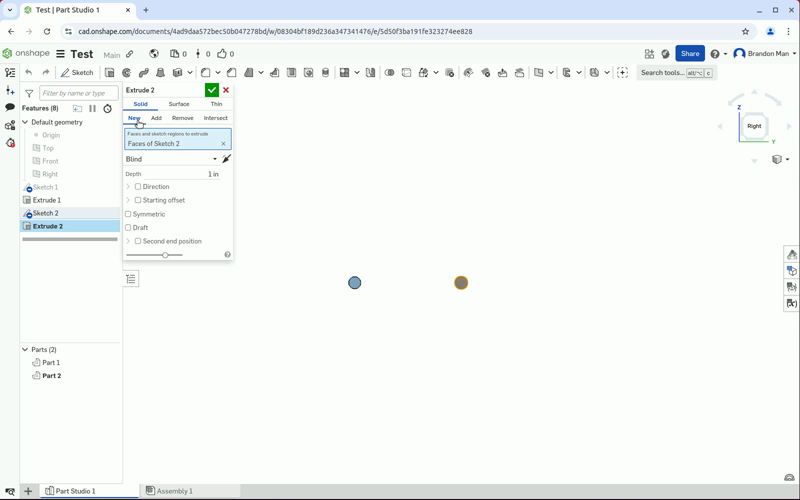
key(tab, 4)
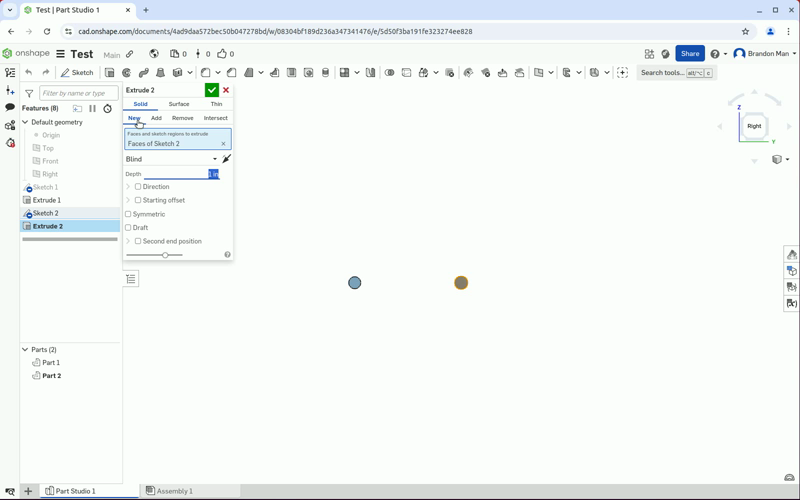
text(2.166)
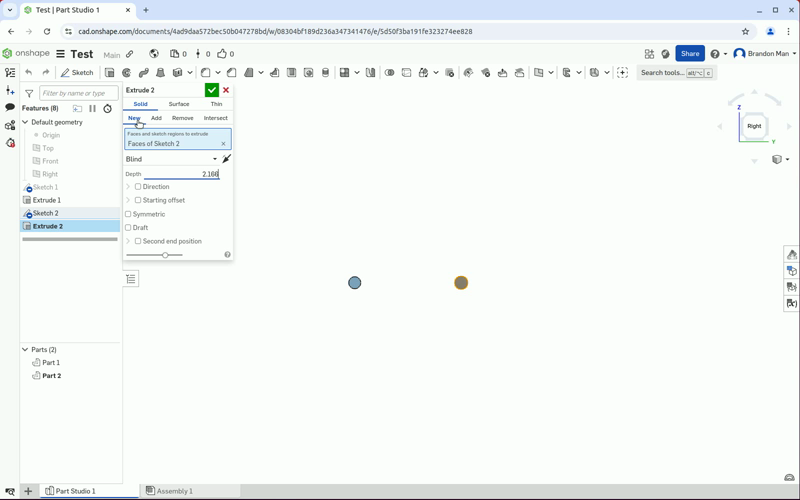
key(enter)
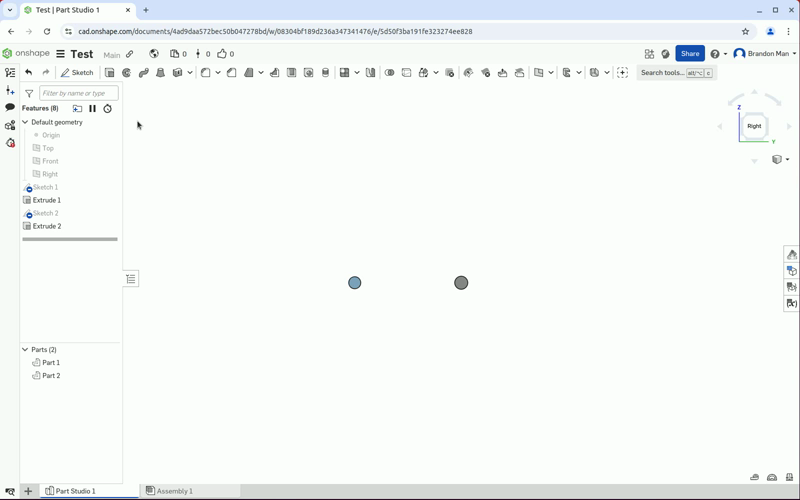
key(shift+h)
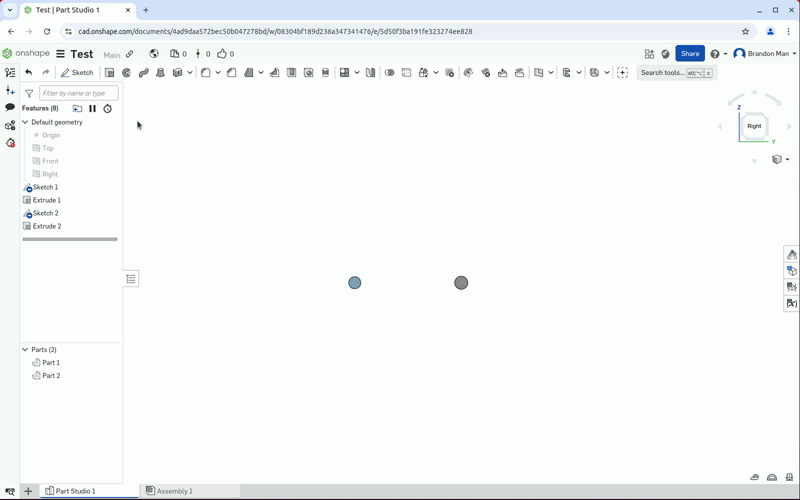
key(shift+h)
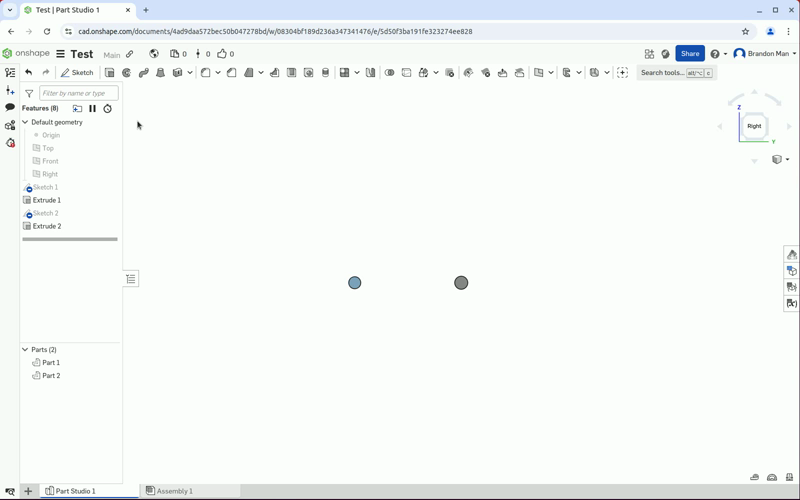
mouse_move(73, 189)
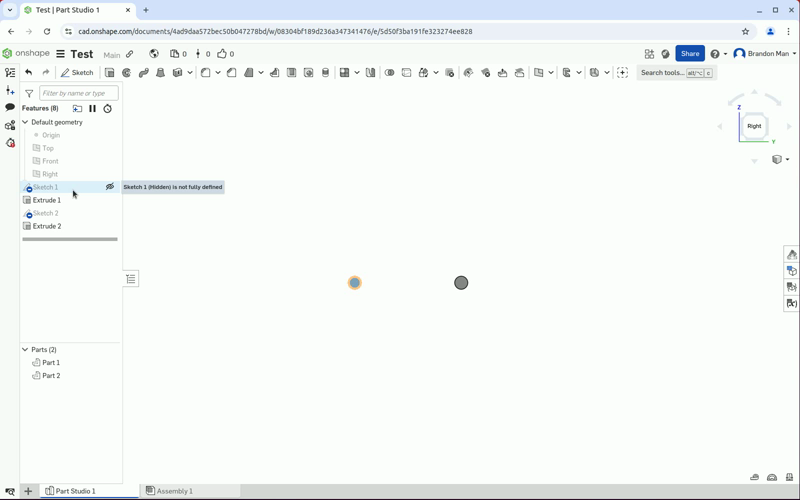
click(73, 189)
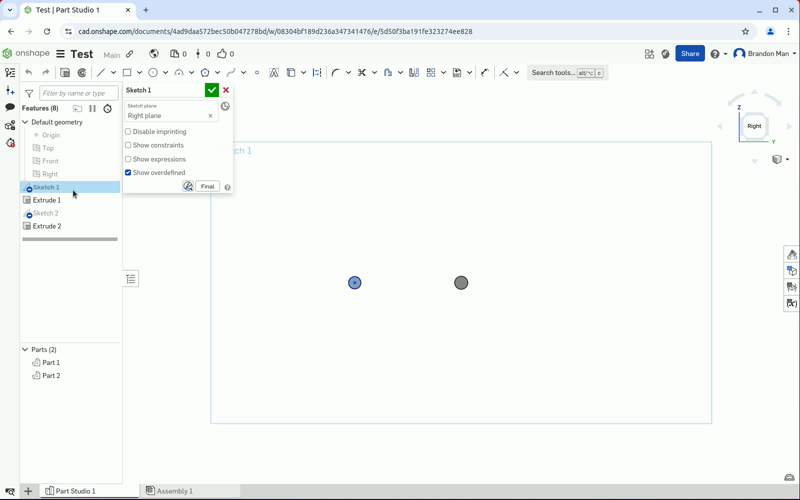
mouse_move(229, 92)
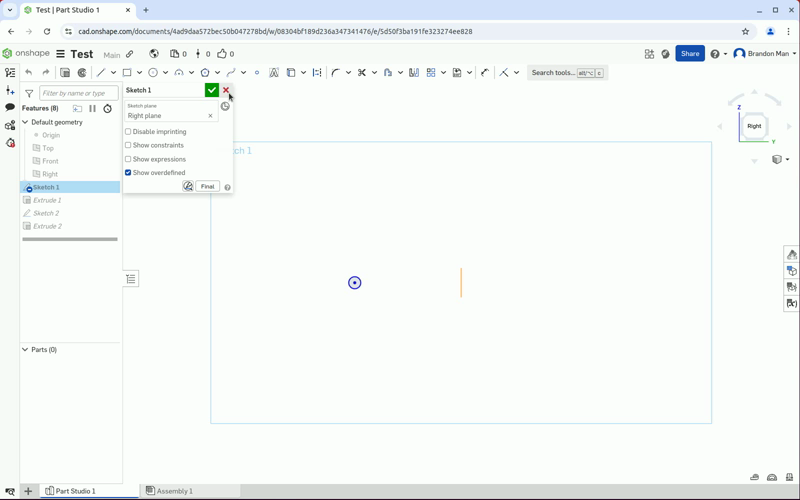
click(229, 92)
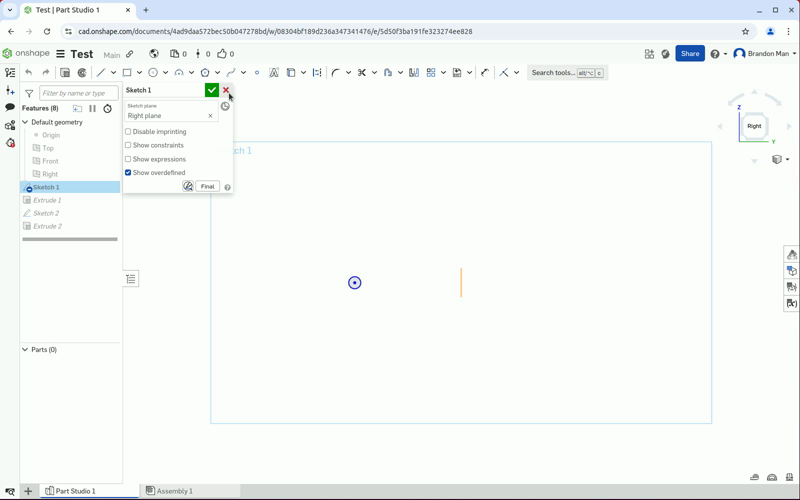
key(shift+s)
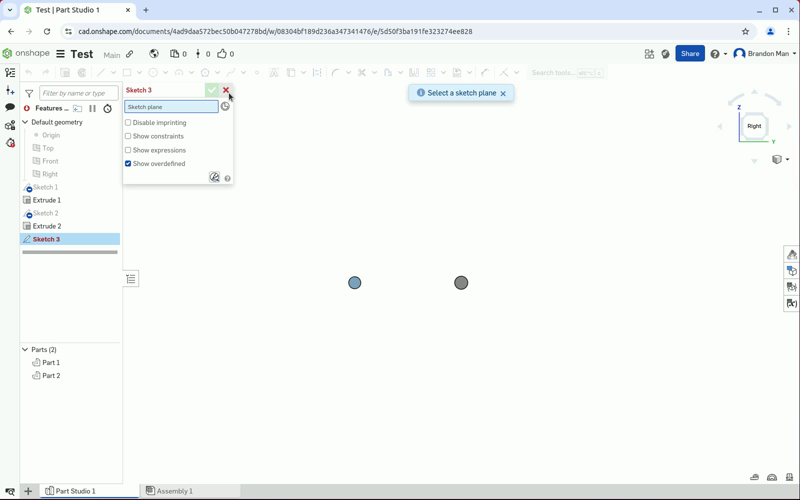
mouse_move(73, 176)
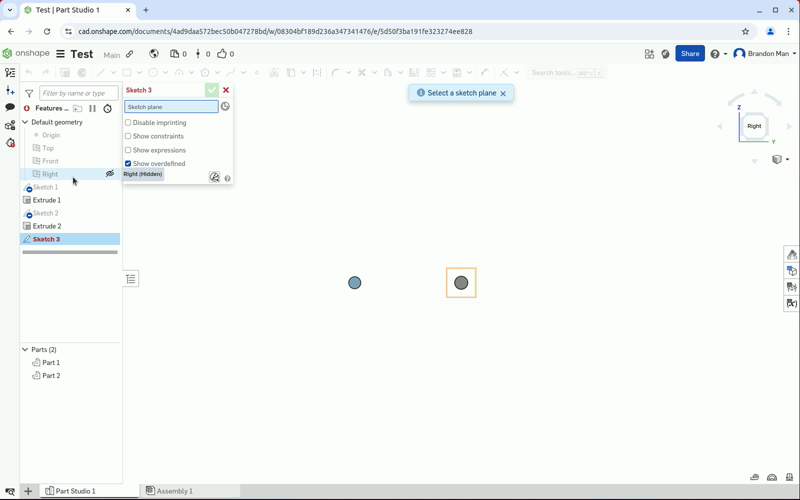
click(73, 176)
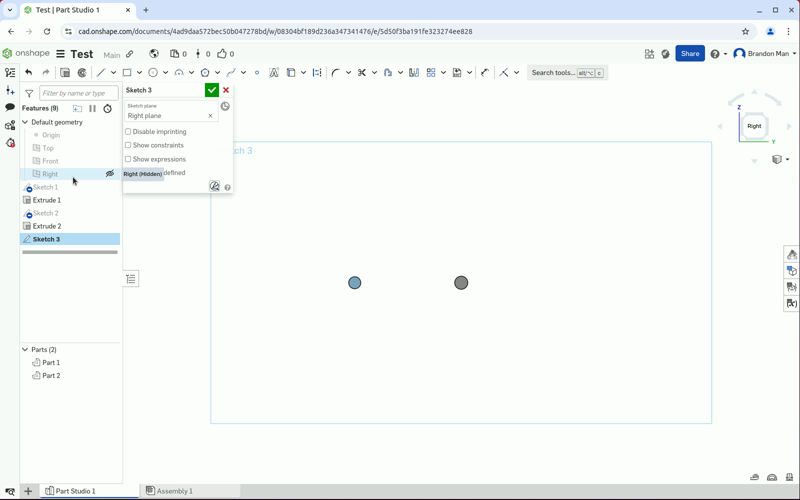
mouse_move(73, 352)
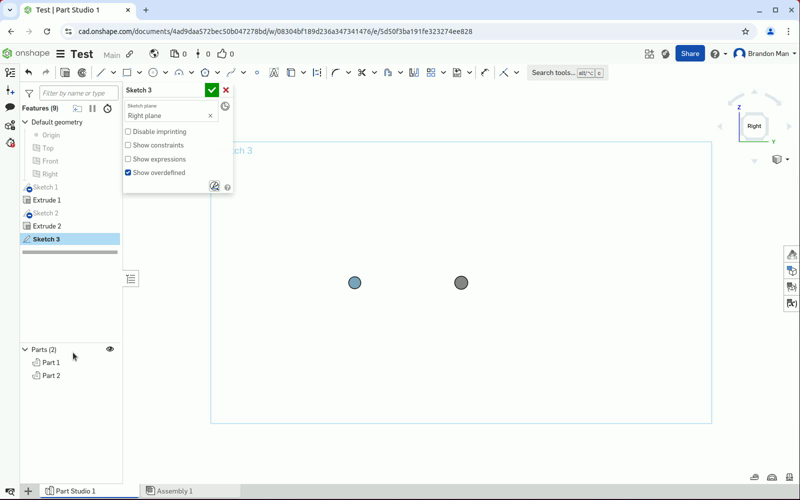
key(y)
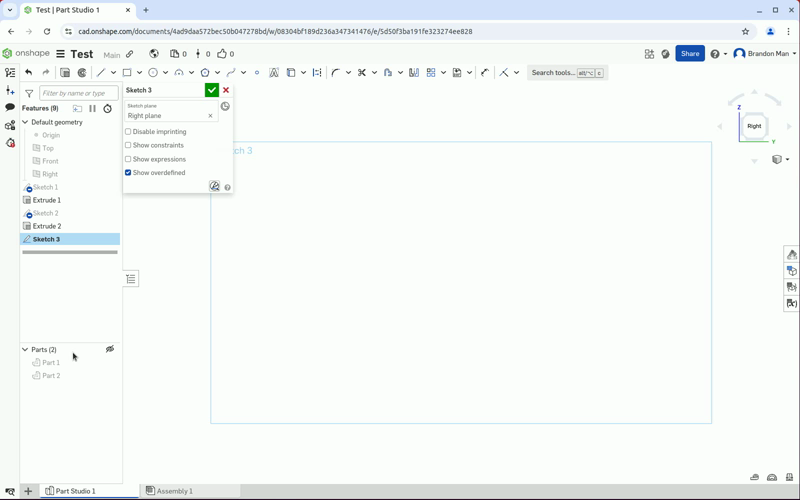
key(l)
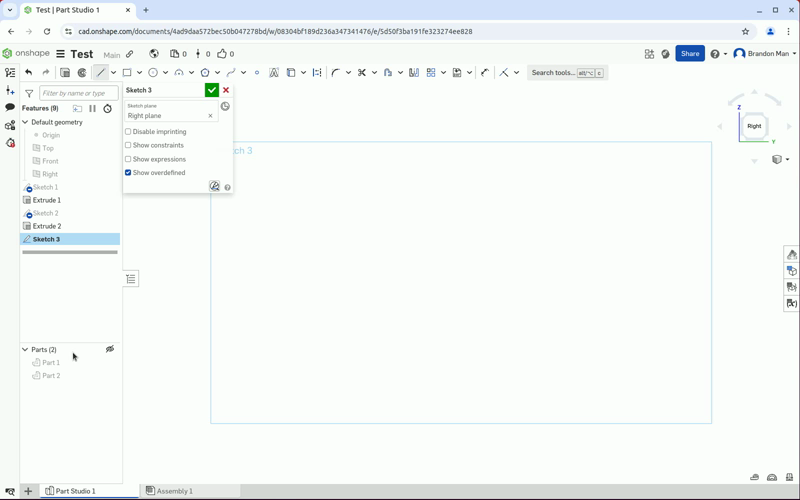
key_down(shift)
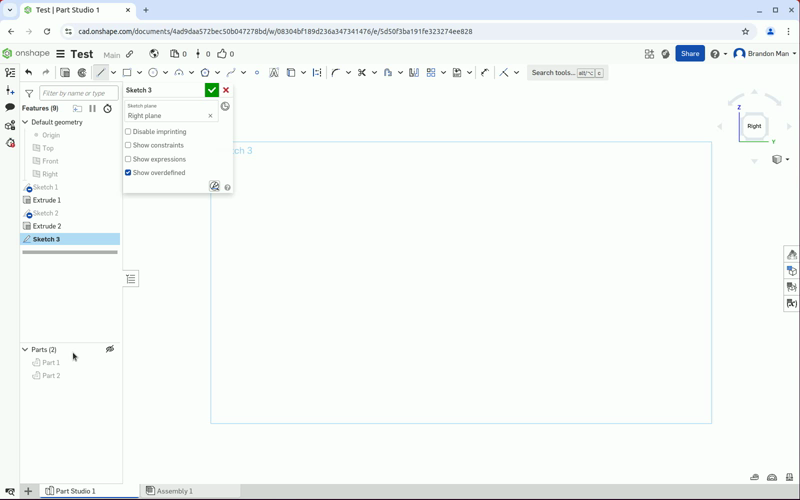
mouse_move(353, 288)
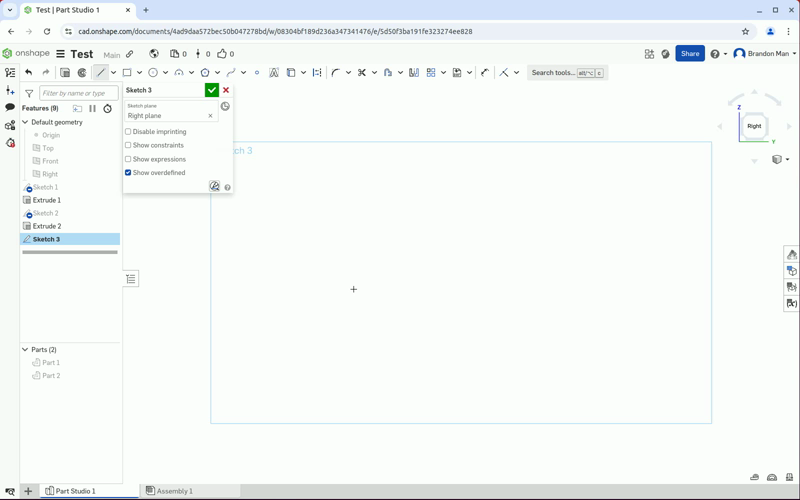
click(353, 288)
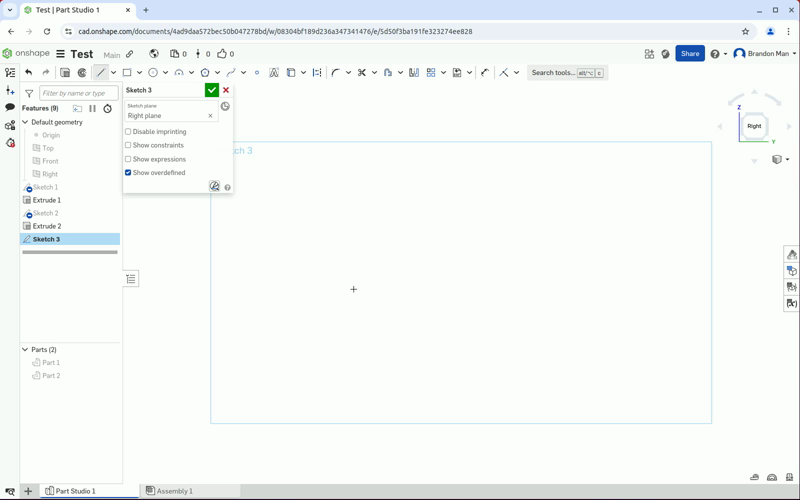
key_up(shift)
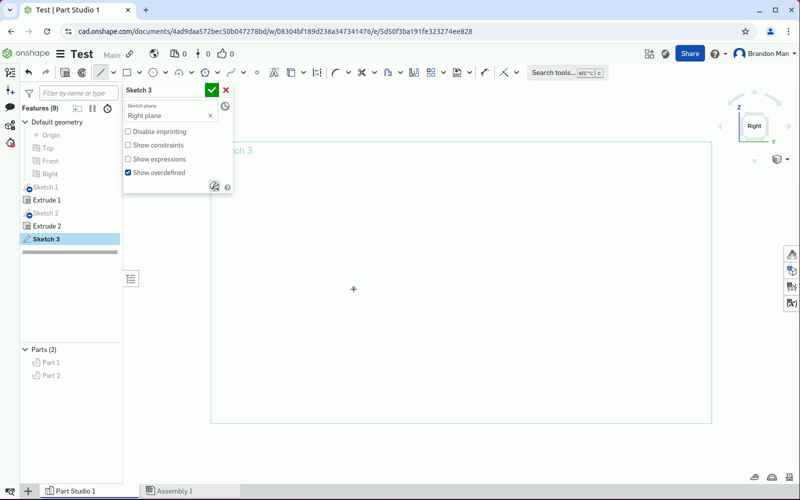
key_down(shift)
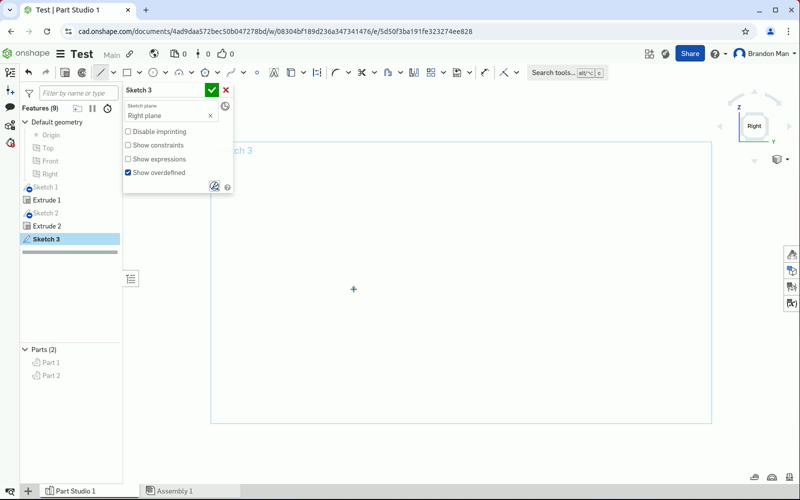
mouse_move(460, 288)
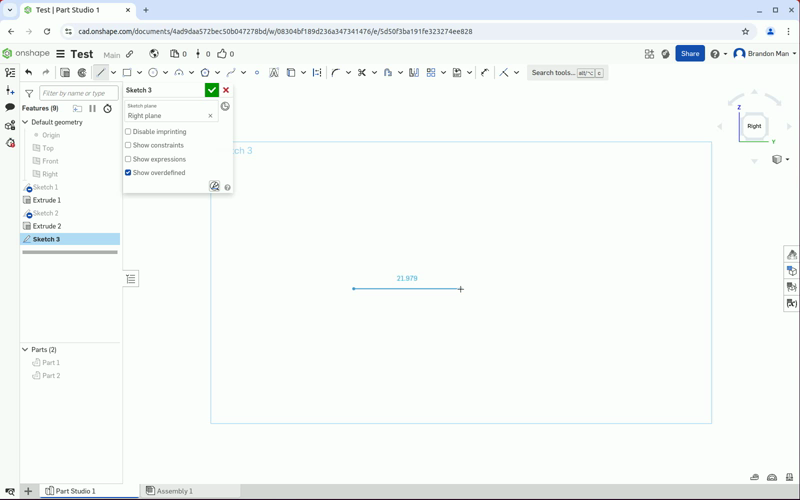
click(460, 288)
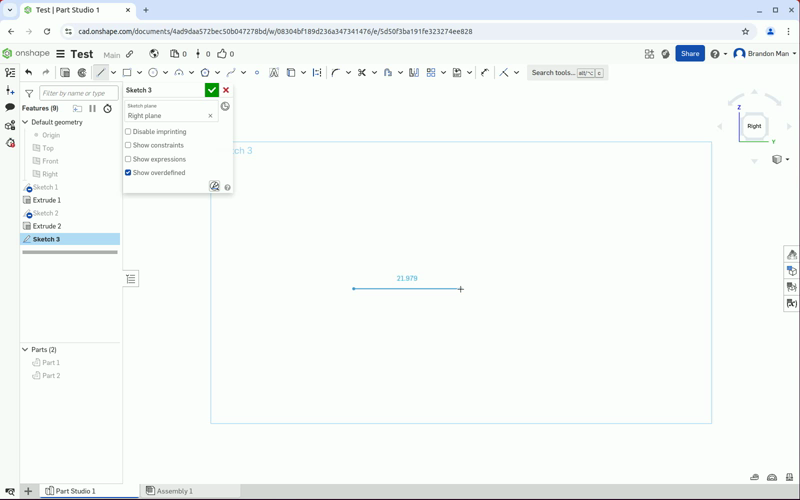
key_up(shift)
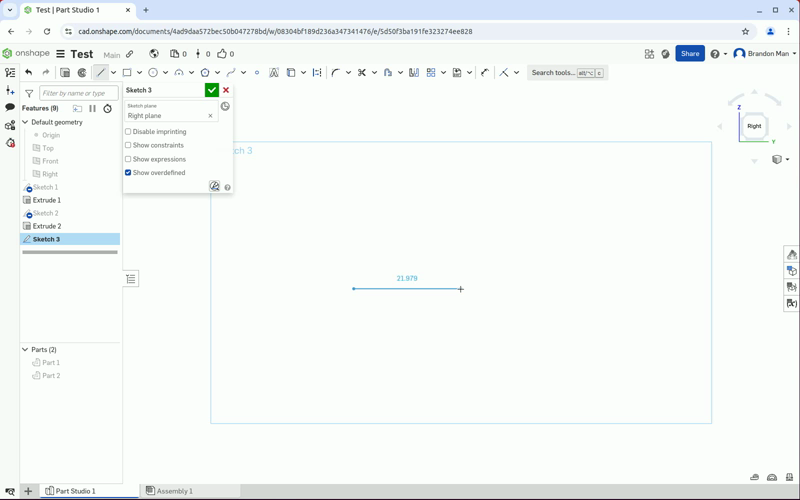
key(esc)
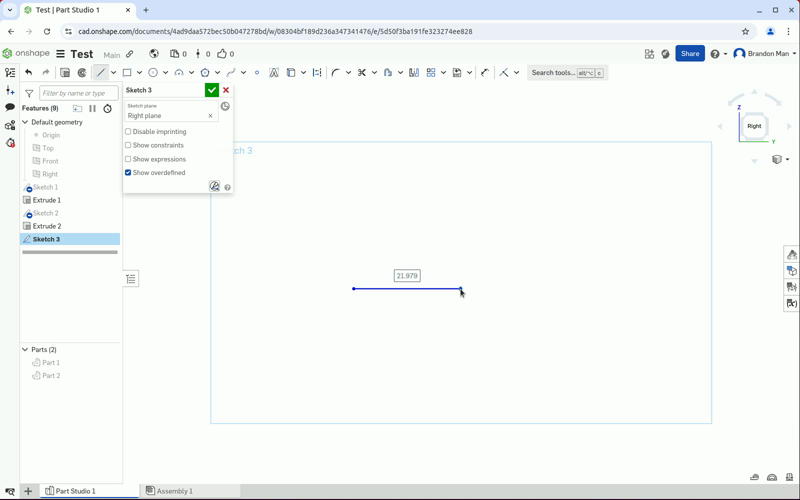
key(a)
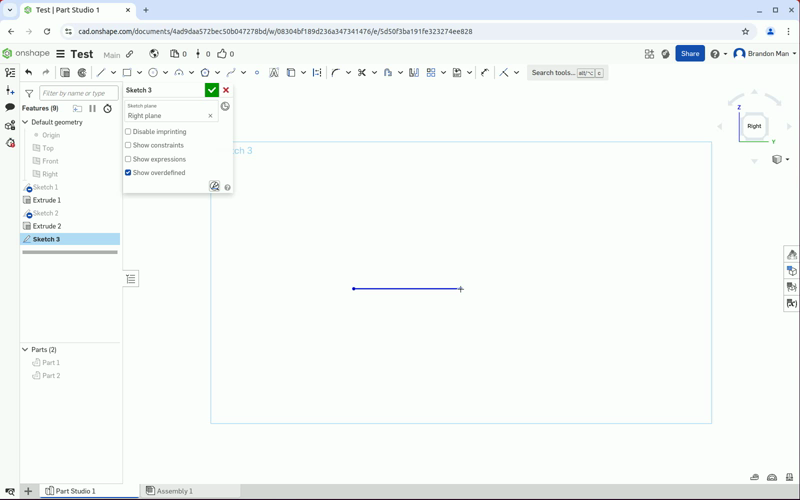
mouse_move(460, 288)
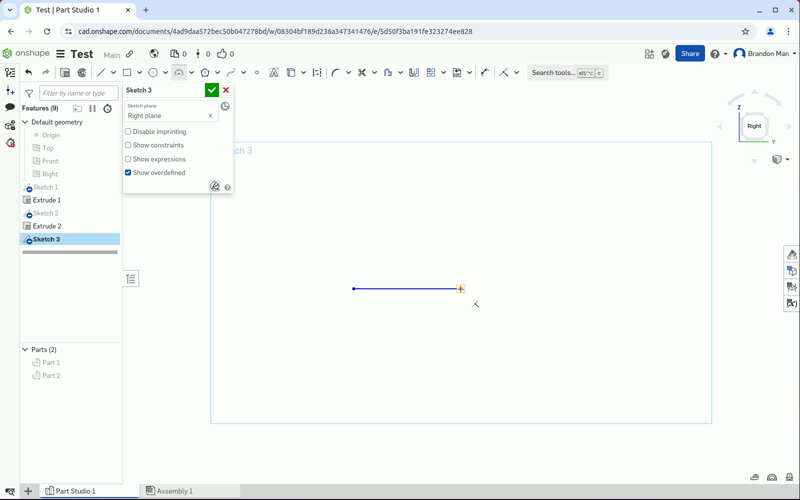
click(460, 288)
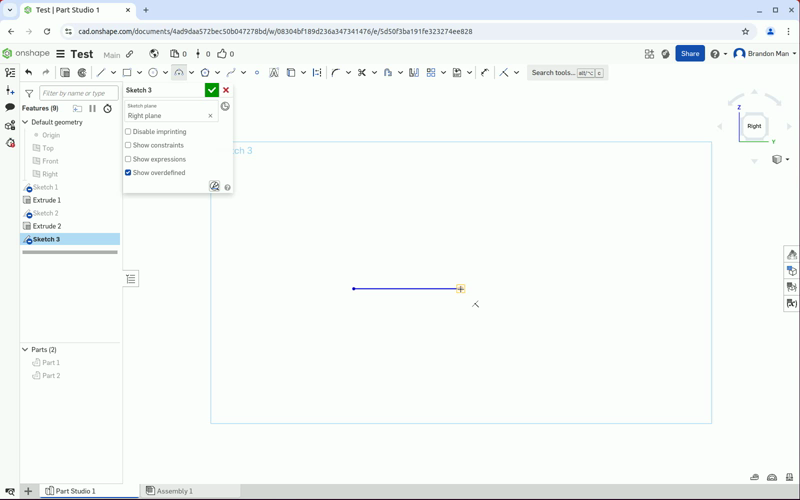
key_down(shift)
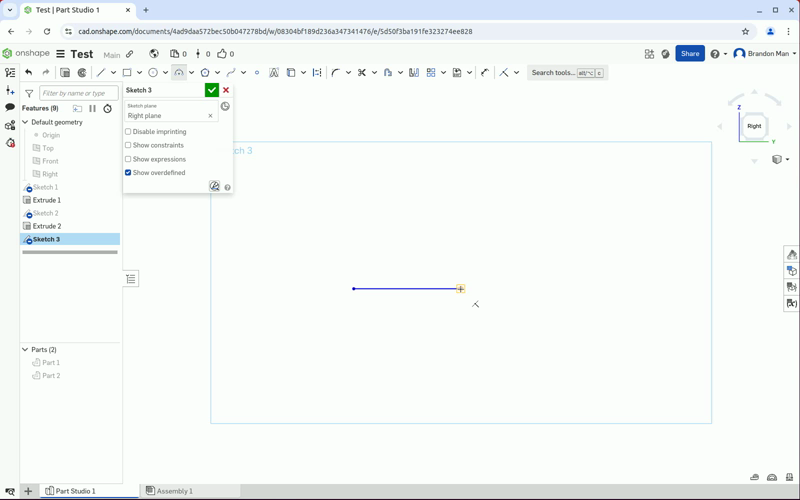
mouse_move(460, 275)
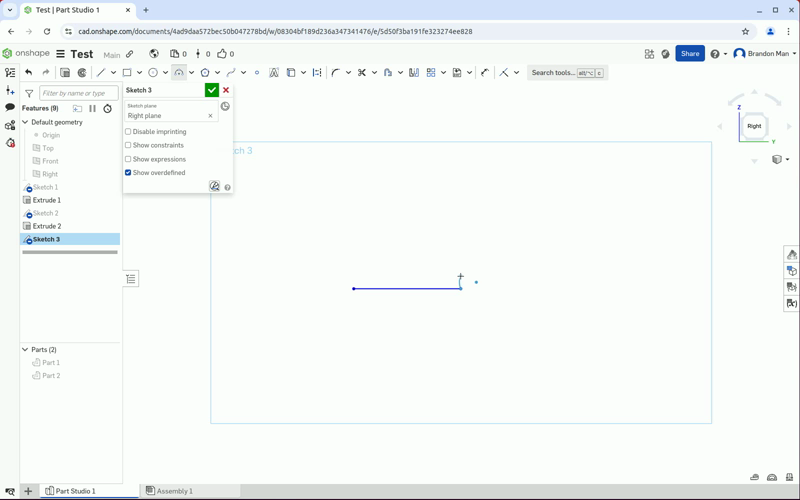
click(460, 275)
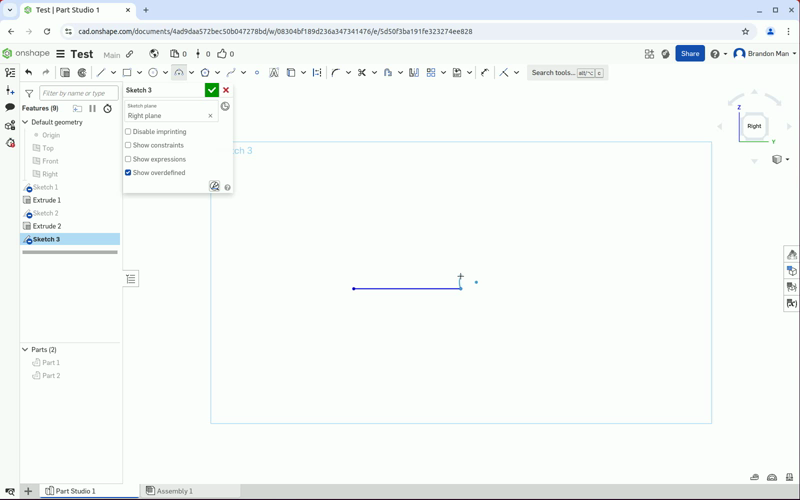
mouse_move(467, 282)
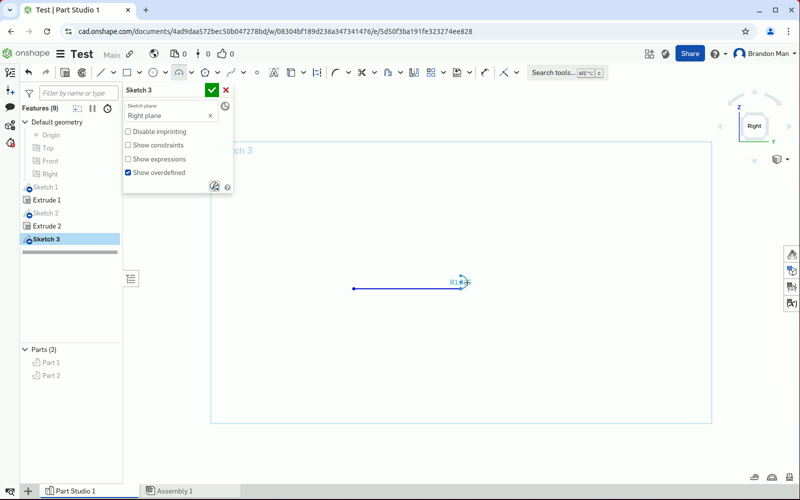
click(467, 282)
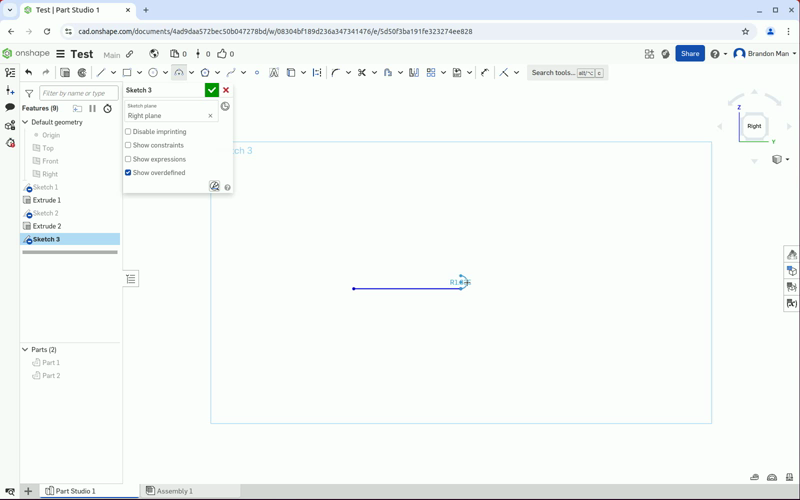
key_up(shift)
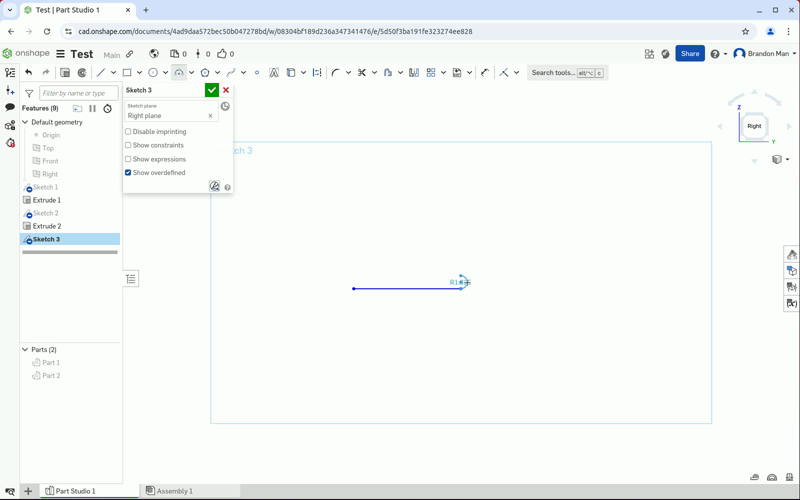
key(esc)
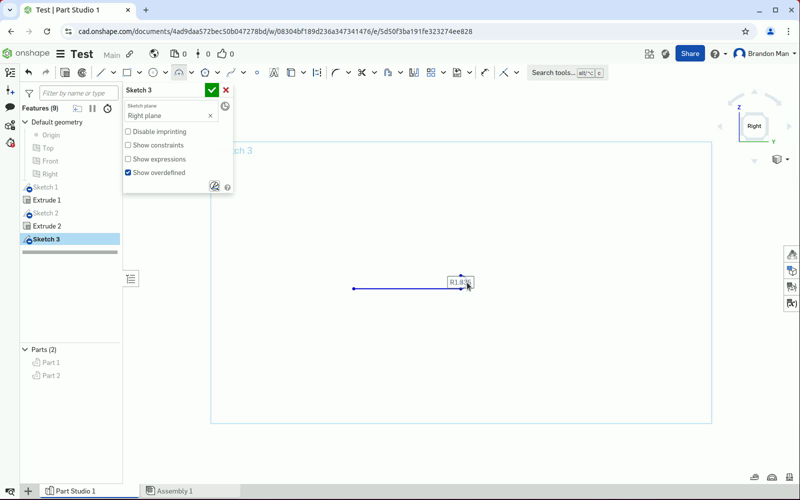
key(l)
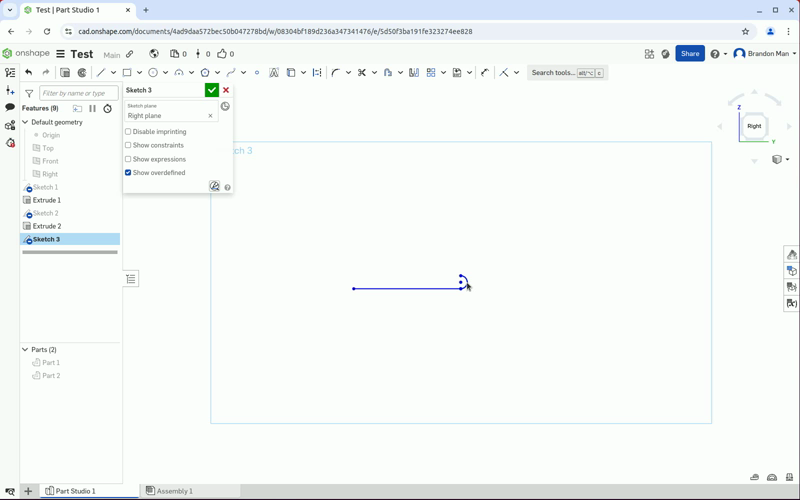
mouse_move(460, 275)
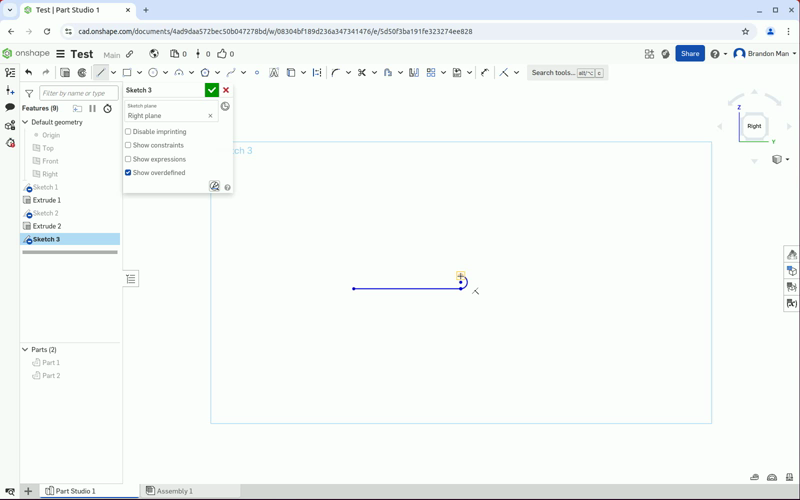
click(460, 275)
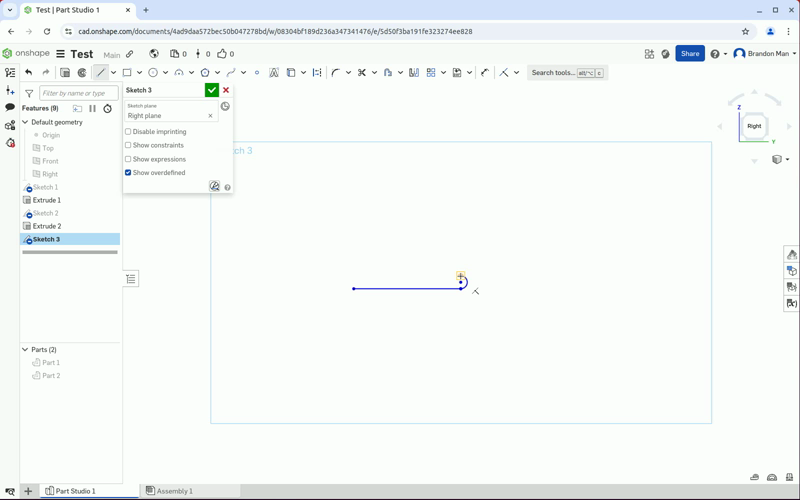
key_down(shift)
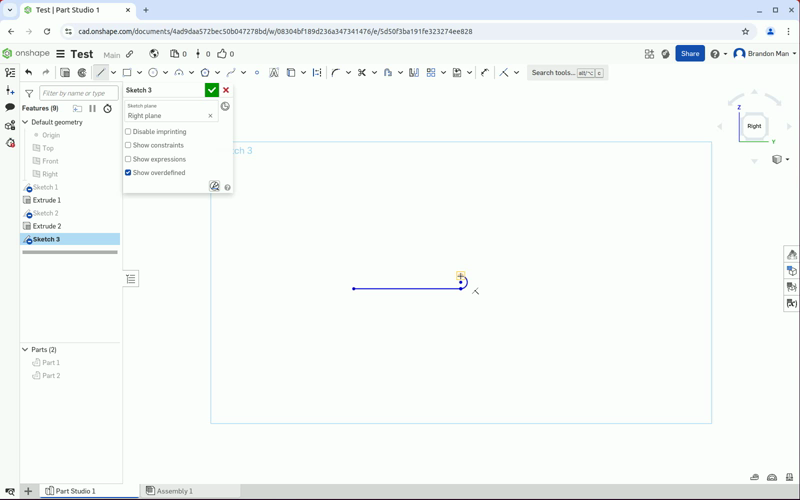
mouse_move(353, 275)
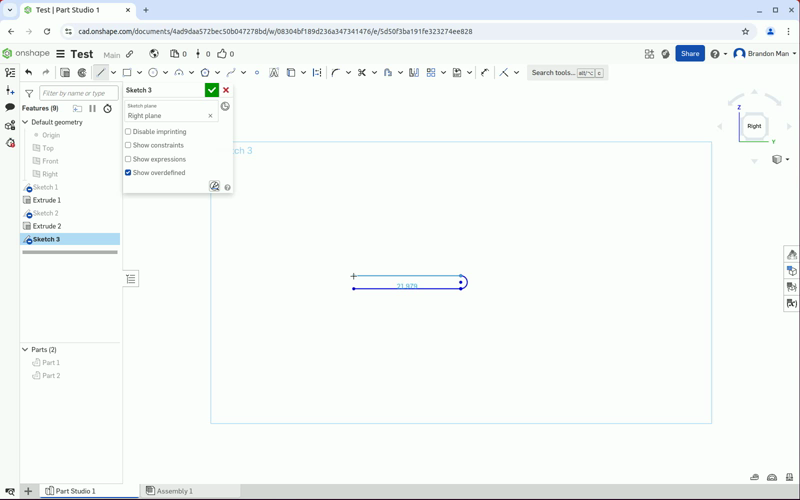
click(353, 275)
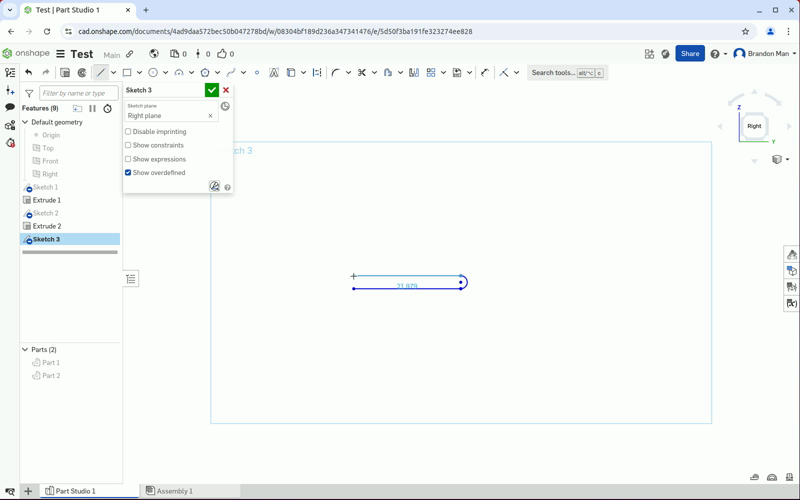
key_up(shift)
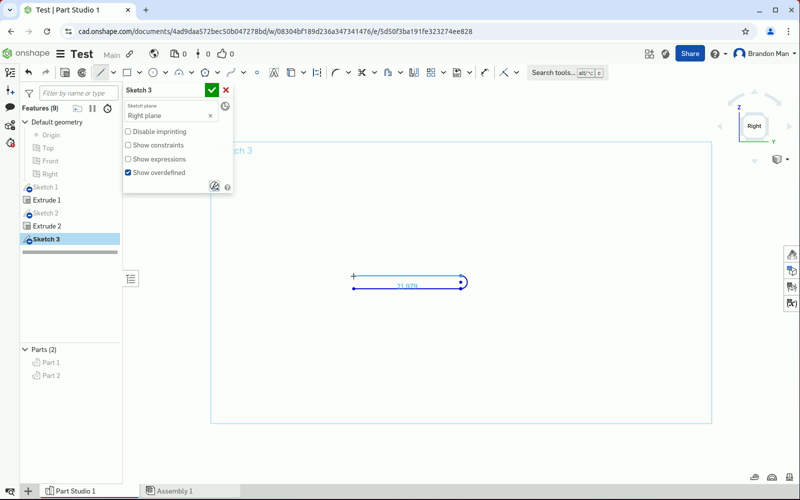
key(esc)
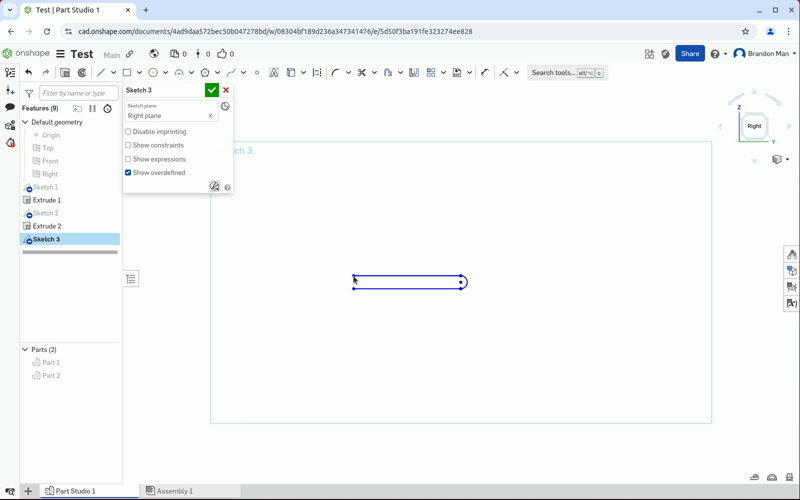
key(a)
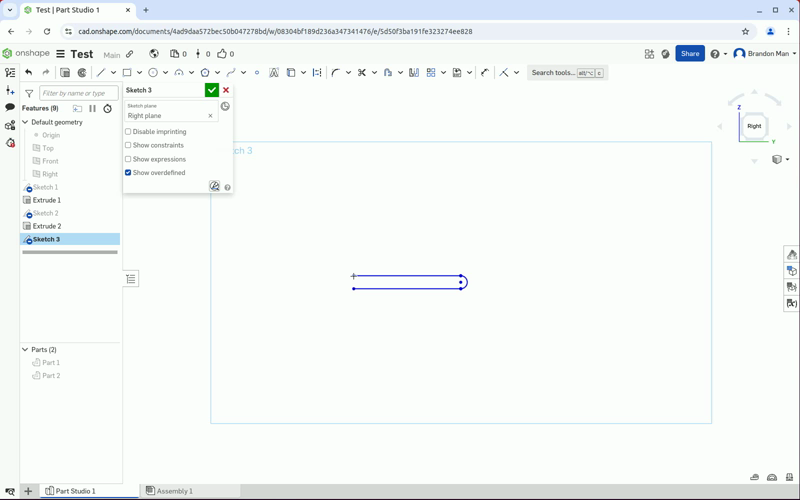
mouse_move(353, 275)
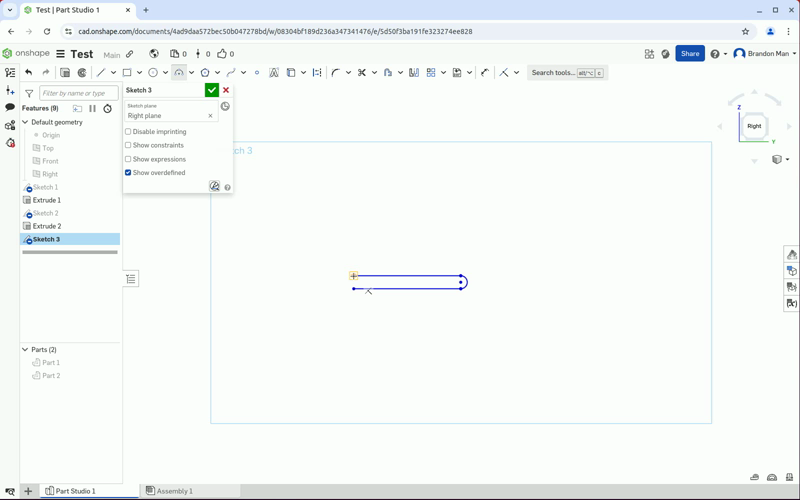
click(353, 275)
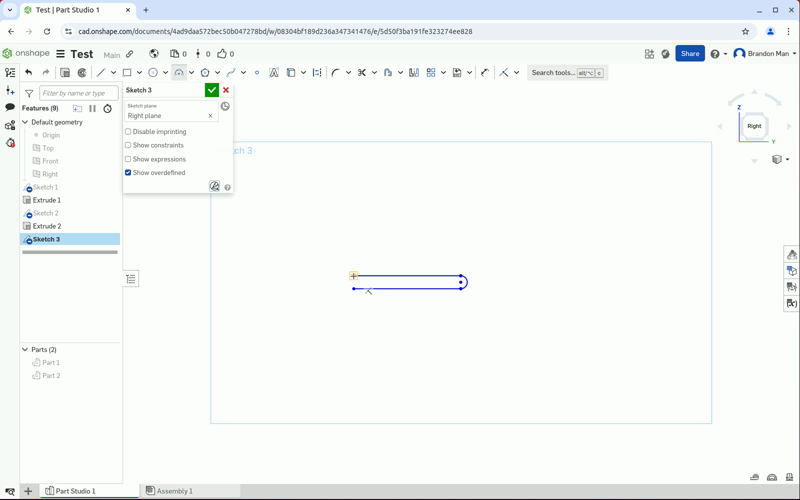
mouse_move(353, 288)
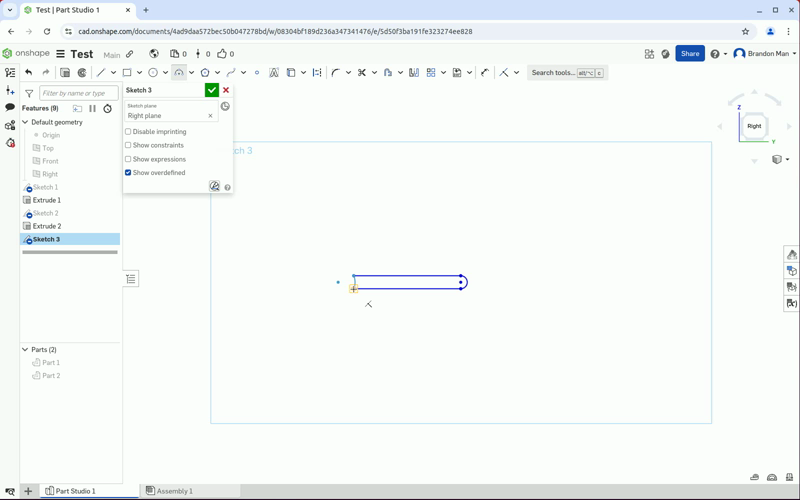
click(353, 288)
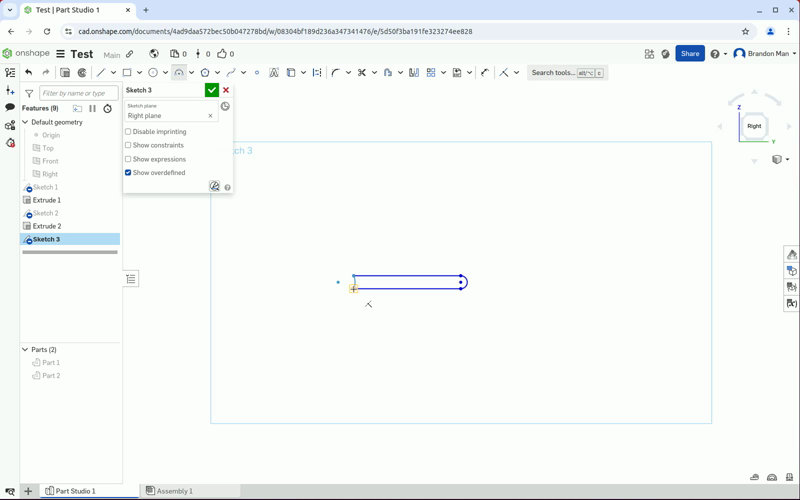
key_down(shift)
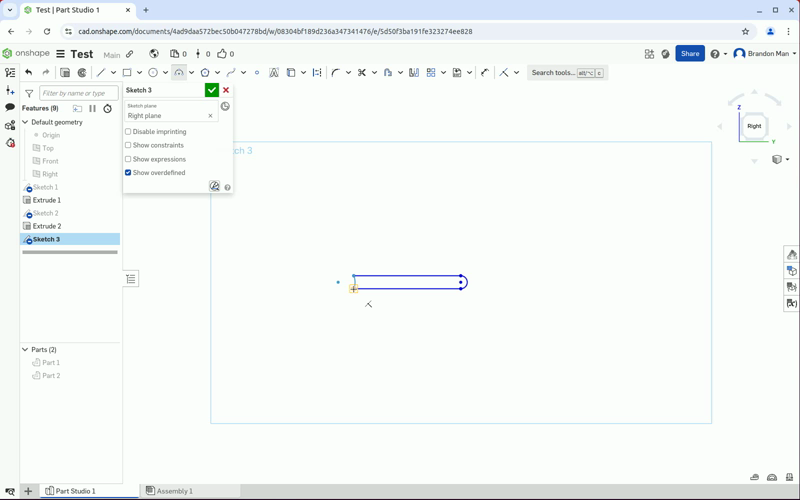
mouse_move(347, 282)
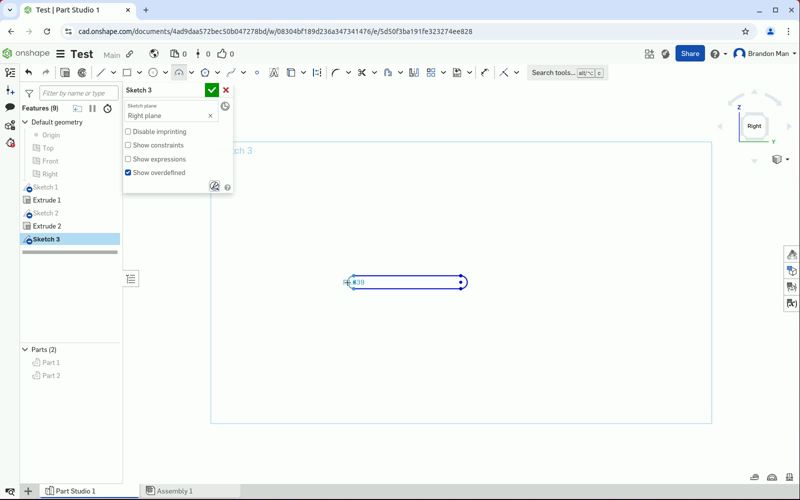
click(347, 282)
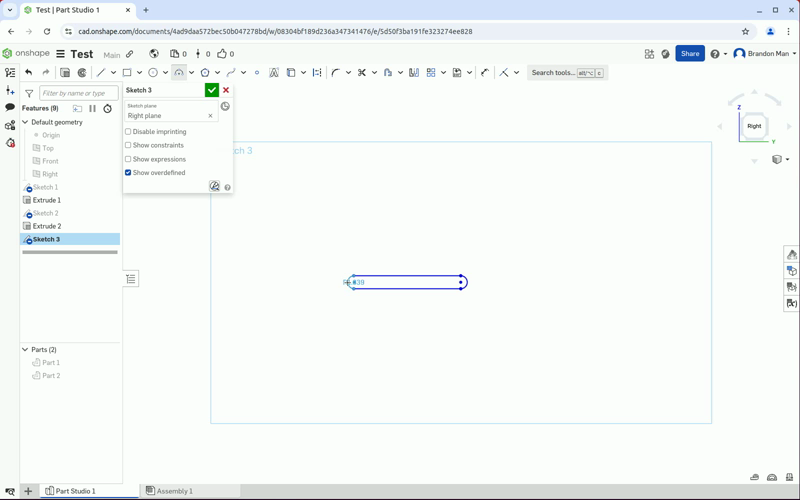
key_up(shift)
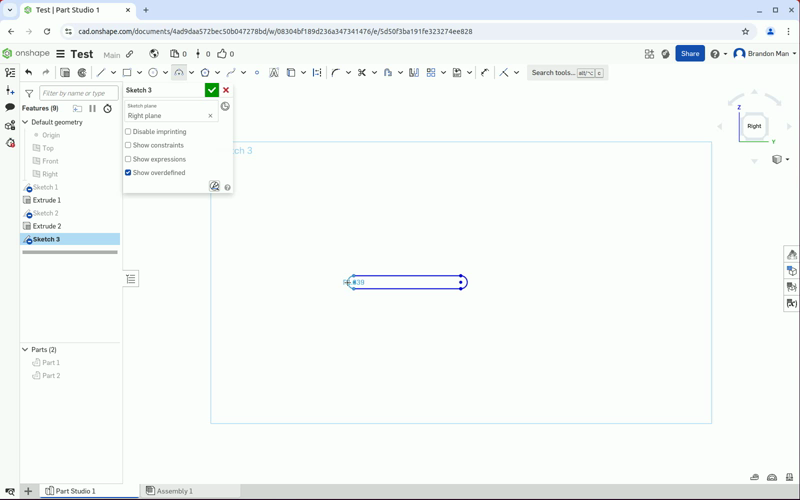
key(esc)
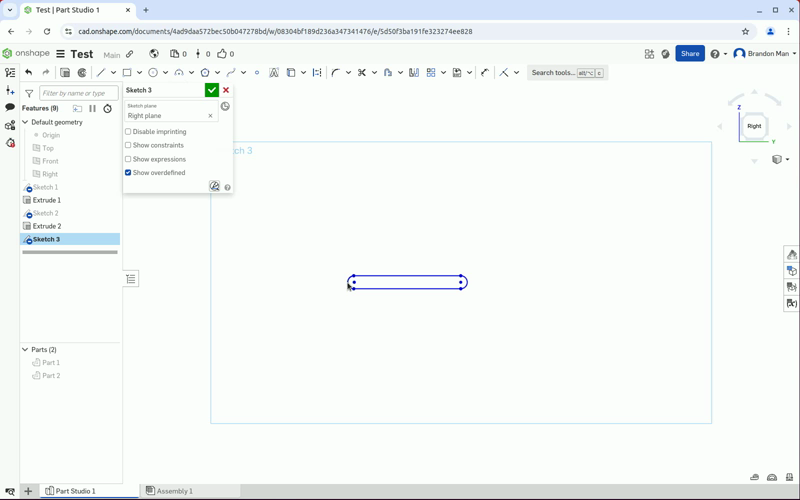
key(l)
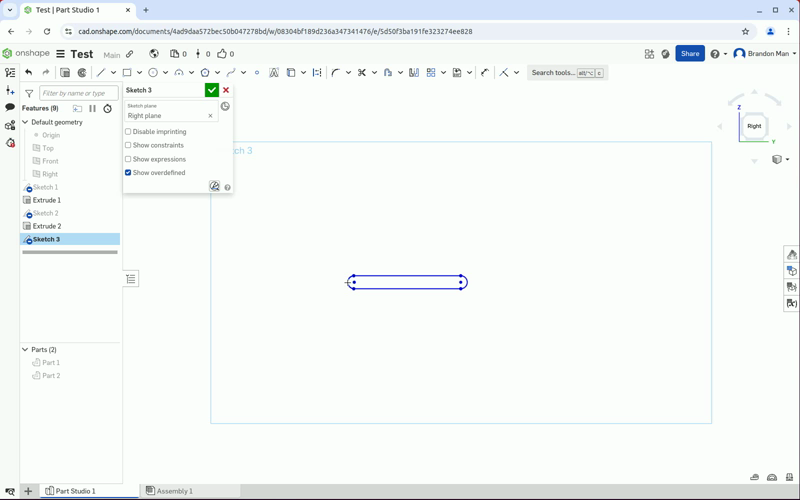
key_down(shift)
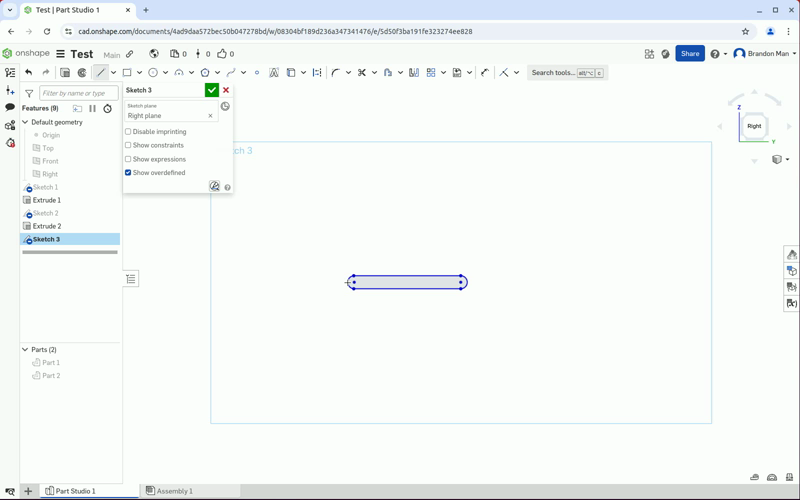
mouse_move(353, 288)
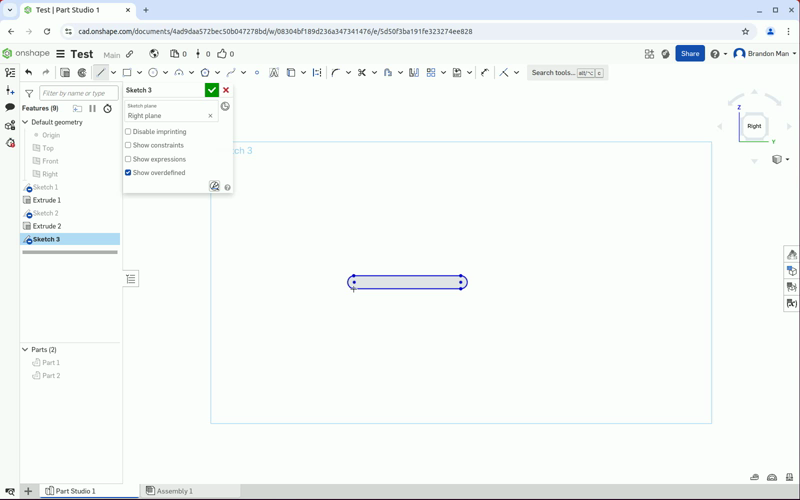
click(353, 288)
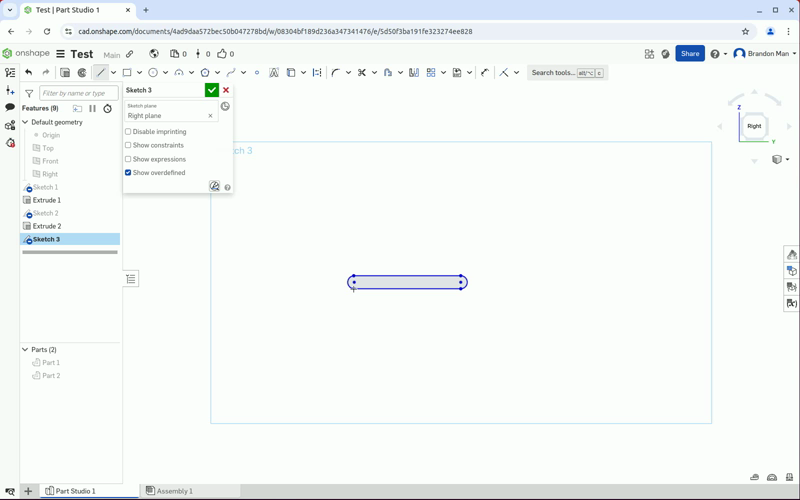
key_up(shift)
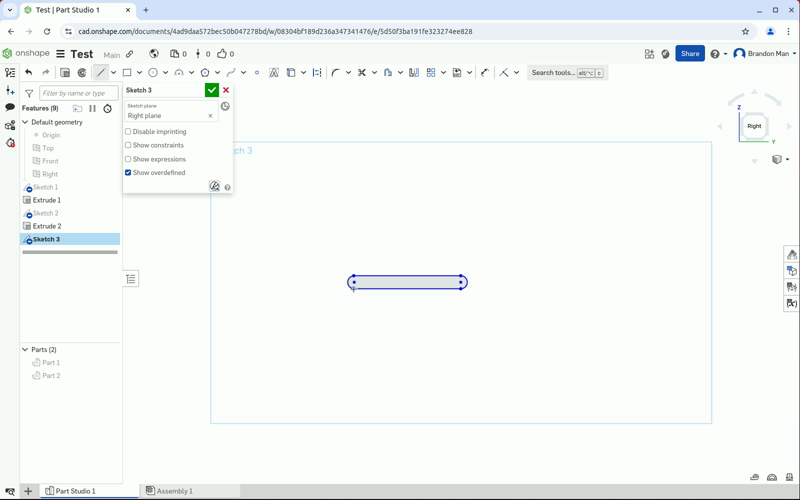
key_down(shift)
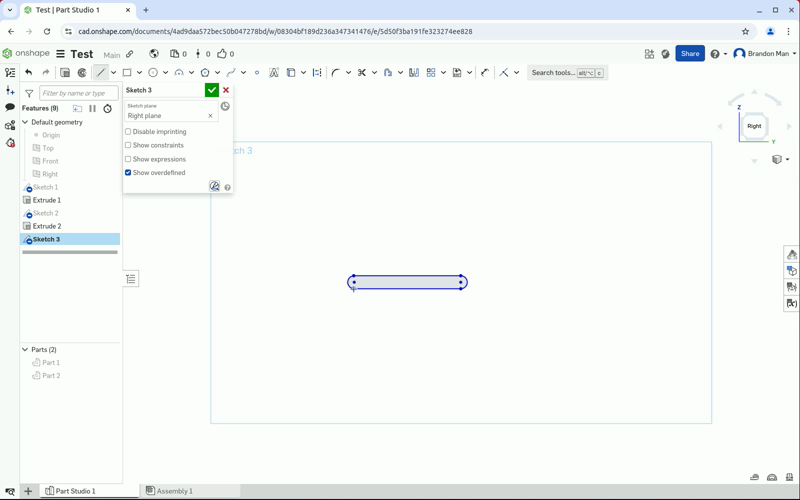
mouse_move(460, 288)
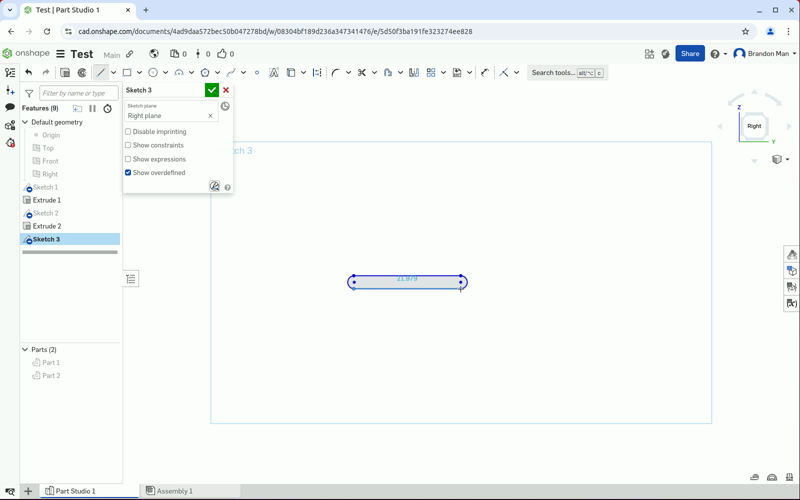
click(460, 288)
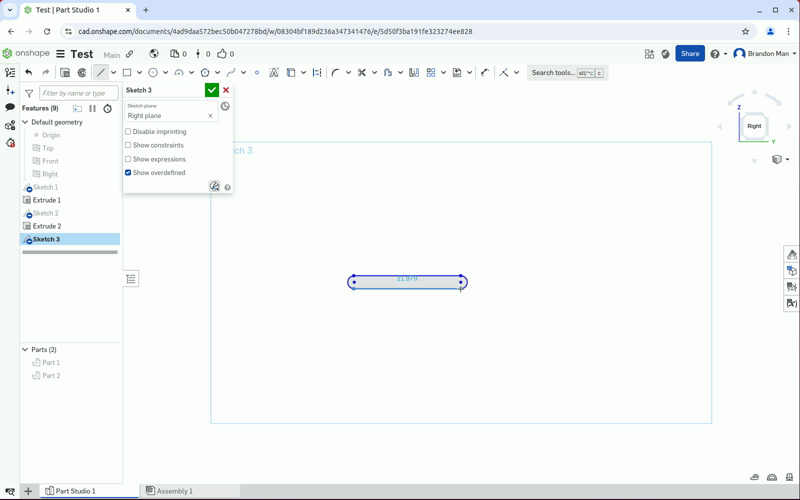
key_up(shift)
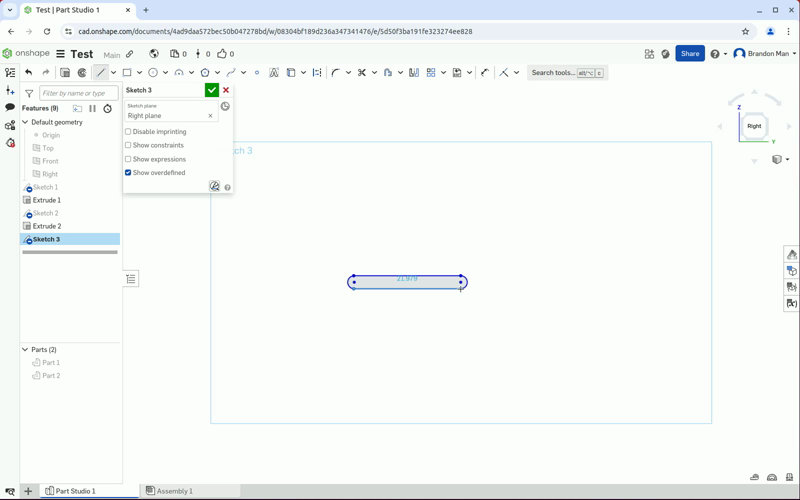
key(esc)
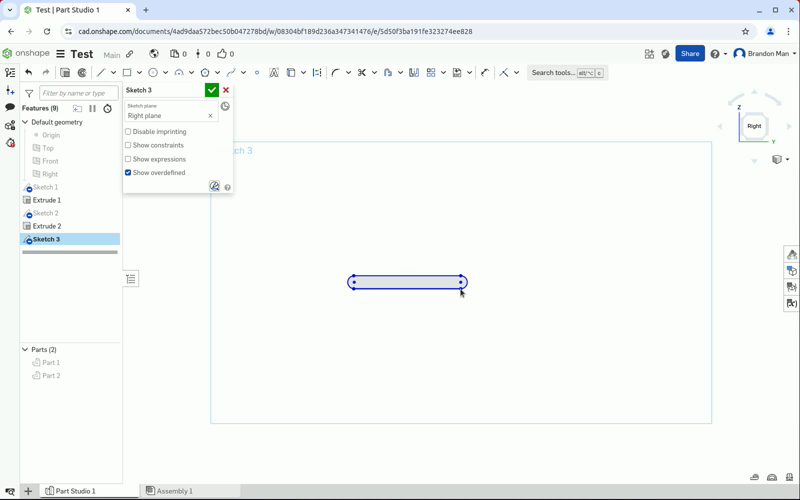
key(a)
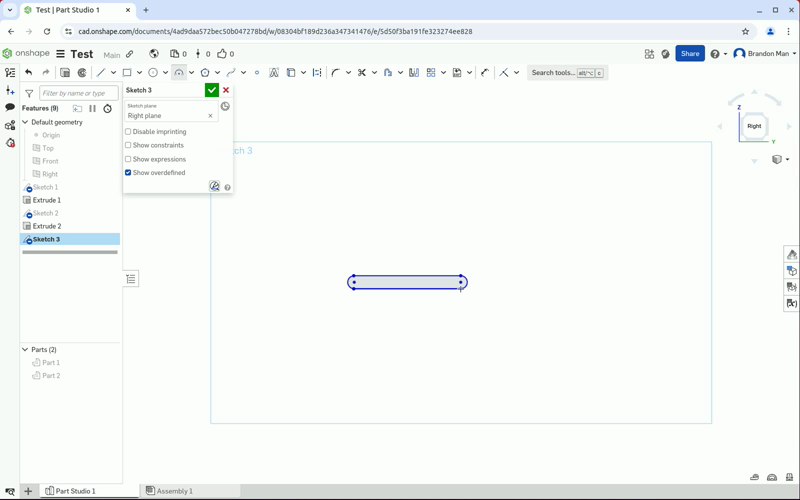
mouse_move(460, 288)
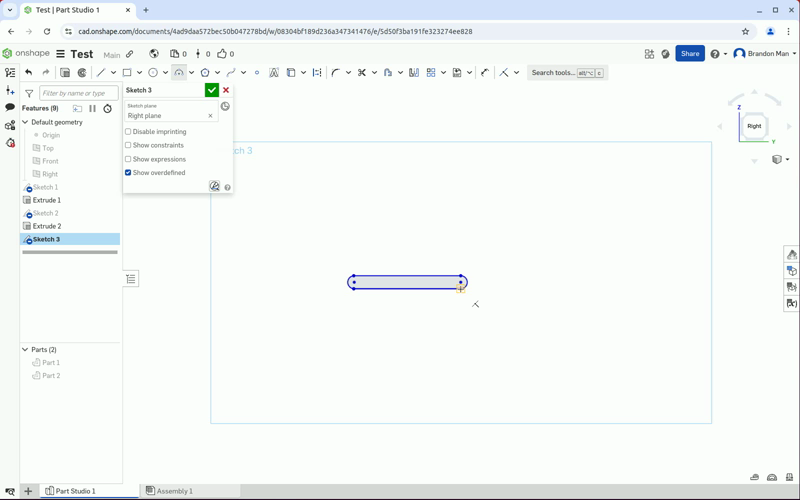
click(460, 288)
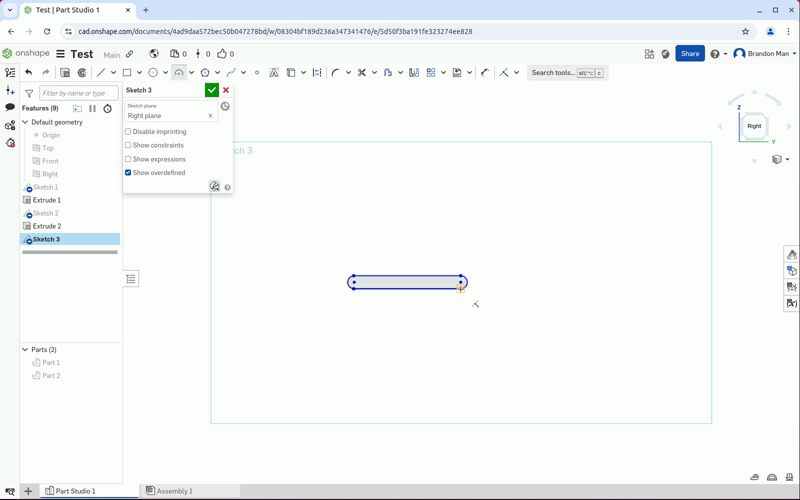
key_down(shift)
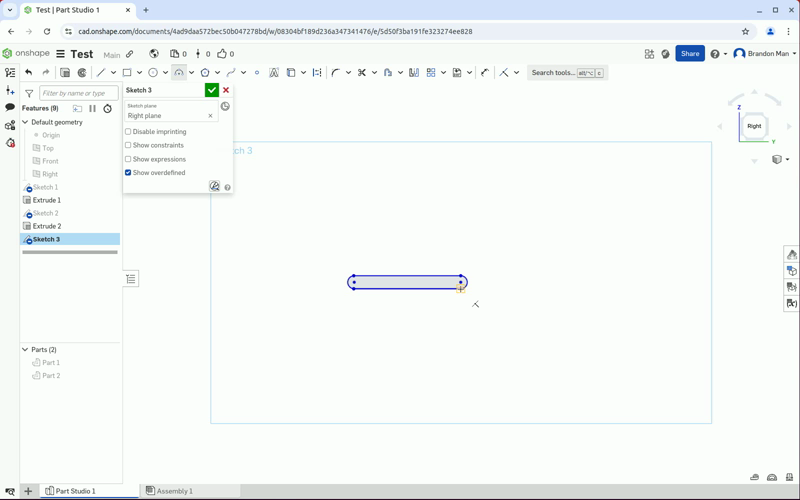
mouse_move(460, 276)
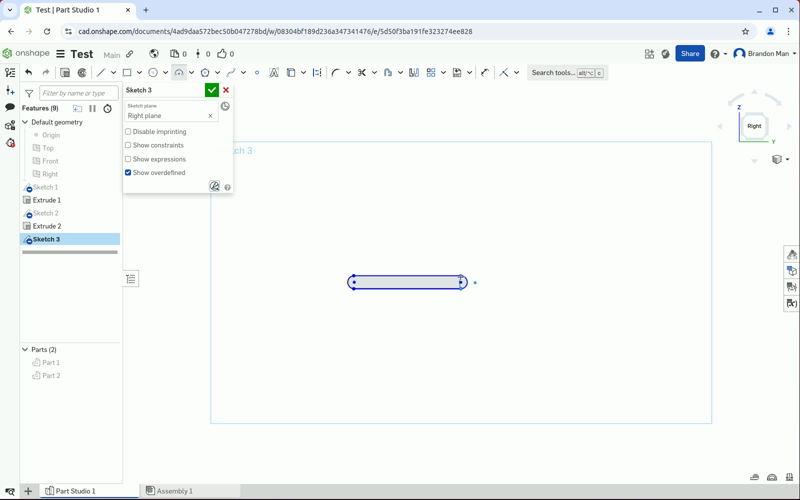
scroll(6)
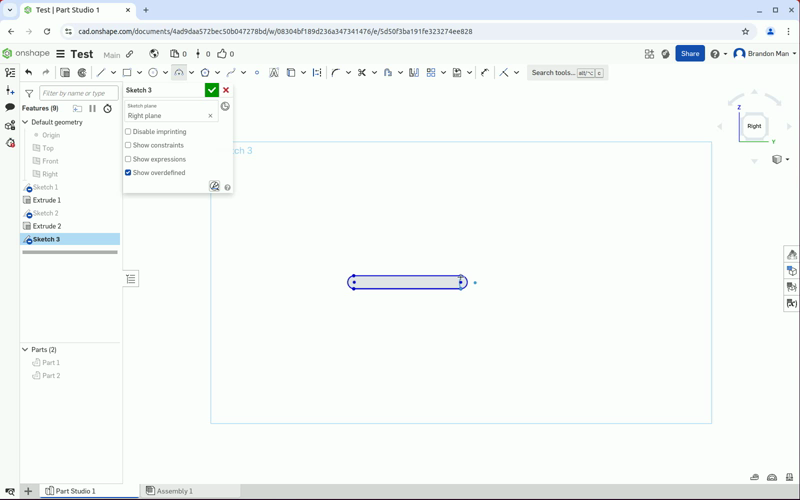
scroll(6)
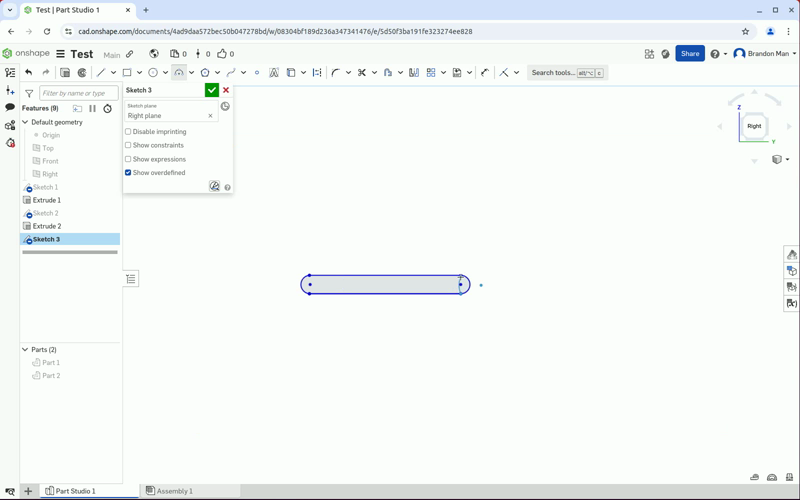
scroll(6)
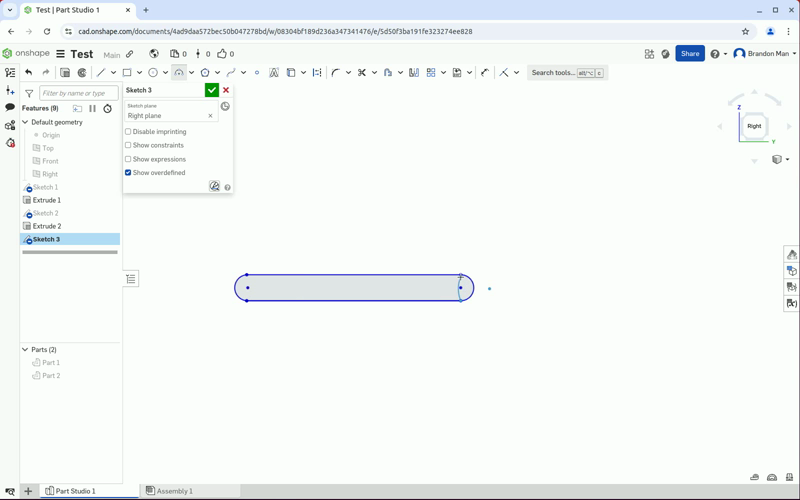
scroll(6)
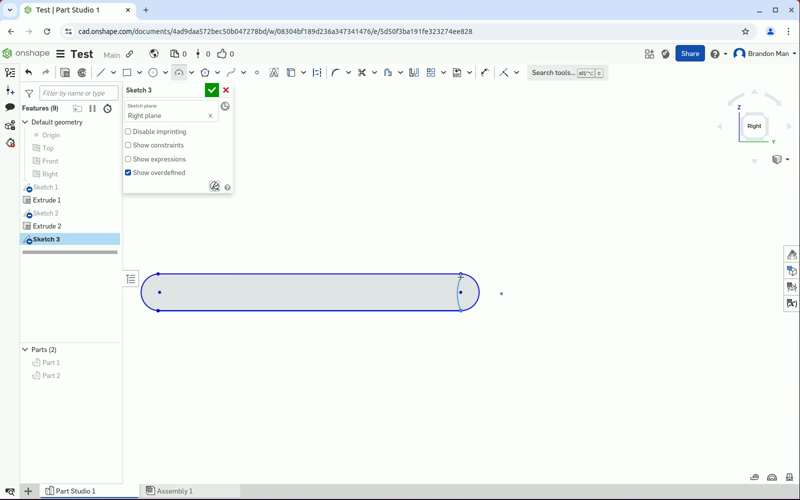
scroll(6)
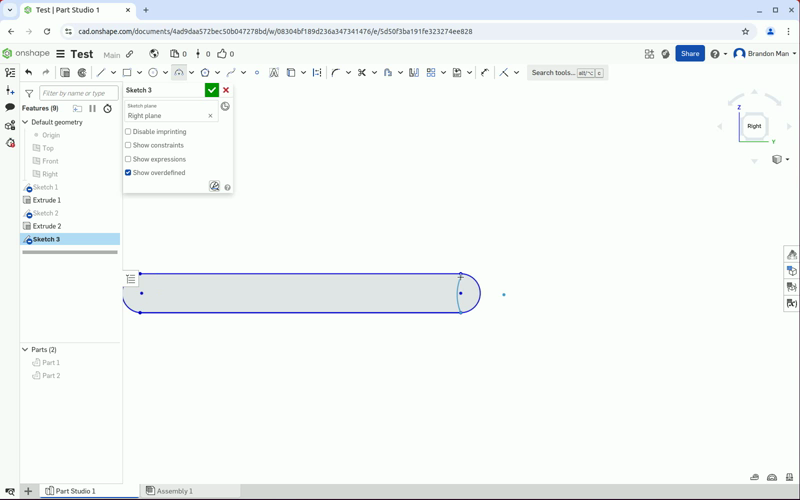
scroll(6)
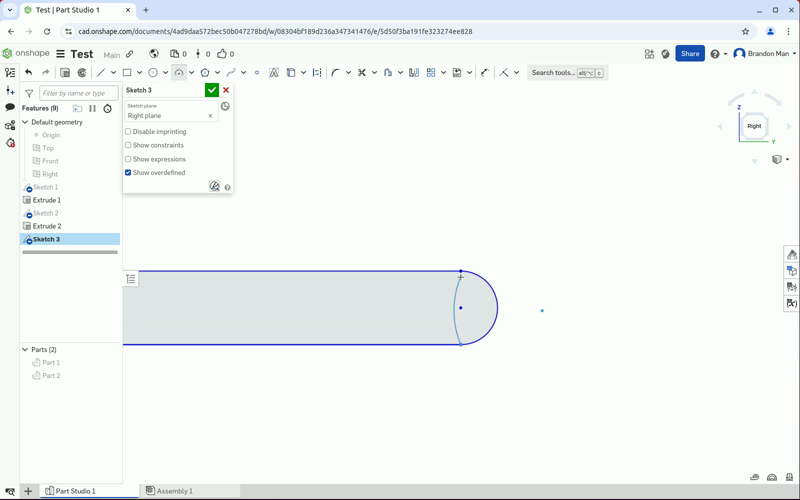
scroll(6)
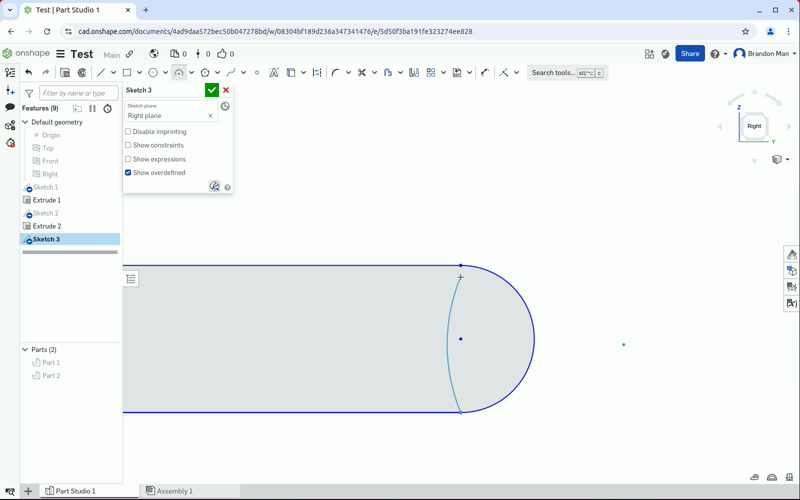
click(460, 276)
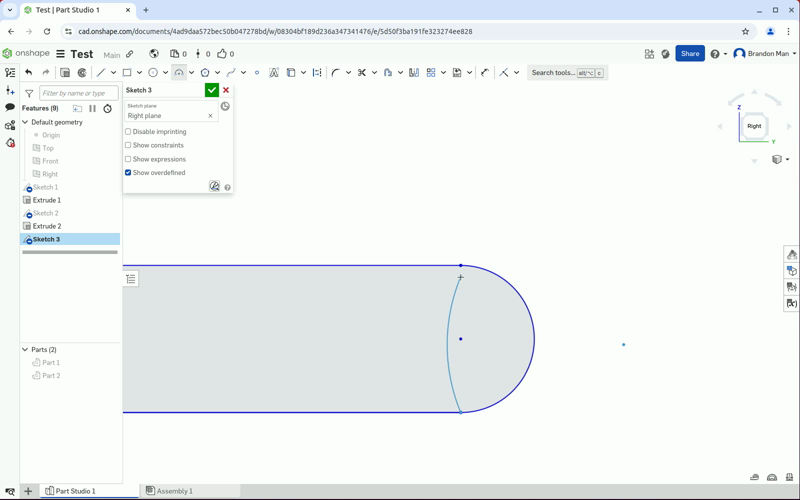
scroll(-6)
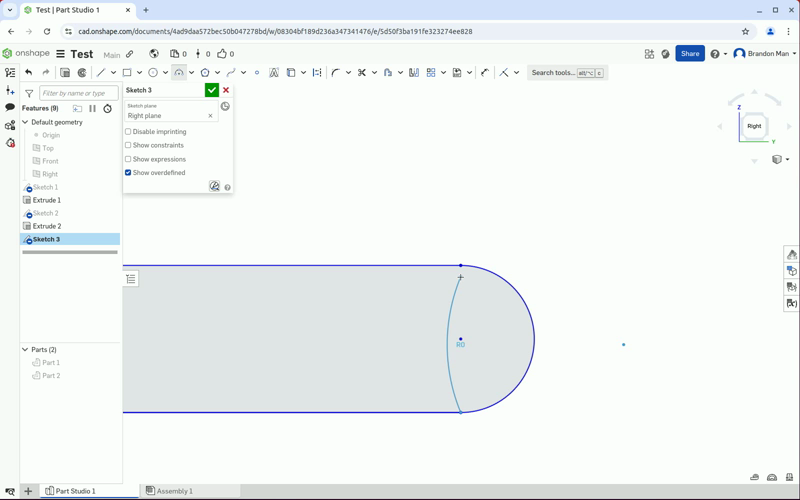
scroll(-6)
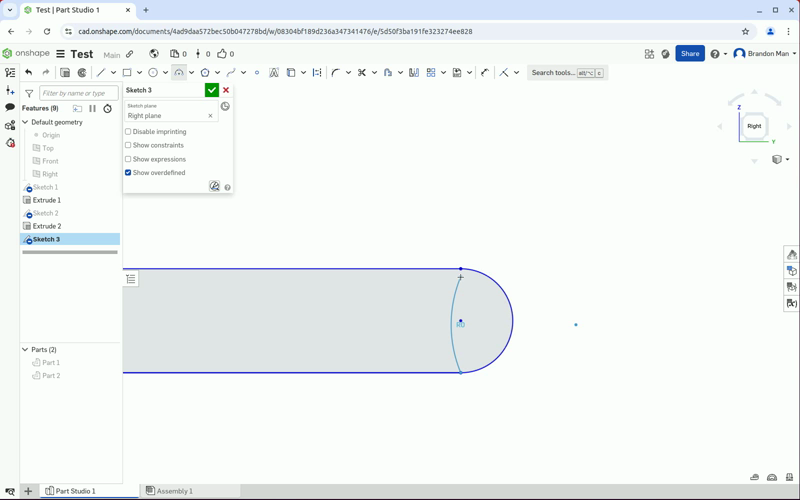
scroll(-6)
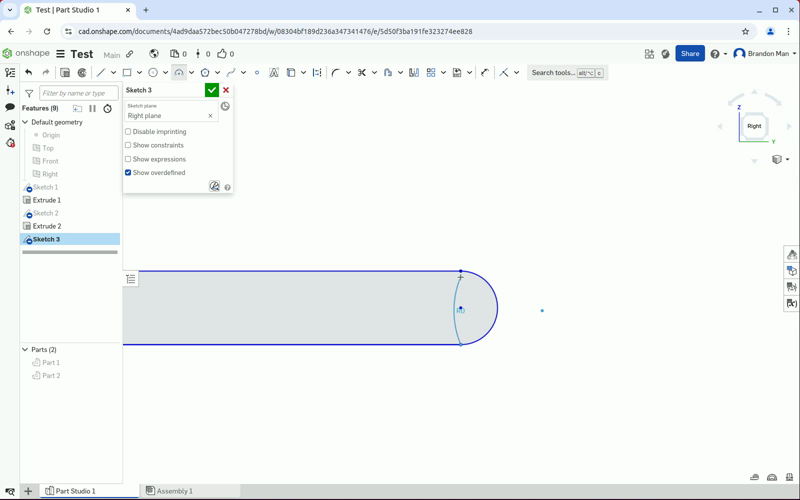
scroll(-6)
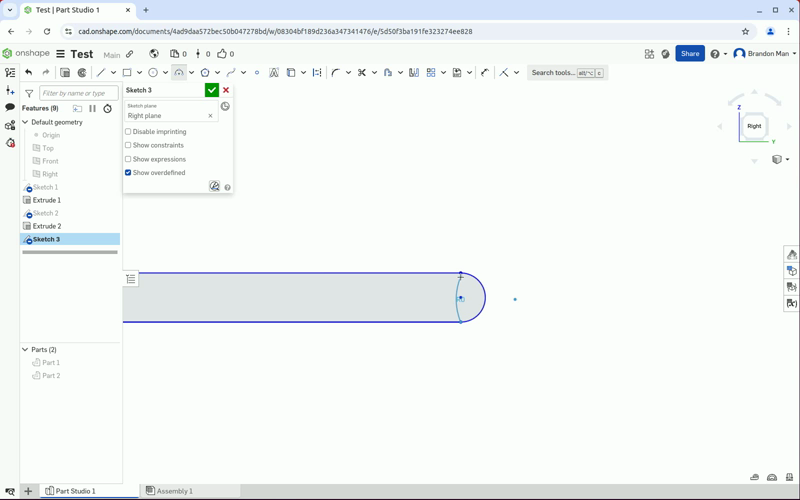
scroll(-6)
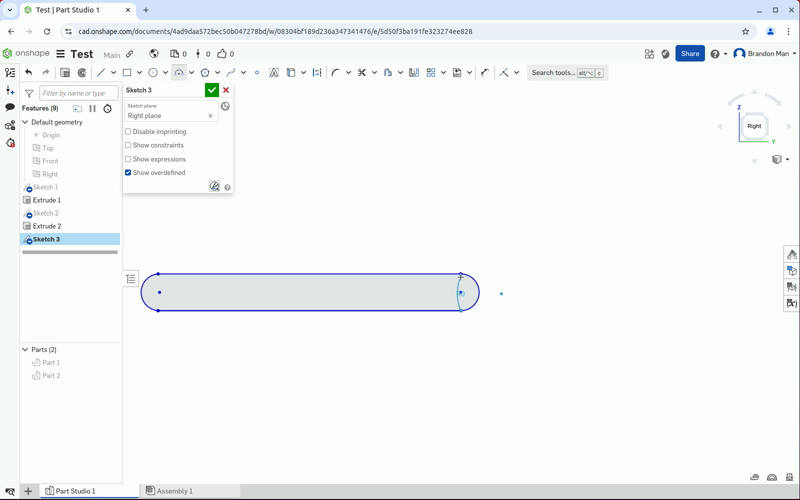
scroll(-6)
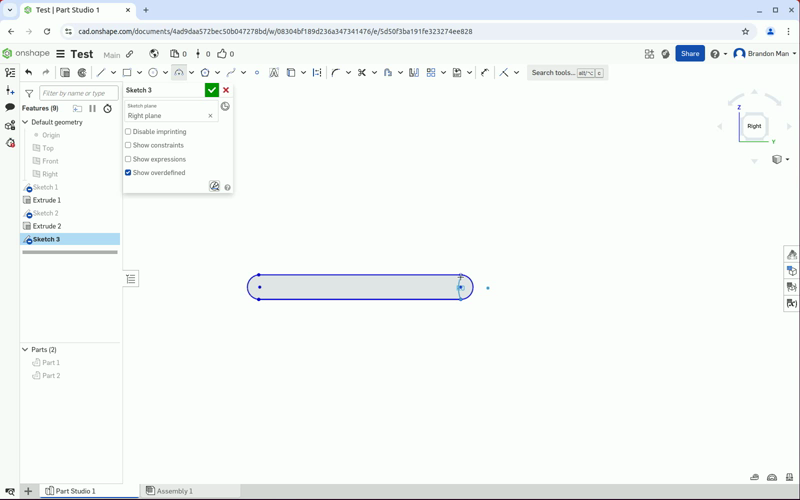
scroll(-6)
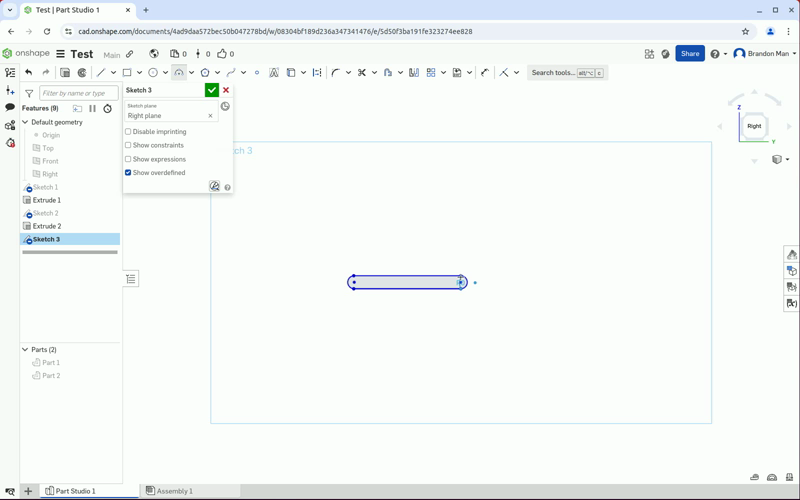
mouse_move(466, 282)
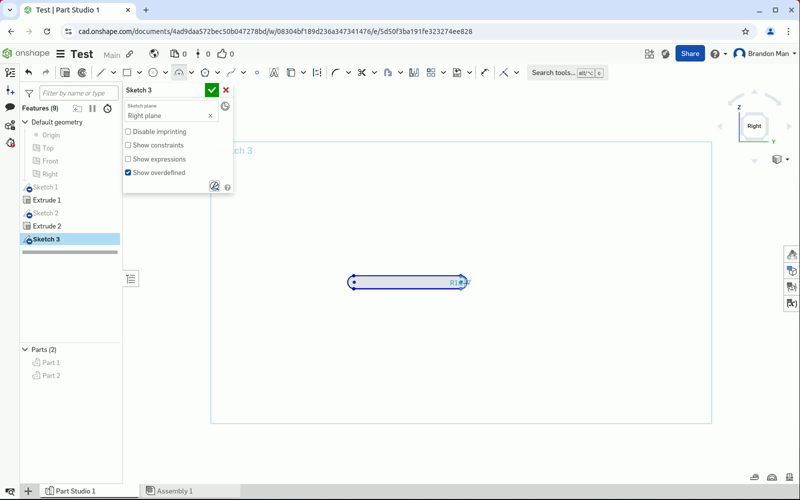
scroll(6)
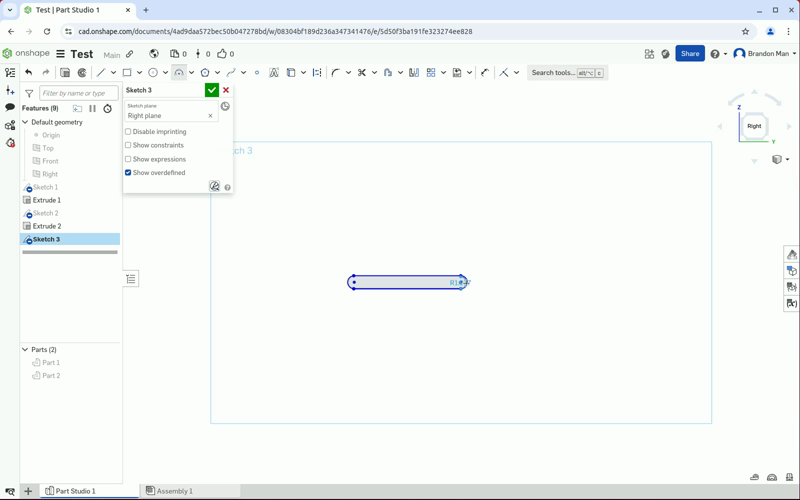
scroll(6)
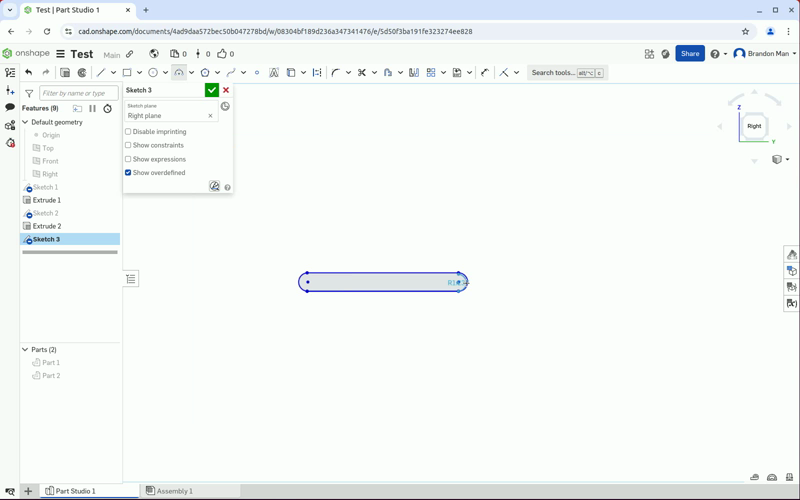
scroll(6)
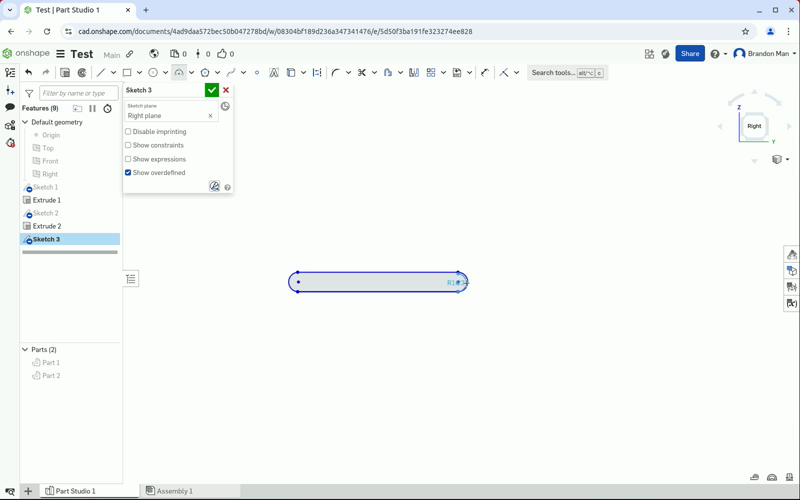
scroll(6)
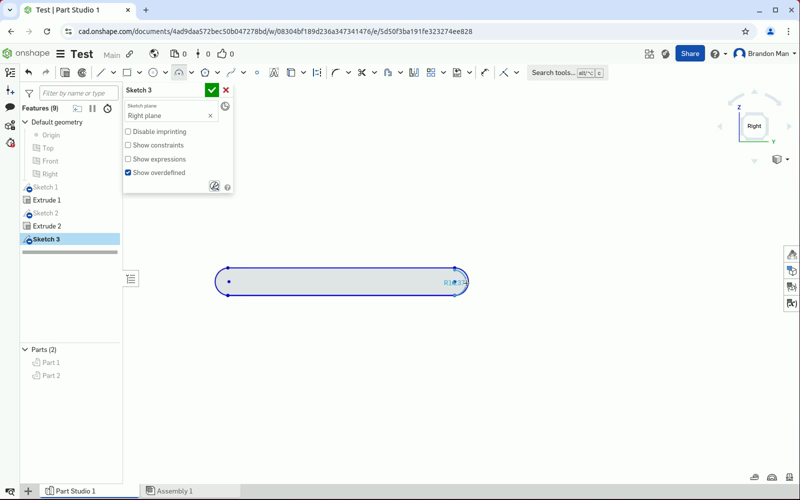
scroll(6)
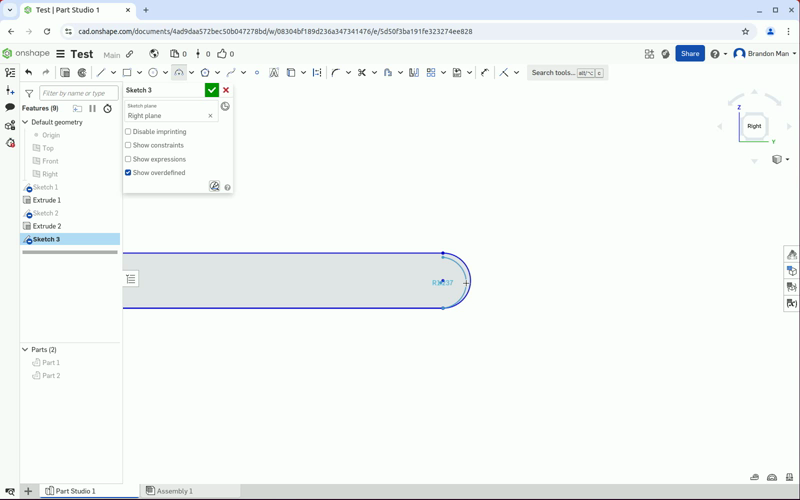
scroll(6)
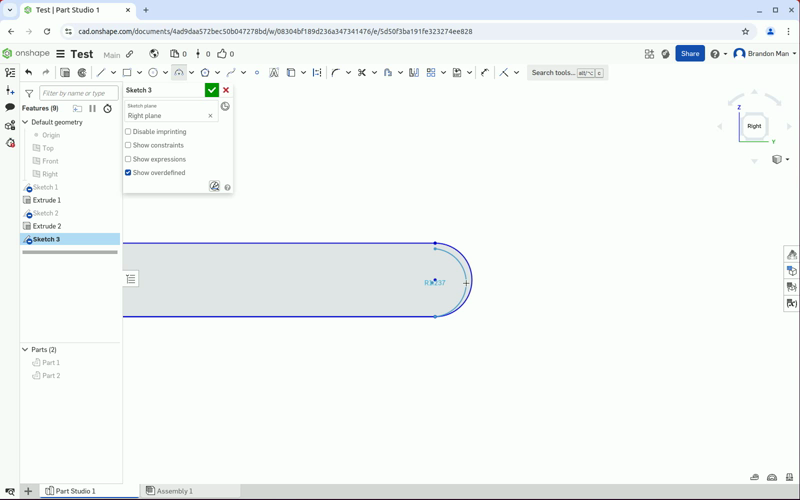
scroll(6)
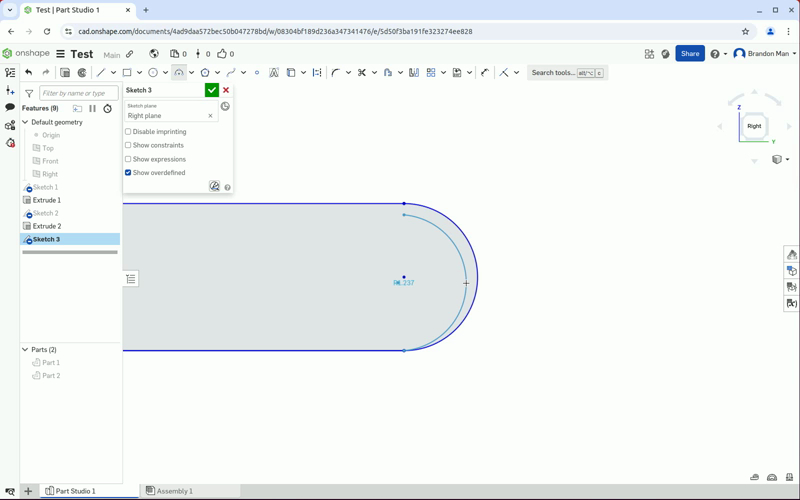
click(466, 282)
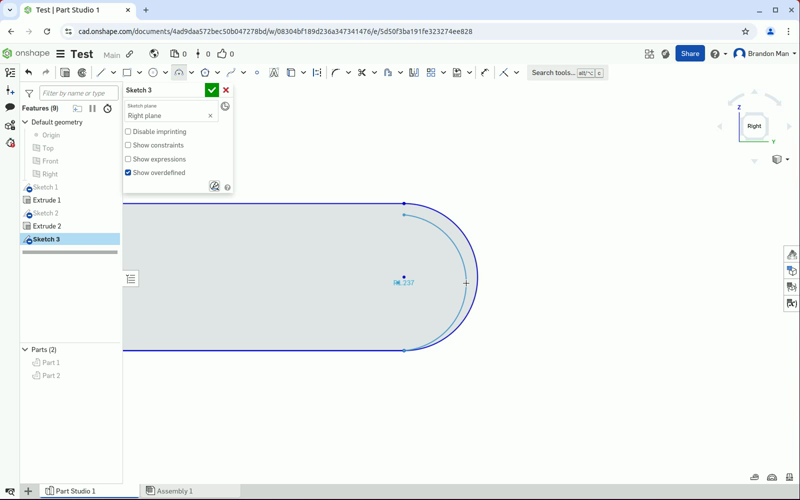
scroll(-6)
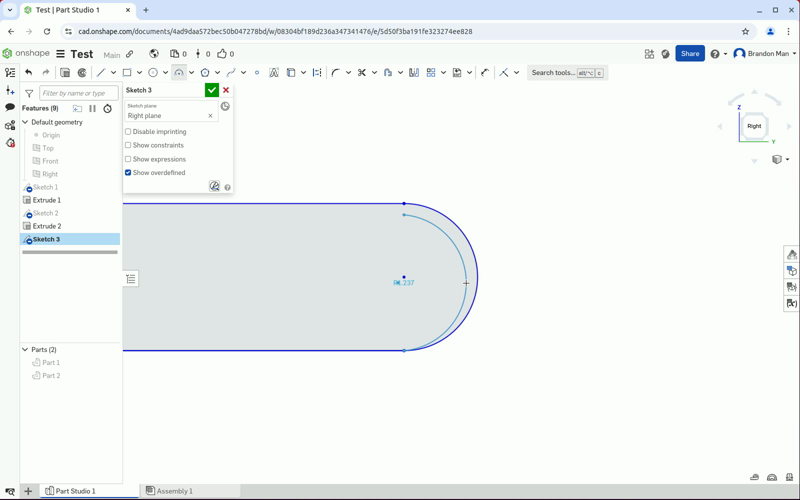
scroll(-6)
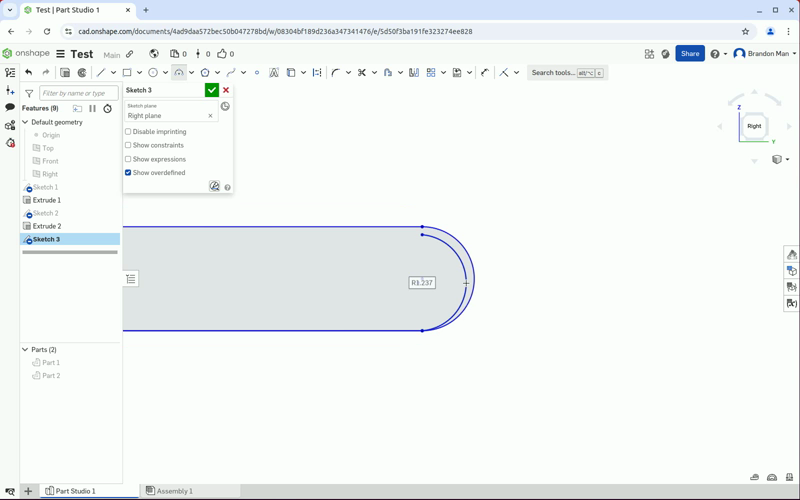
scroll(-6)
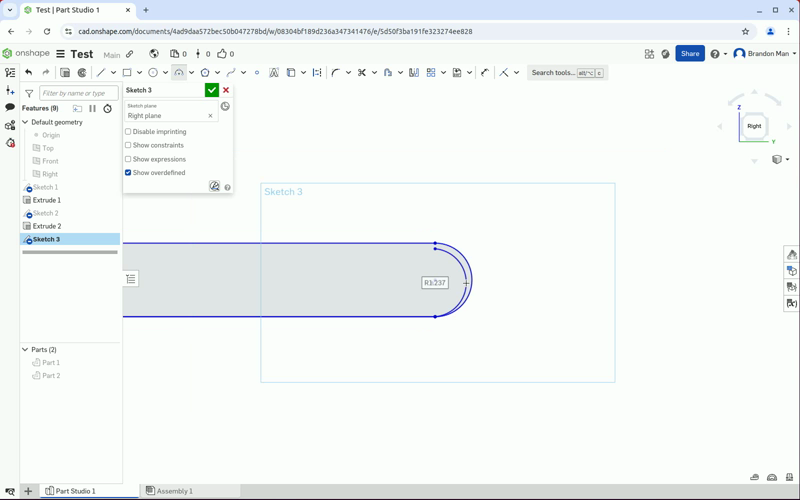
scroll(-6)
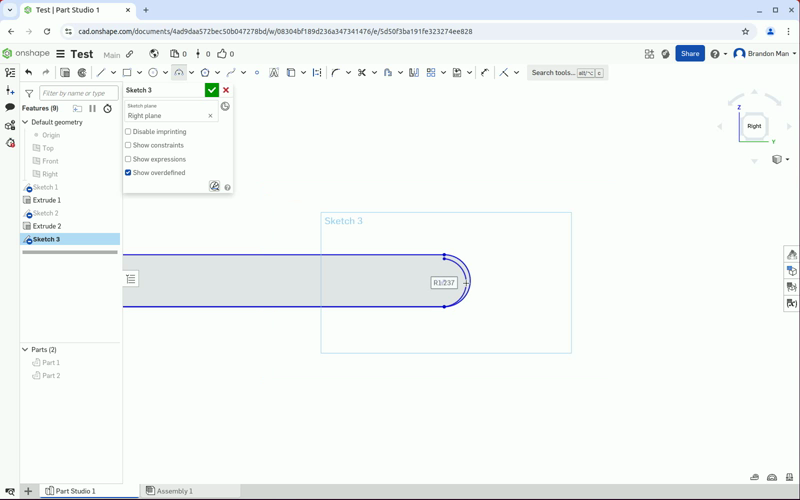
scroll(-6)
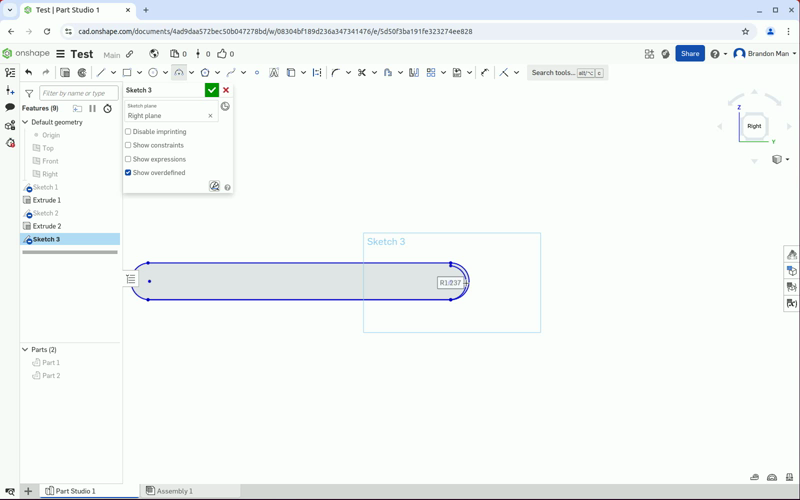
scroll(-6)
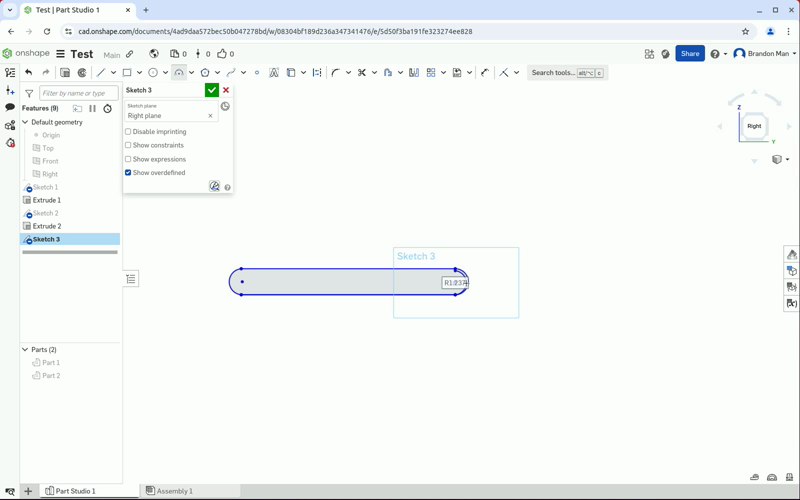
scroll(-6)
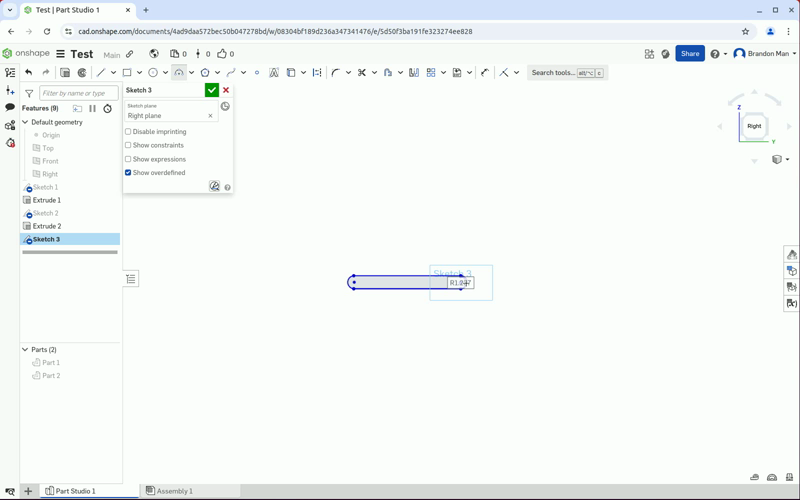
key_up(shift)
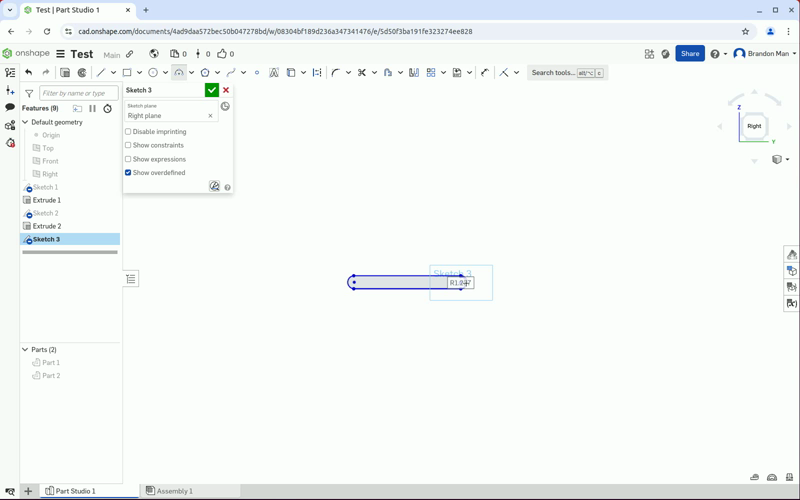
key(esc)
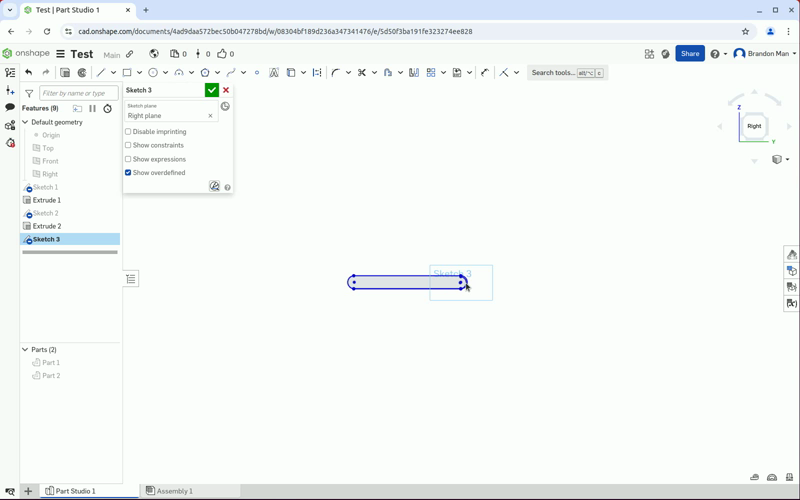
key(l)
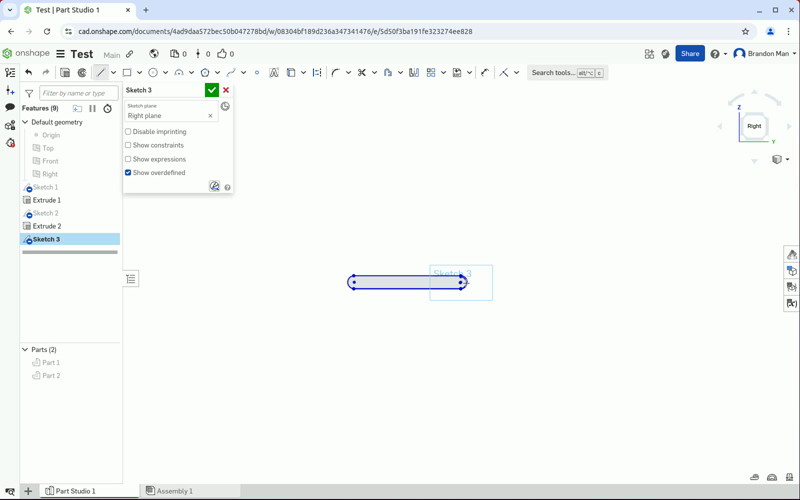
mouse_move(460, 276)
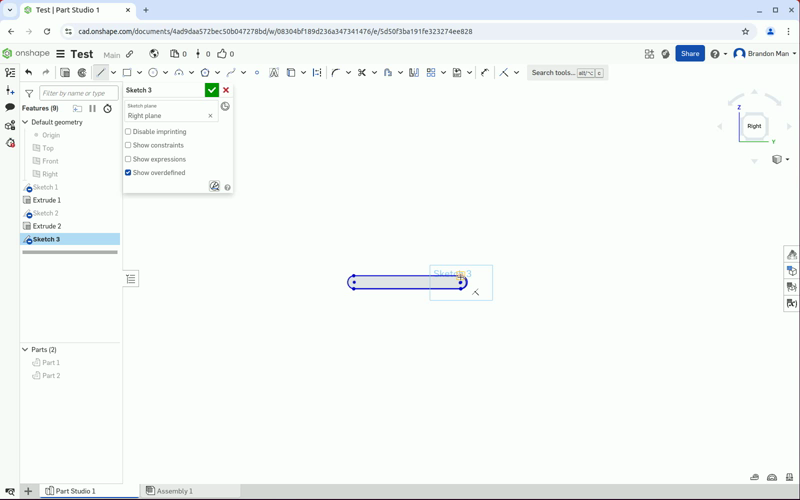
scroll(6)
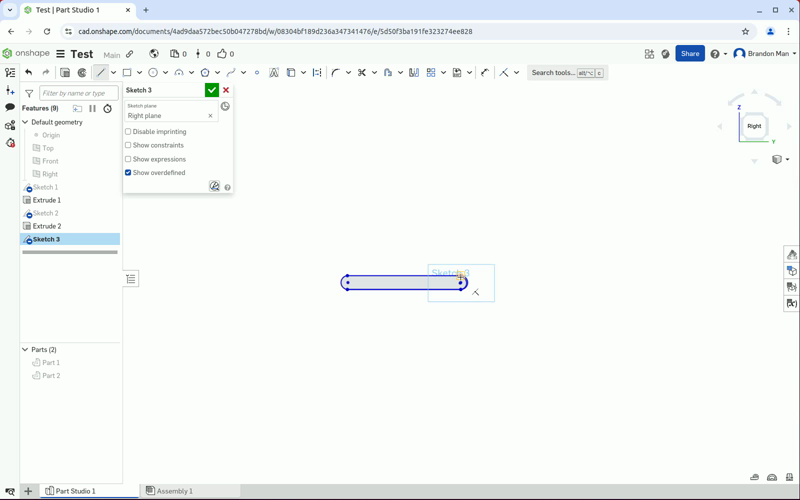
scroll(6)
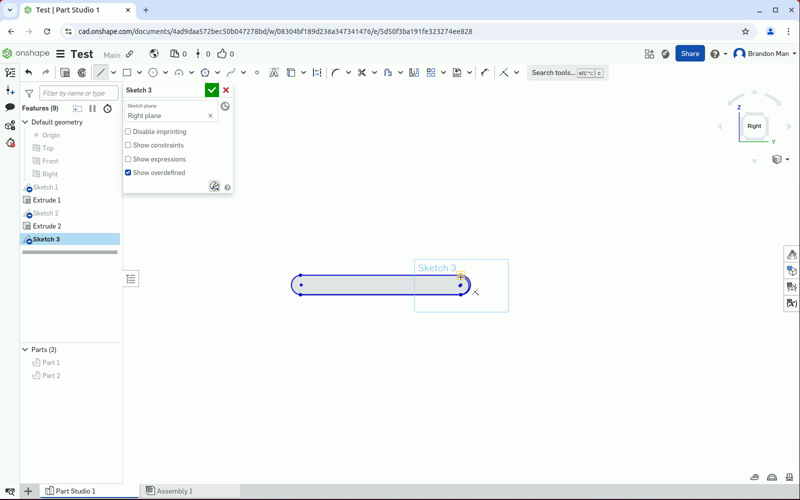
scroll(6)
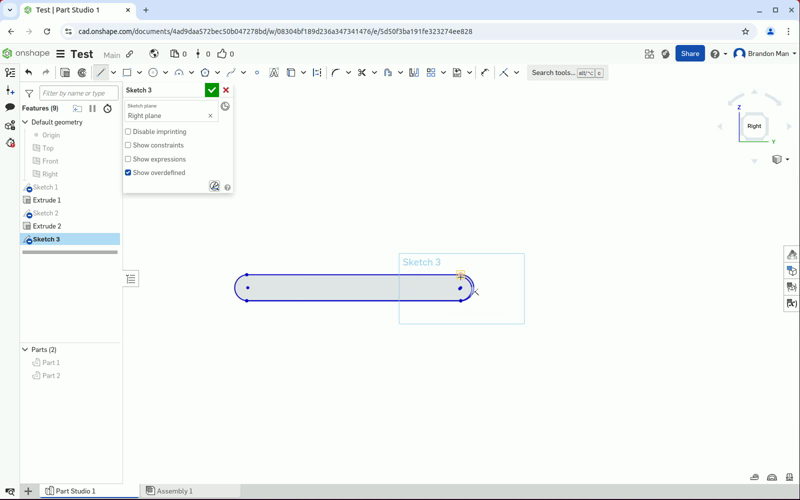
scroll(6)
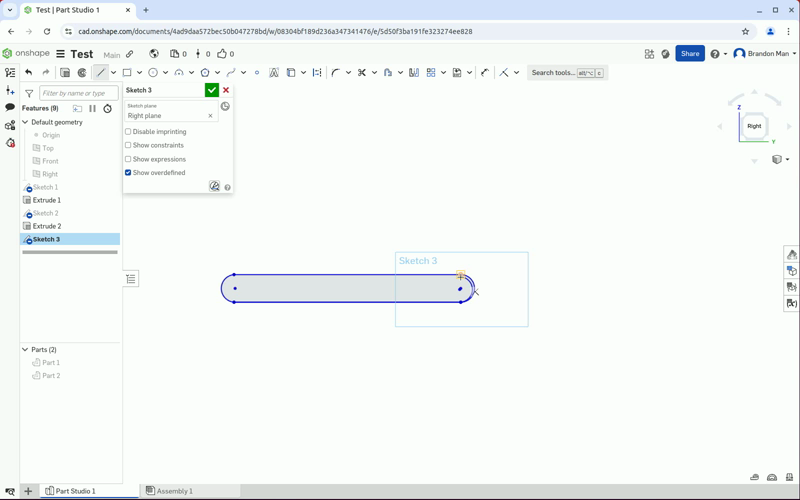
scroll(6)
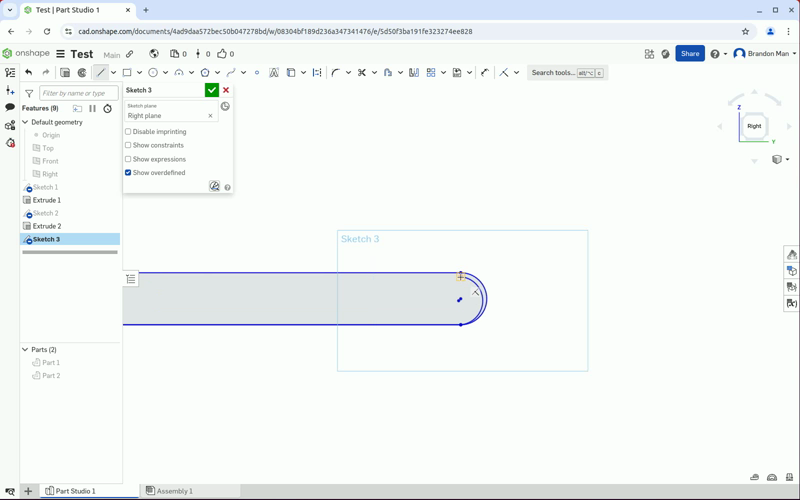
scroll(6)
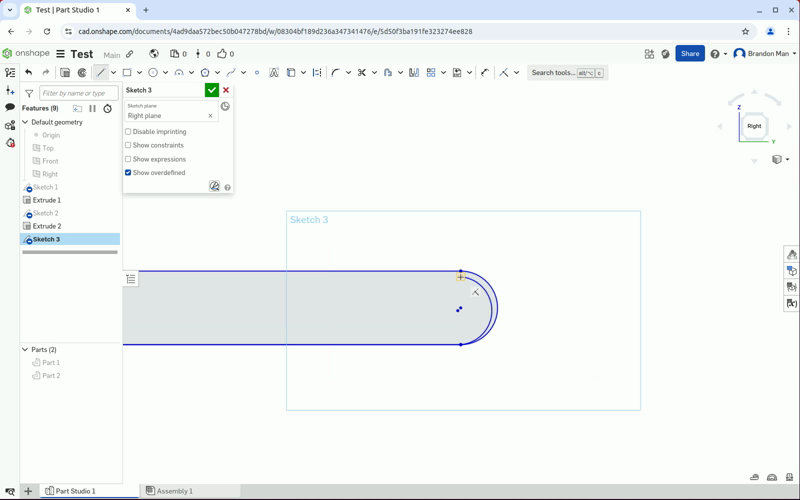
scroll(6)
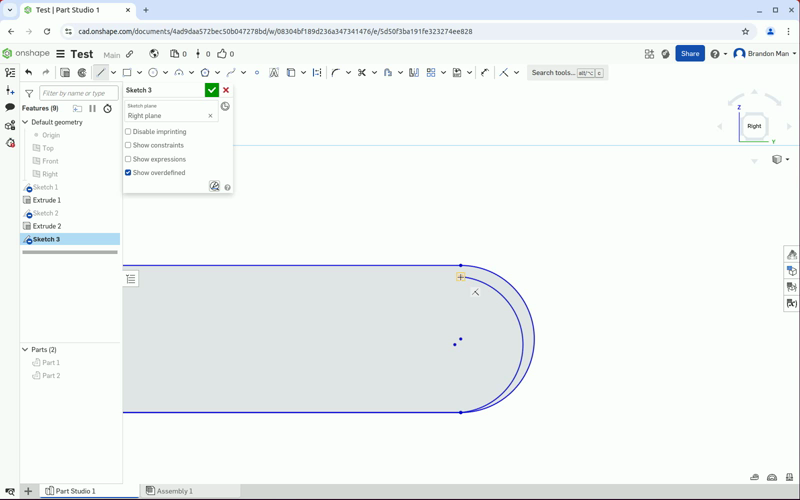
click(460, 276)
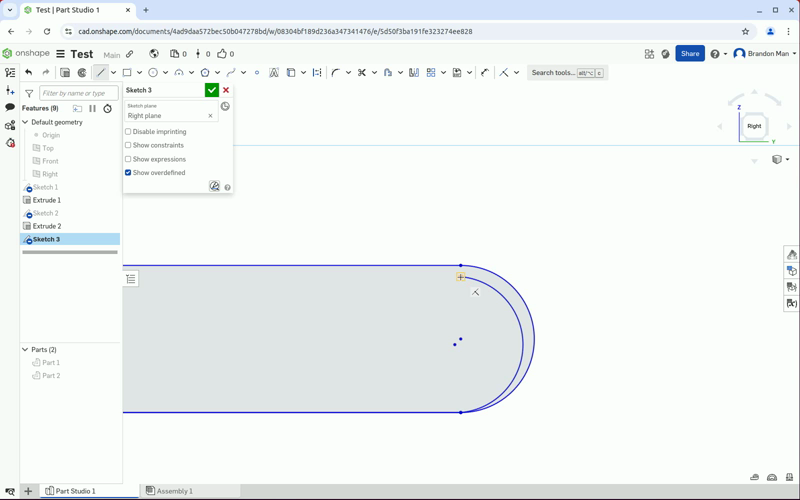
scroll(-6)
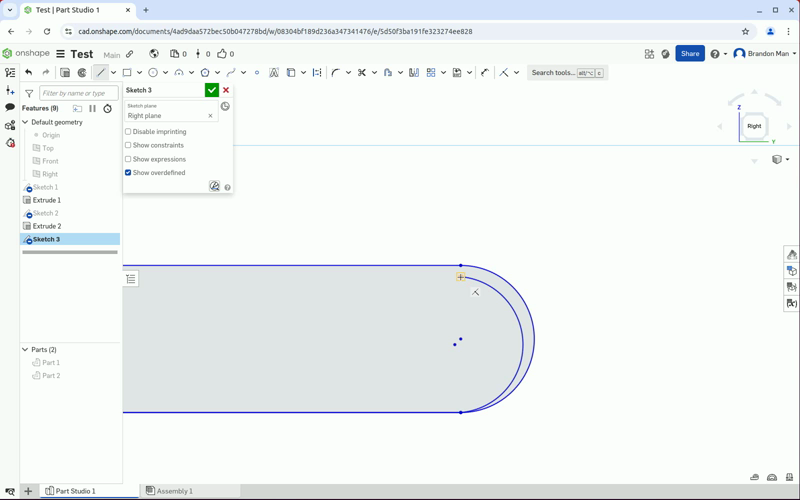
scroll(-6)
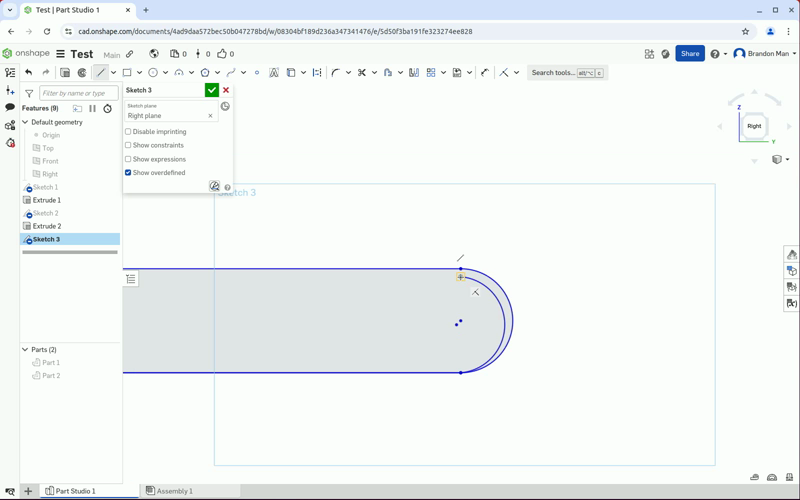
scroll(-6)
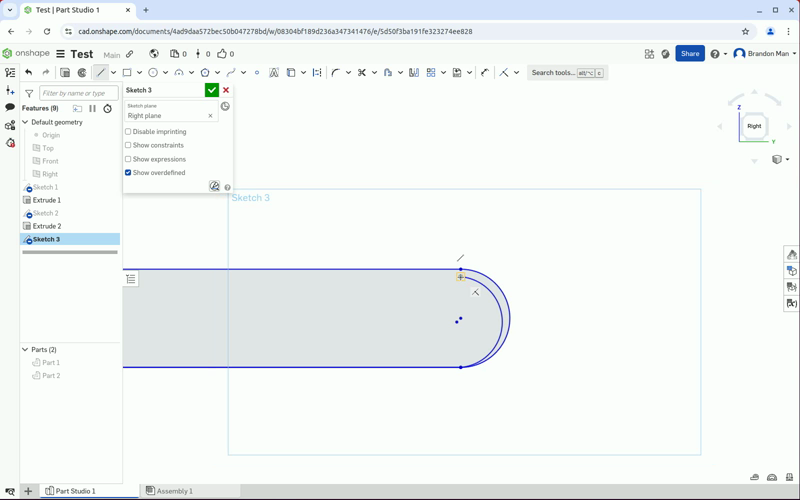
scroll(-6)
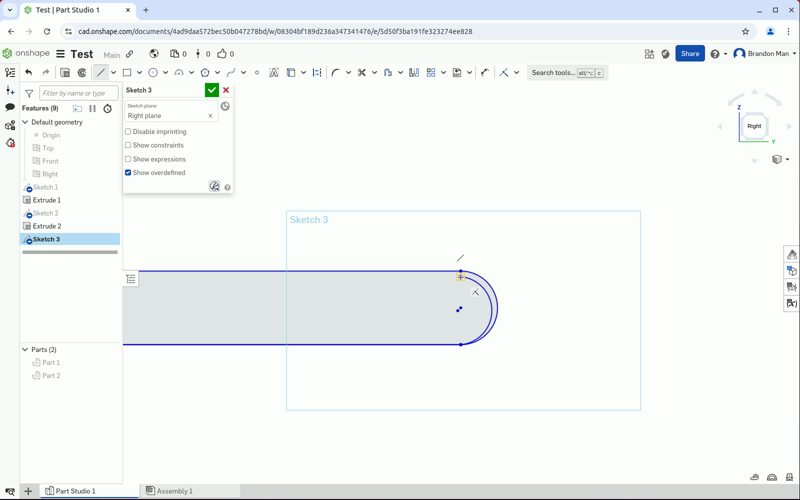
scroll(-6)
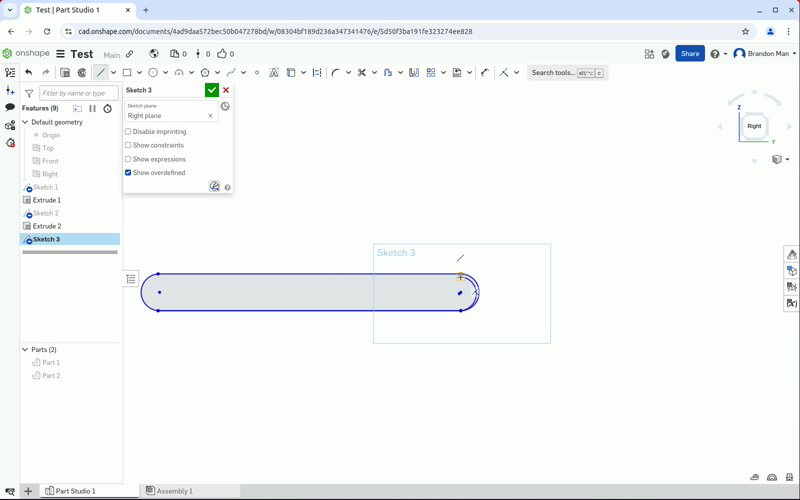
scroll(-6)
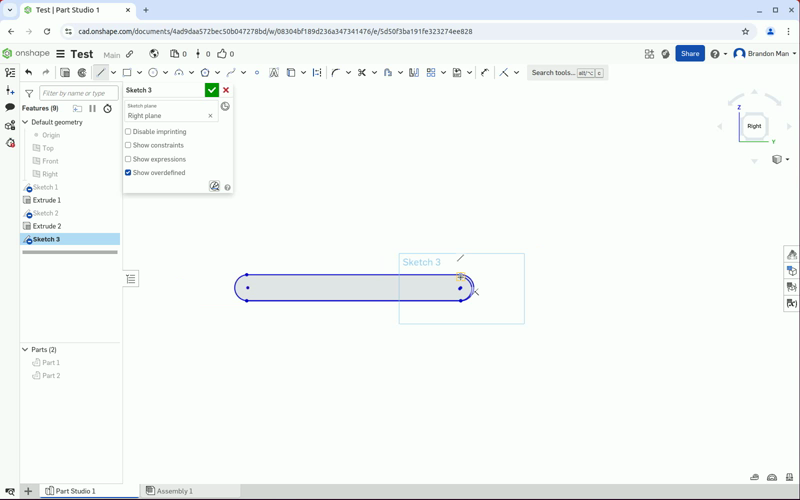
scroll(-6)
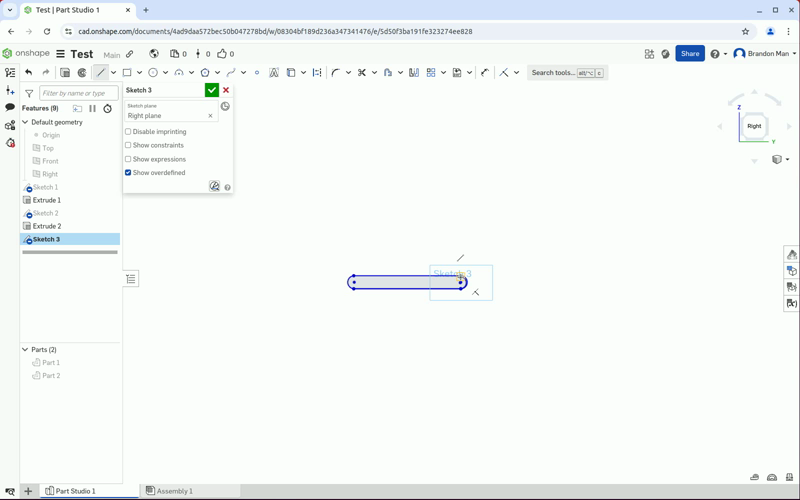
key_down(shift)
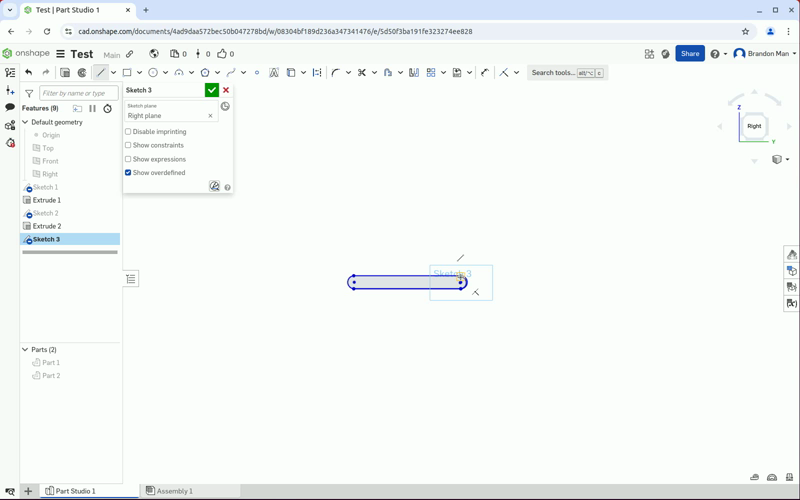
mouse_move(353, 276)
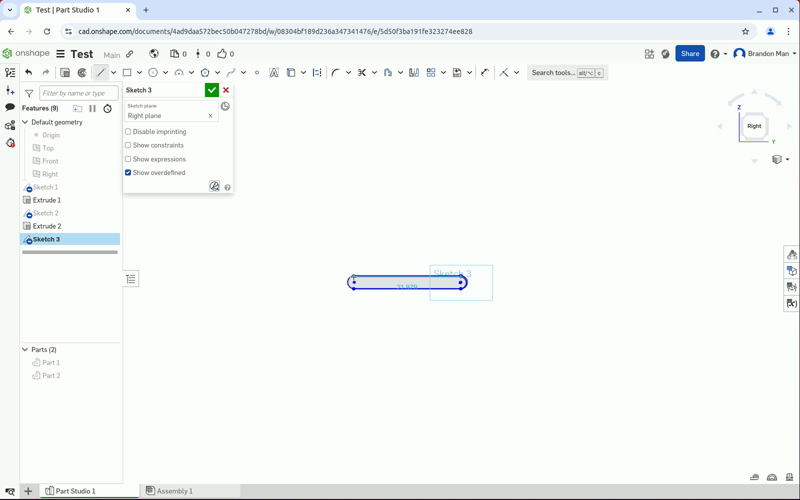
scroll(6)
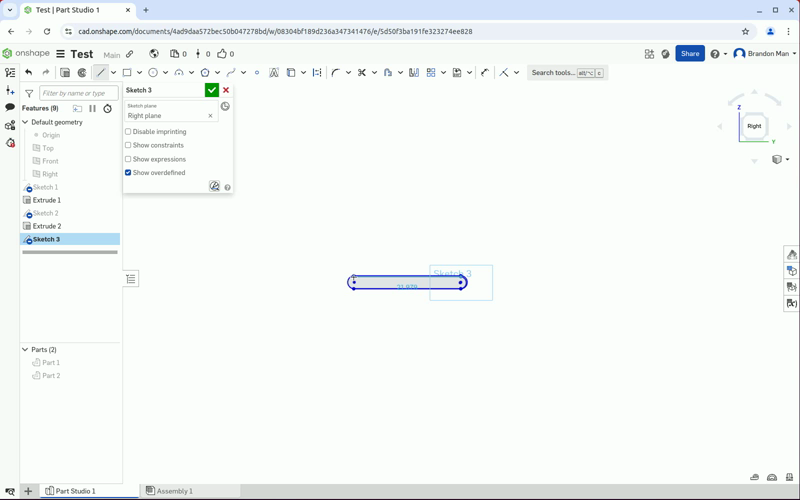
scroll(6)
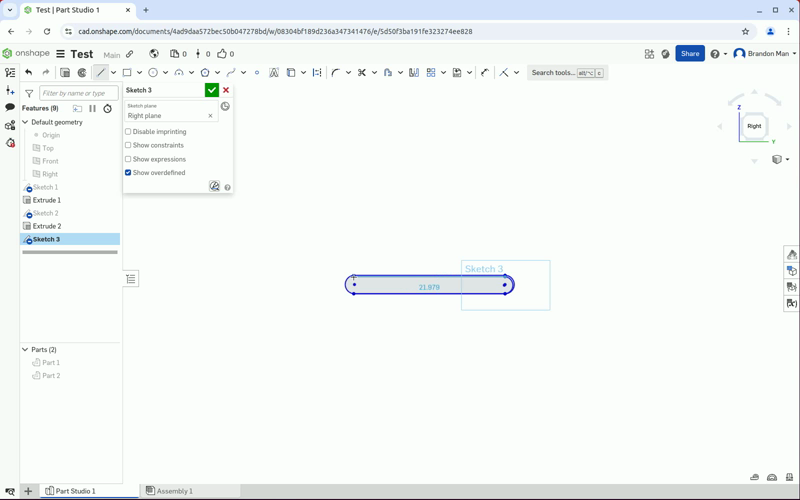
scroll(6)
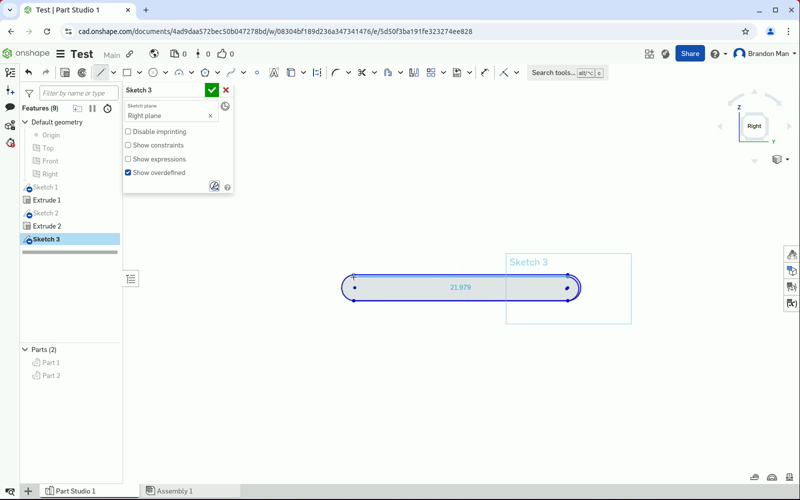
scroll(6)
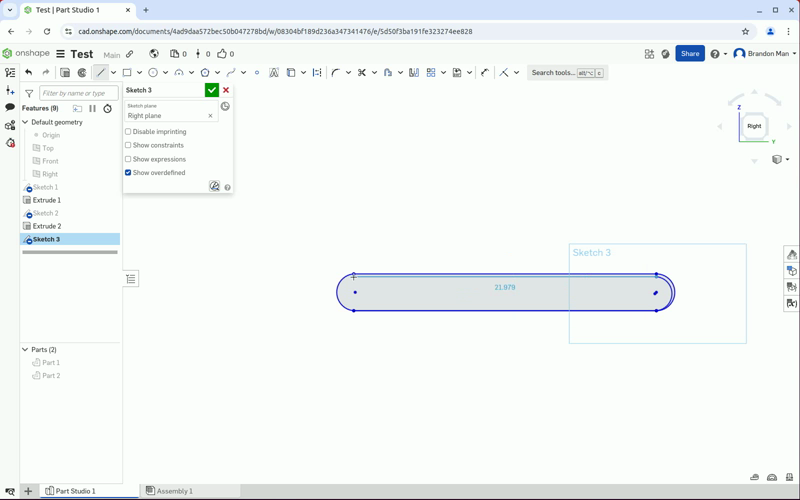
scroll(6)
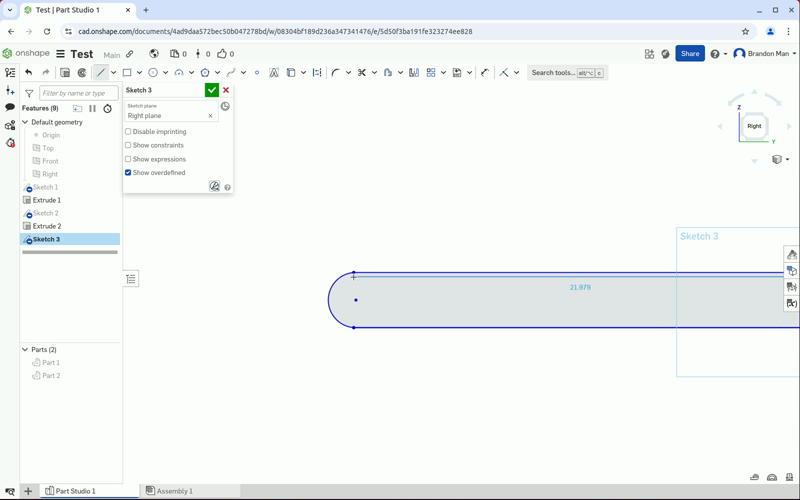
scroll(6)
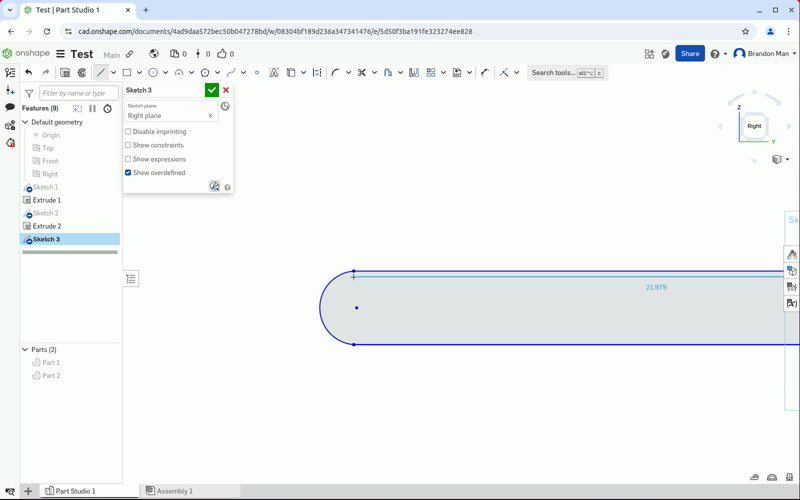
scroll(6)
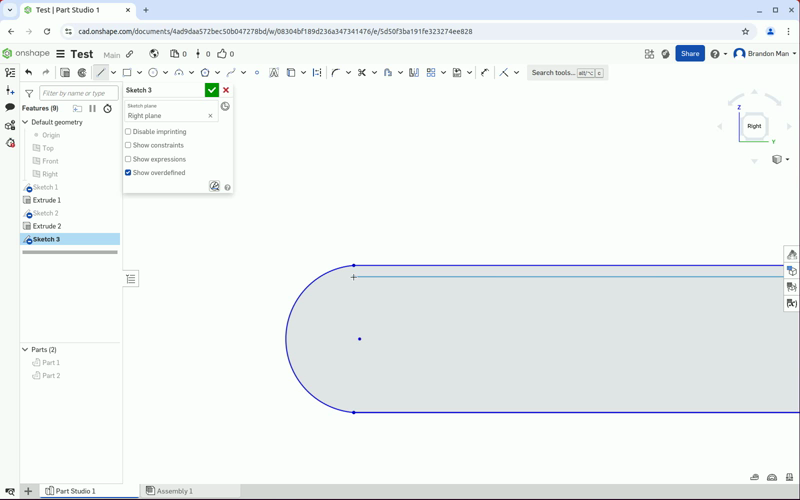
click(353, 276)
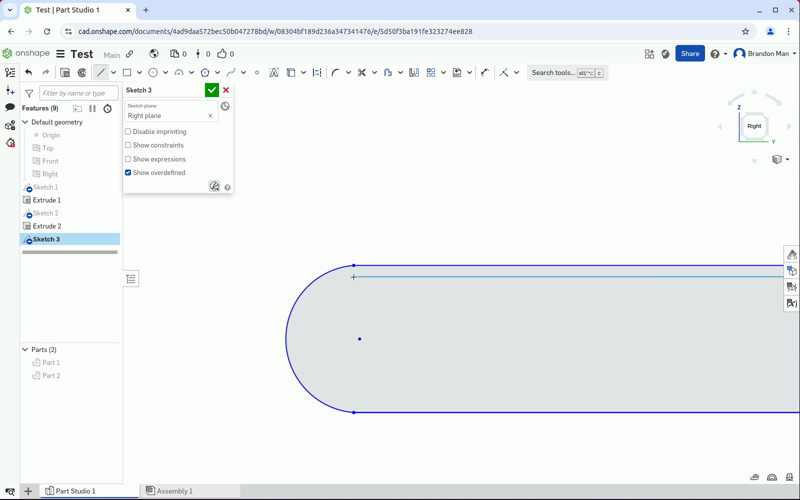
scroll(-6)
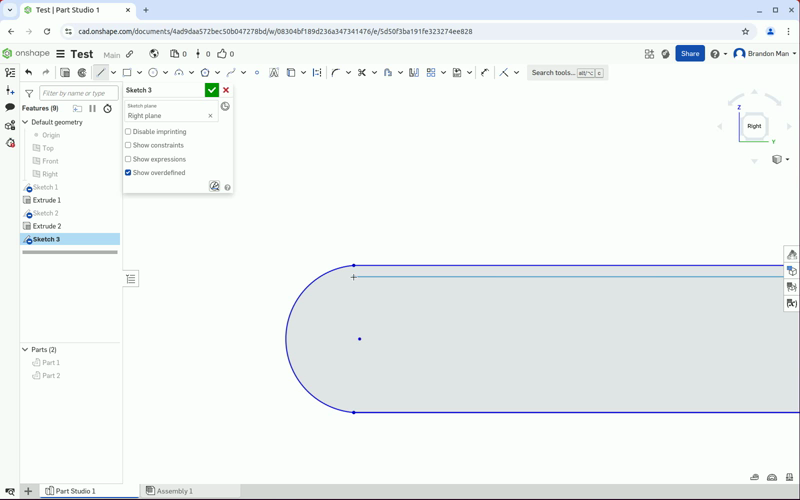
scroll(-6)
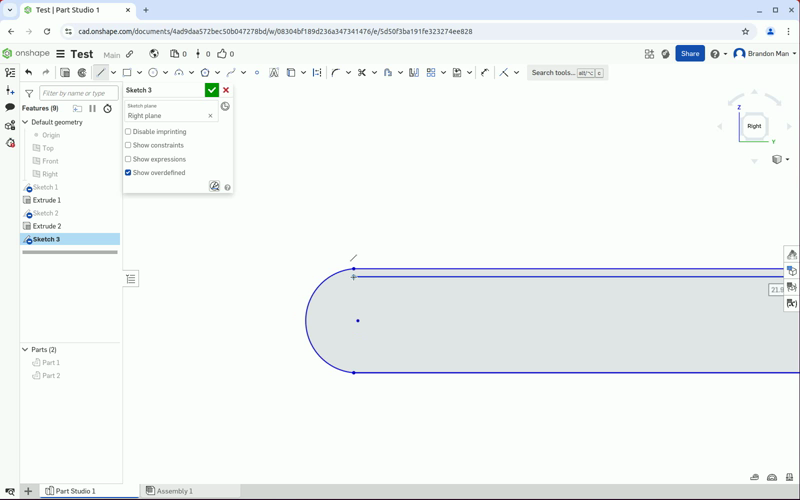
scroll(-6)
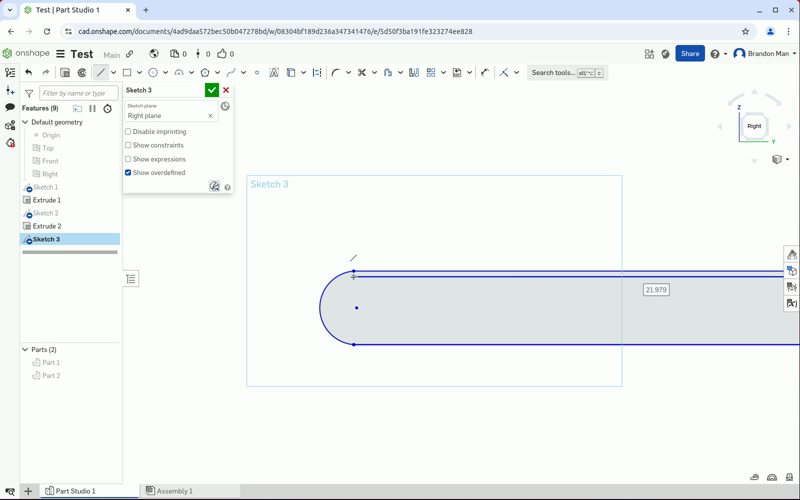
scroll(-6)
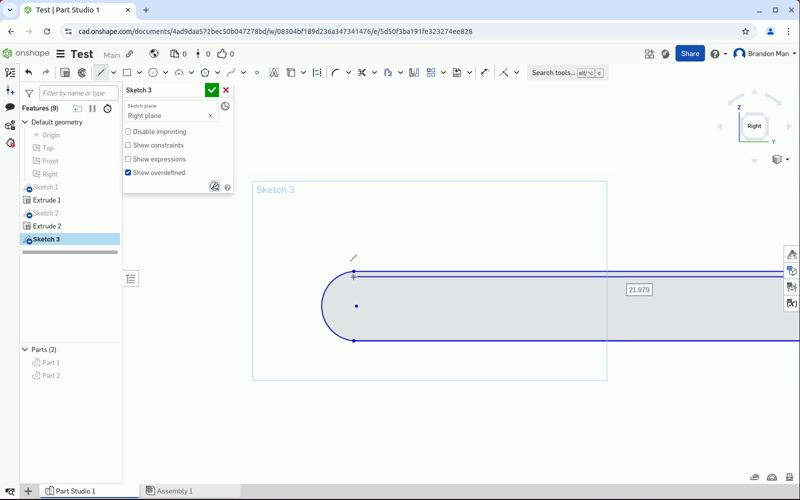
scroll(-6)
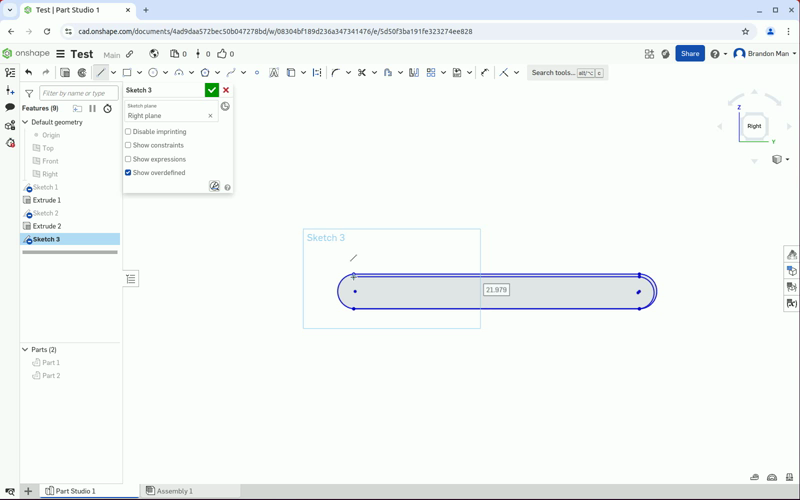
scroll(-6)
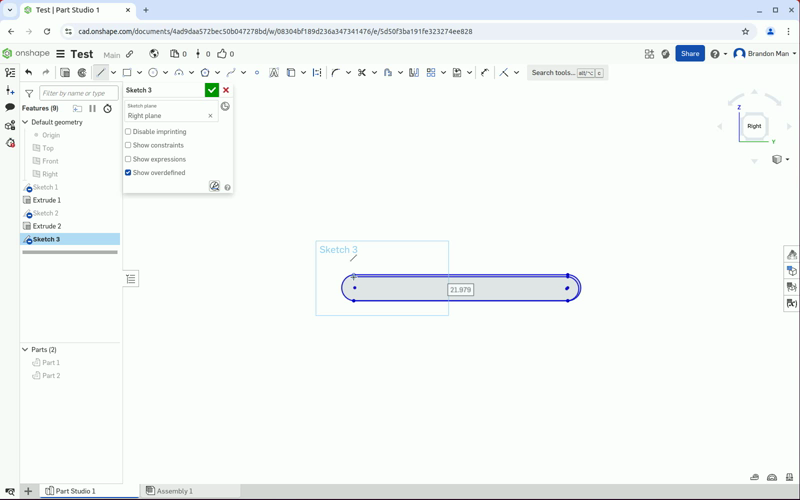
scroll(-6)
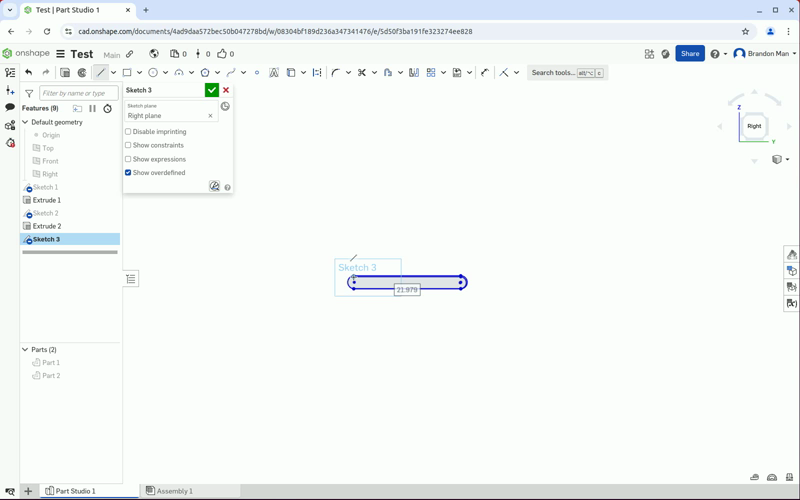
key_up(shift)
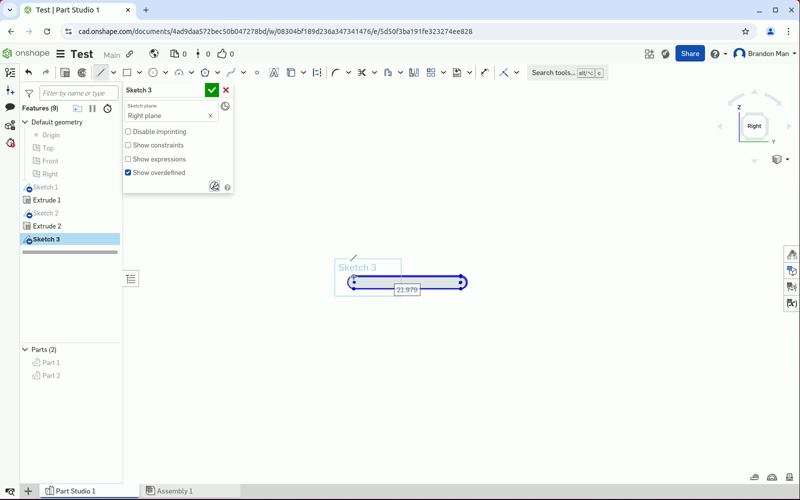
key(esc)
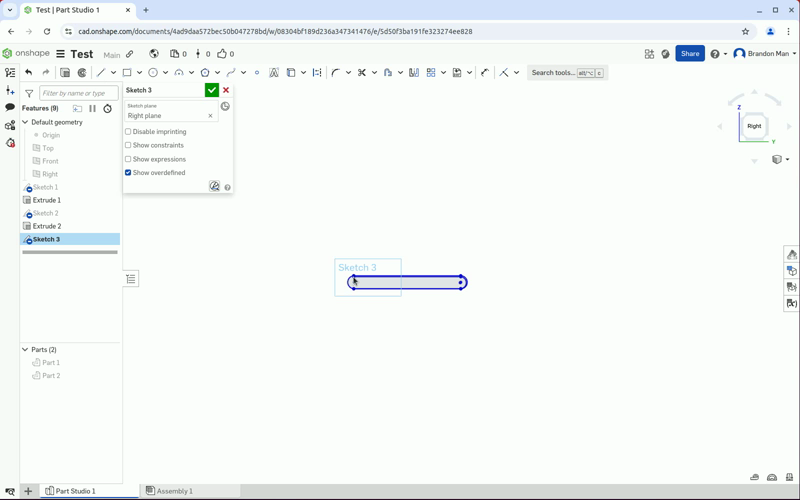
key(a)
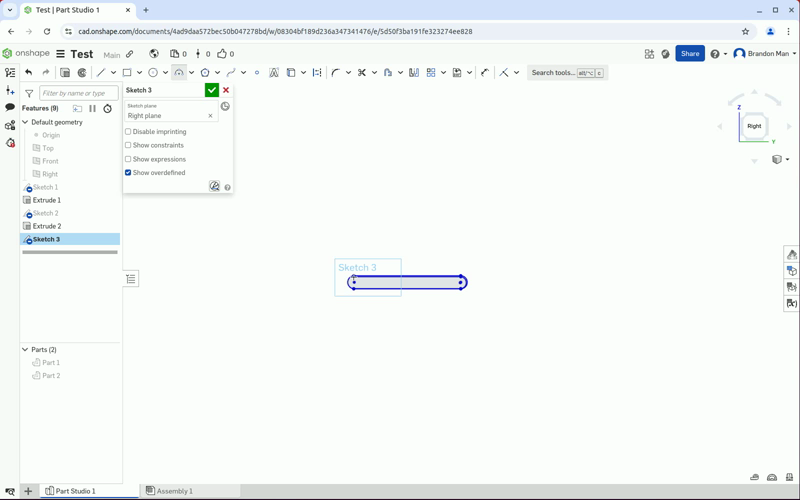
mouse_move(353, 276)
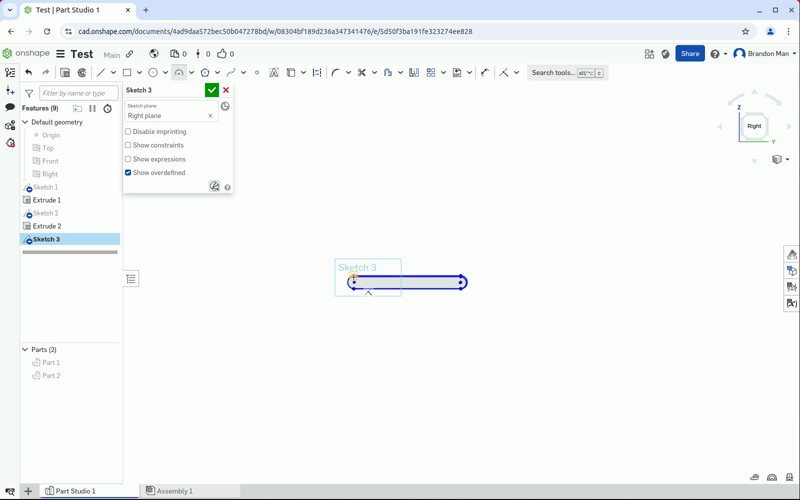
scroll(6)
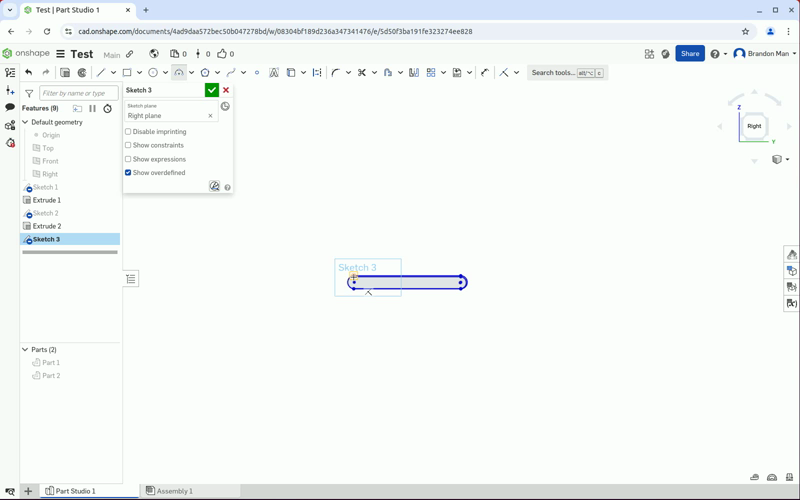
scroll(6)
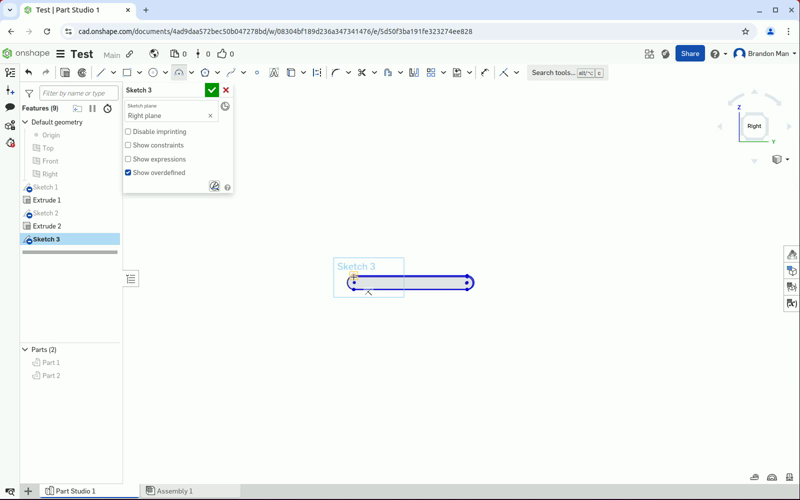
scroll(6)
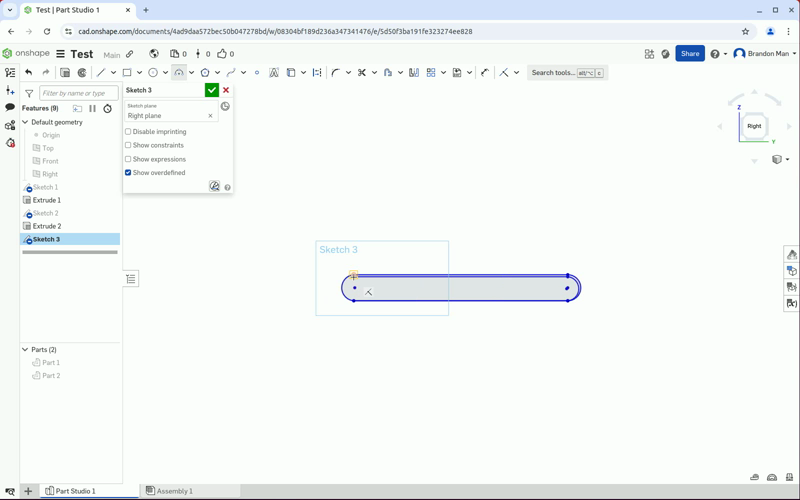
scroll(6)
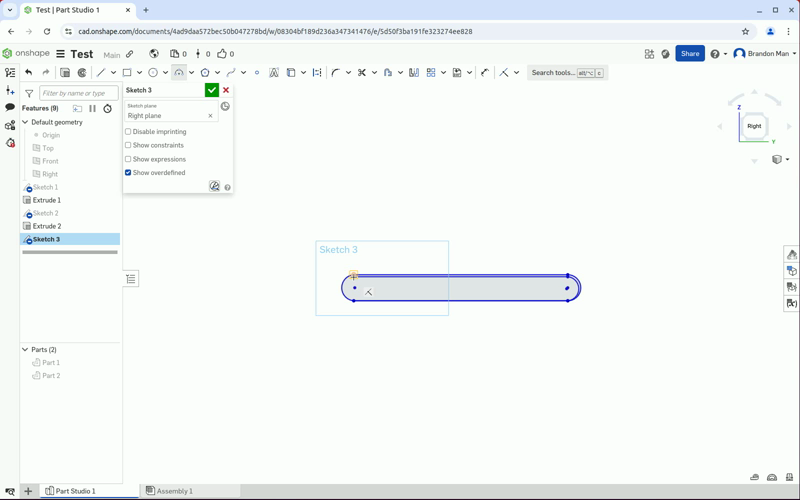
scroll(6)
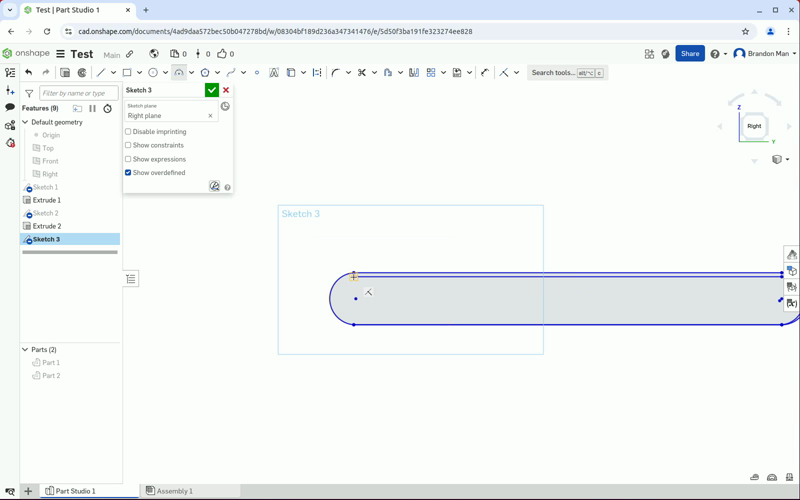
scroll(6)
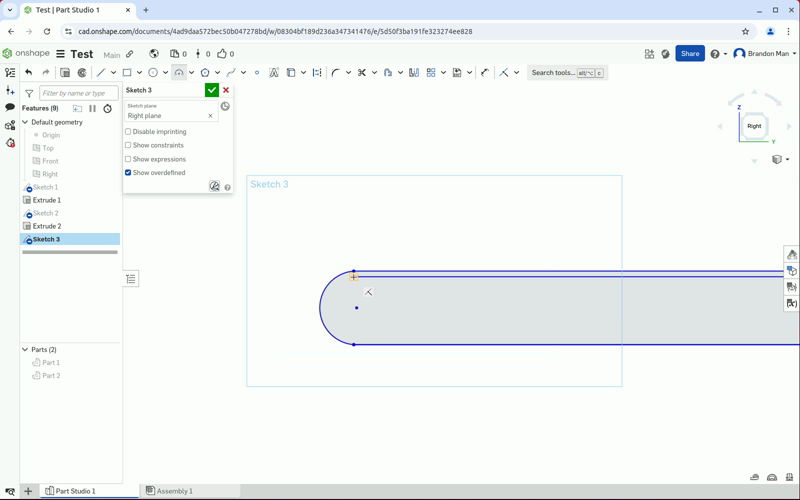
scroll(6)
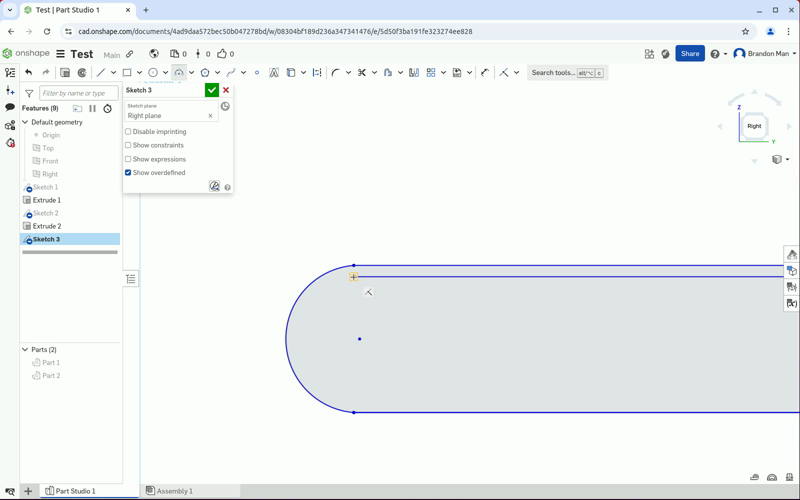
click(353, 276)
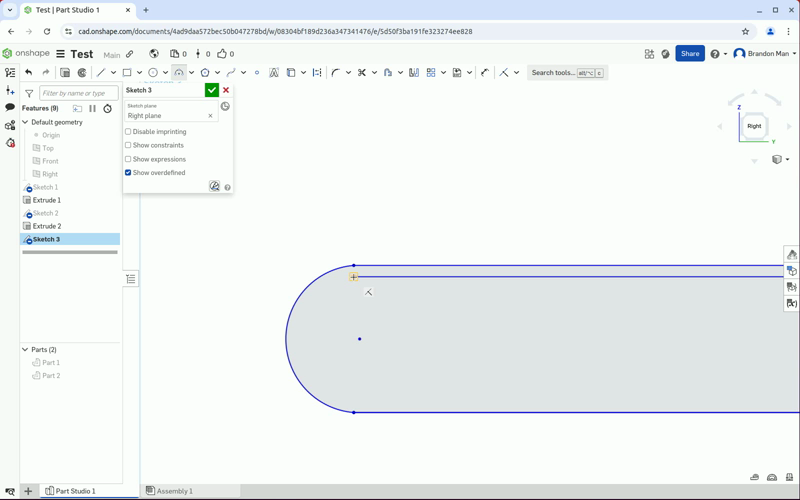
scroll(-6)
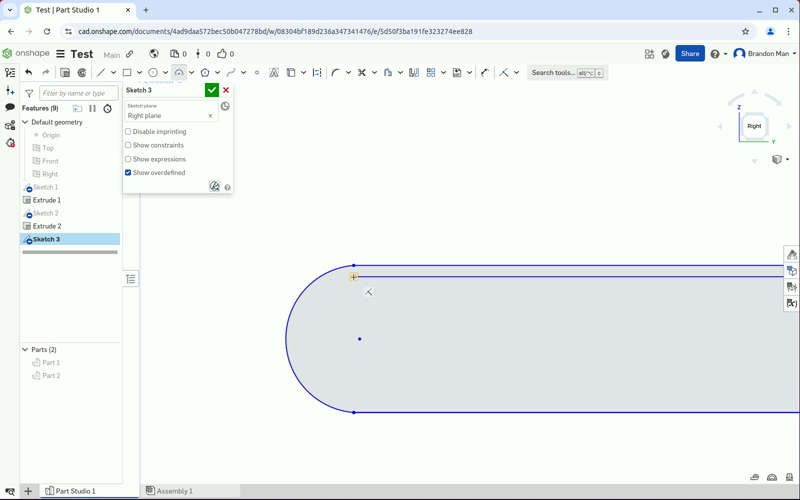
scroll(-6)
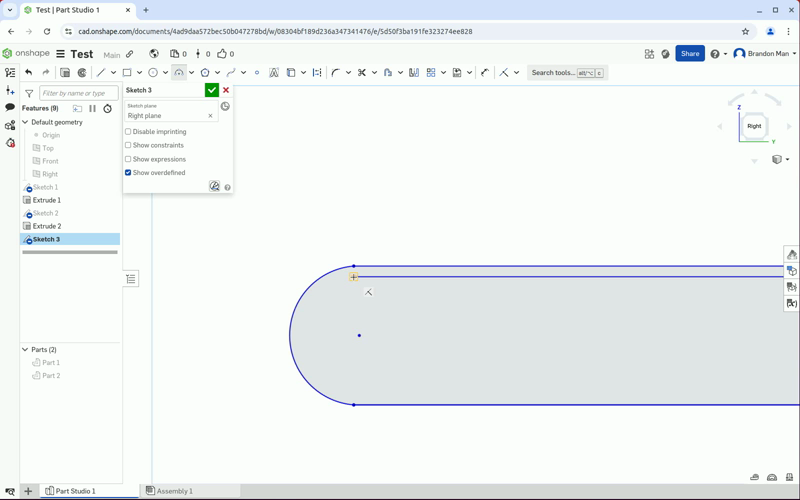
scroll(-6)
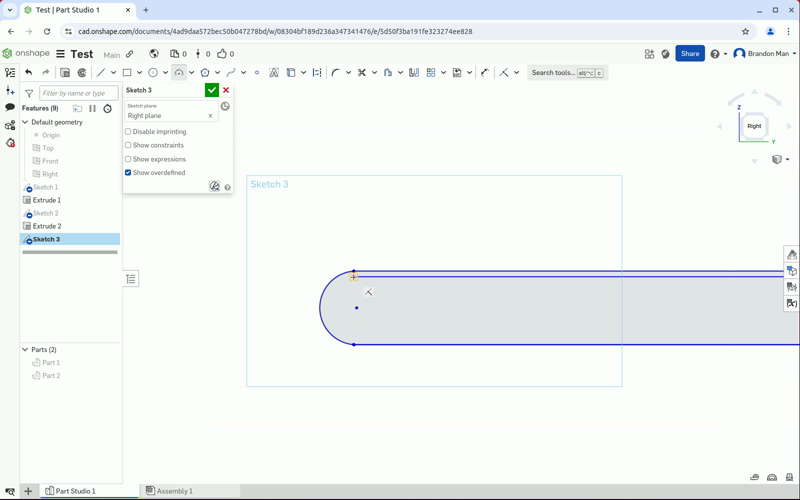
scroll(-6)
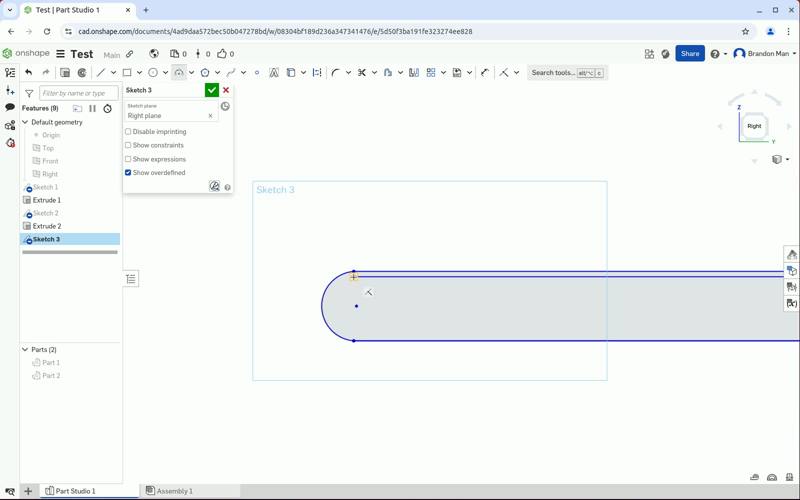
scroll(-6)
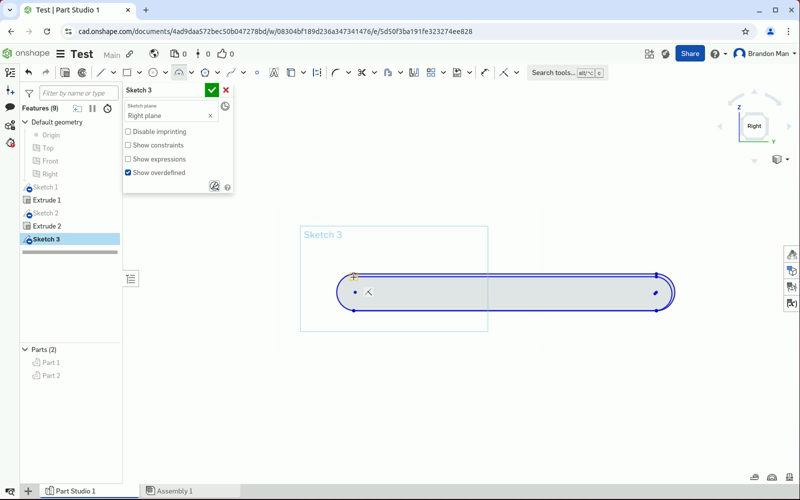
scroll(-6)
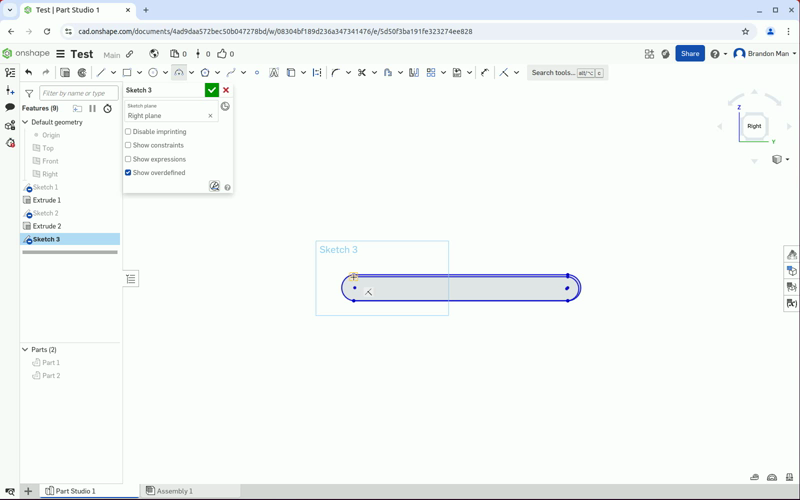
scroll(-6)
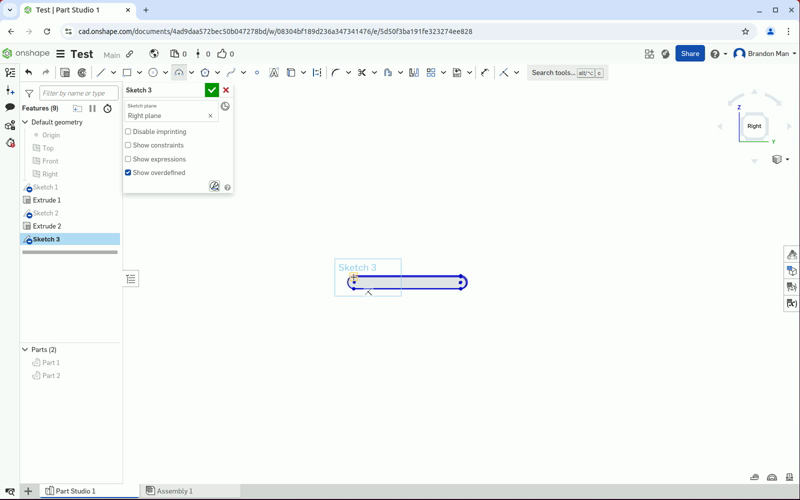
mouse_move(353, 288)
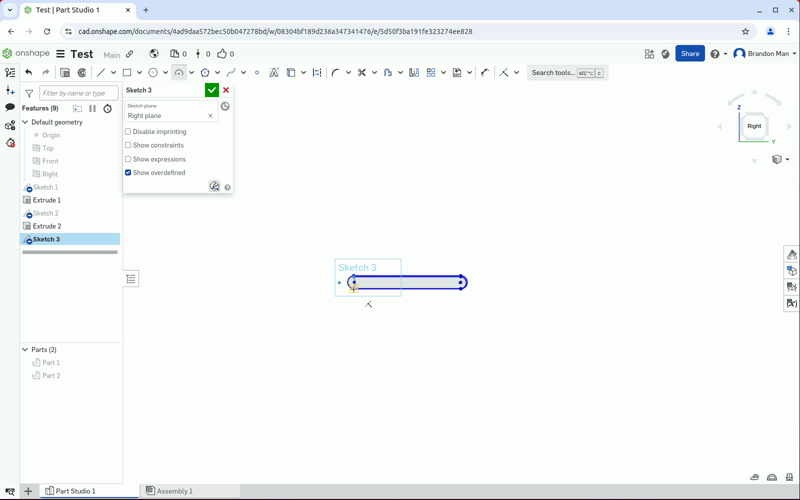
click(353, 288)
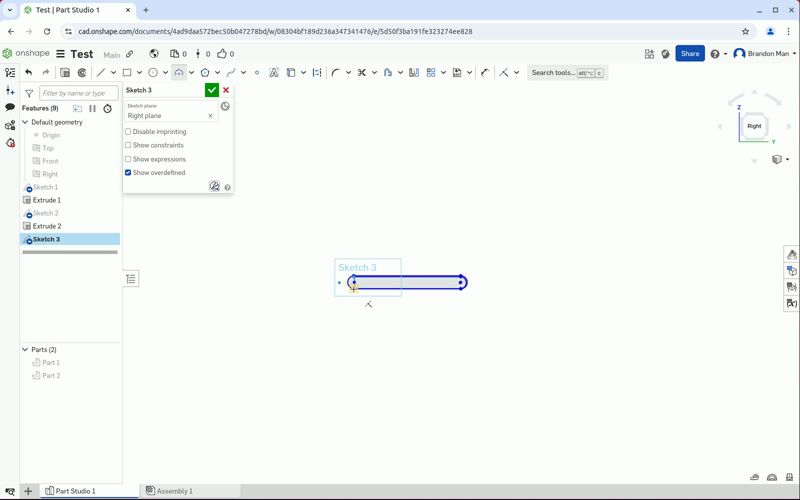
key_down(shift)
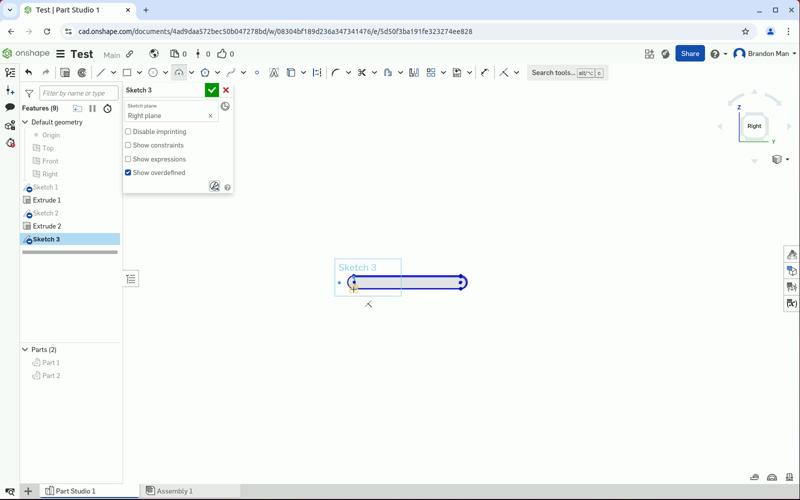
mouse_move(348, 282)
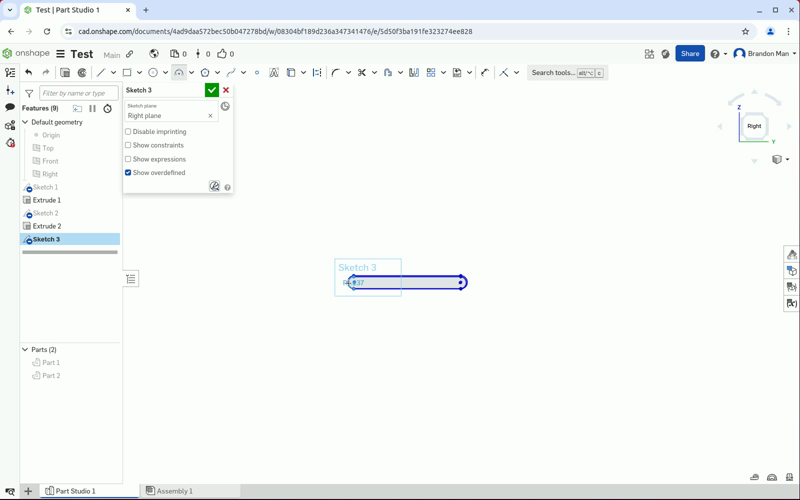
scroll(6)
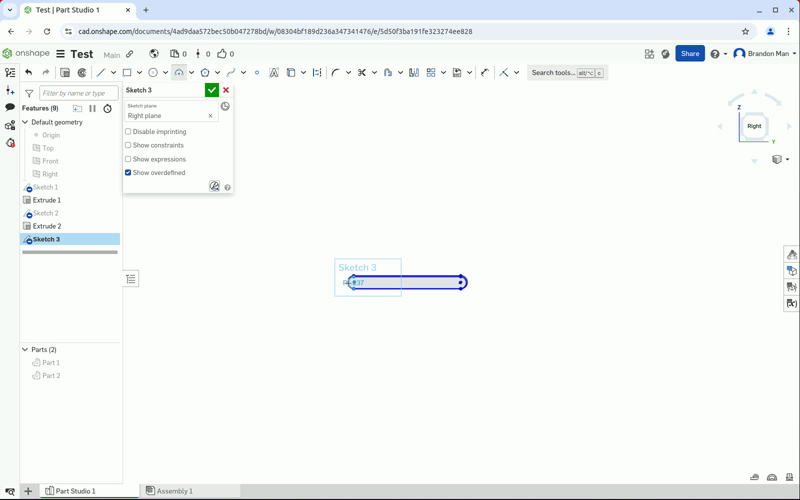
scroll(6)
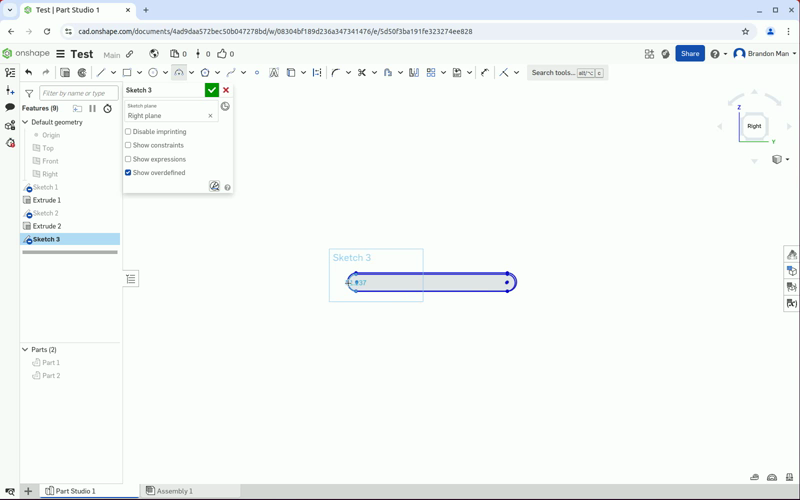
scroll(6)
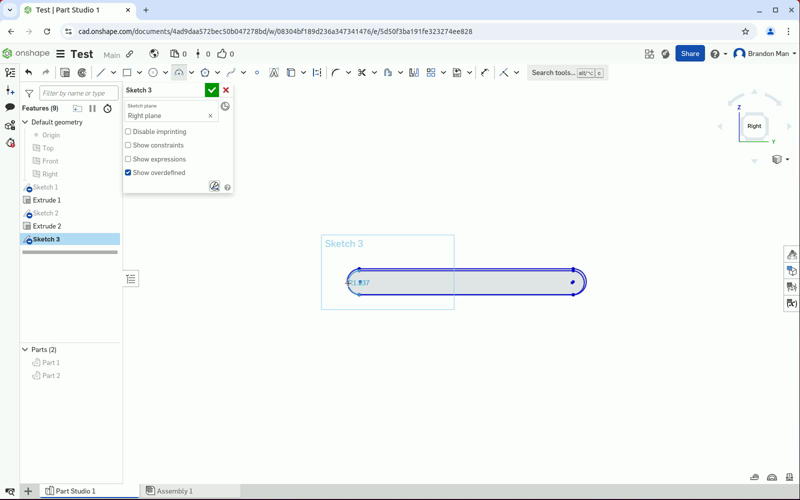
scroll(6)
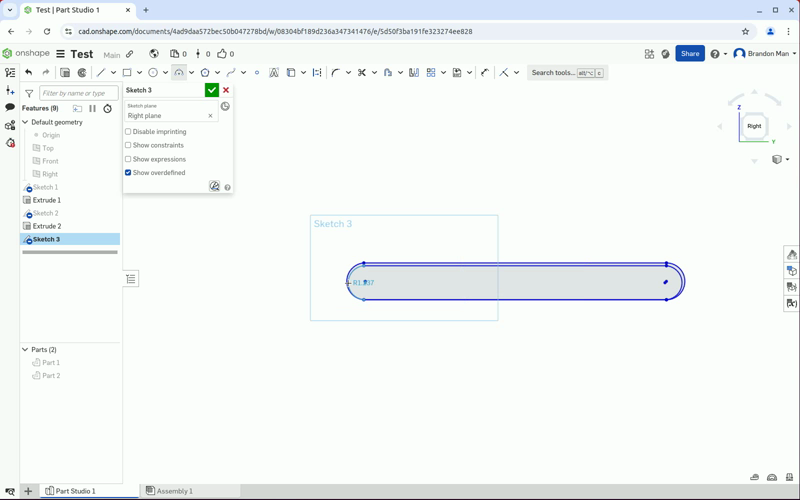
scroll(6)
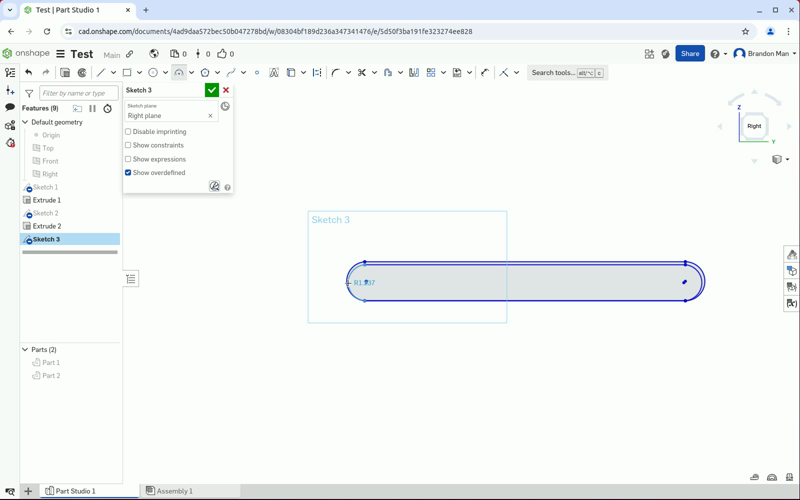
scroll(6)
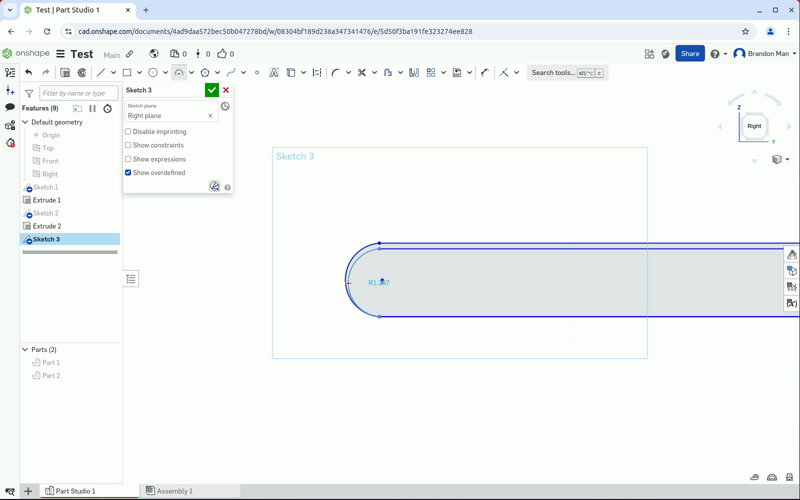
scroll(6)
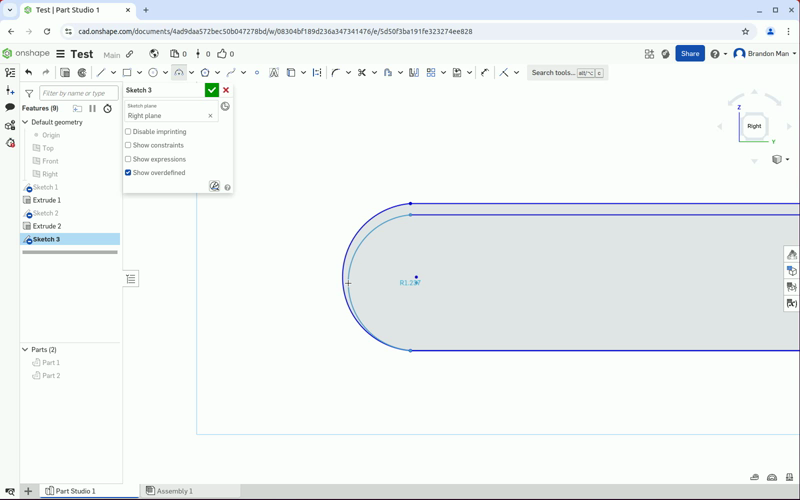
click(348, 282)
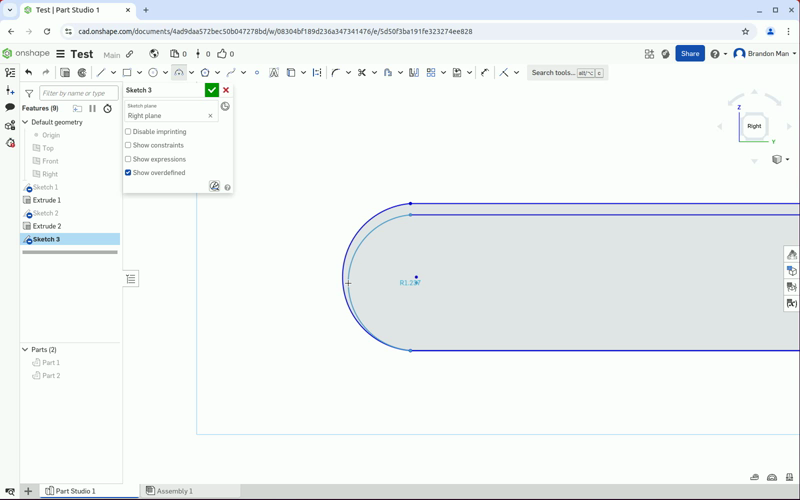
scroll(-6)
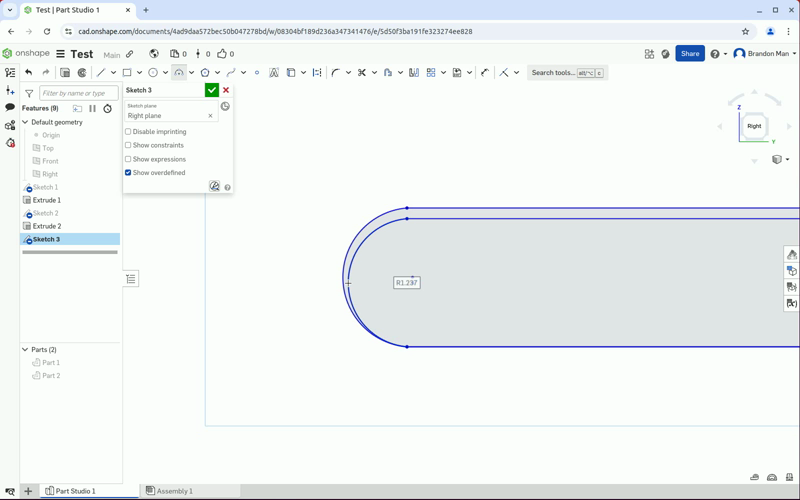
scroll(-6)
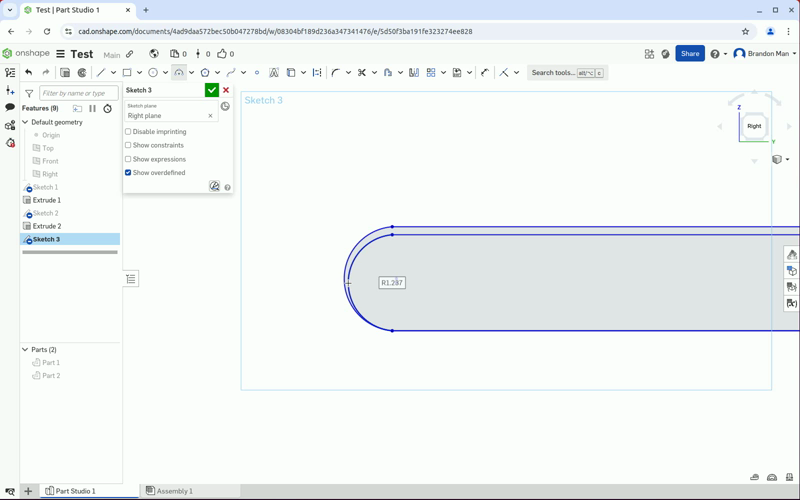
scroll(-6)
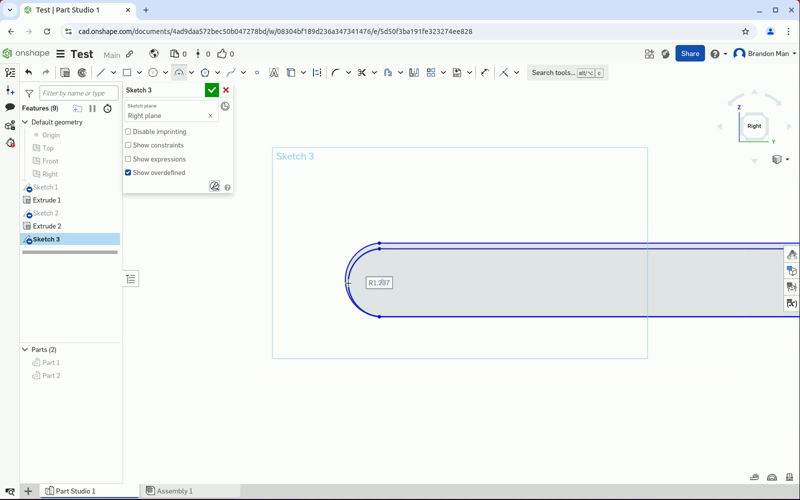
scroll(-6)
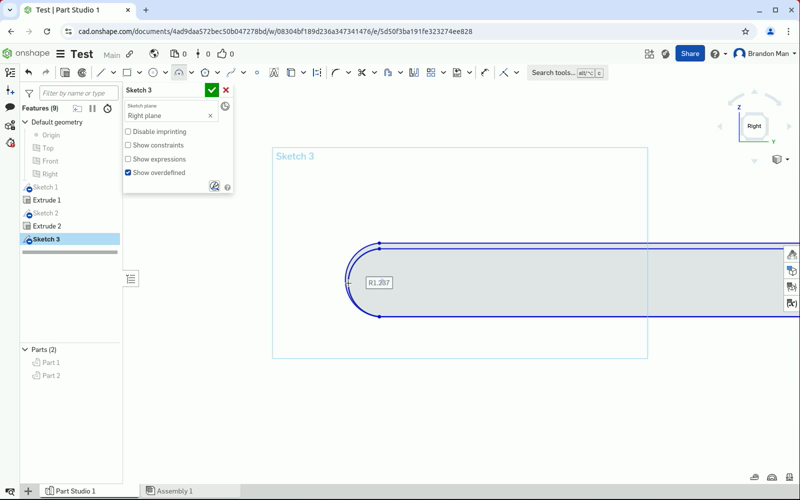
scroll(-6)
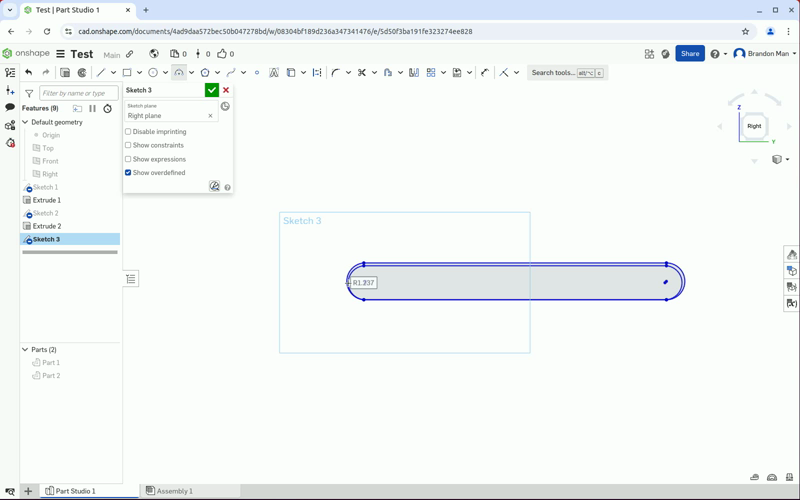
scroll(-6)
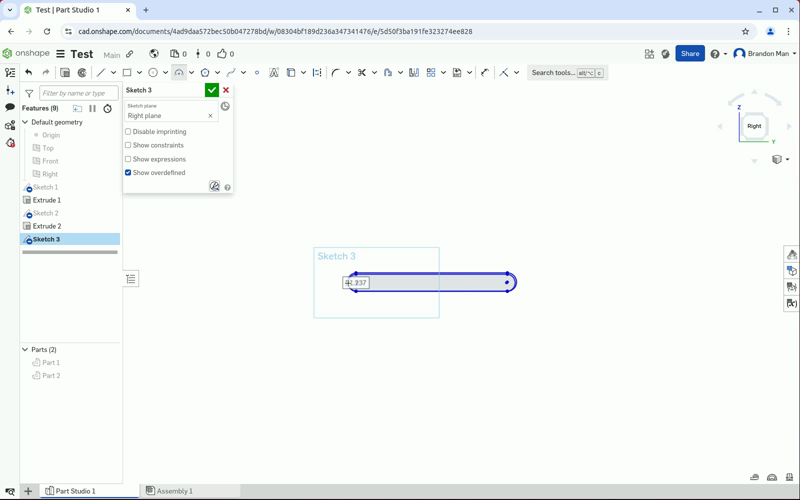
scroll(-6)
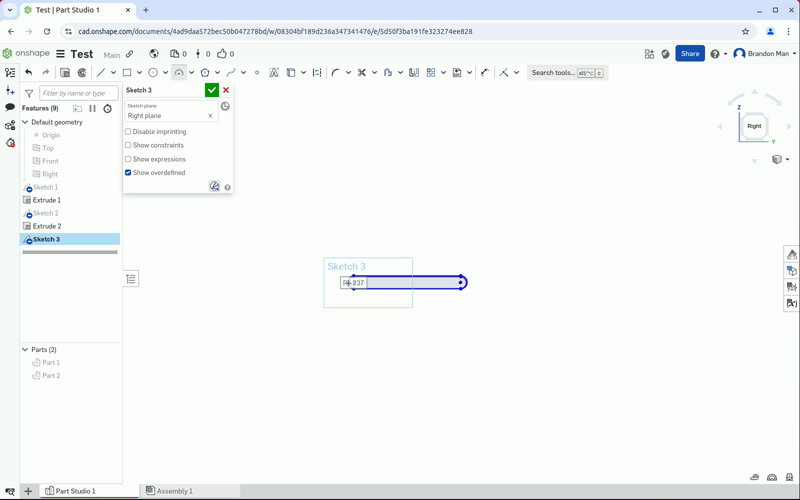
key_up(shift)
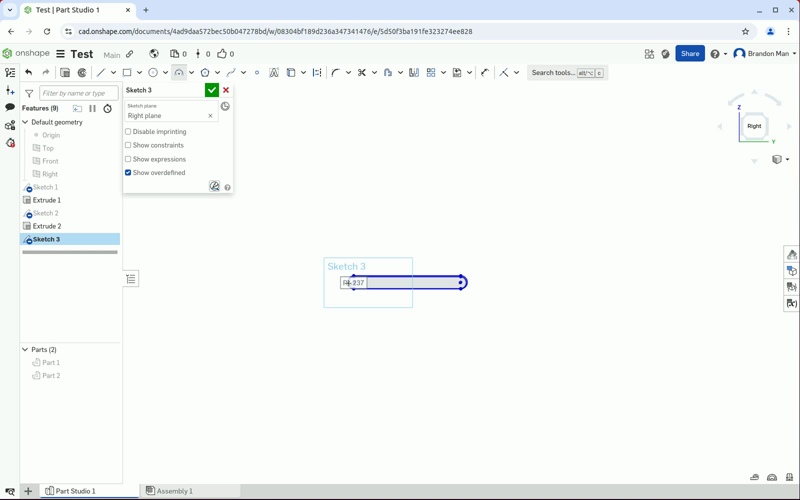
key(esc)
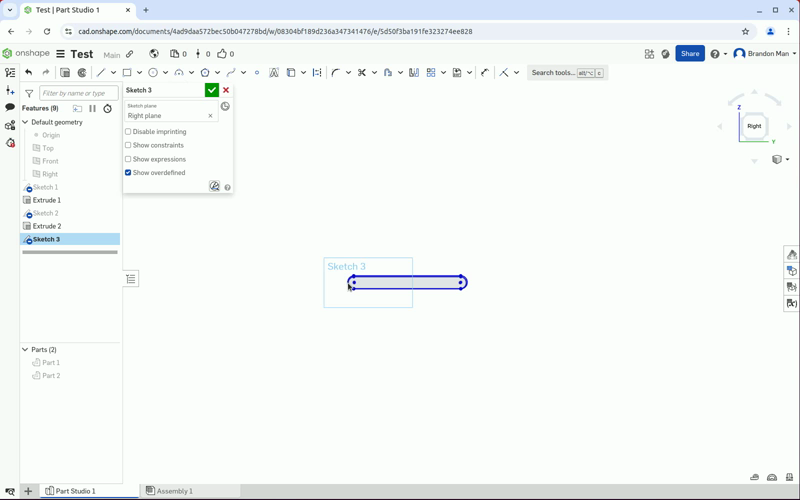
mouse_move(380, 276)
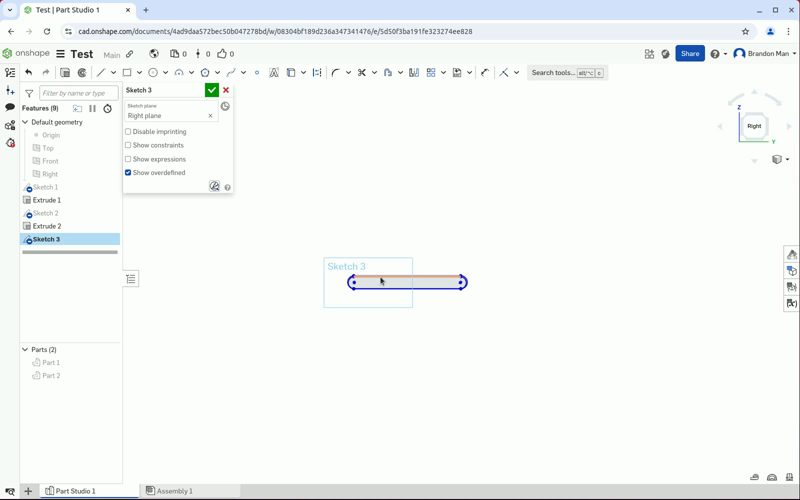
scroll(6)
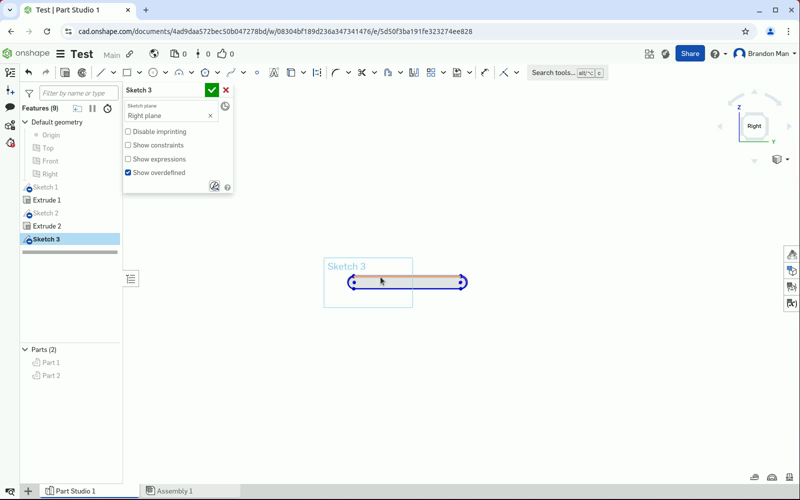
scroll(6)
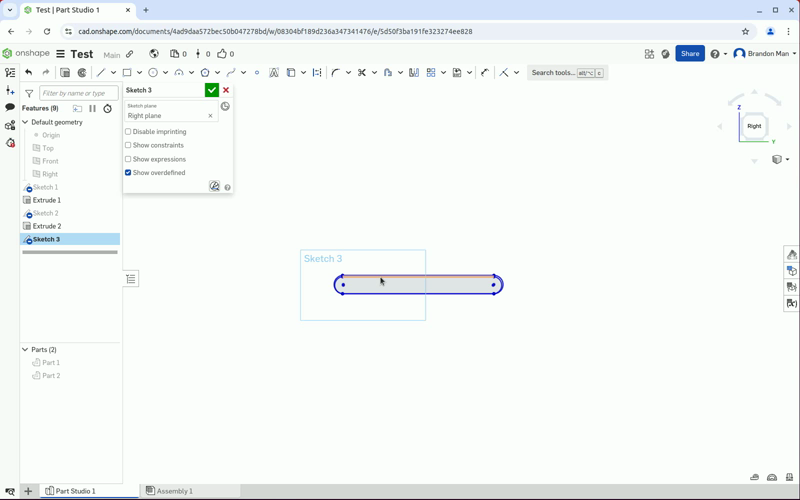
scroll(6)
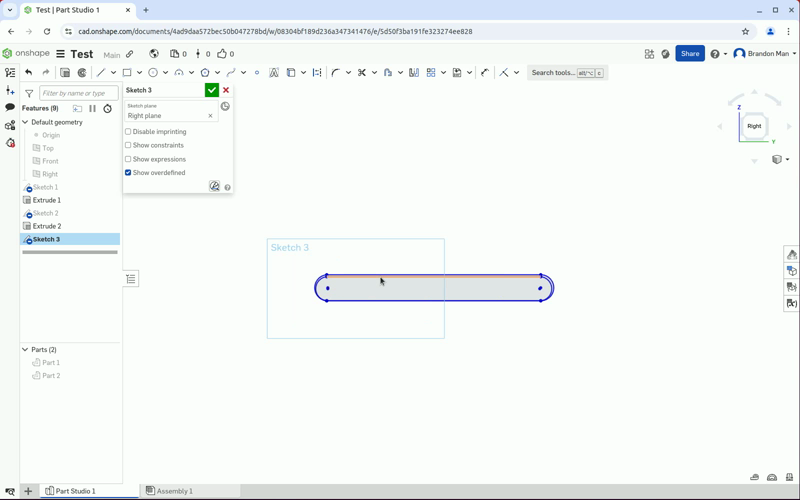
scroll(6)
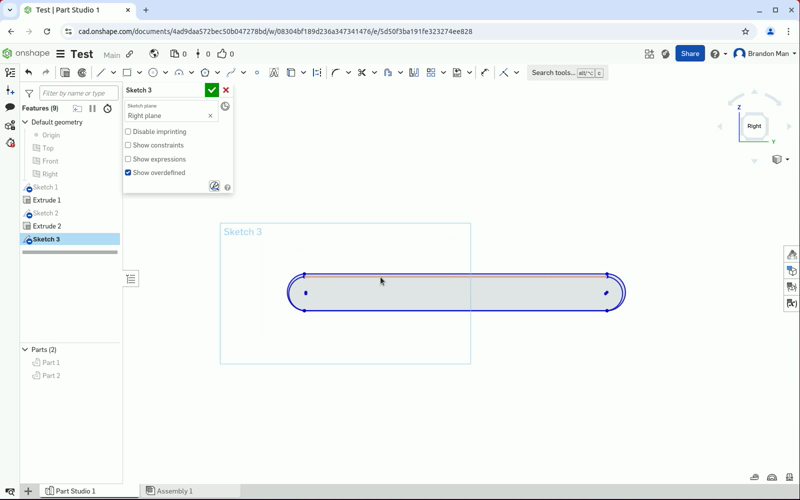
scroll(6)
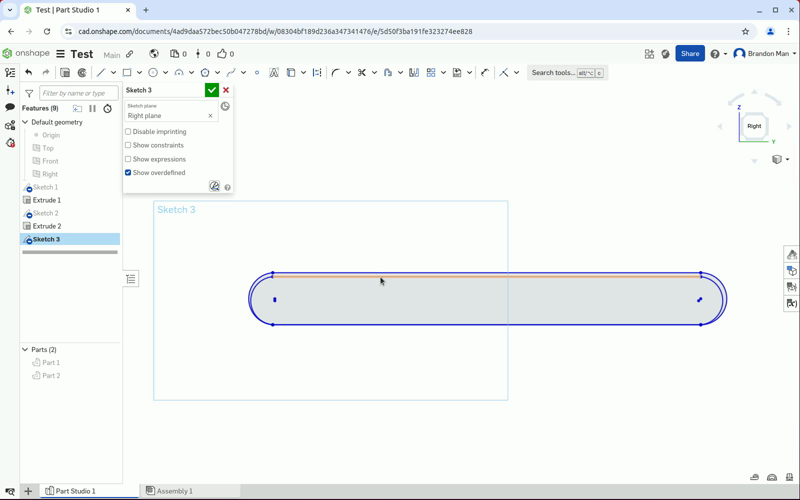
scroll(6)
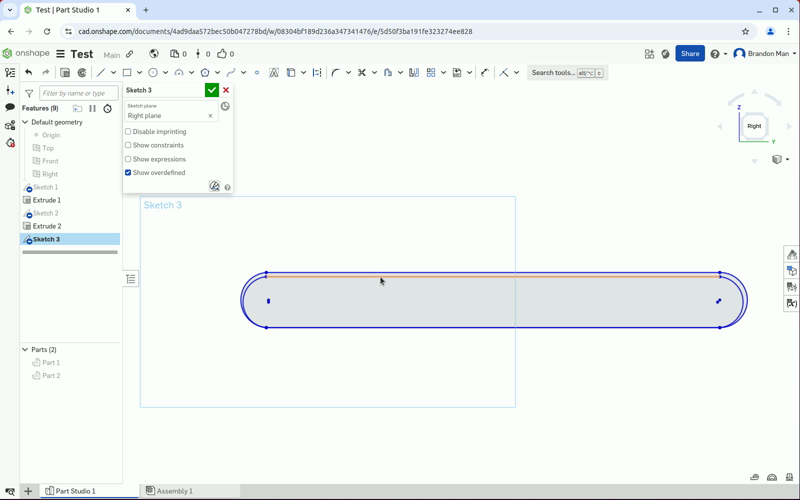
scroll(6)
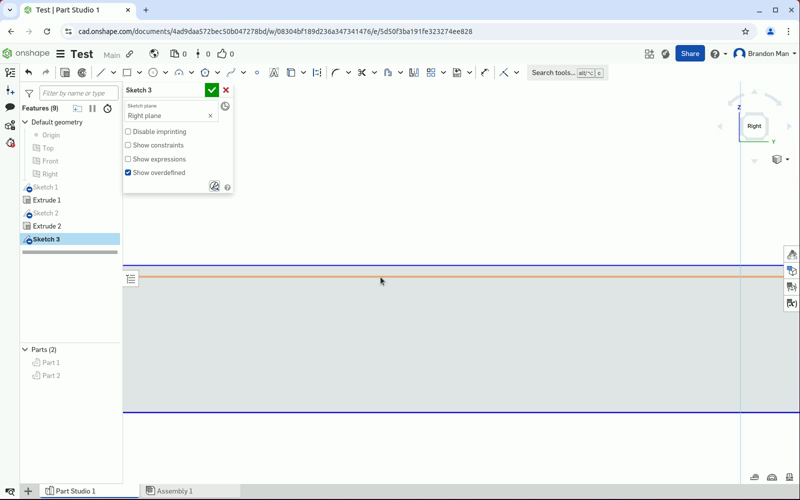
click(380, 276)
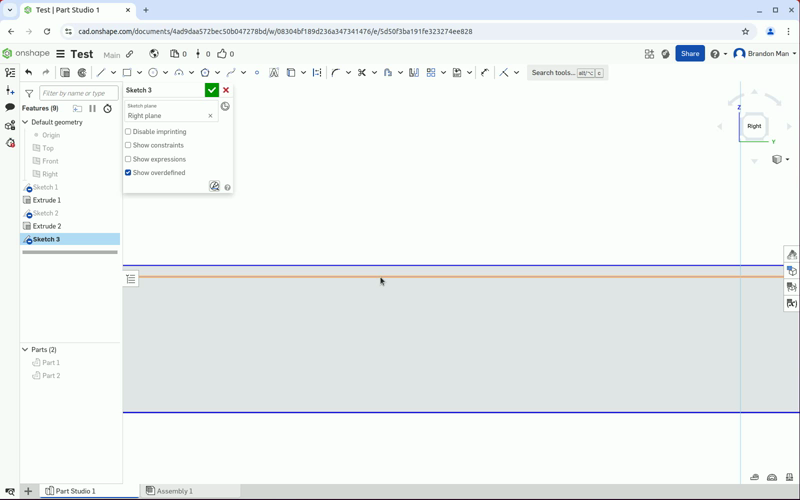
scroll(-6)
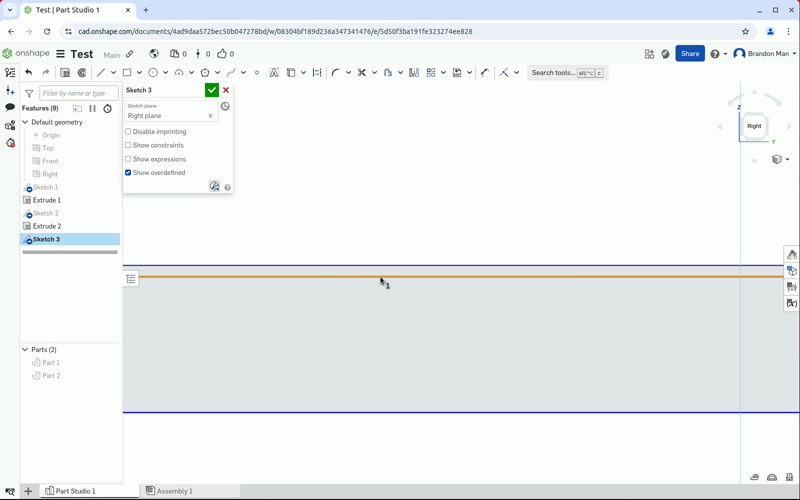
scroll(-6)
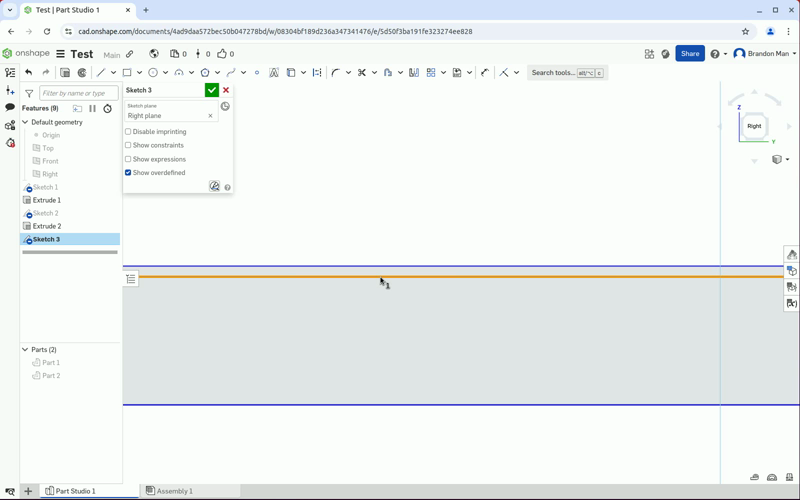
scroll(-6)
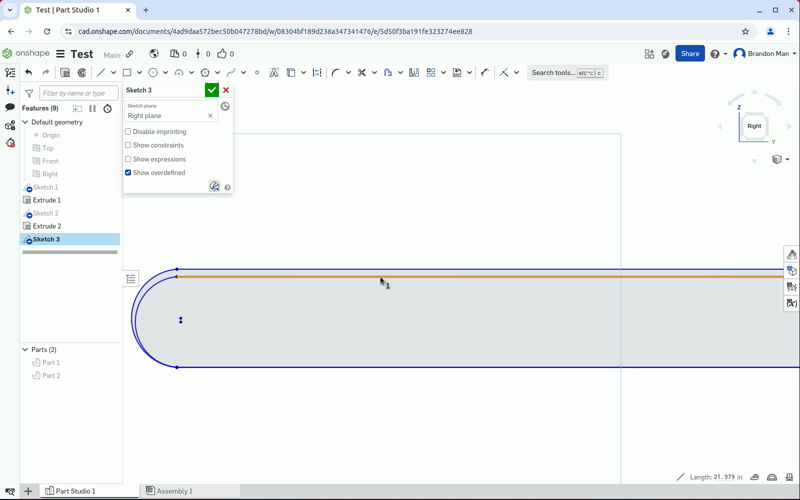
scroll(-6)
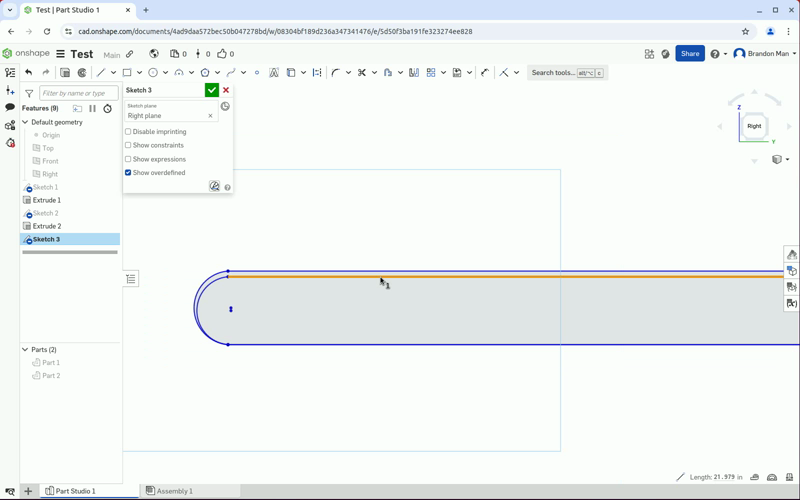
scroll(-6)
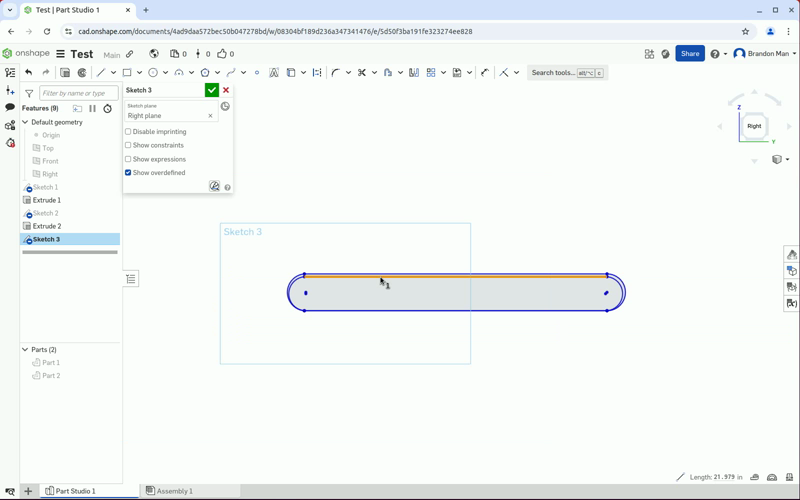
scroll(-6)
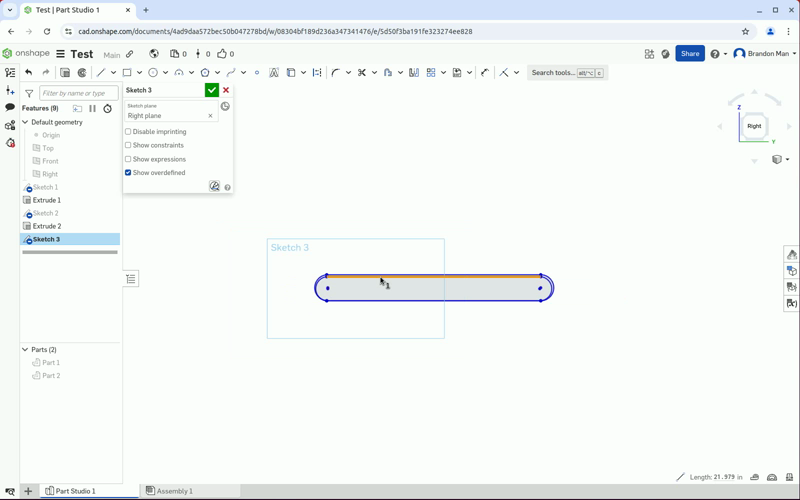
scroll(-6)
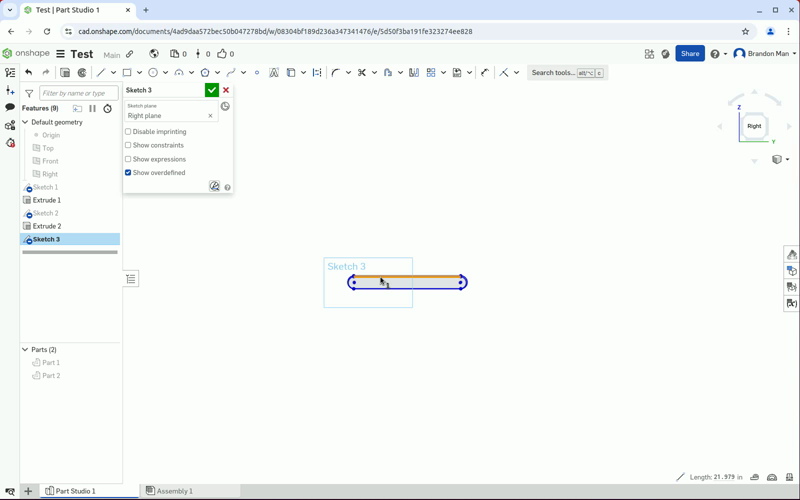
mouse_move(73, 352)
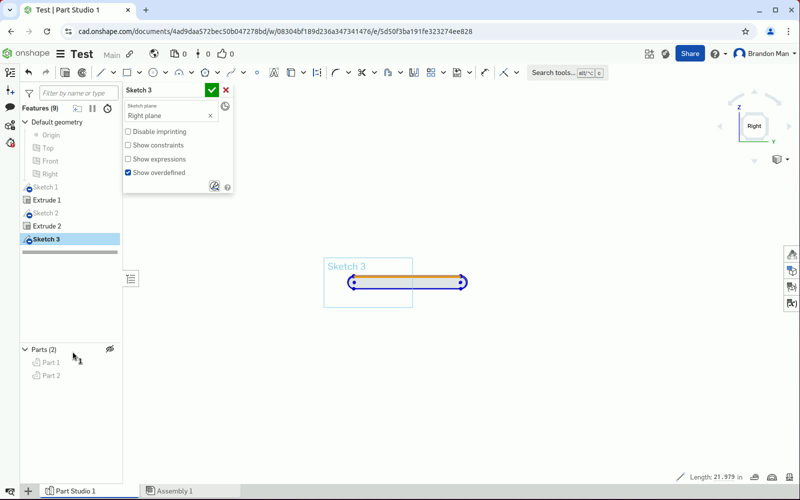
key(shift+y)
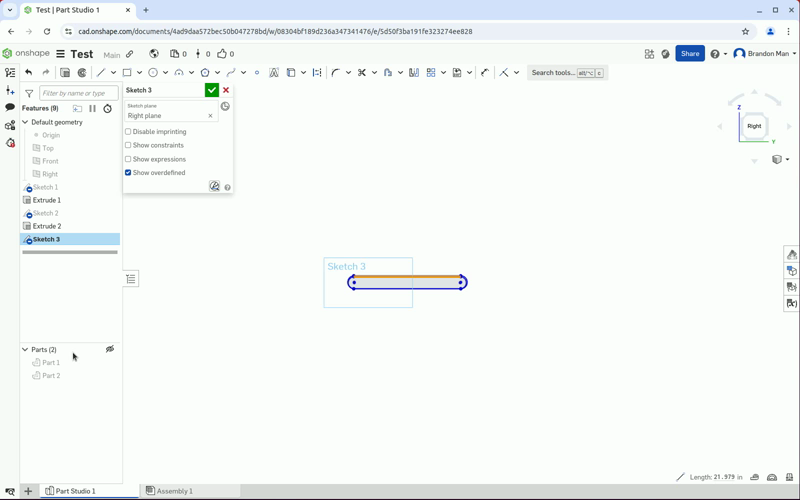
key(shift+e)
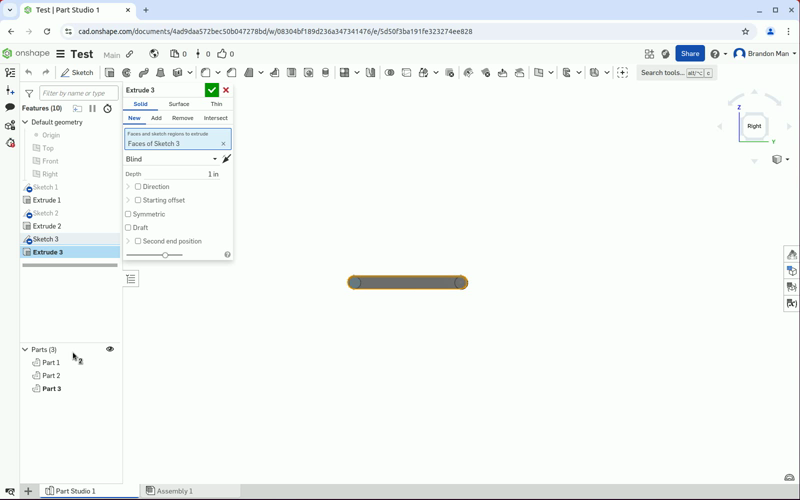
mouse_move(143, 106)
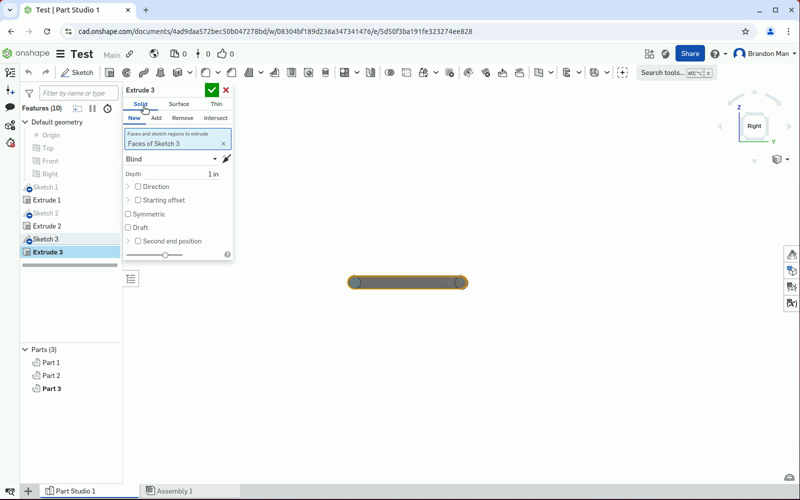
click(143, 106)
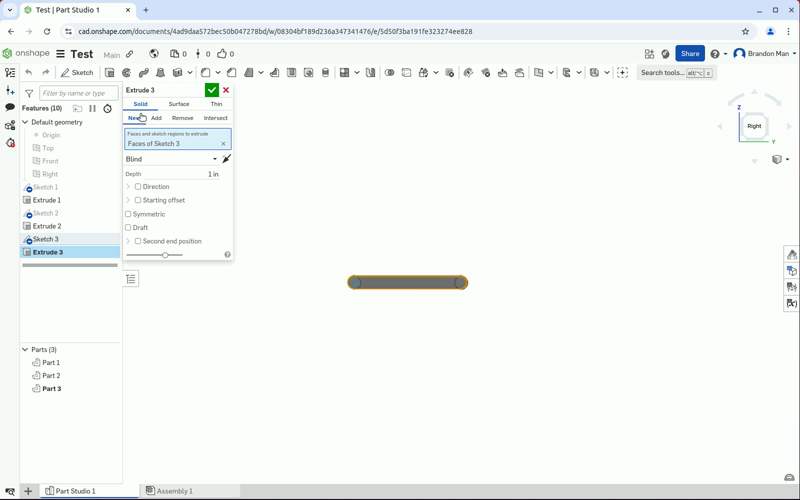
mouse_move(137, 120)
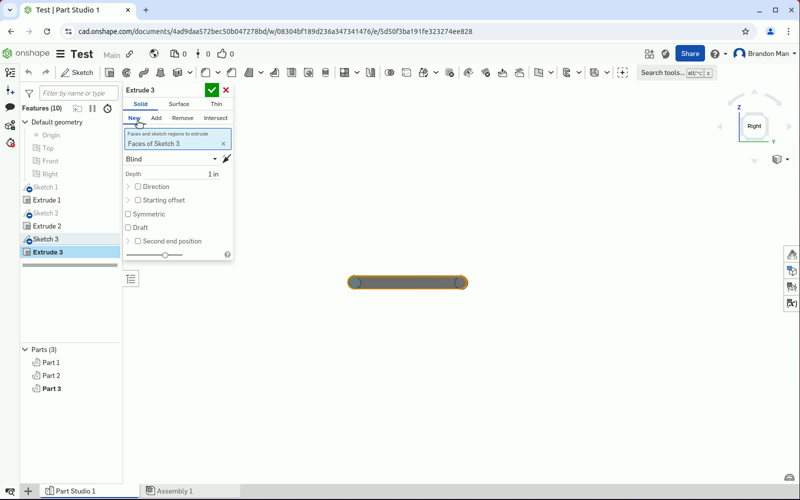
click(137, 120)
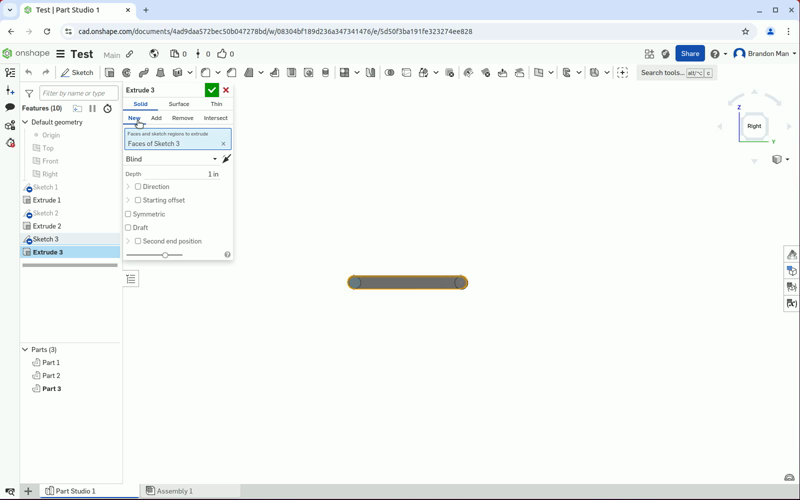
key(tab, 4)
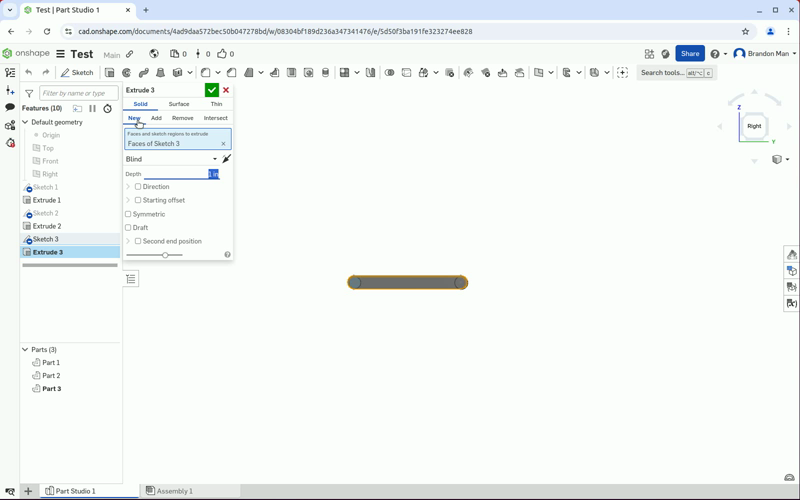
text(2.407)
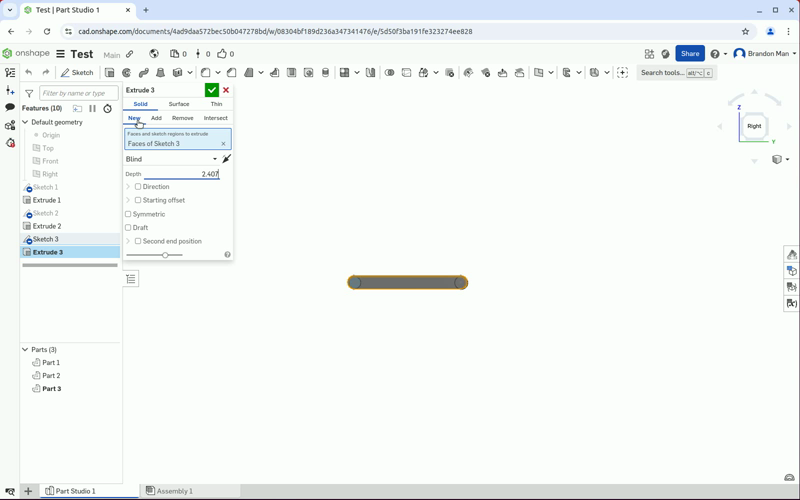
key(enter)
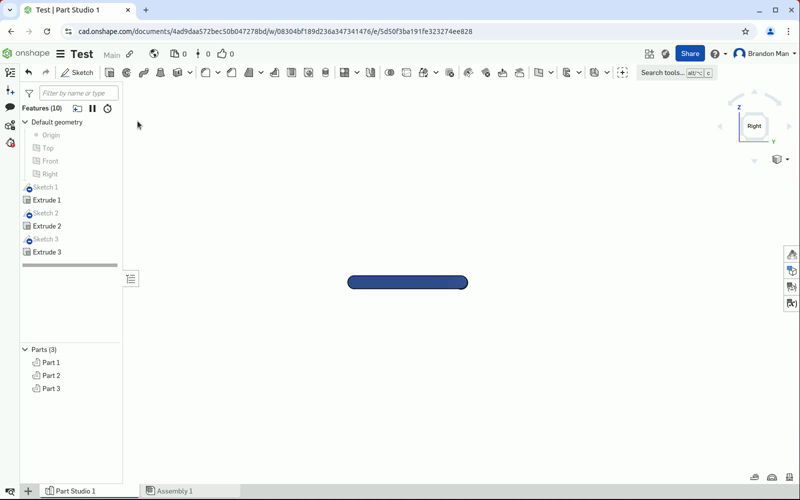
key(shift+h)
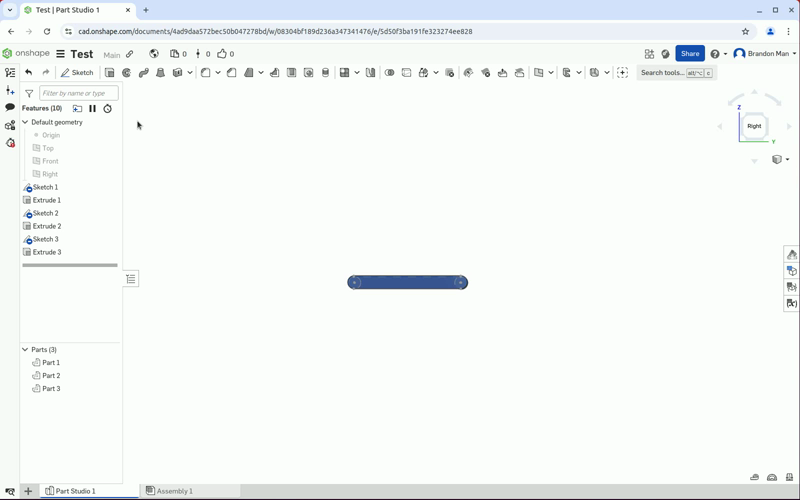
key(shift+h)
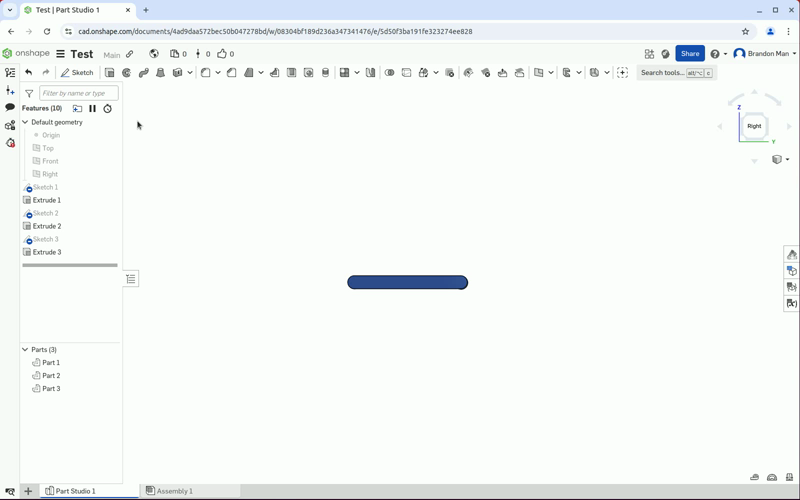
mouse_move(73, 189)
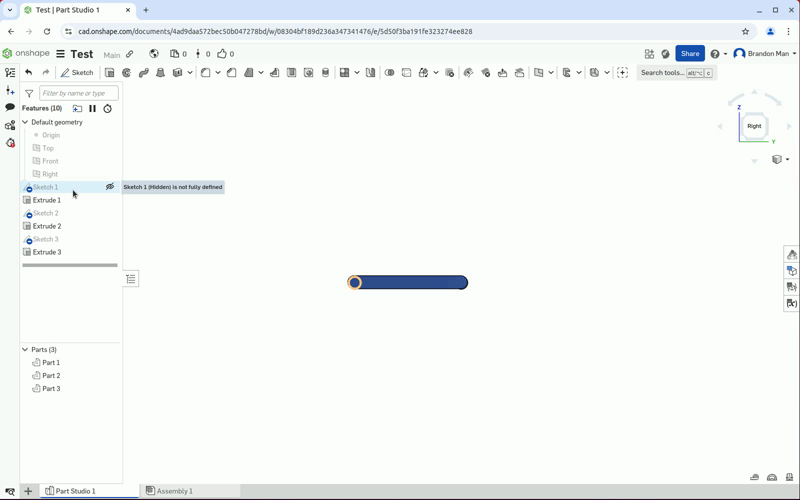
click(73, 189)
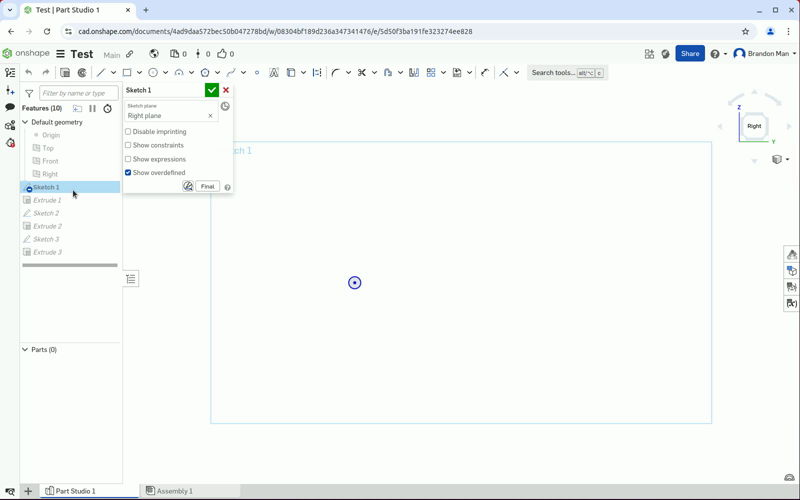
mouse_move(229, 92)
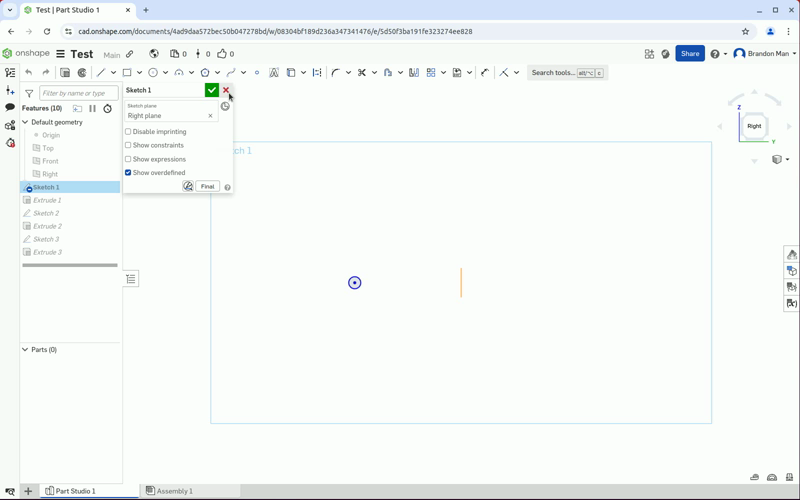
click(229, 92)
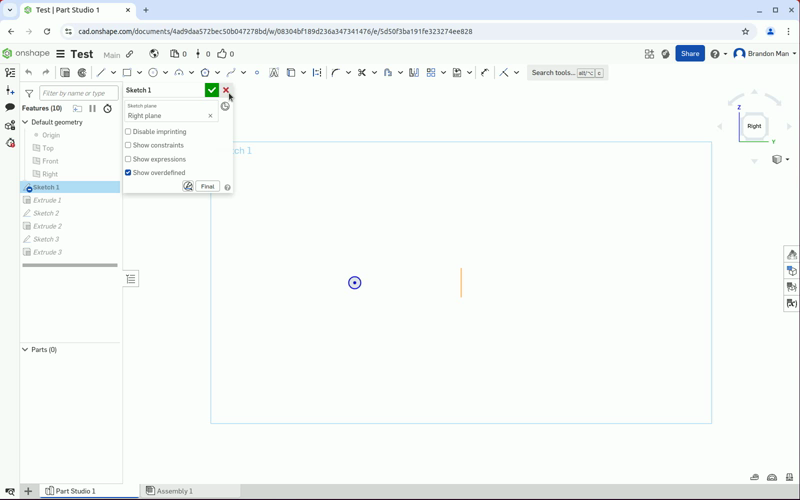
key(shift+s)
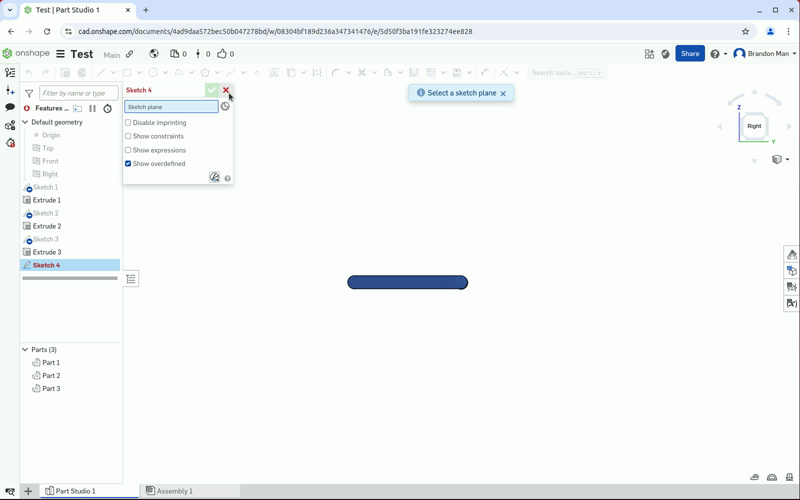
mouse_move(73, 176)
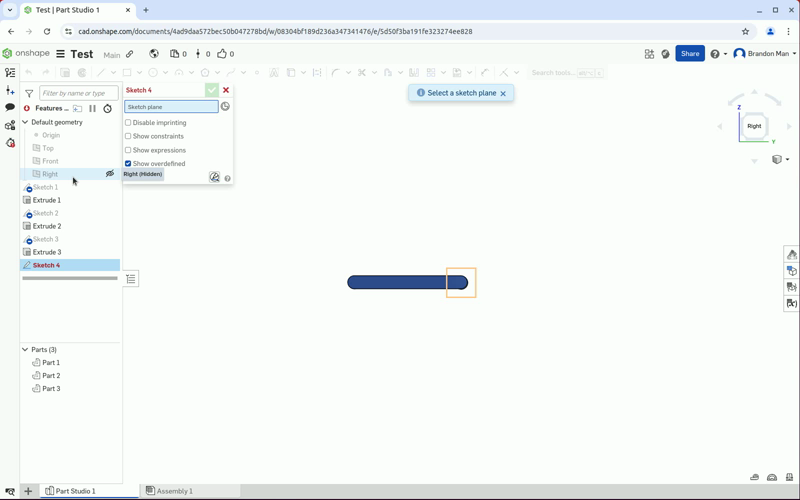
click(73, 176)
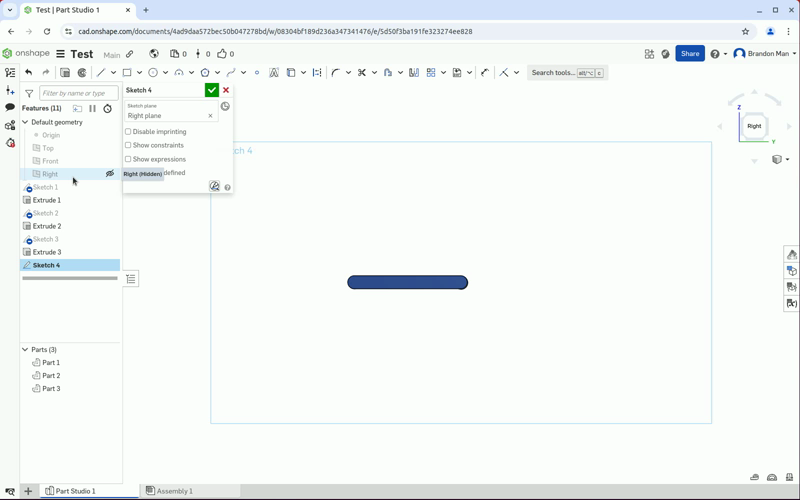
mouse_move(73, 352)
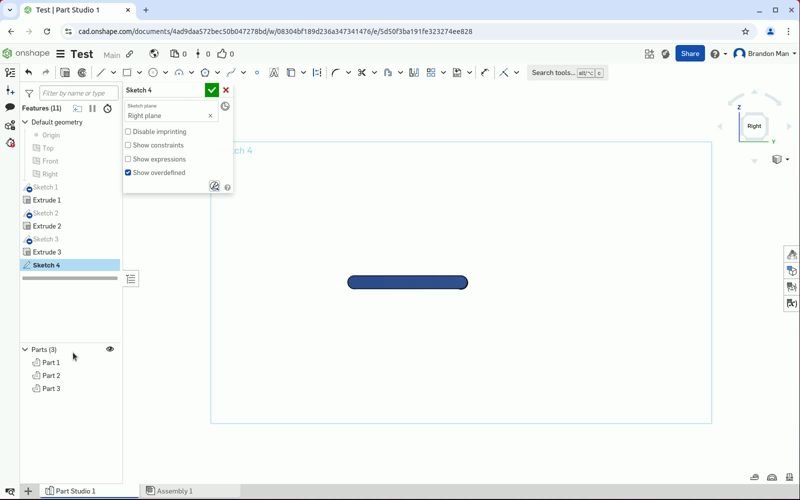
key(y)
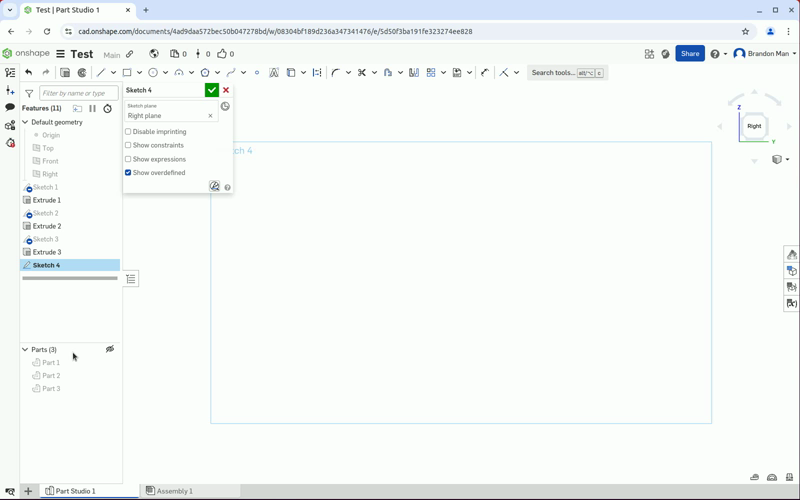
key(l)
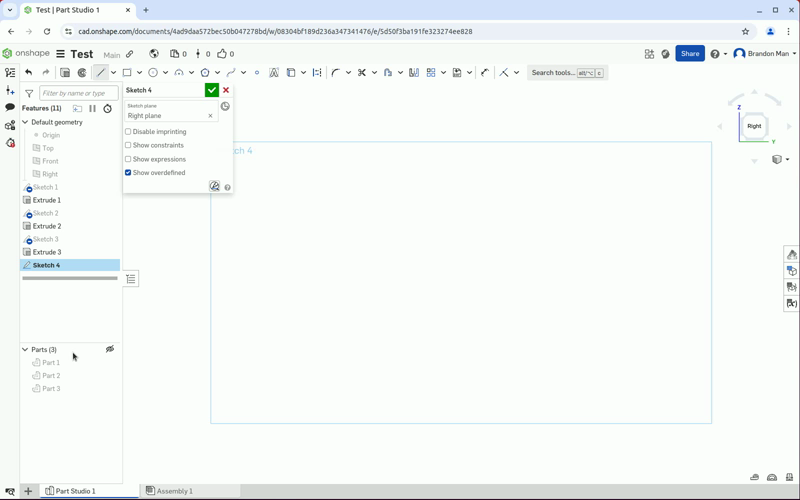
key_down(shift)
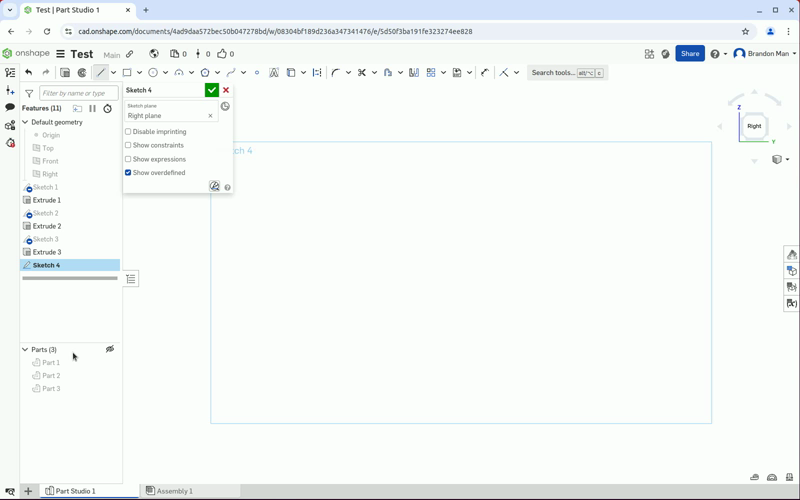
mouse_move(353, 288)
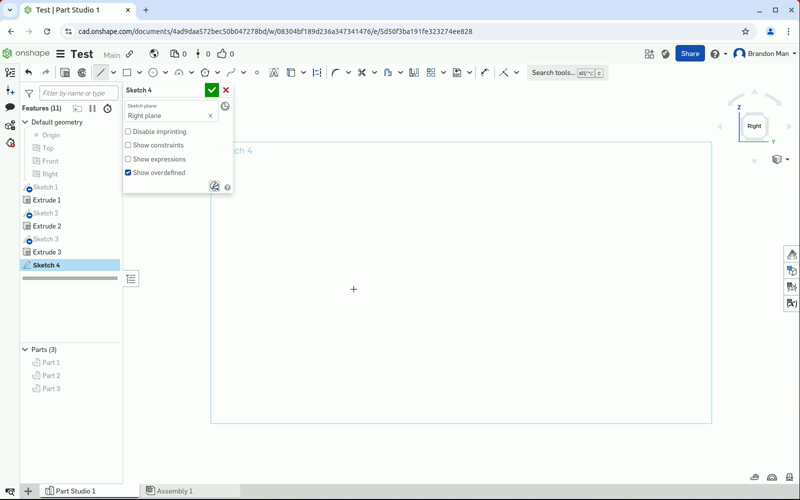
click(353, 288)
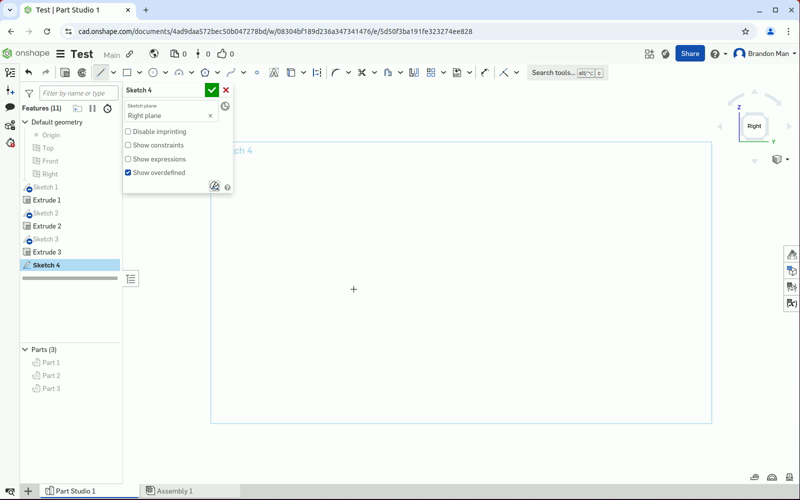
key_up(shift)
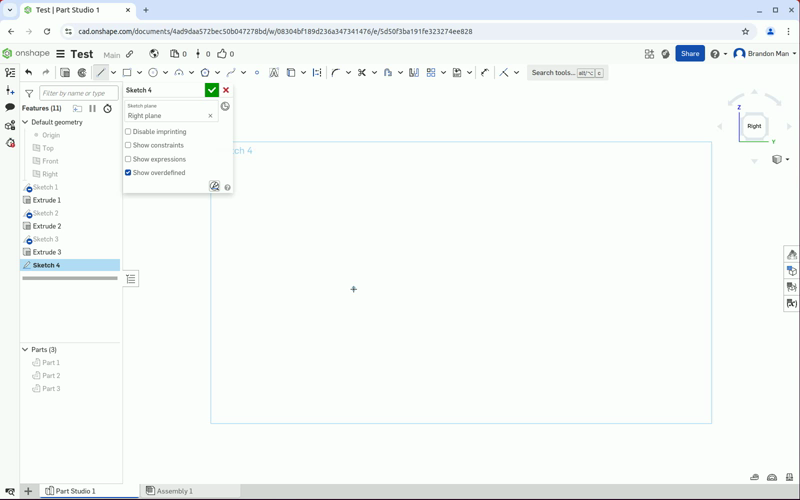
key_down(shift)
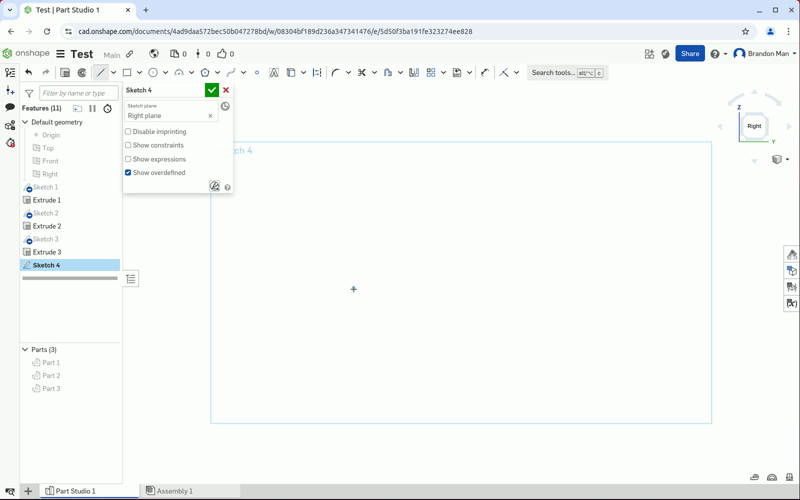
mouse_move(460, 288)
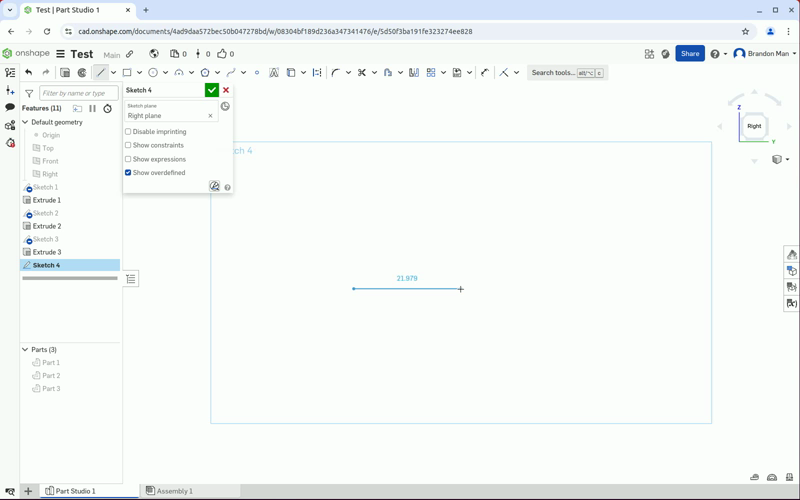
click(460, 288)
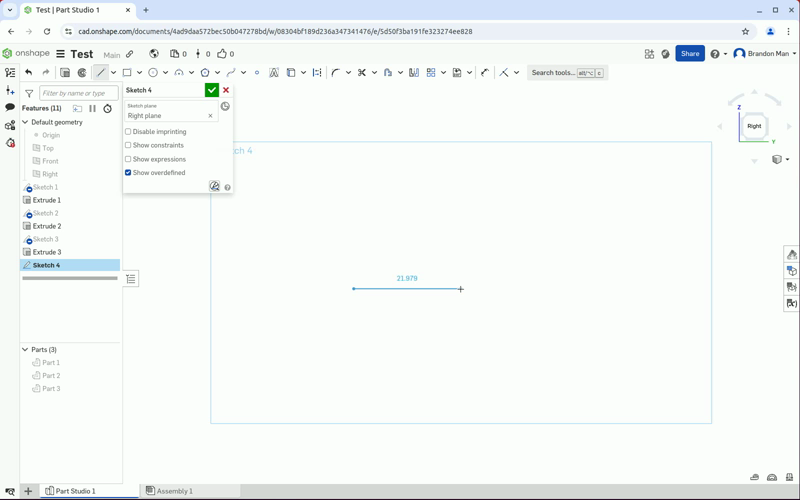
key_up(shift)
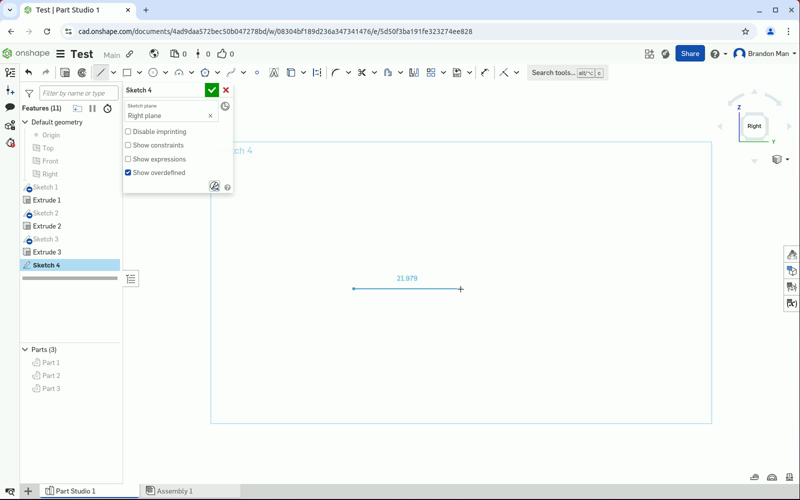
key(esc)
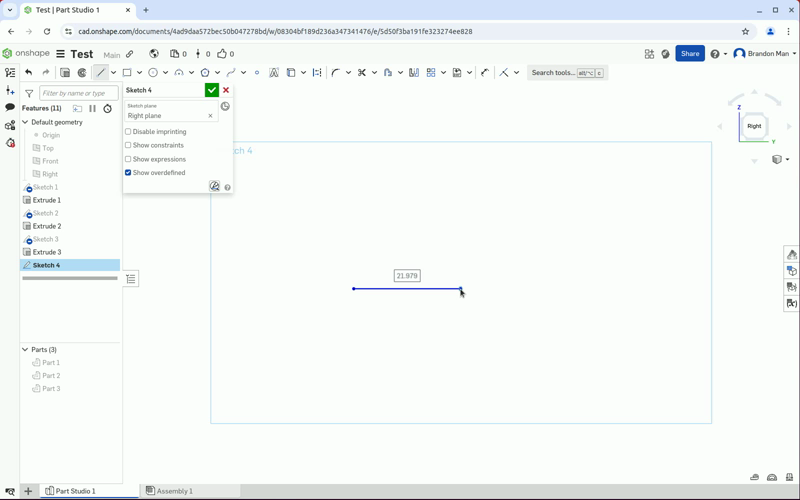
key(a)
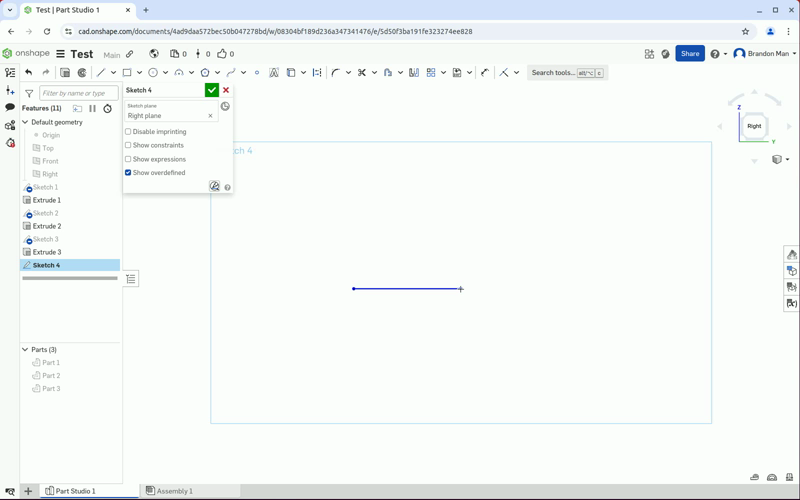
mouse_move(460, 288)
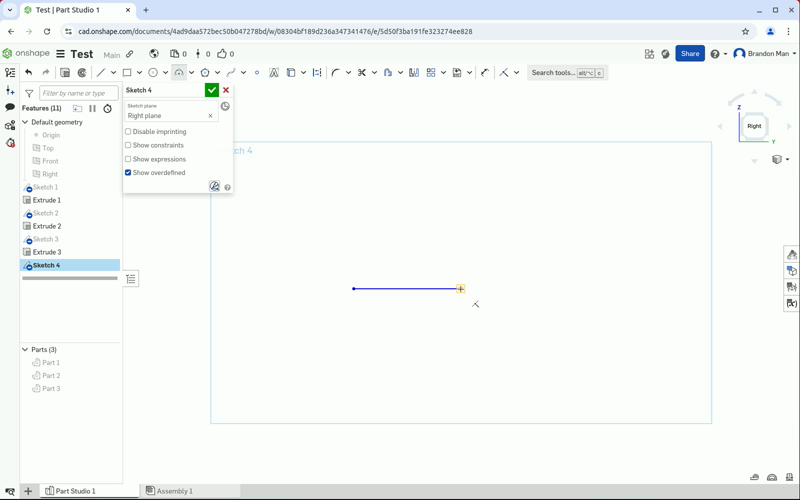
click(460, 288)
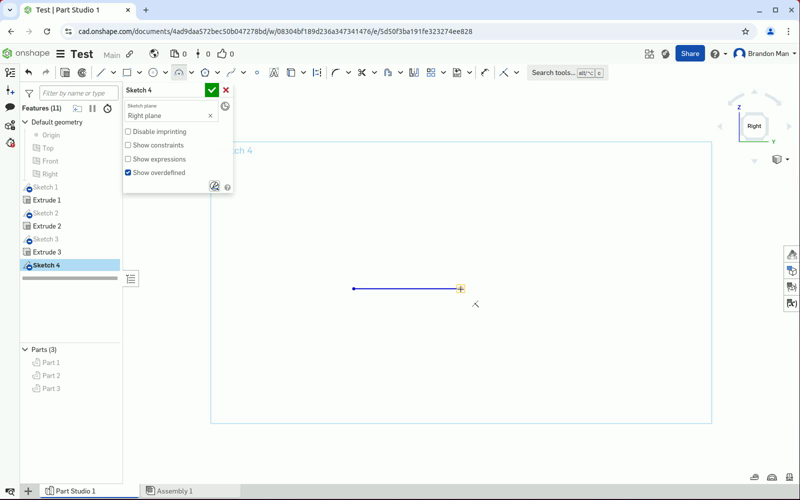
key_down(shift)
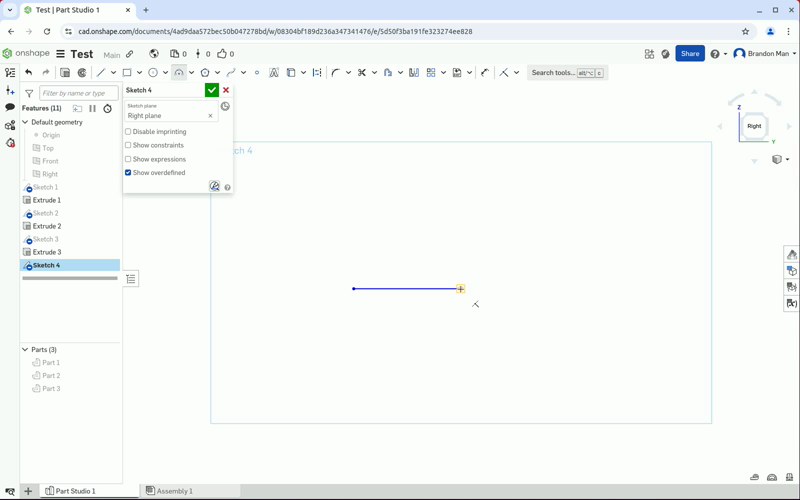
mouse_move(460, 275)
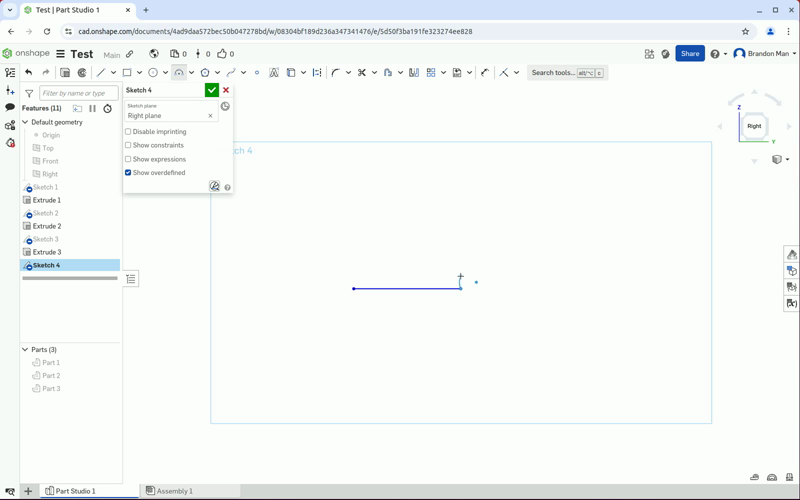
click(460, 275)
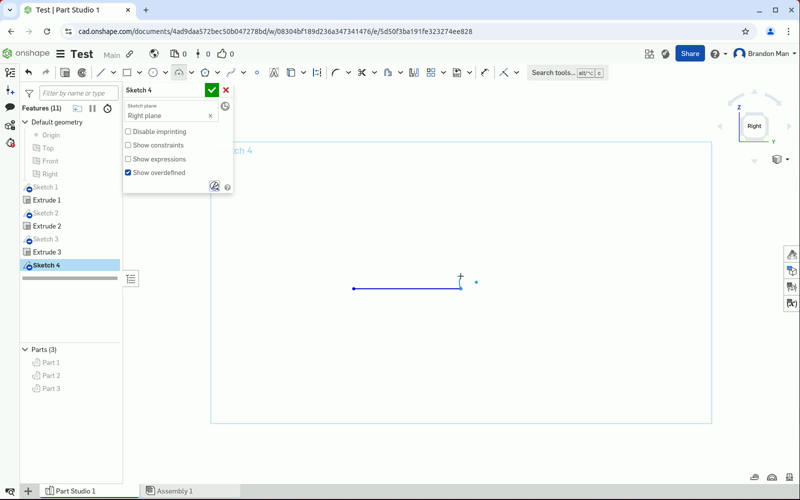
mouse_move(467, 282)
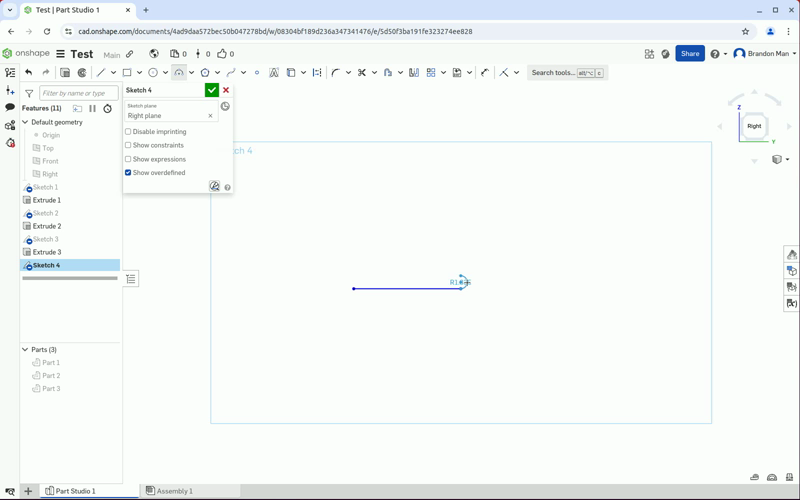
click(467, 282)
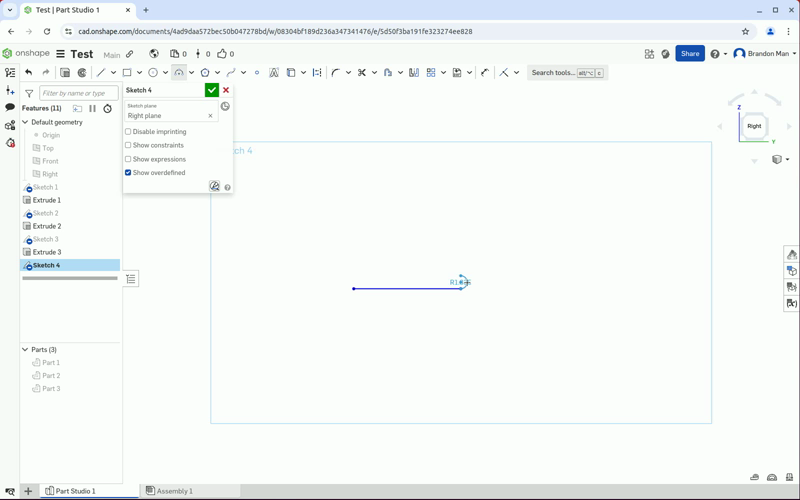
key_up(shift)
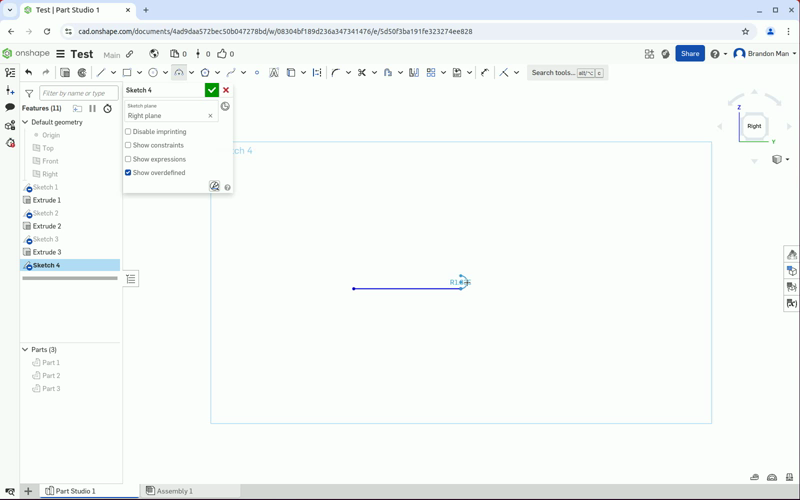
key(esc)
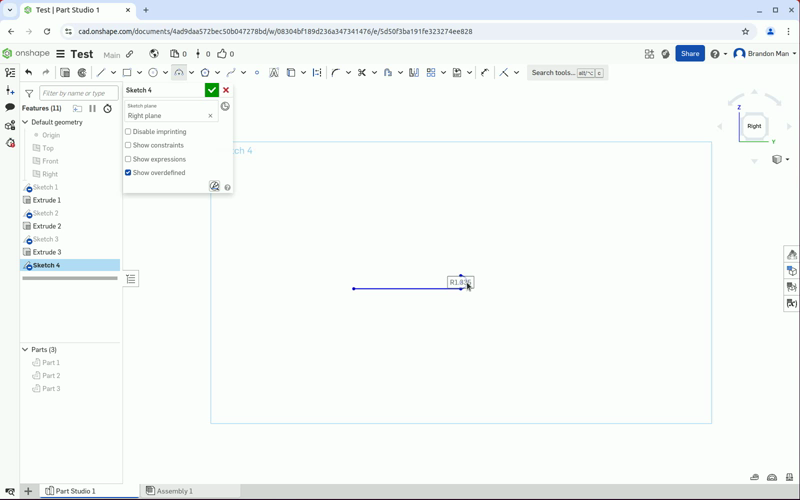
key(l)
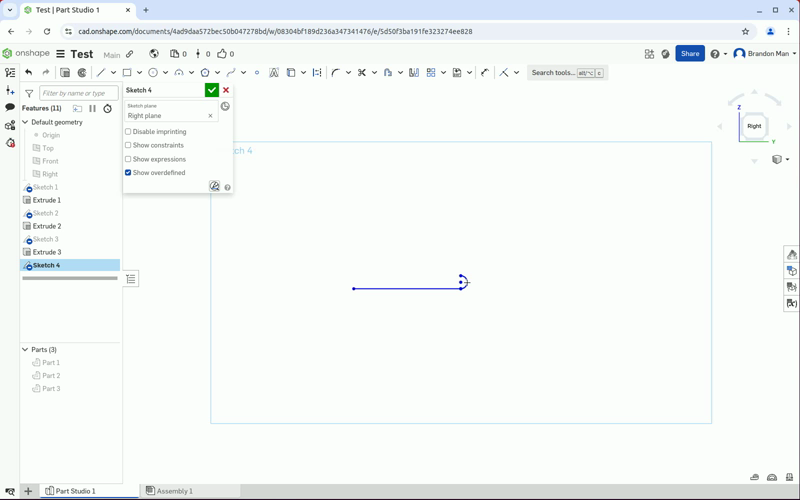
mouse_move(460, 275)
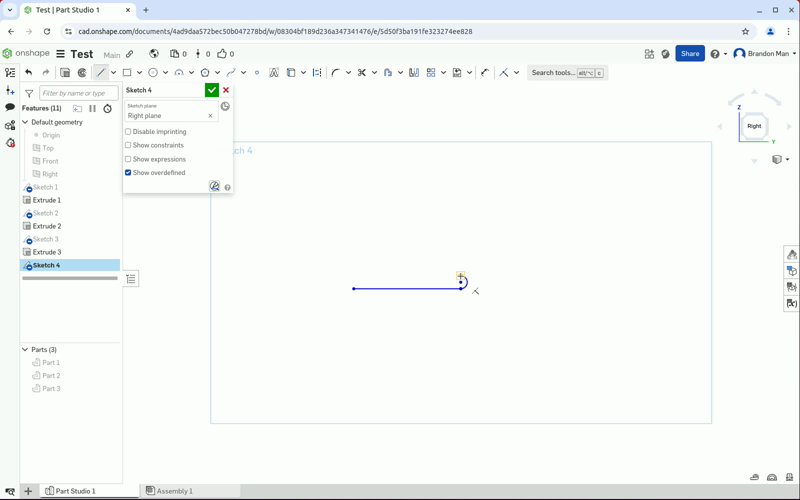
click(460, 275)
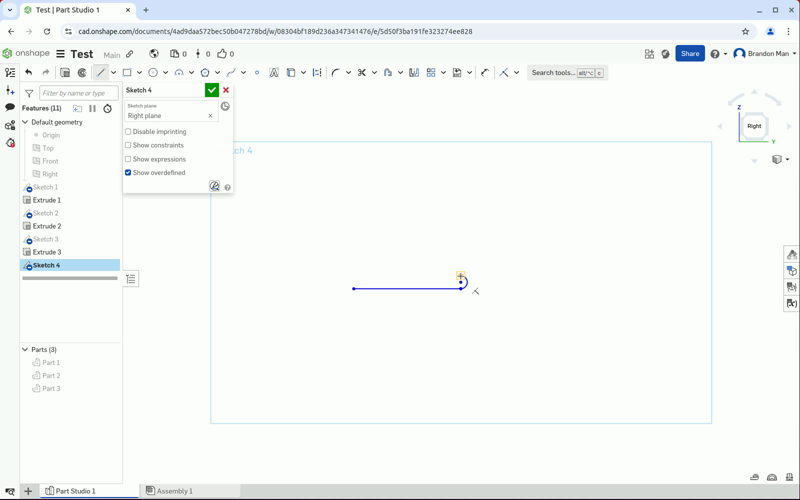
key_down(shift)
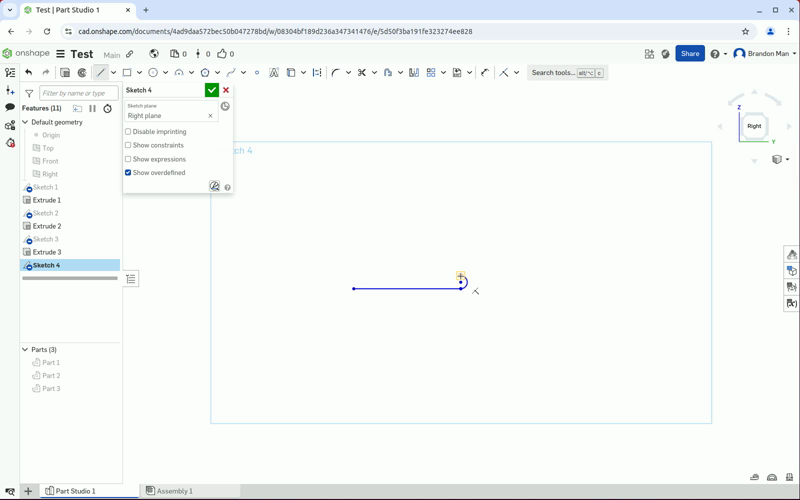
mouse_move(353, 275)
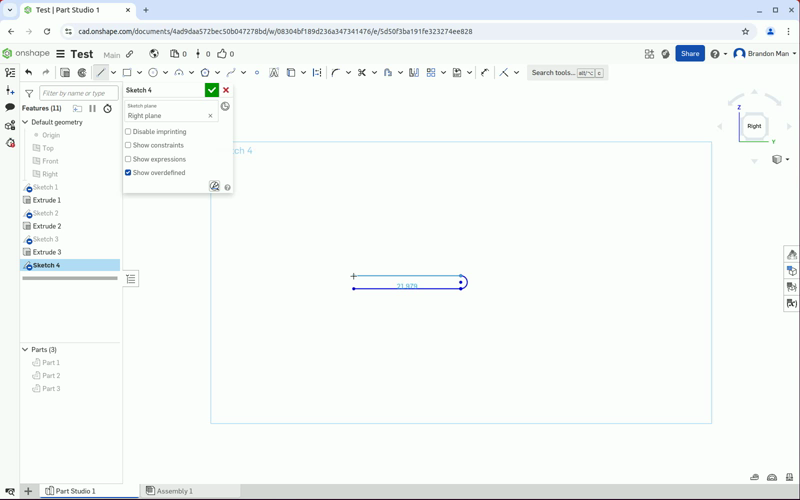
click(353, 275)
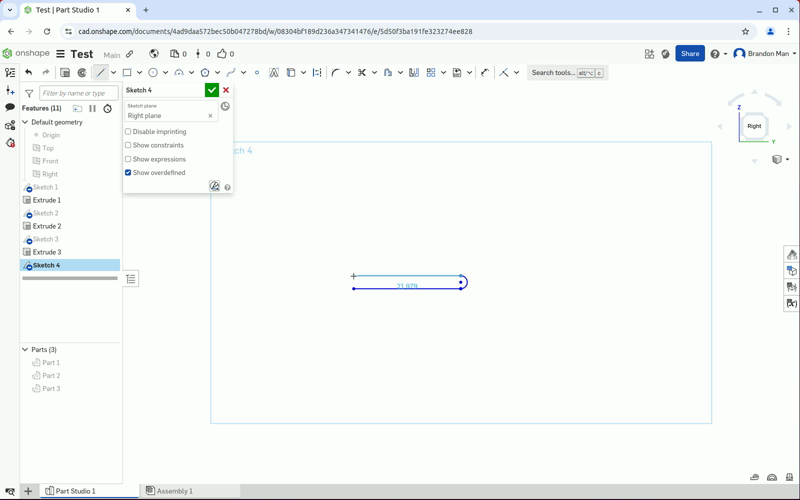
key_up(shift)
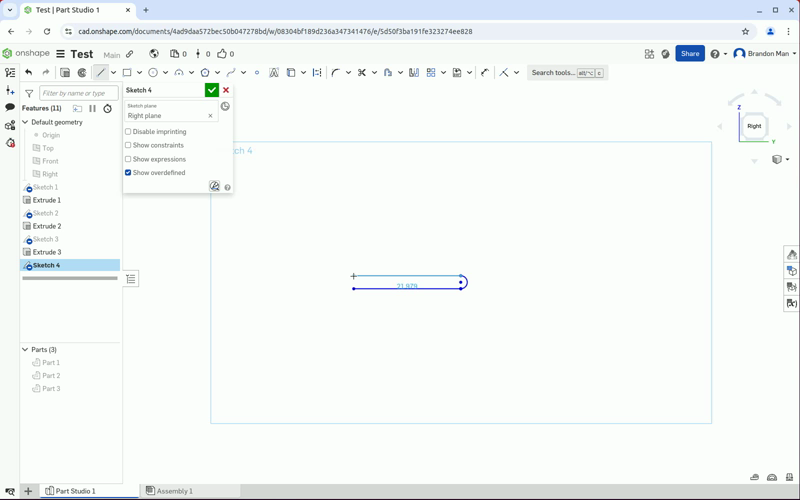
key(esc)
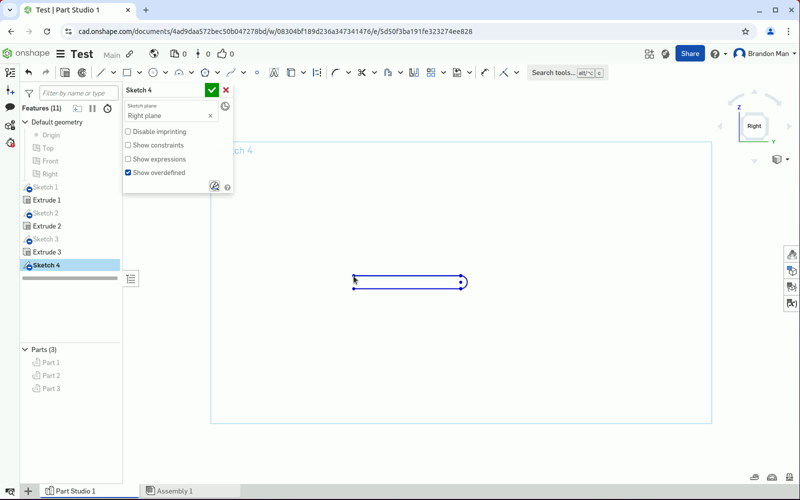
key(a)
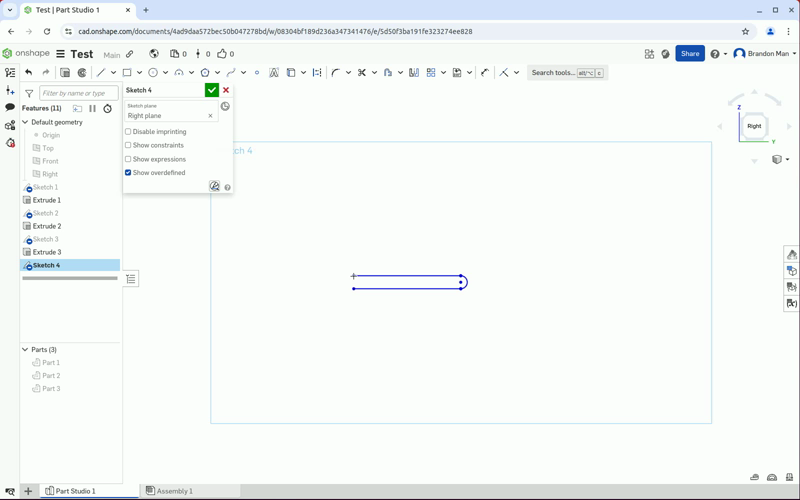
mouse_move(353, 275)
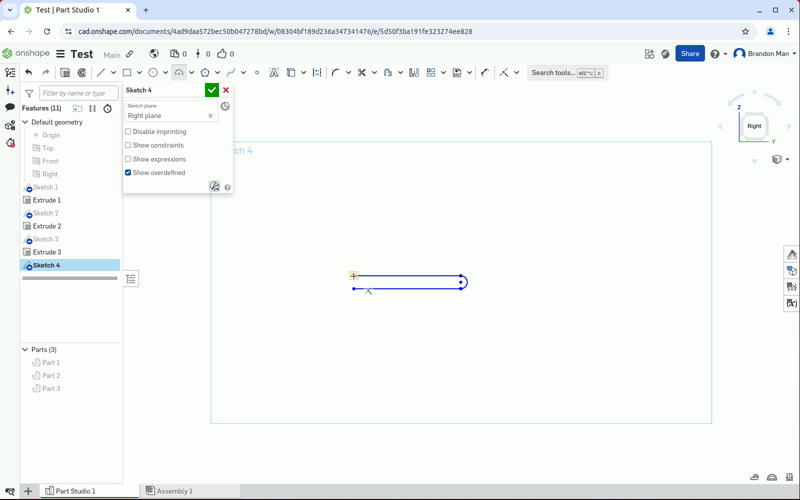
click(353, 275)
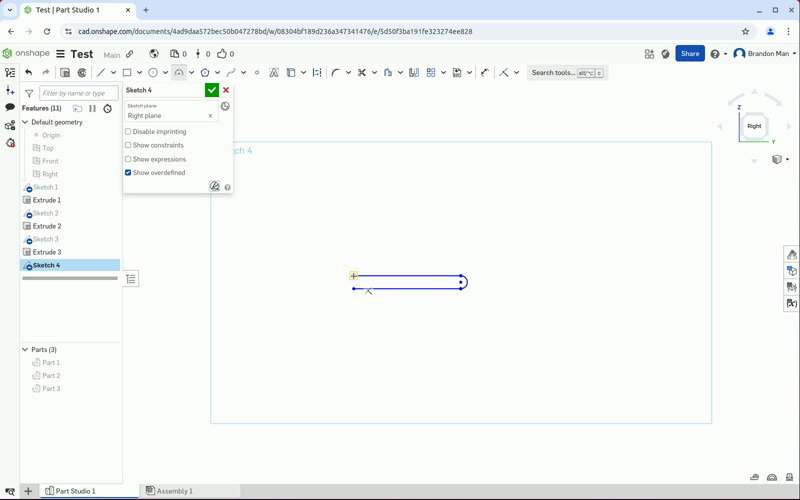
mouse_move(353, 288)
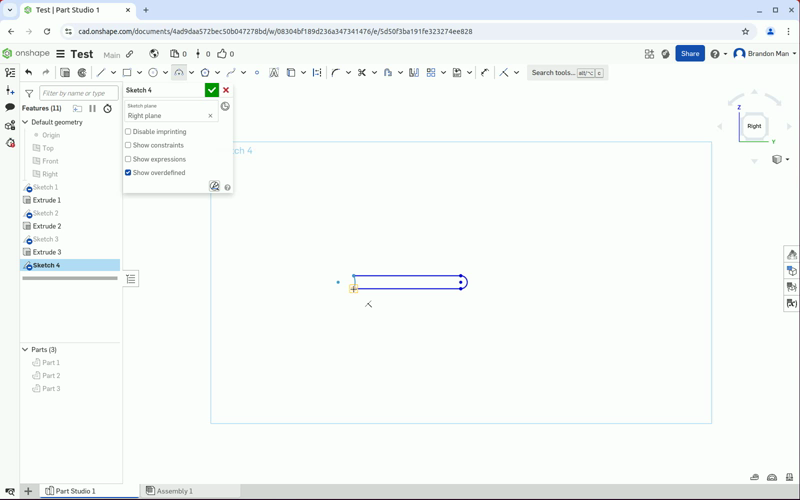
click(353, 288)
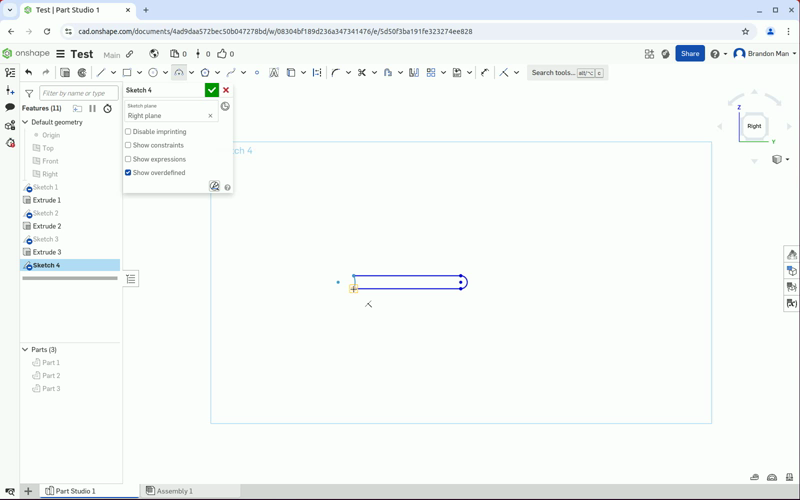
key_down(shift)
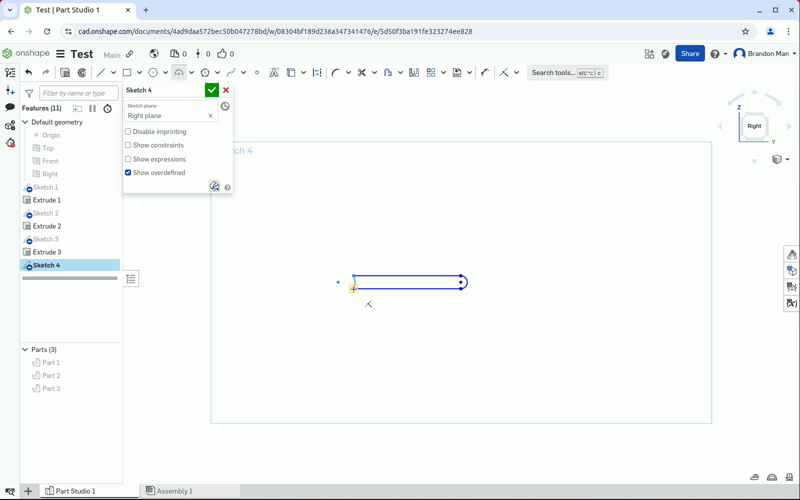
mouse_move(347, 282)
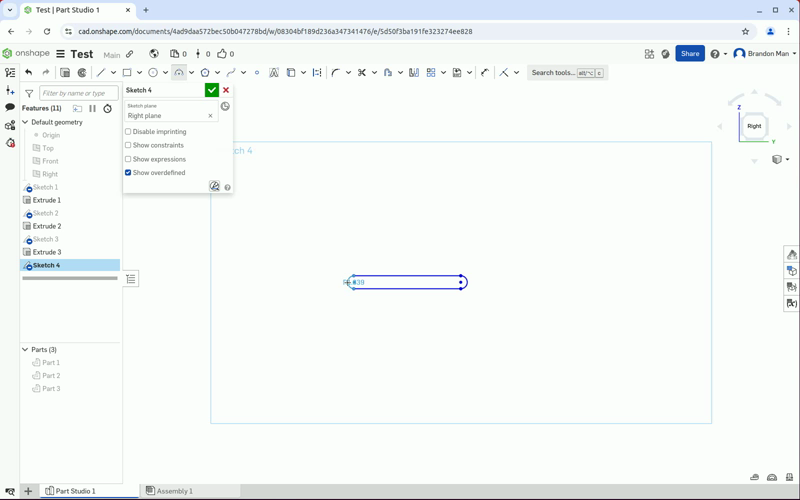
click(347, 282)
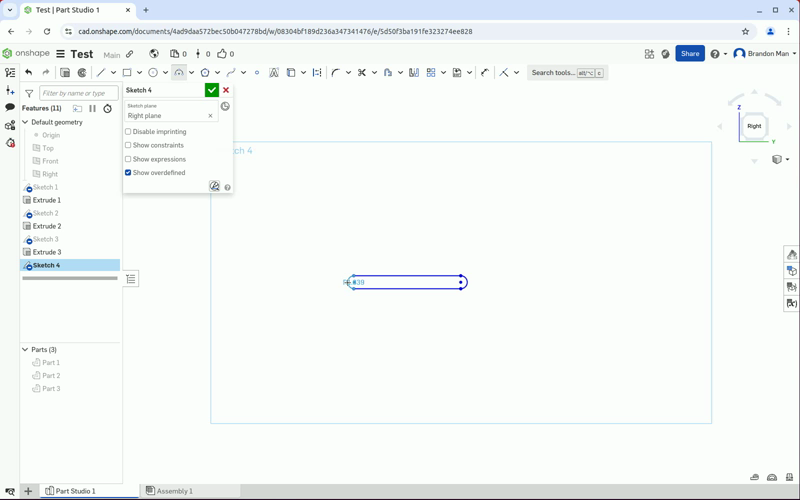
key_up(shift)
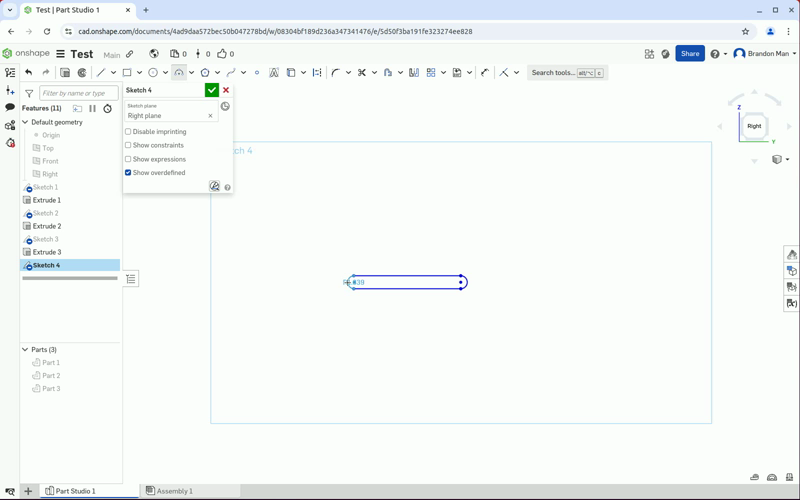
key(esc)
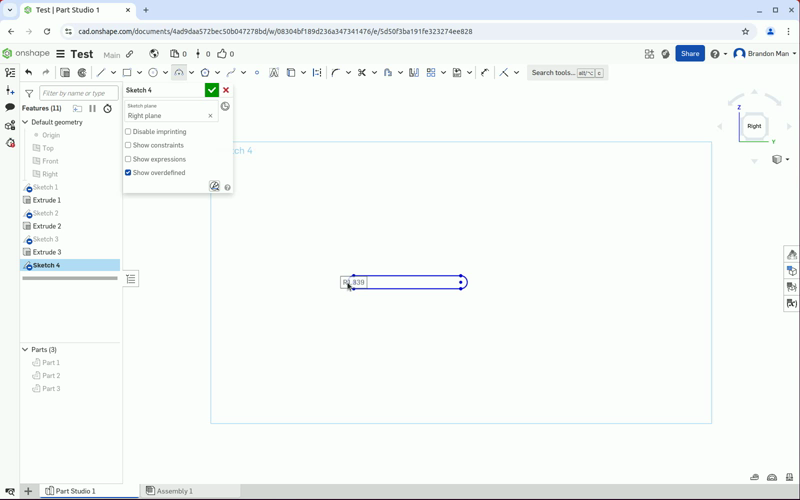
key(l)
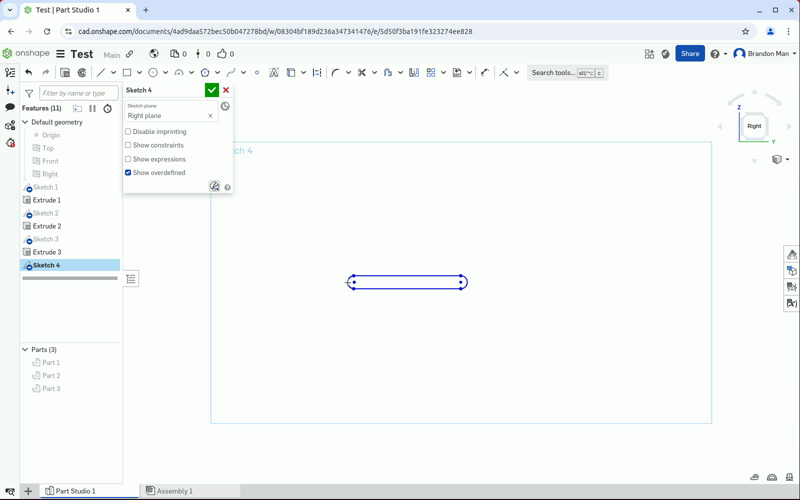
key_down(shift)
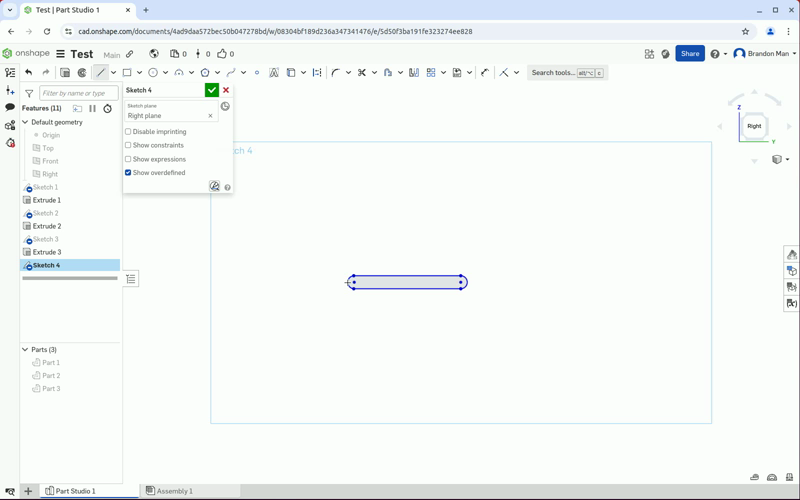
mouse_move(353, 288)
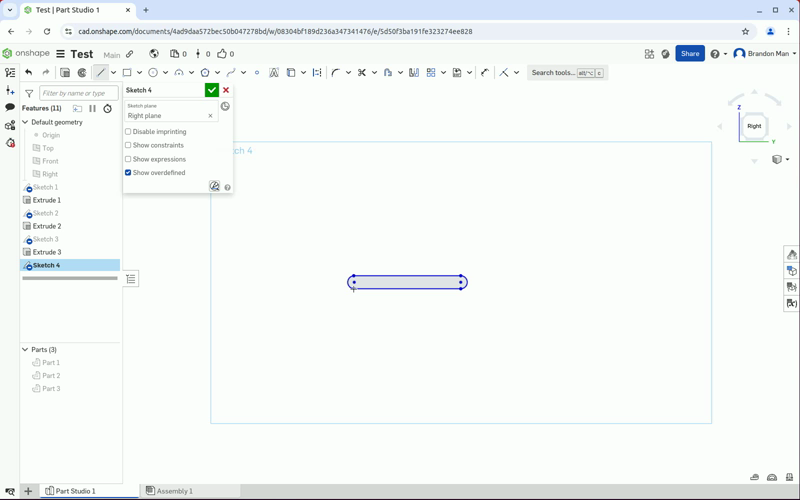
click(353, 288)
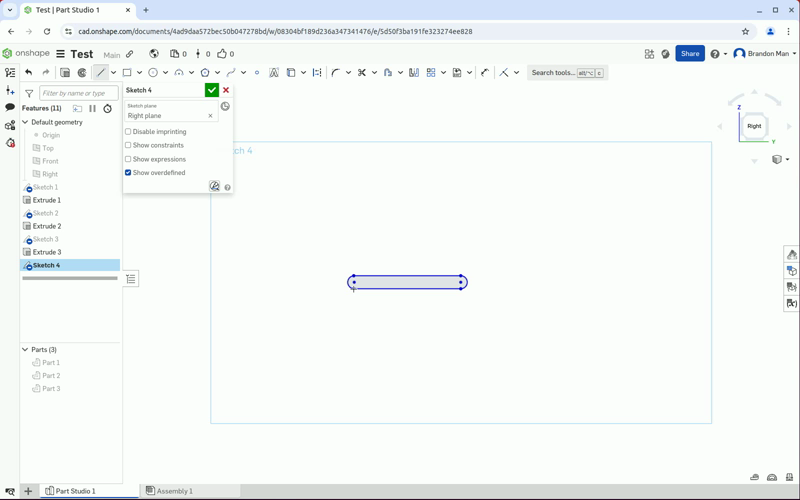
key_up(shift)
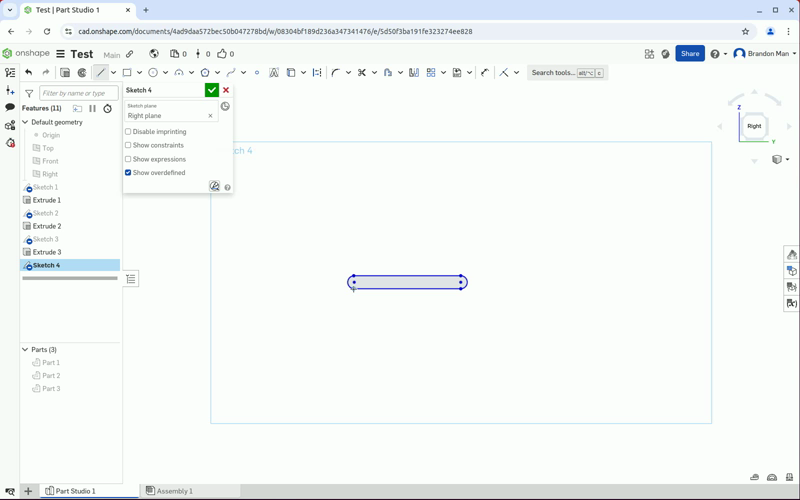
key_down(shift)
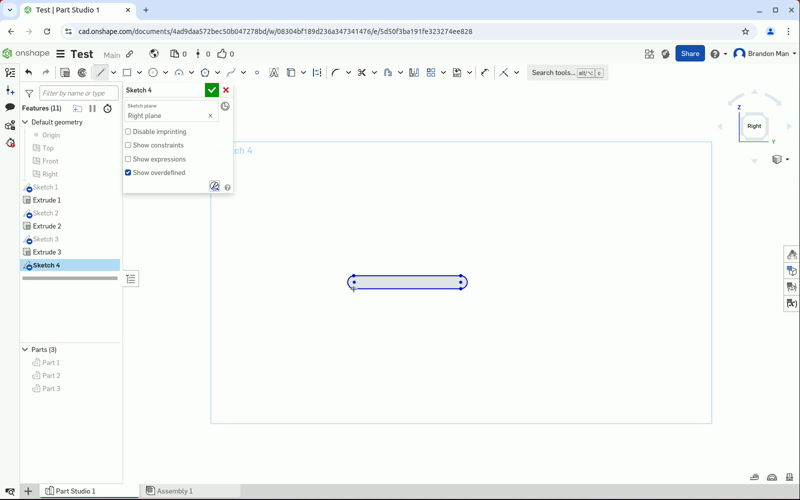
mouse_move(460, 288)
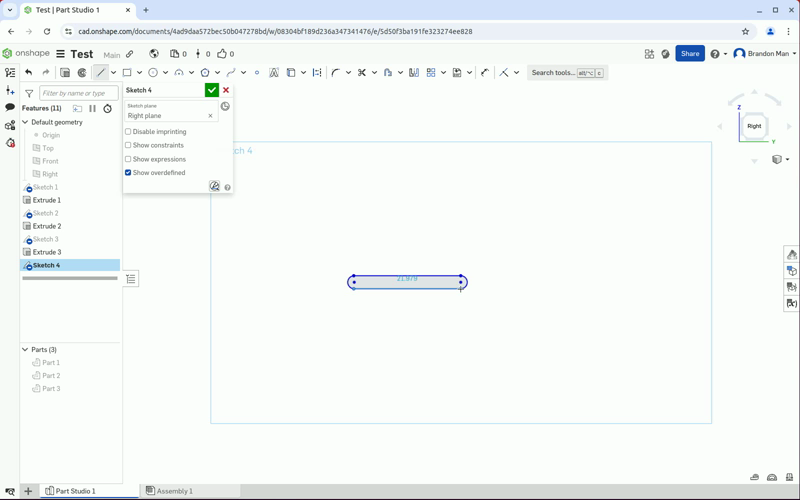
click(460, 288)
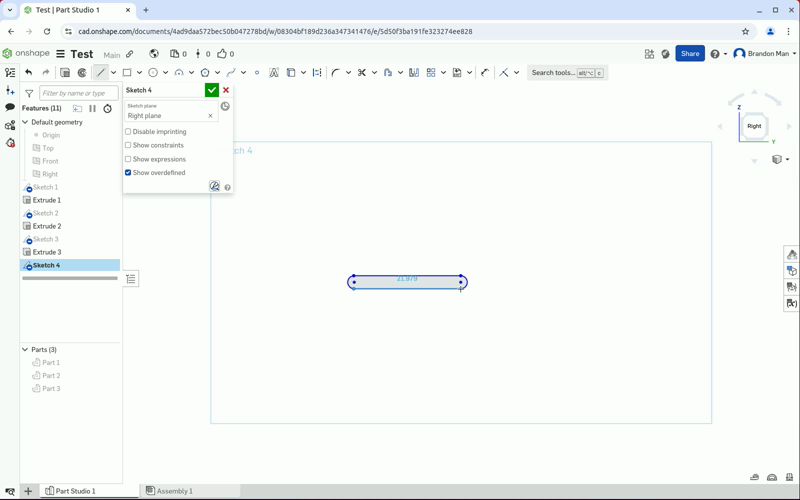
key_up(shift)
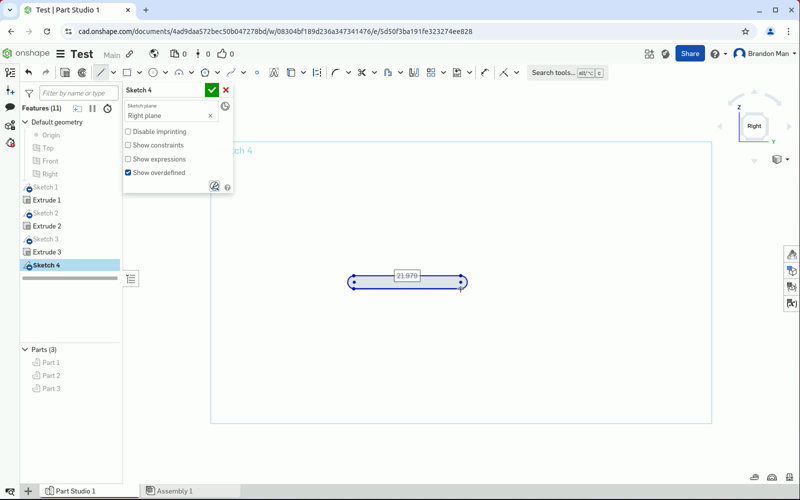
key(esc)
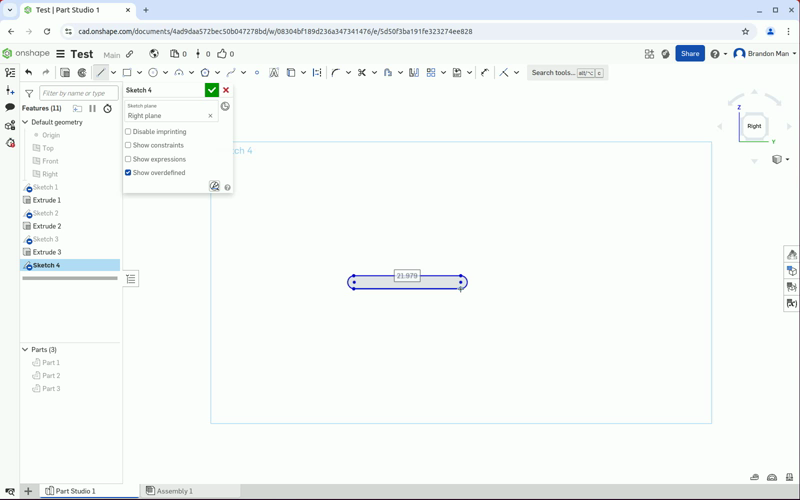
key(a)
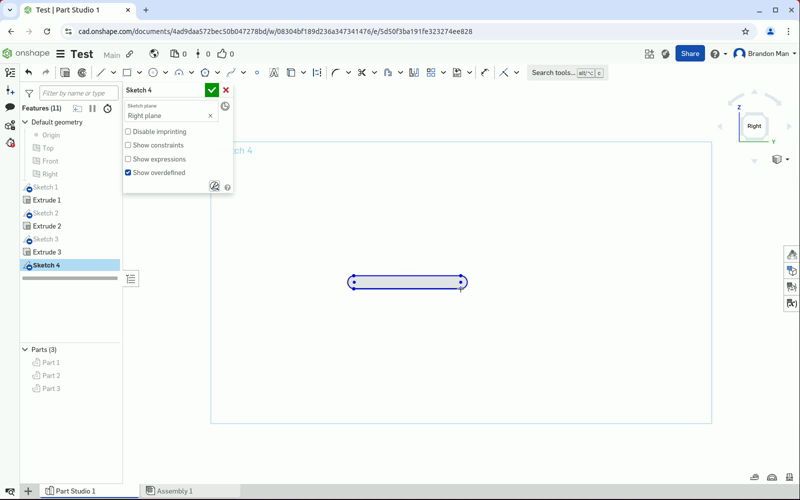
mouse_move(460, 288)
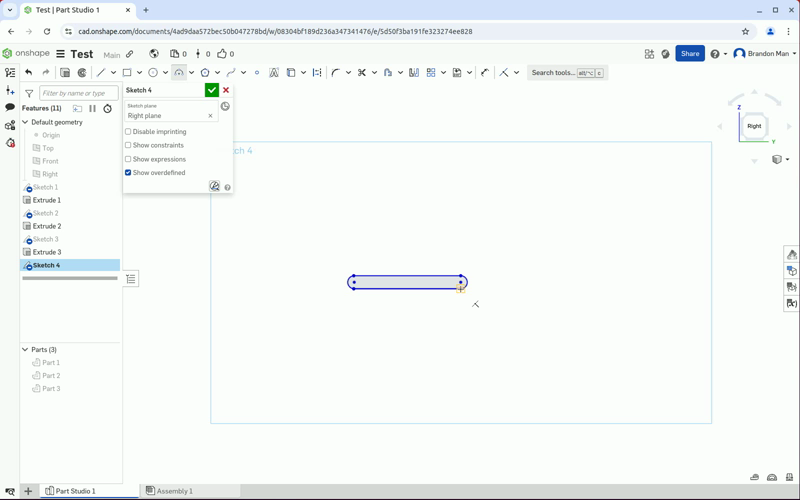
click(460, 288)
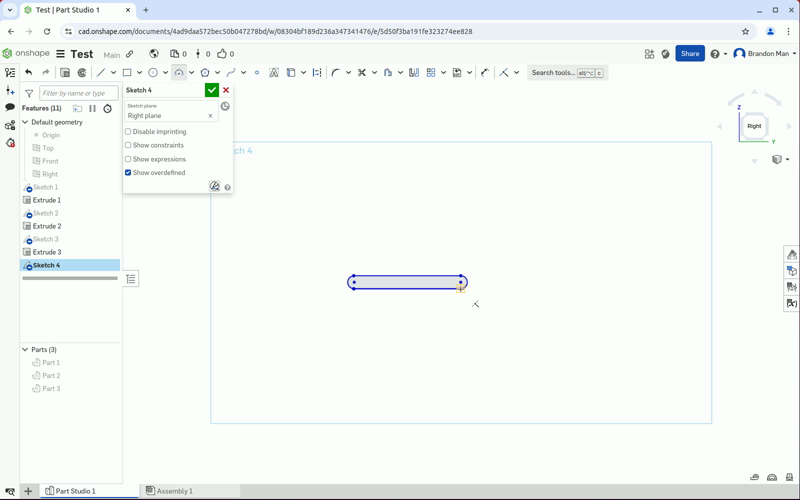
key_down(shift)
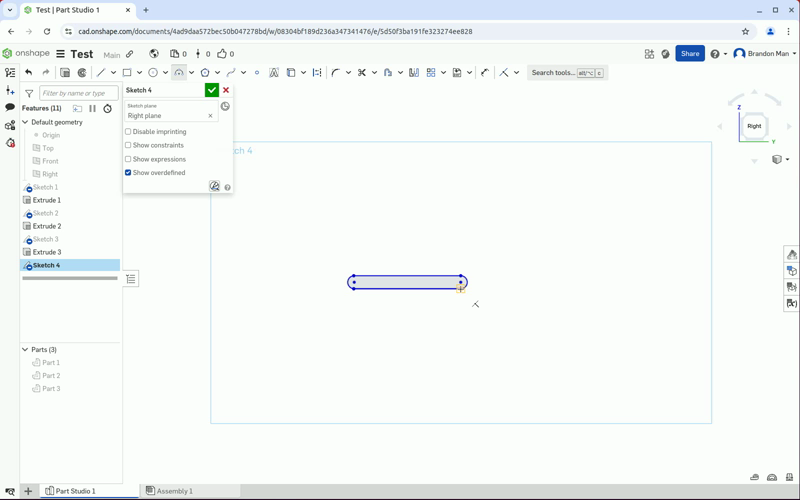
mouse_move(460, 276)
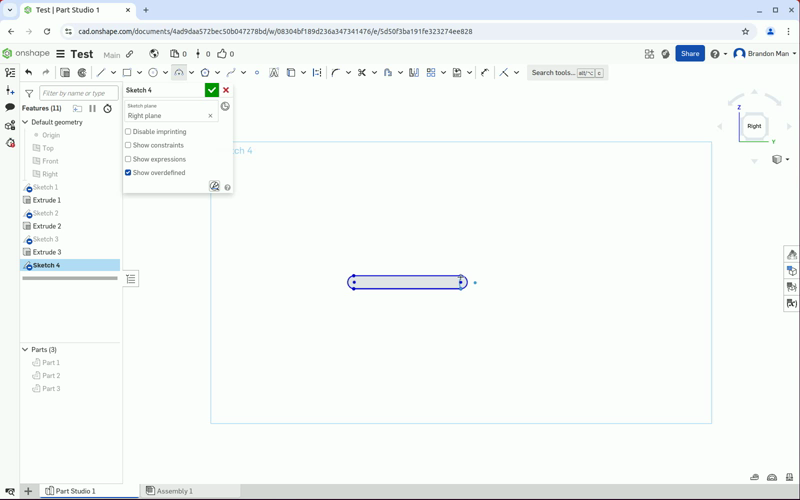
scroll(6)
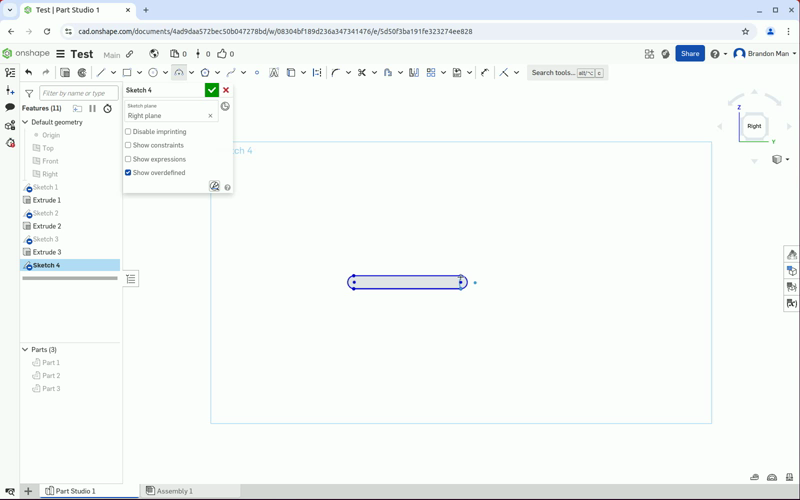
scroll(6)
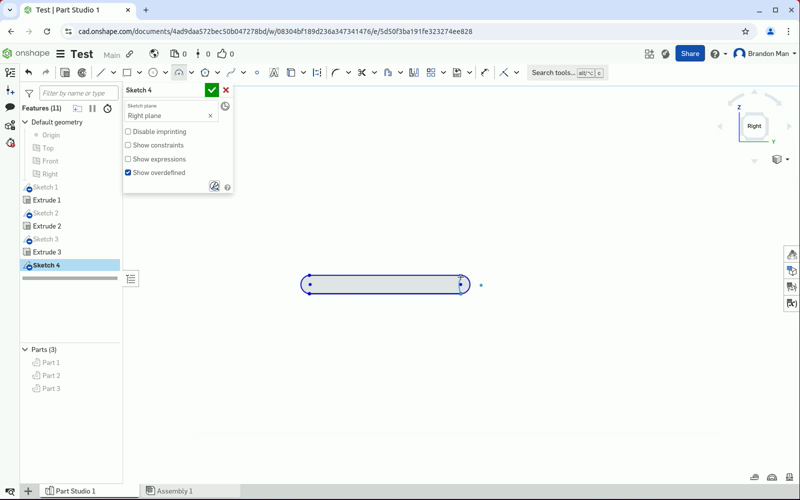
scroll(6)
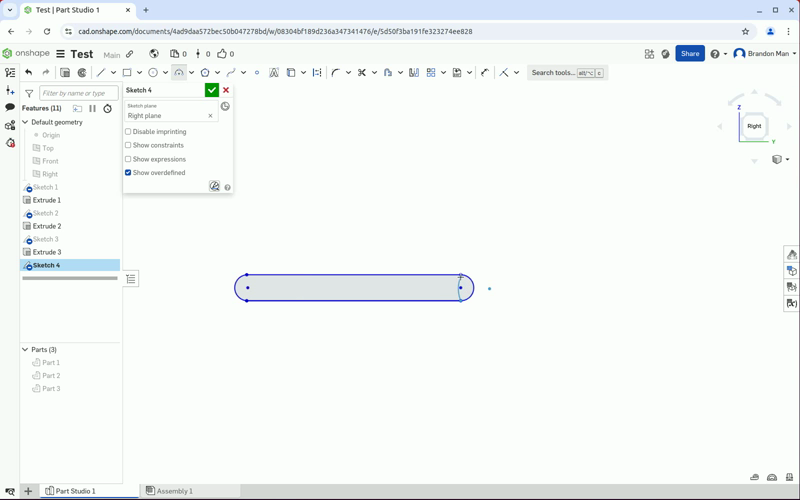
scroll(6)
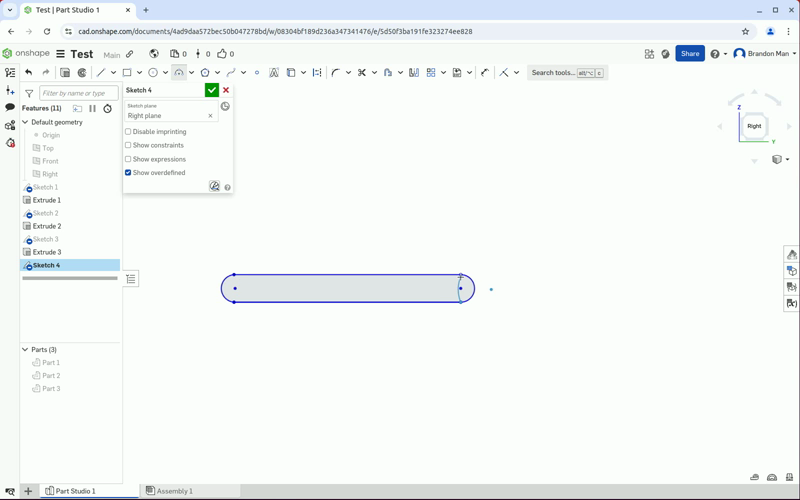
scroll(6)
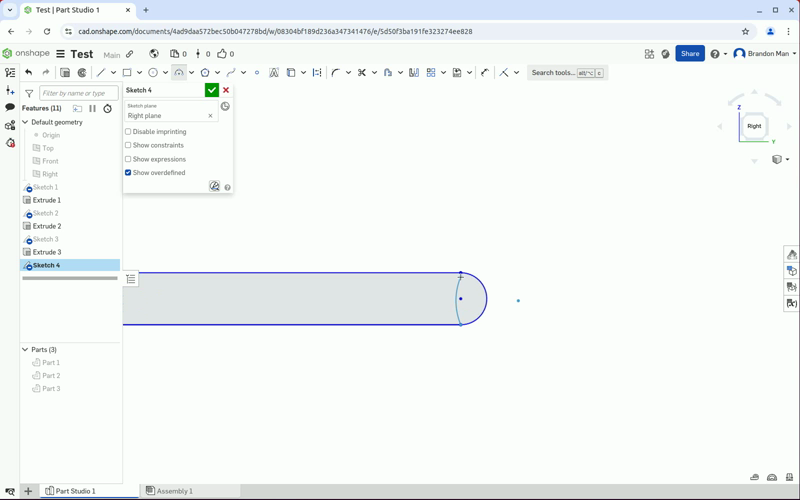
scroll(6)
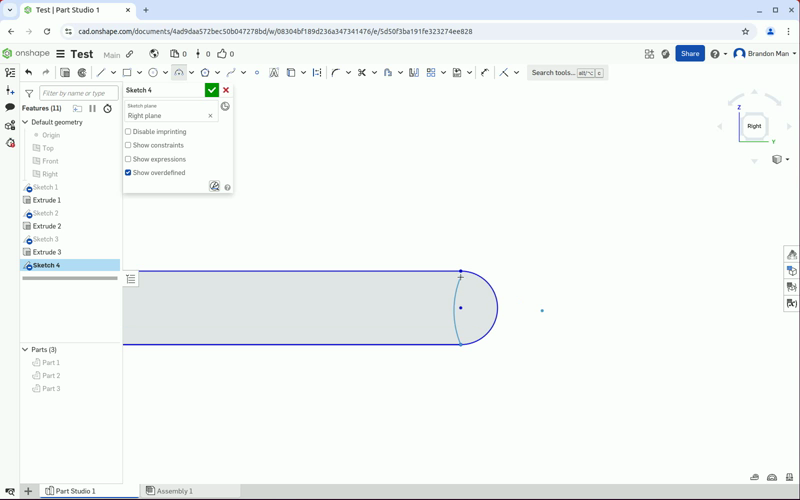
scroll(6)
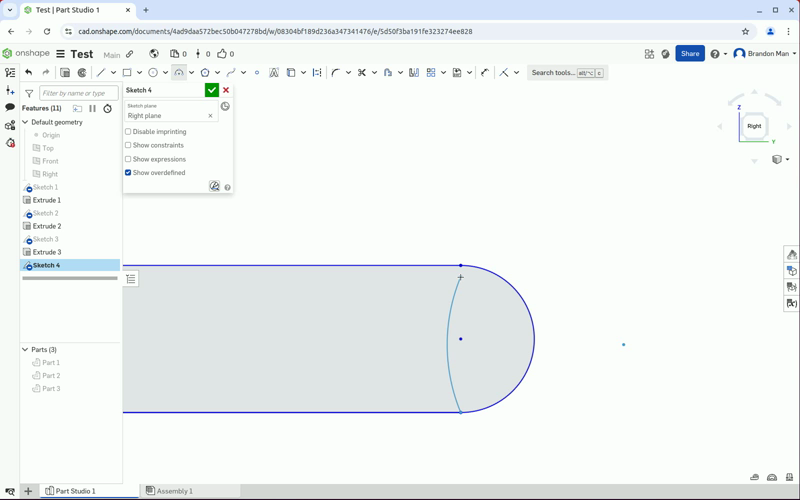
click(460, 276)
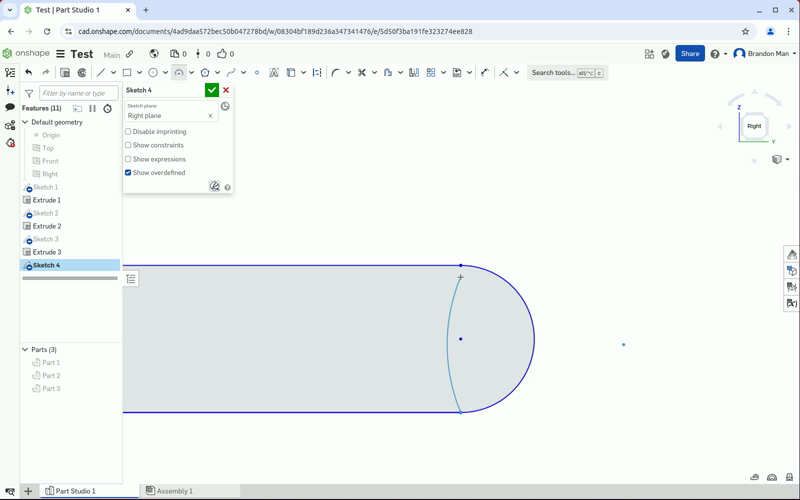
scroll(-6)
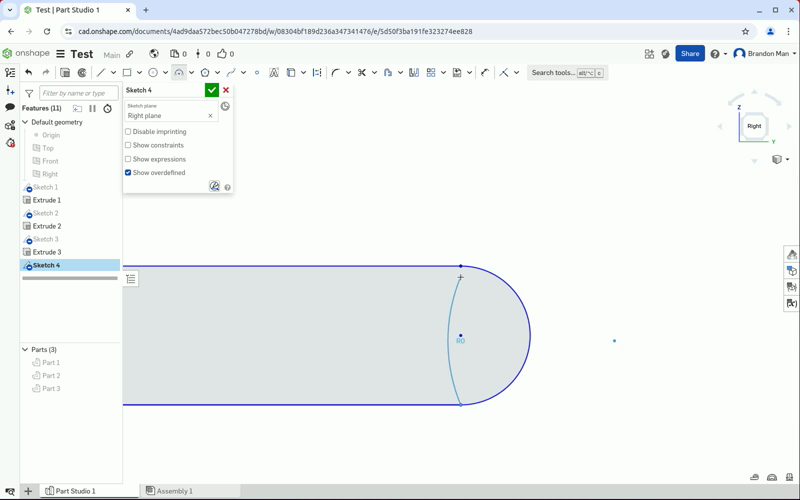
scroll(-6)
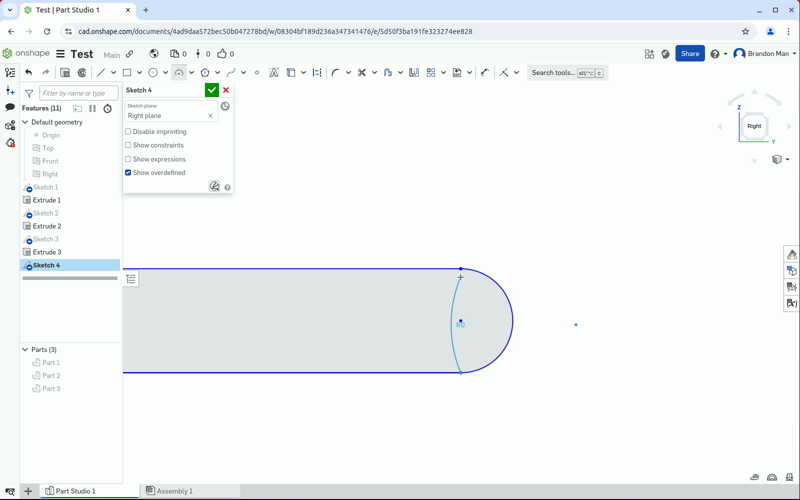
scroll(-6)
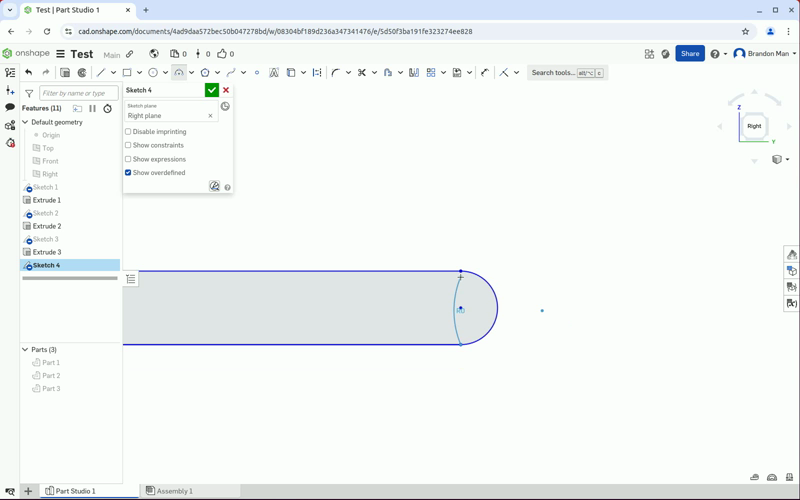
scroll(-6)
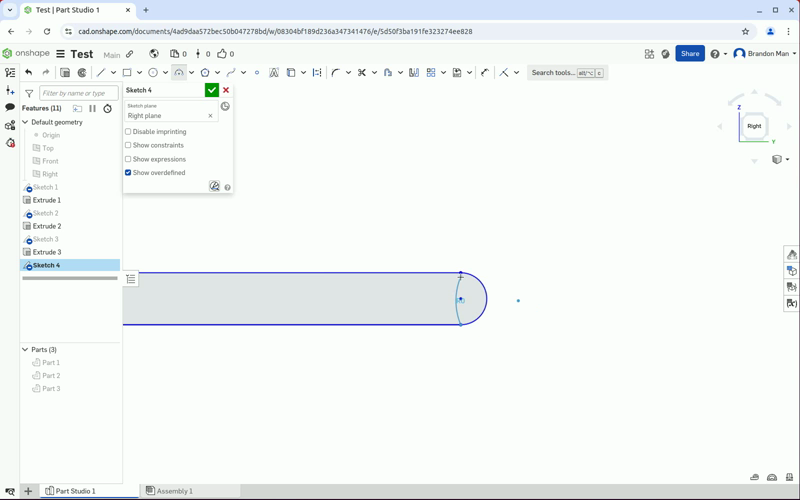
scroll(-6)
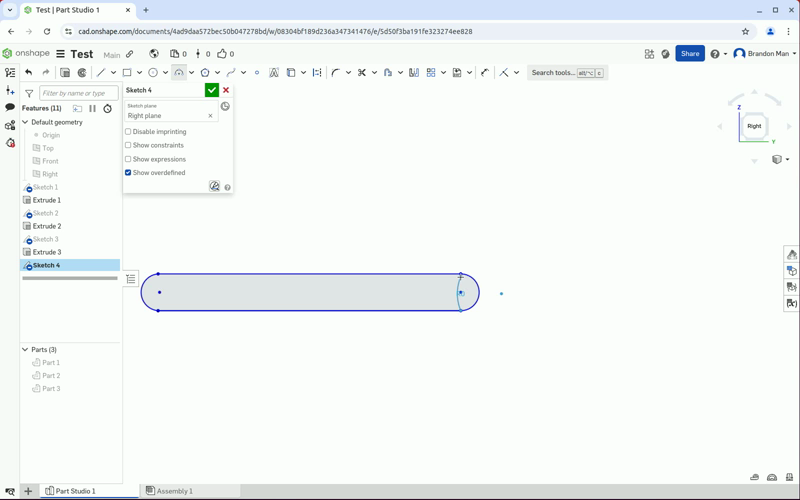
scroll(-6)
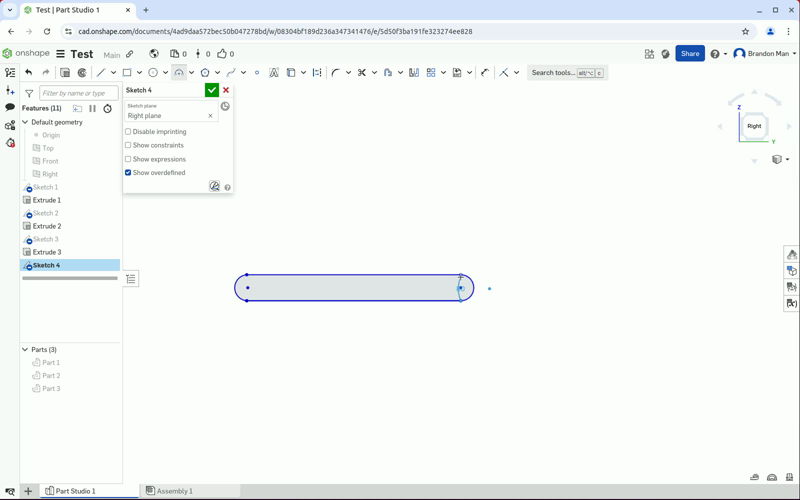
scroll(-6)
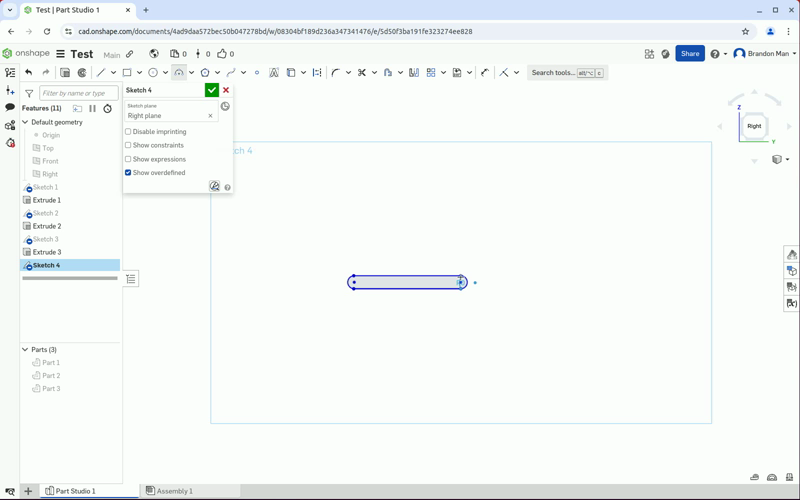
mouse_move(466, 282)
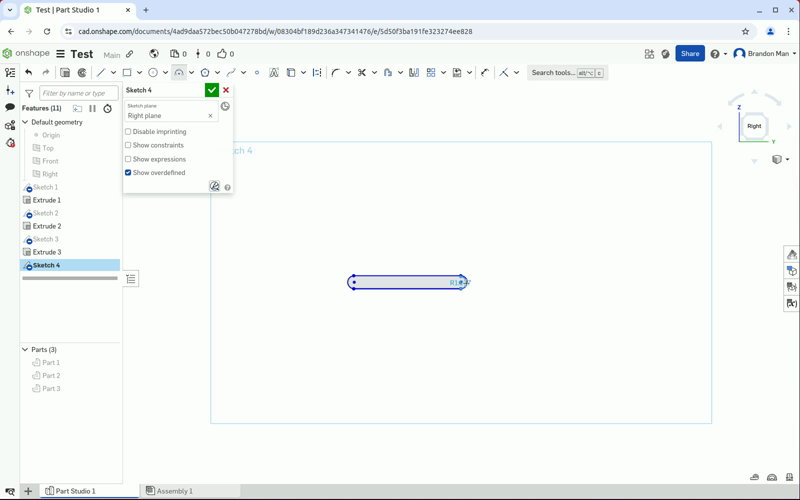
scroll(6)
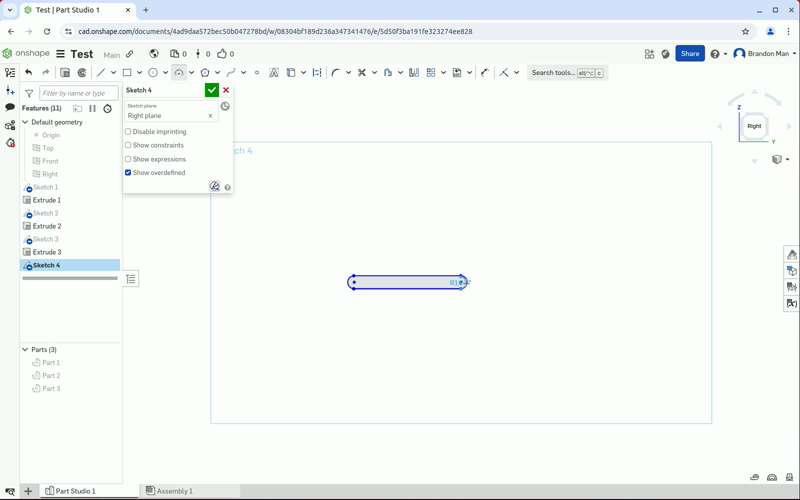
scroll(6)
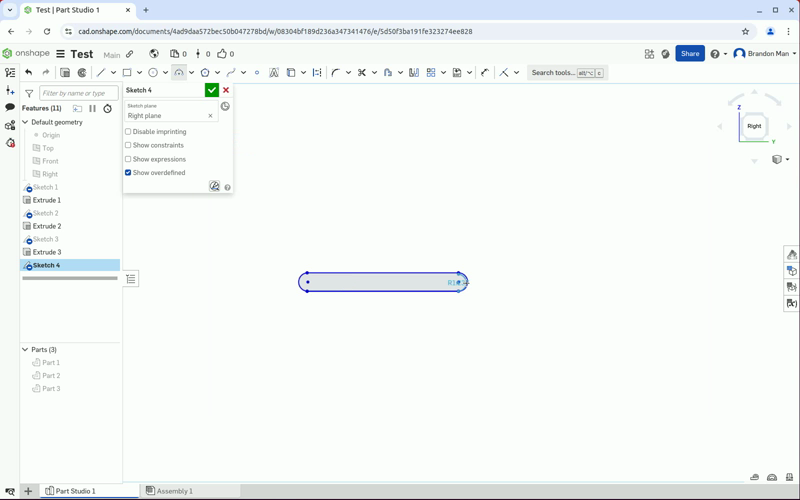
scroll(6)
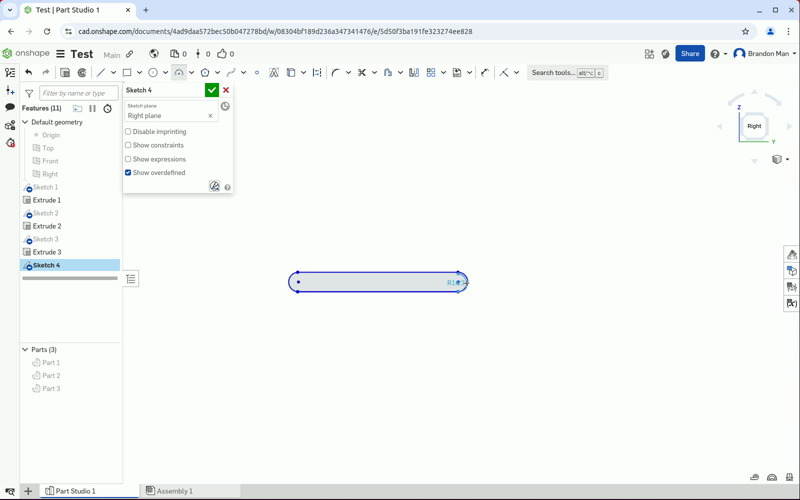
scroll(6)
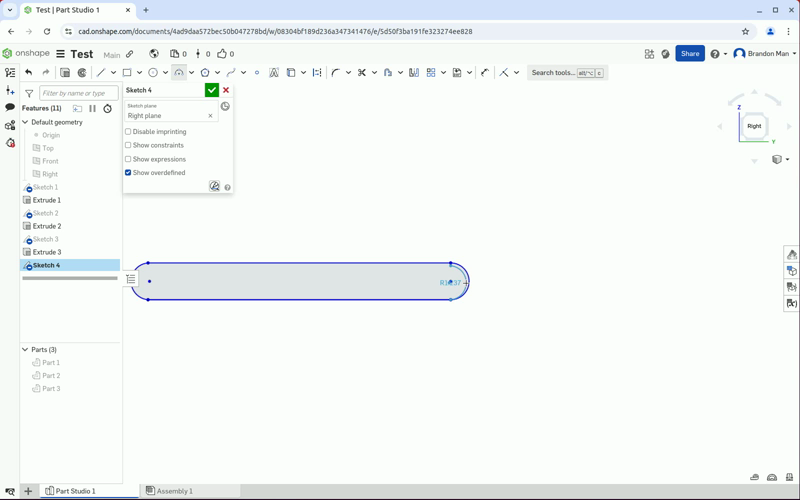
scroll(6)
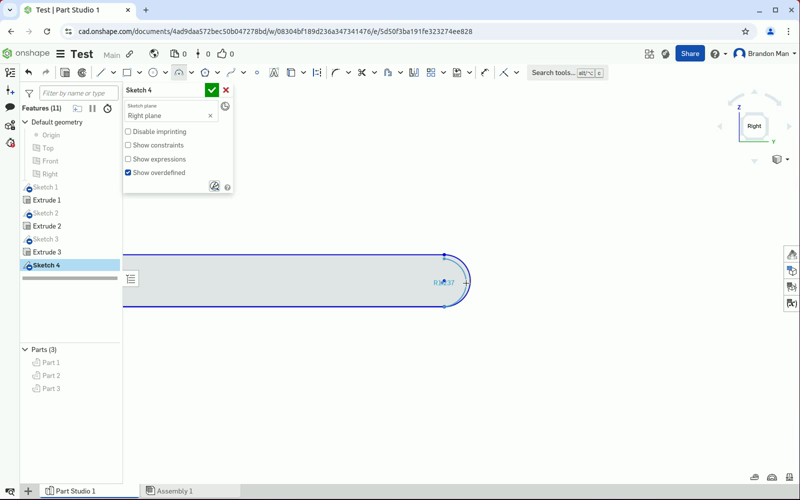
scroll(6)
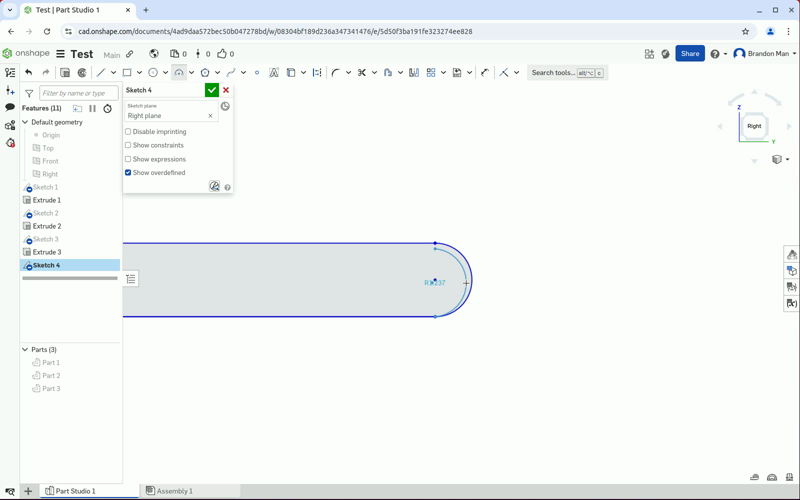
scroll(6)
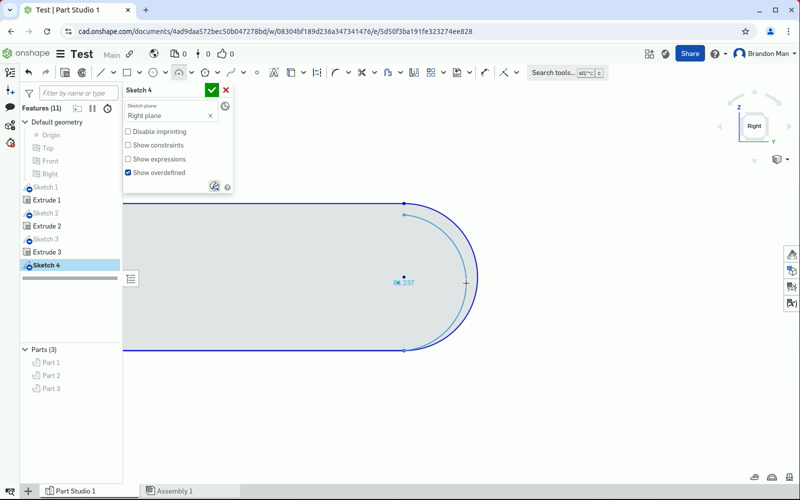
click(466, 282)
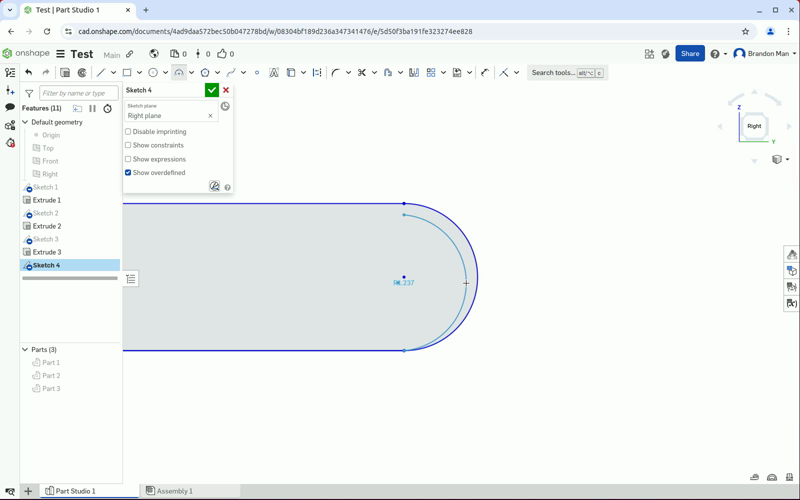
scroll(-6)
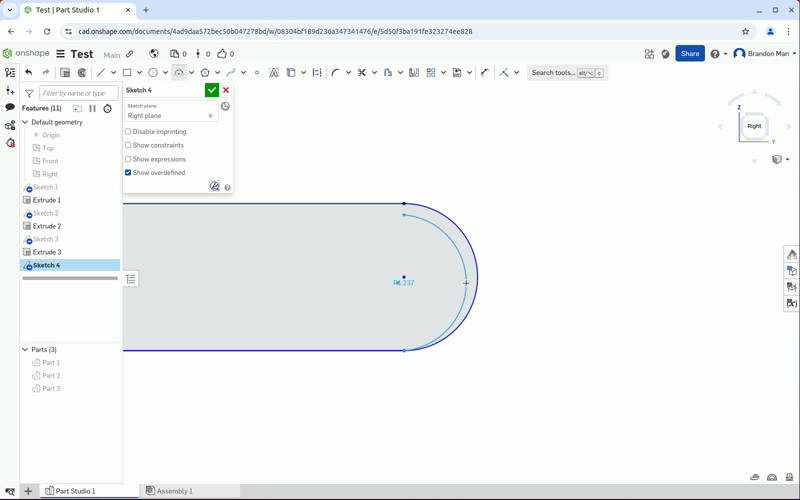
scroll(-6)
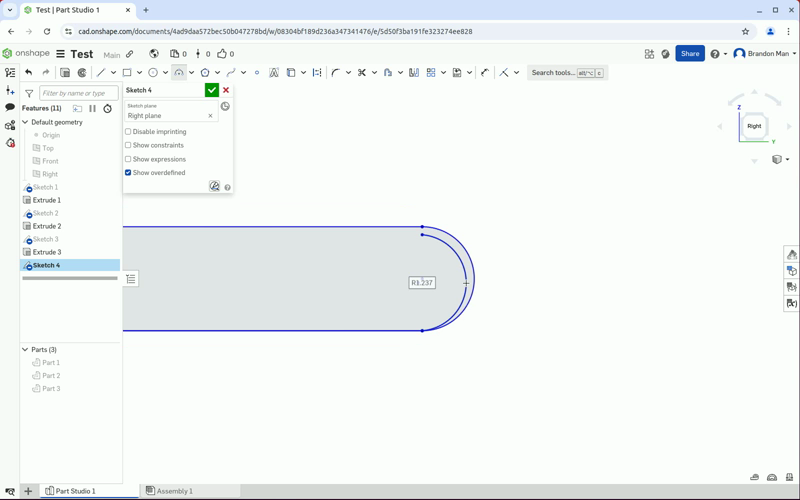
scroll(-6)
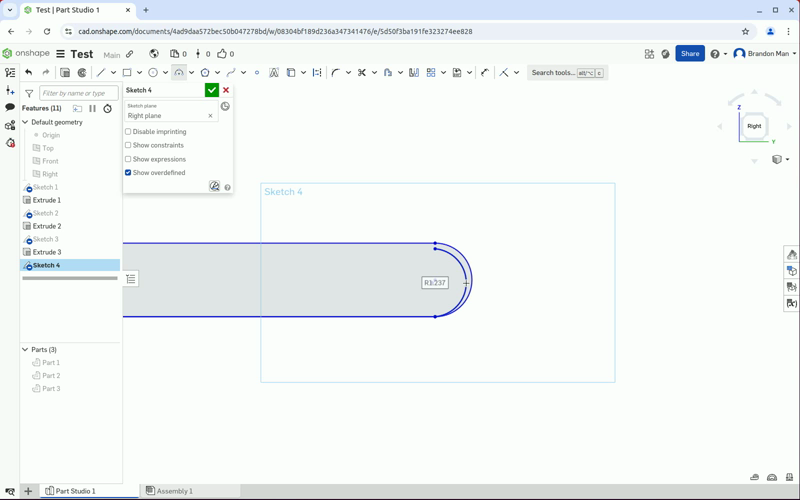
scroll(-6)
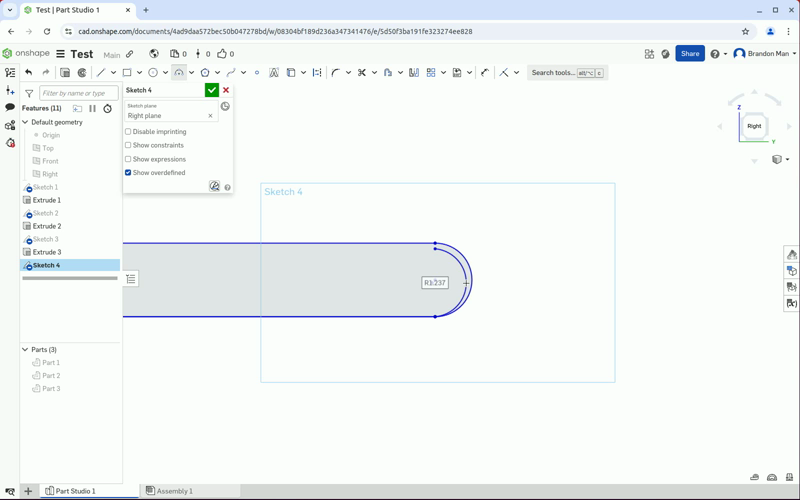
scroll(-6)
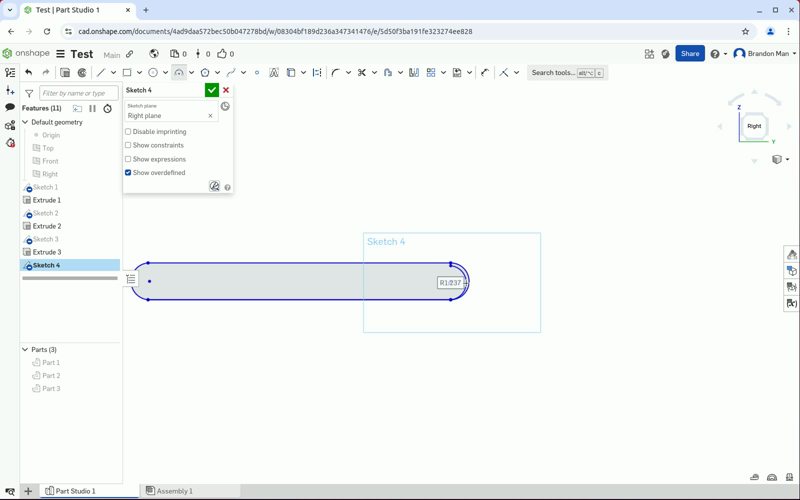
scroll(-6)
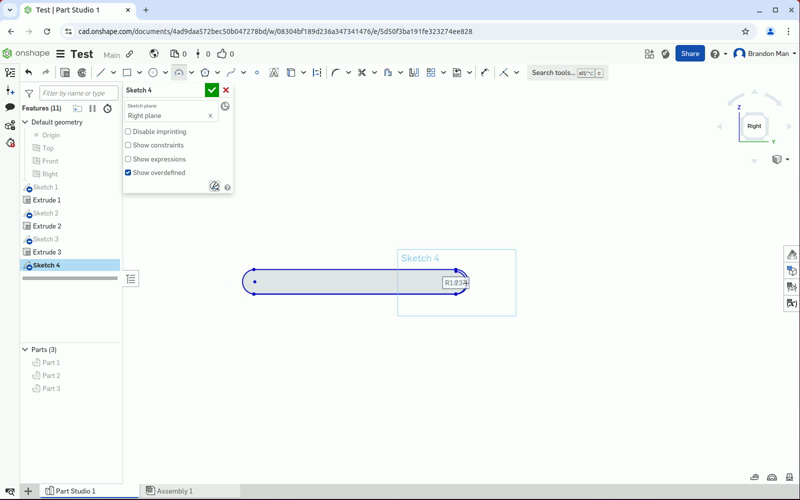
scroll(-6)
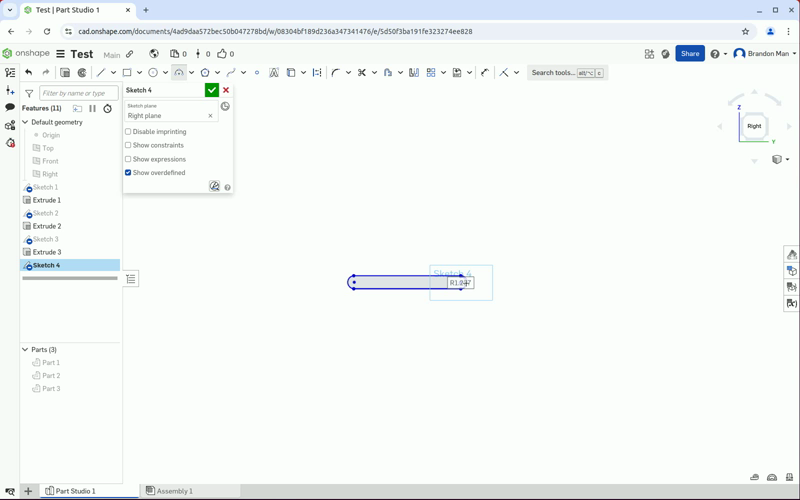
key_up(shift)
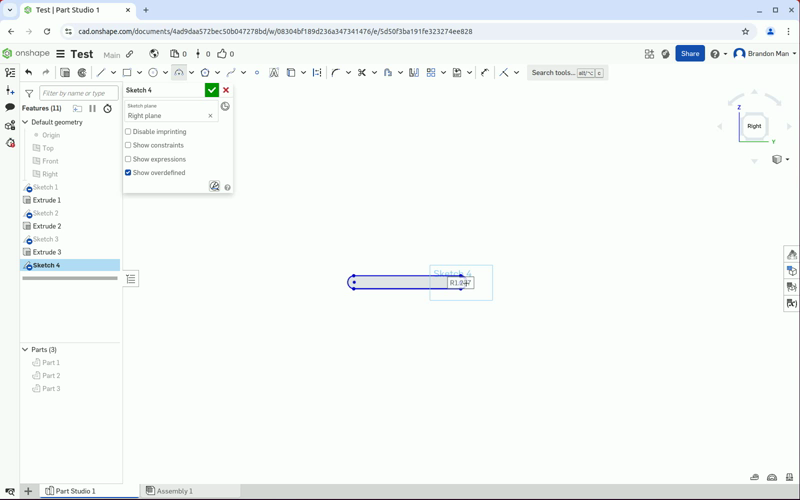
key(esc)
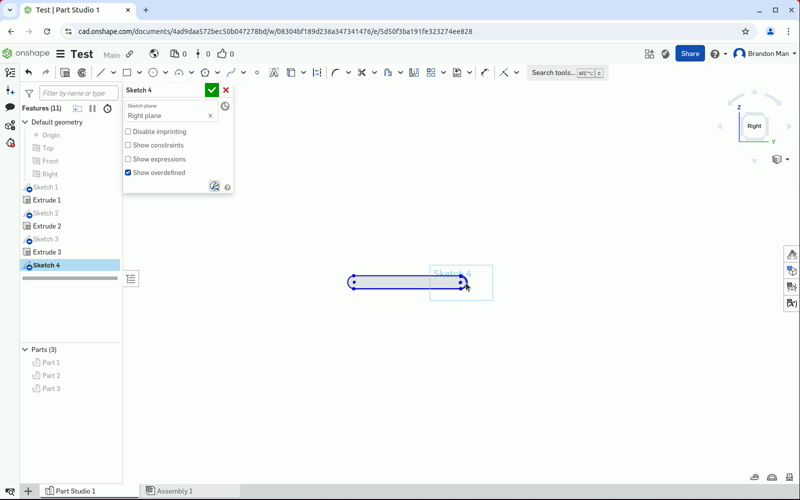
key(l)
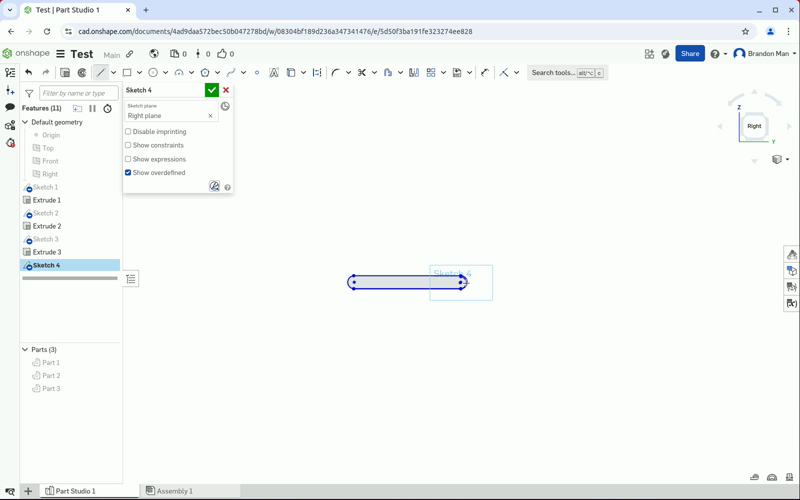
mouse_move(460, 276)
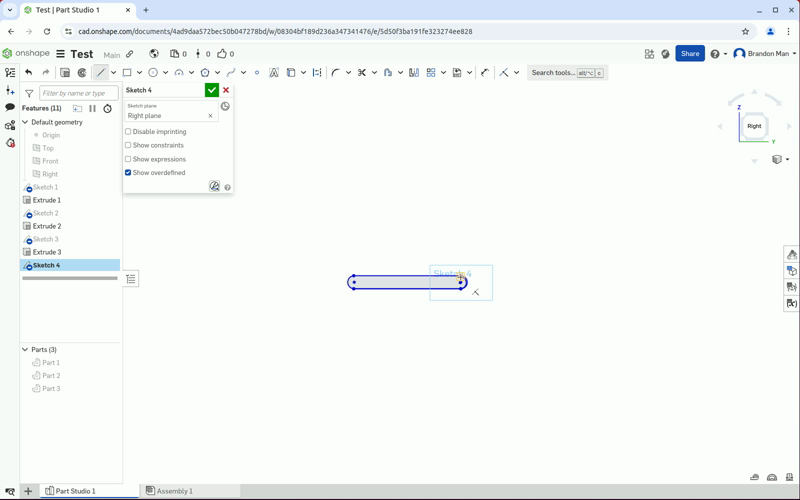
scroll(6)
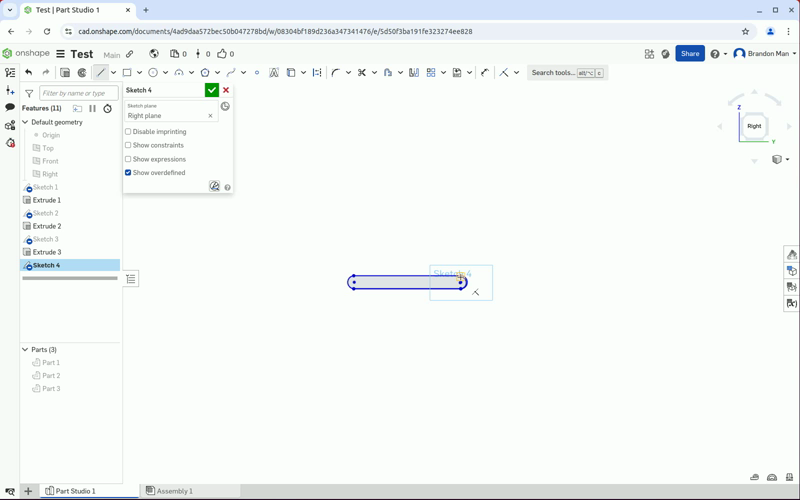
scroll(6)
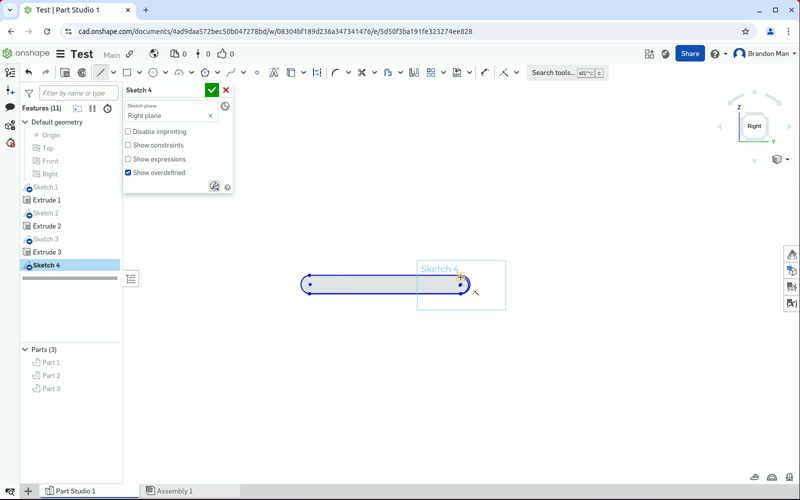
scroll(6)
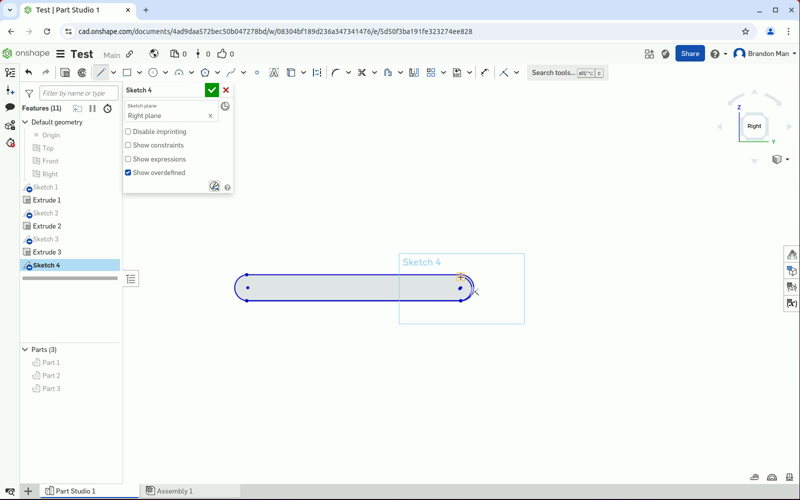
scroll(6)
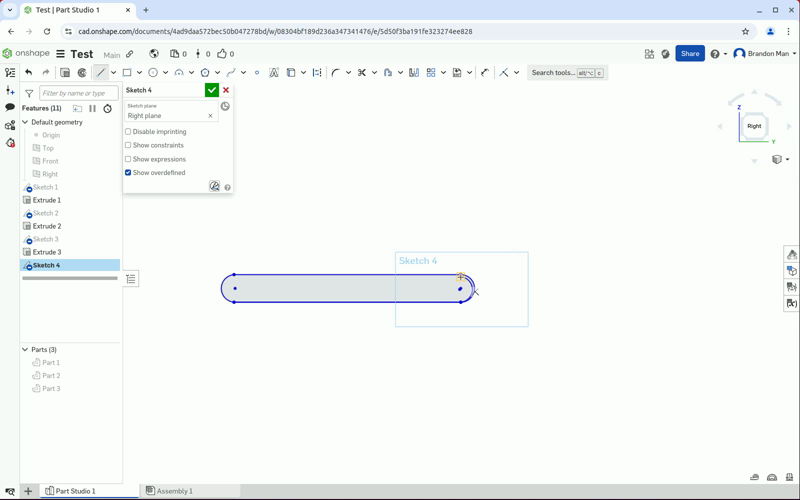
scroll(6)
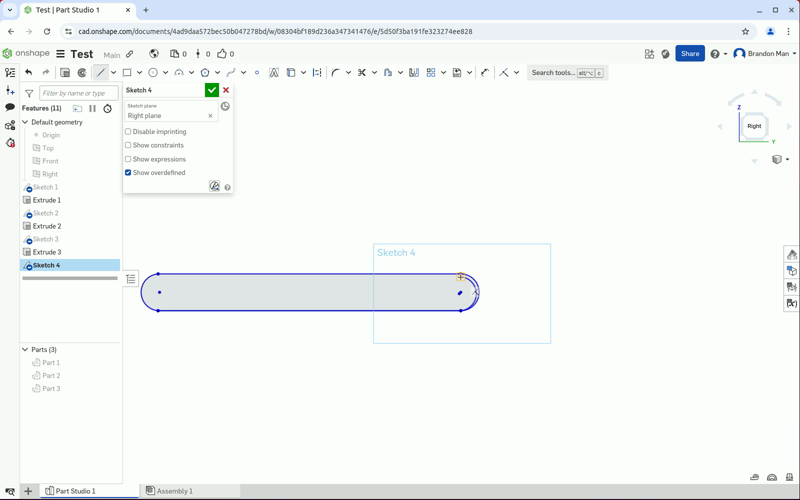
scroll(6)
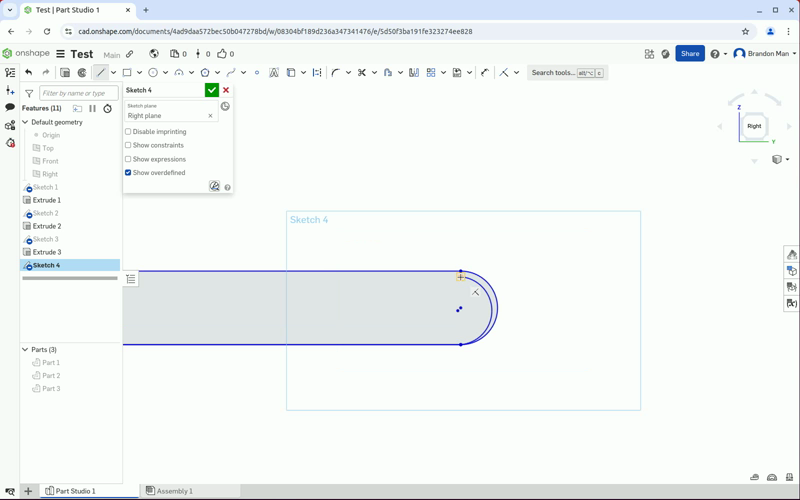
scroll(6)
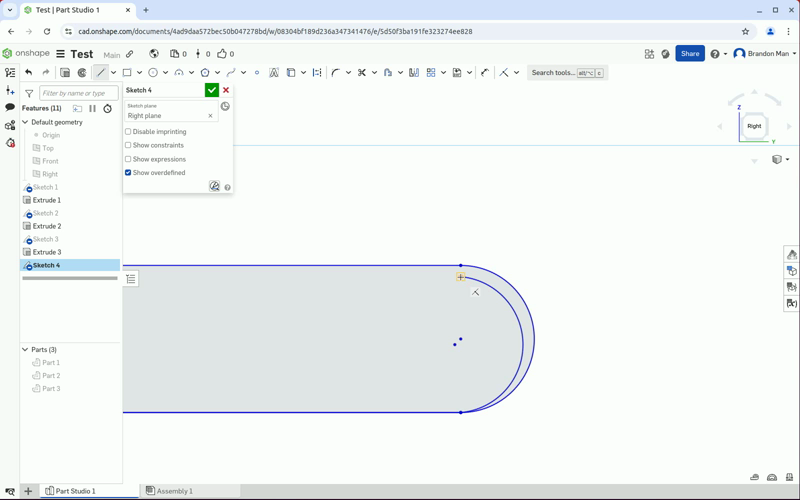
click(460, 276)
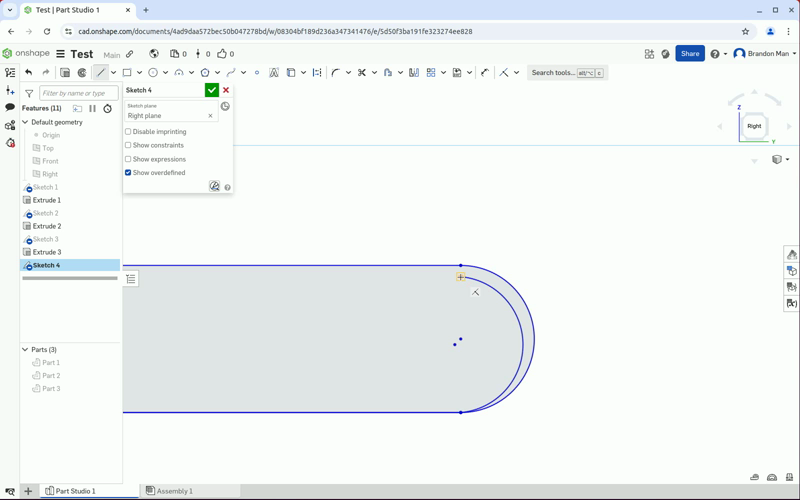
scroll(-6)
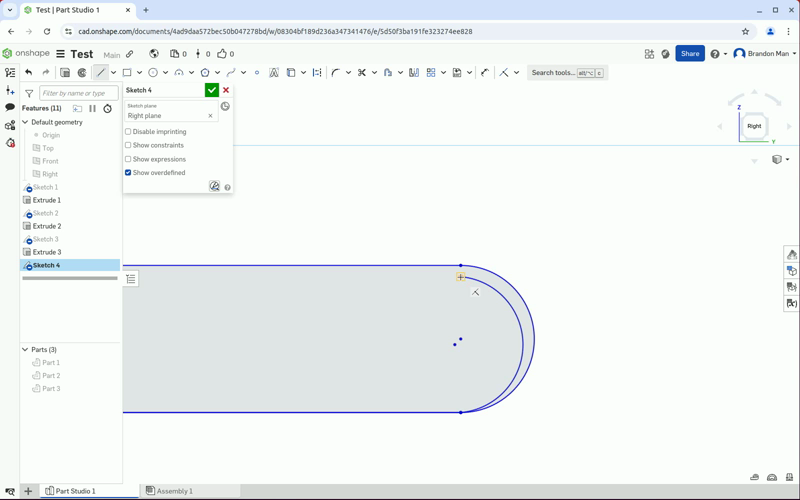
scroll(-6)
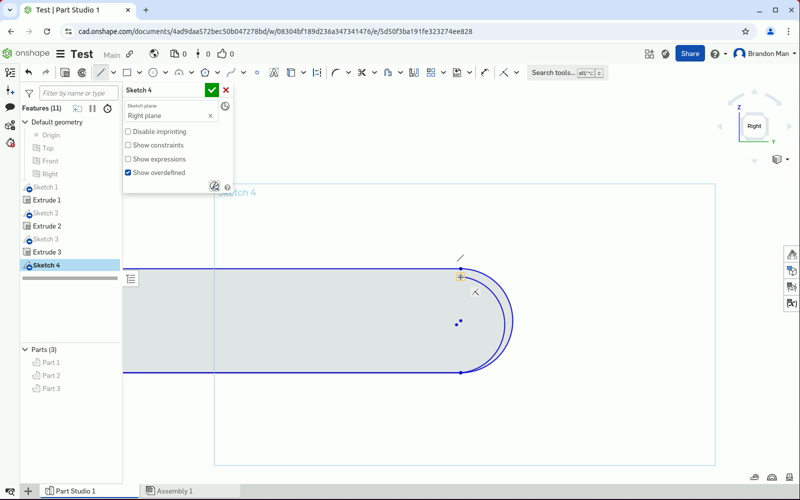
scroll(-6)
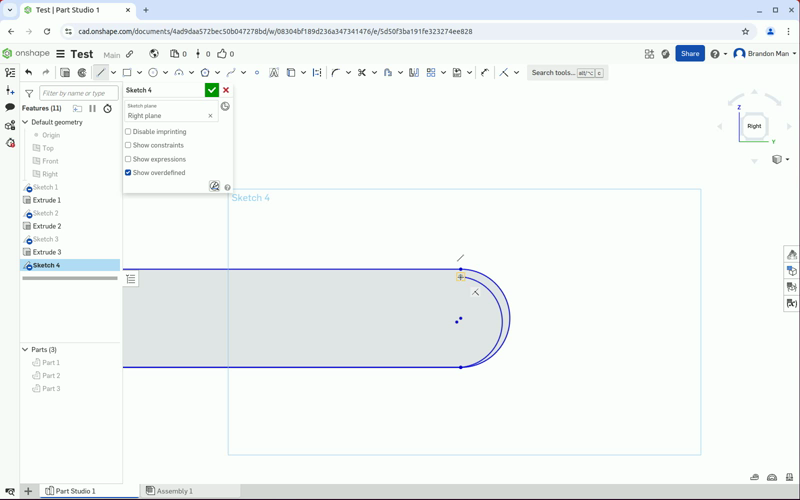
scroll(-6)
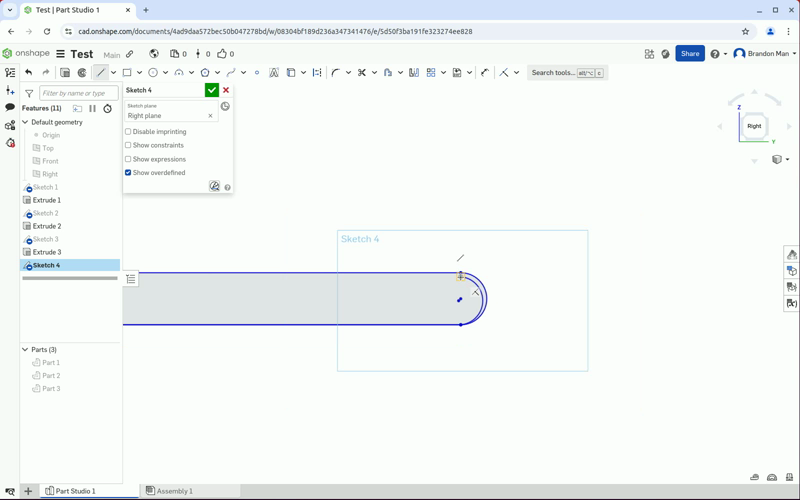
scroll(-6)
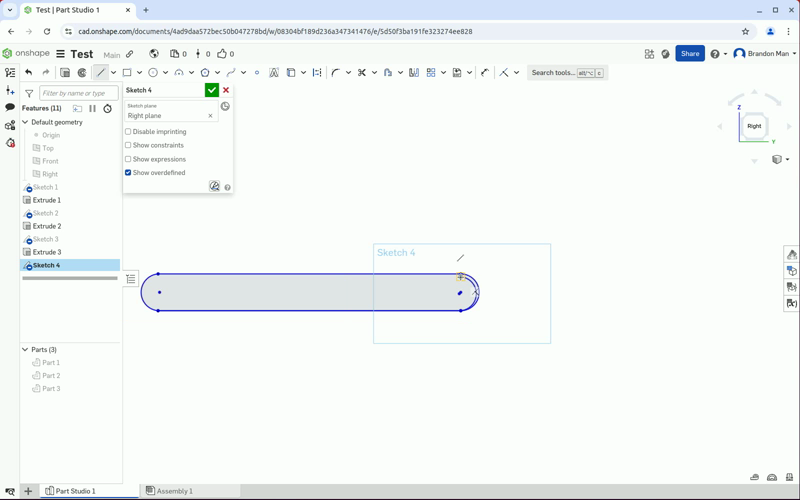
scroll(-6)
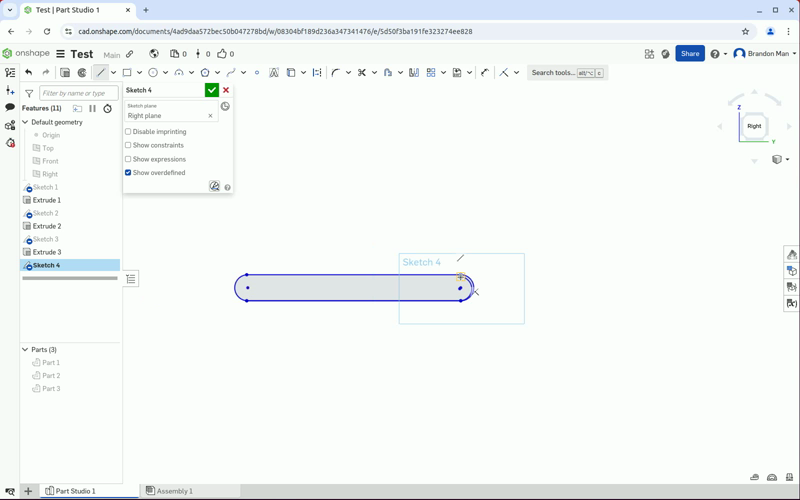
scroll(-6)
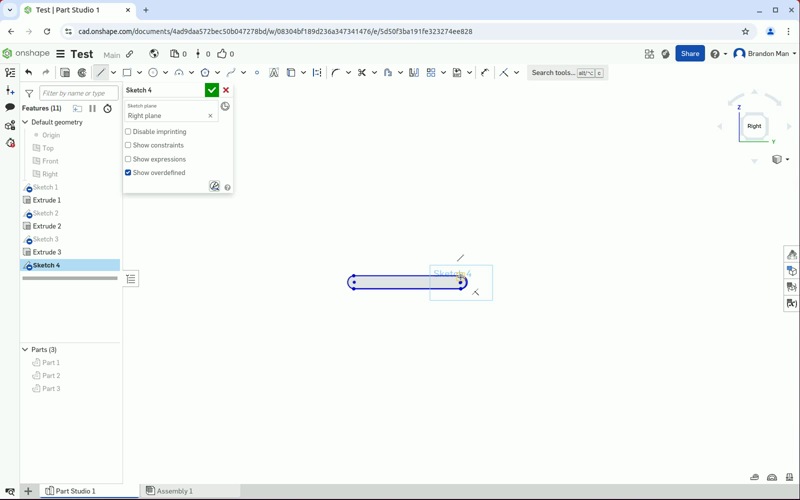
key_down(shift)
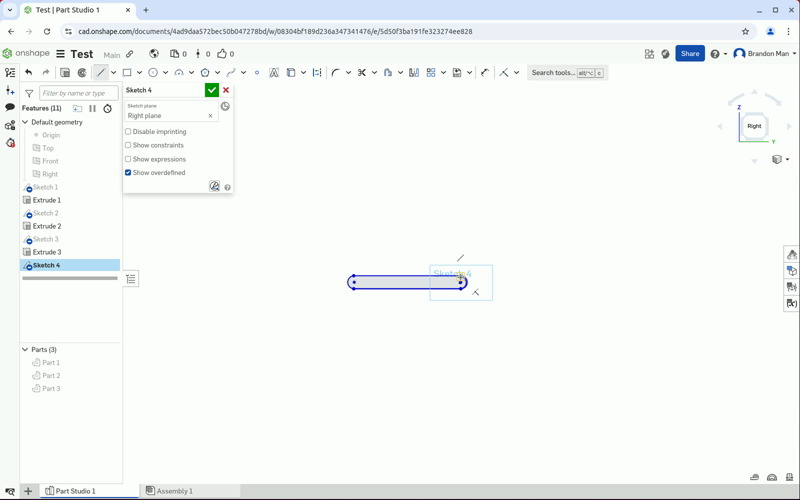
mouse_move(353, 276)
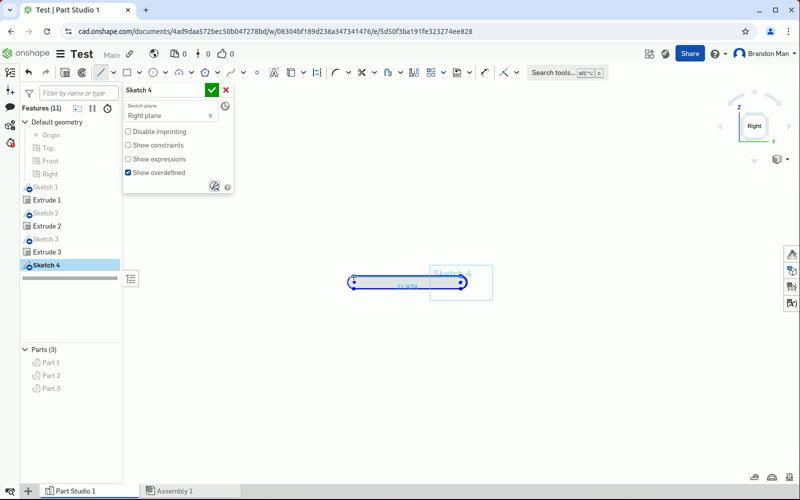
scroll(6)
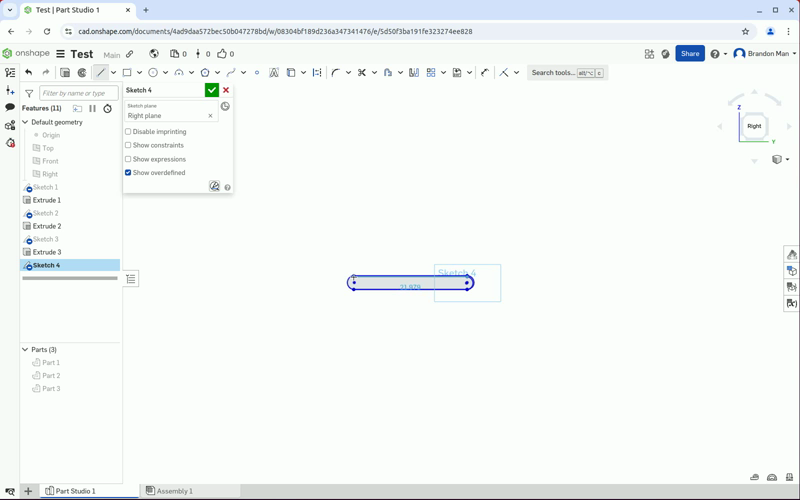
scroll(6)
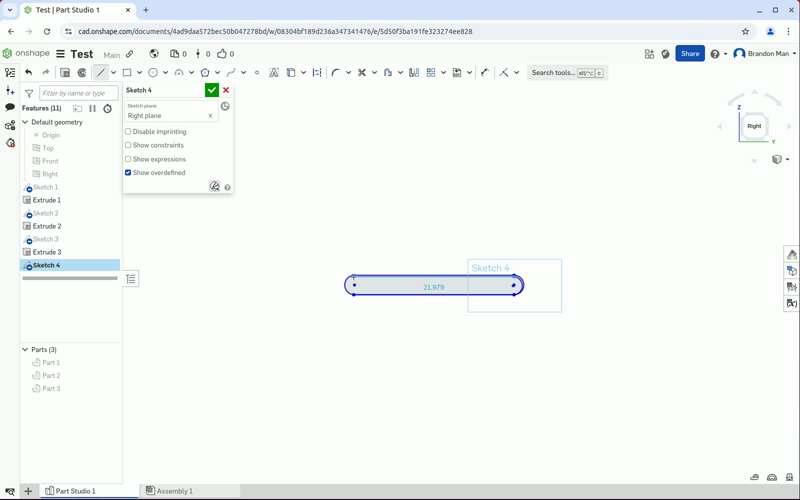
scroll(6)
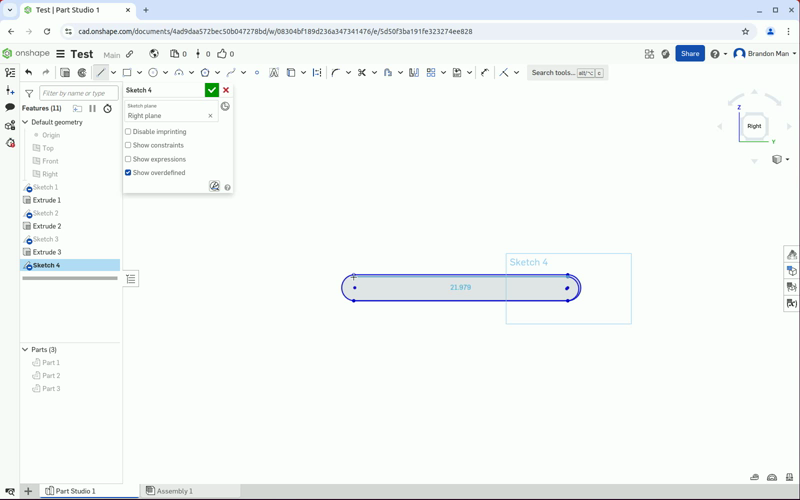
scroll(6)
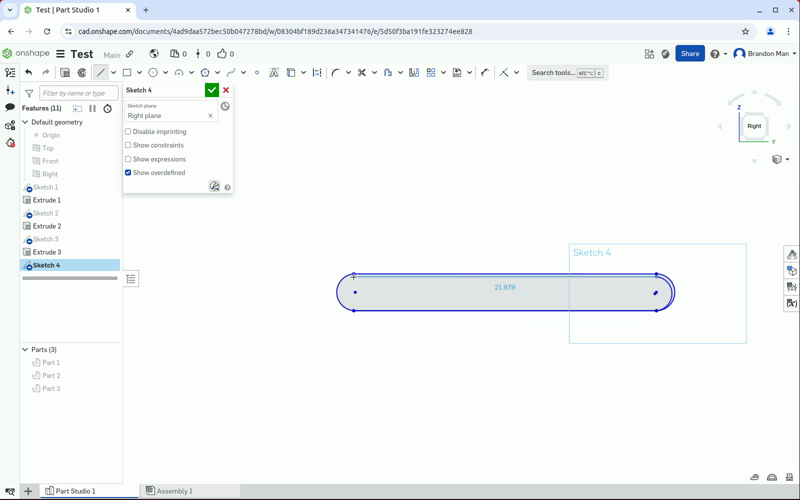
scroll(6)
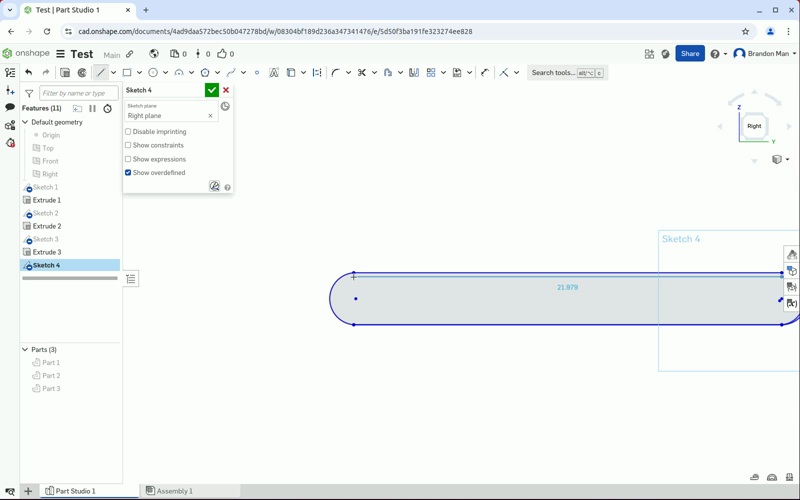
scroll(6)
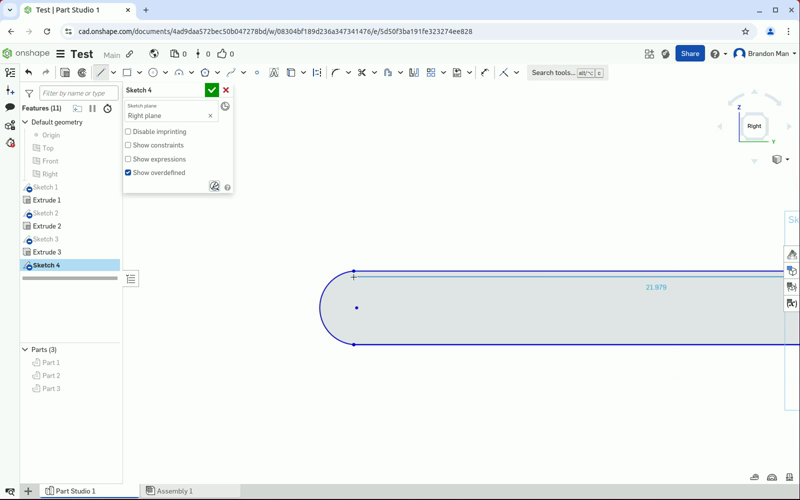
scroll(6)
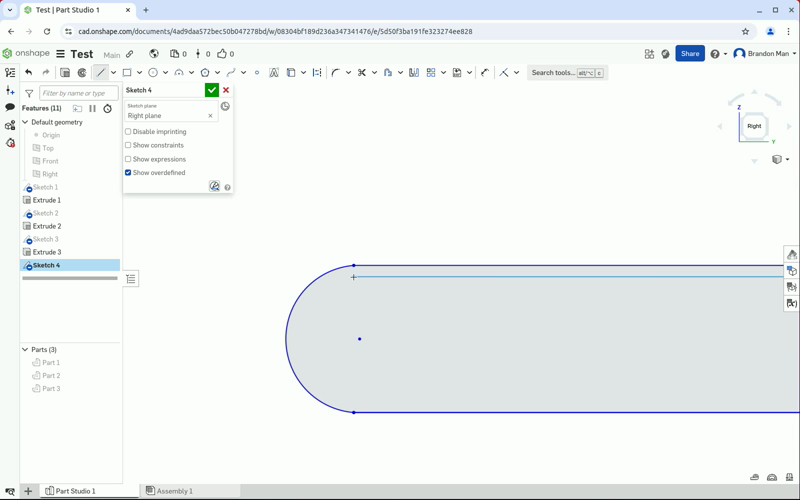
click(353, 276)
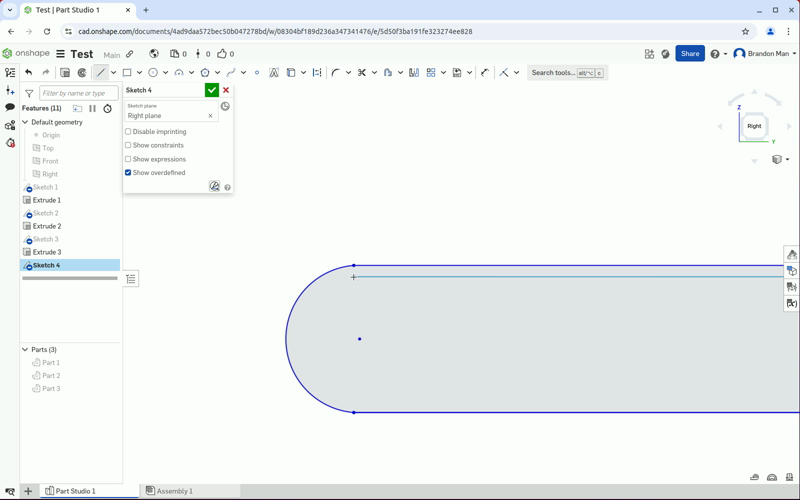
scroll(-6)
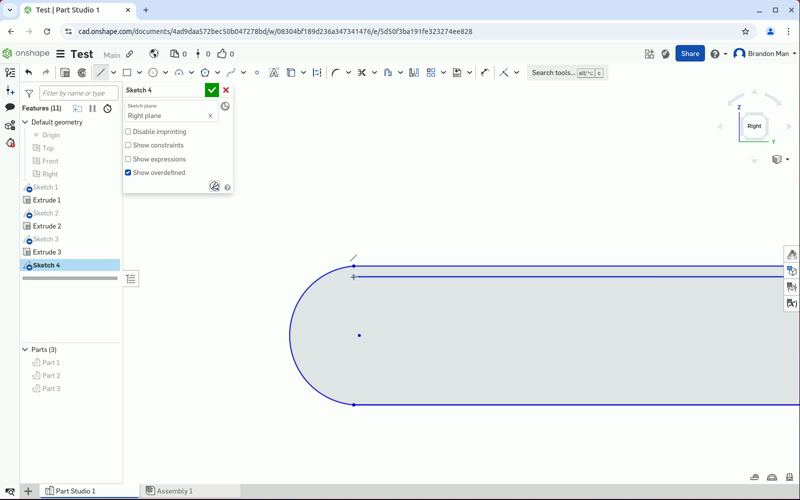
scroll(-6)
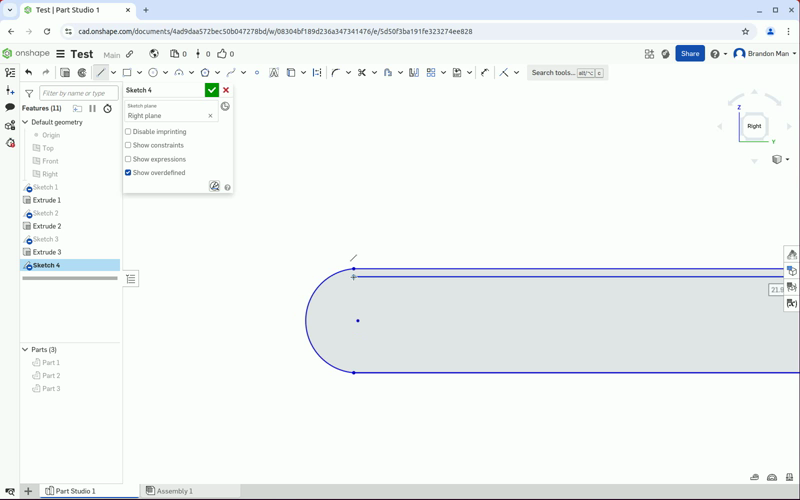
scroll(-6)
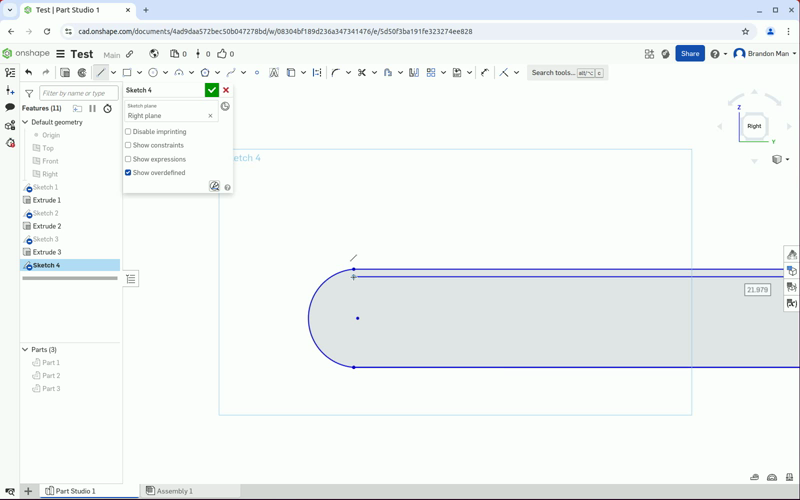
scroll(-6)
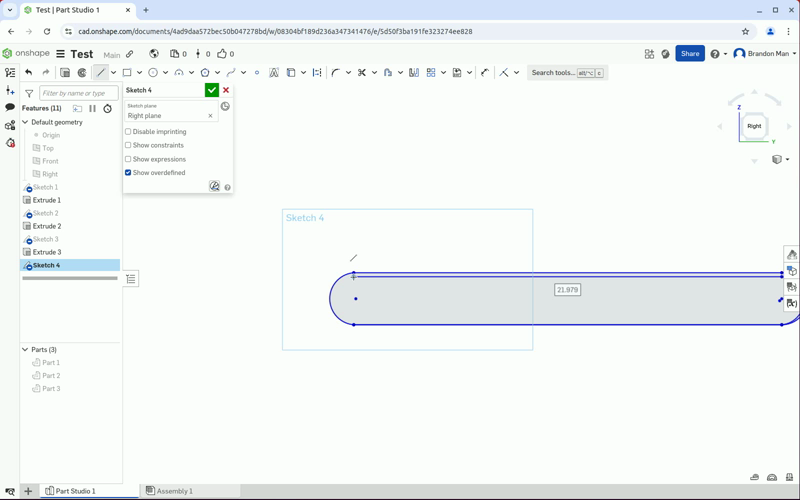
scroll(-6)
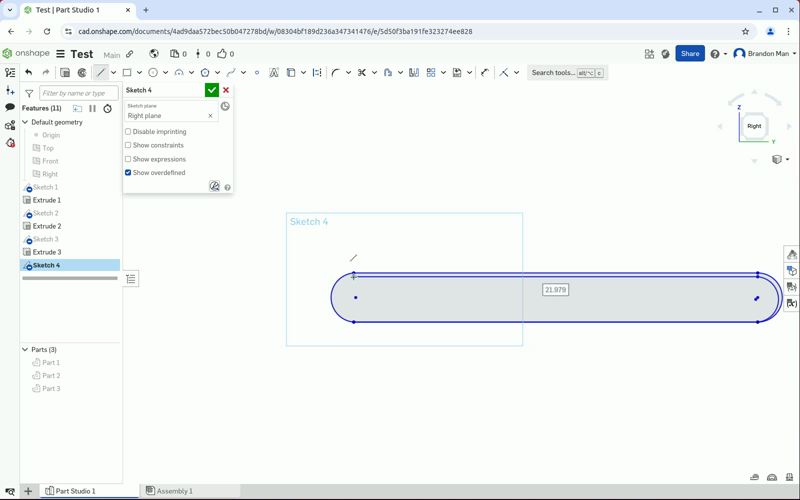
scroll(-6)
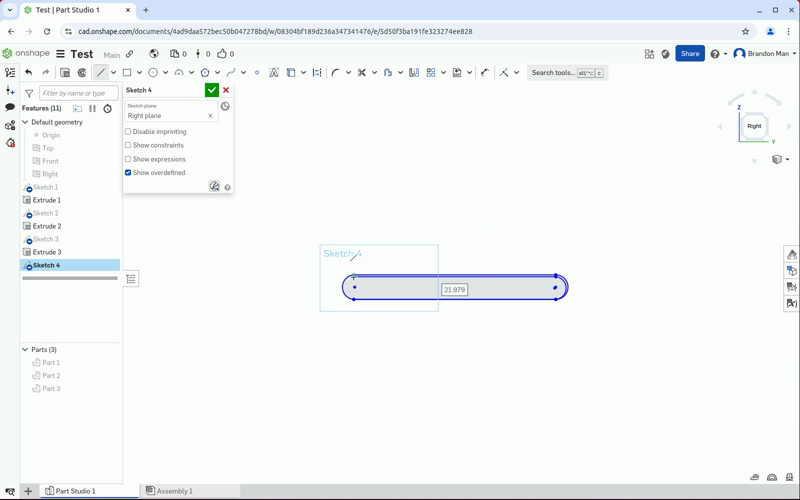
scroll(-6)
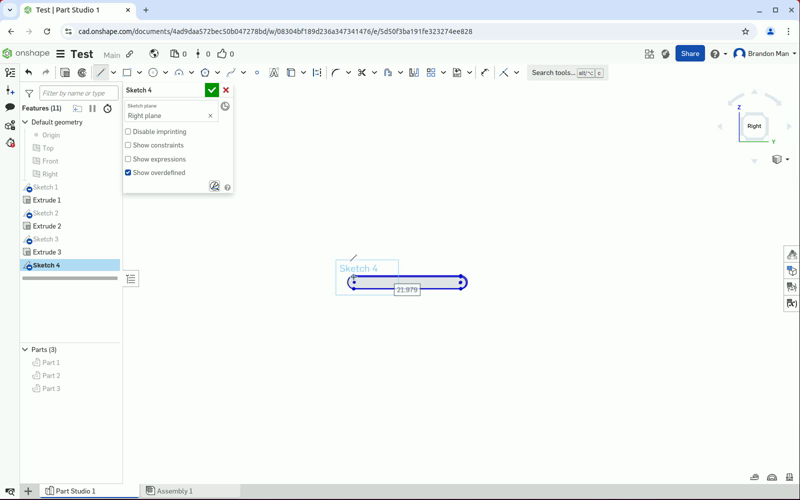
key_up(shift)
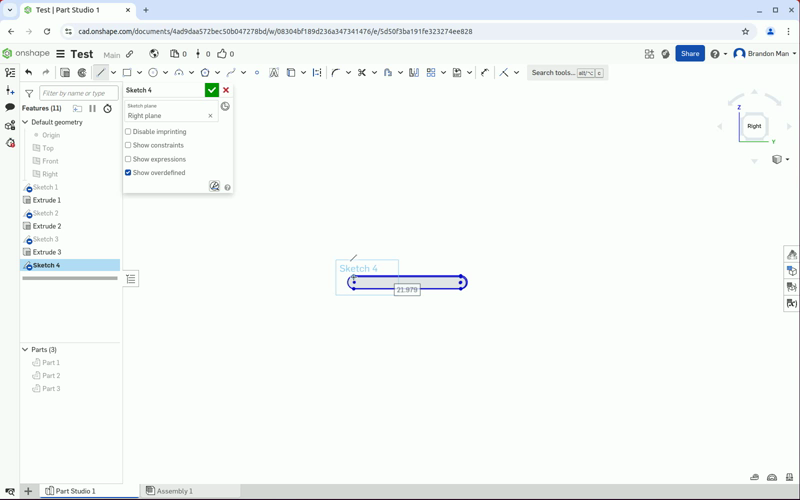
key(esc)
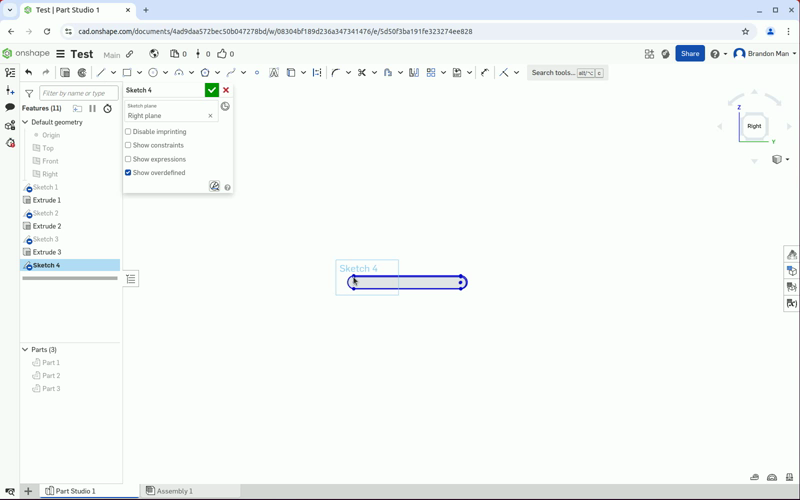
key(a)
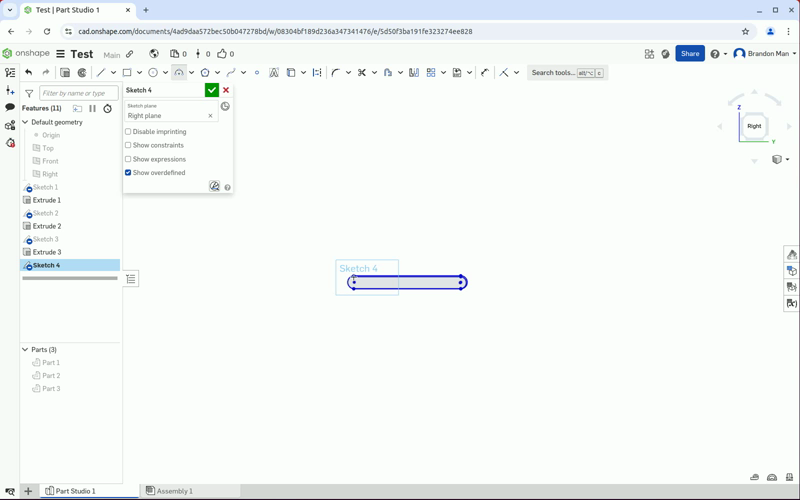
mouse_move(353, 276)
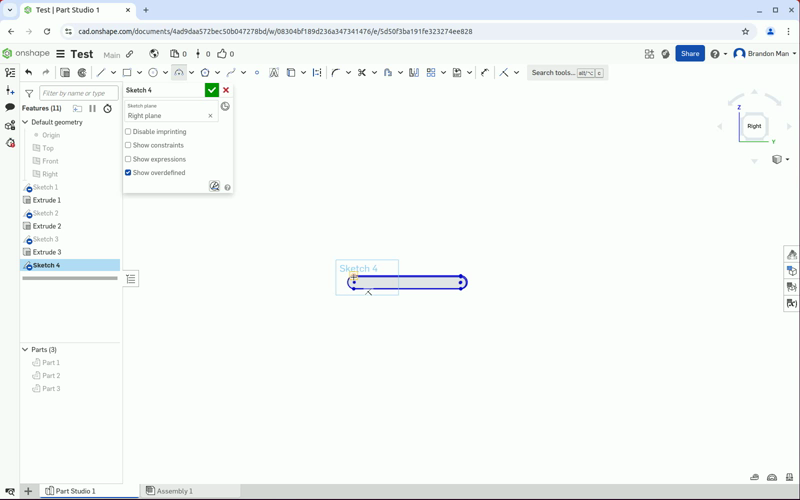
scroll(6)
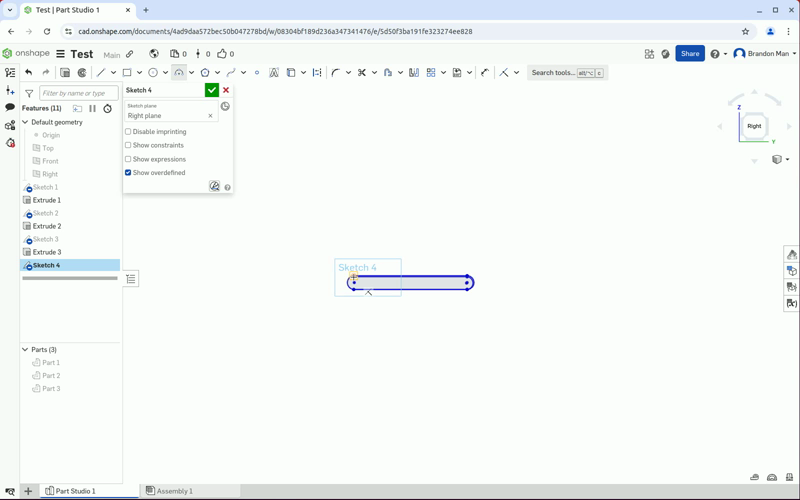
scroll(6)
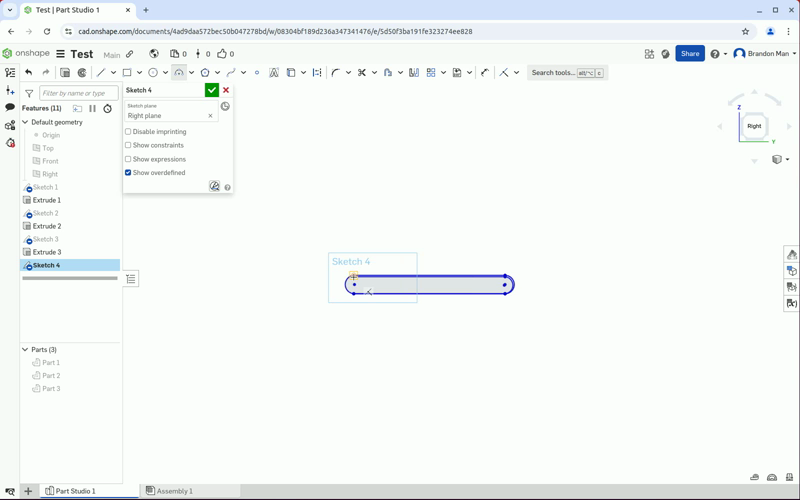
scroll(6)
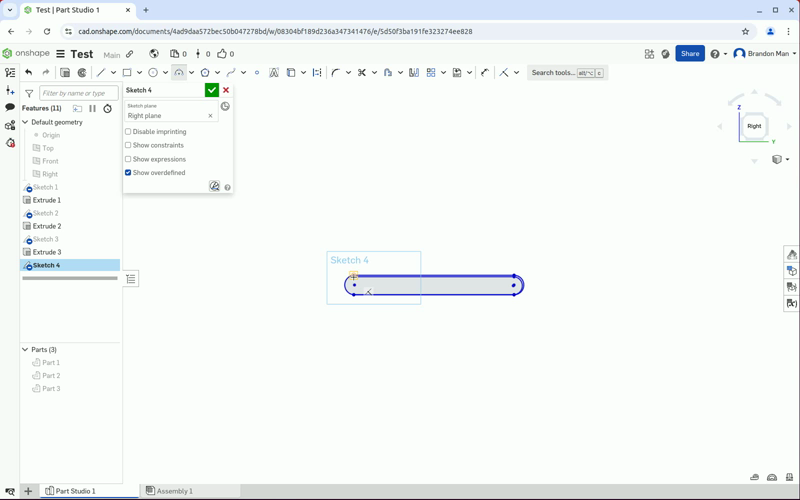
scroll(6)
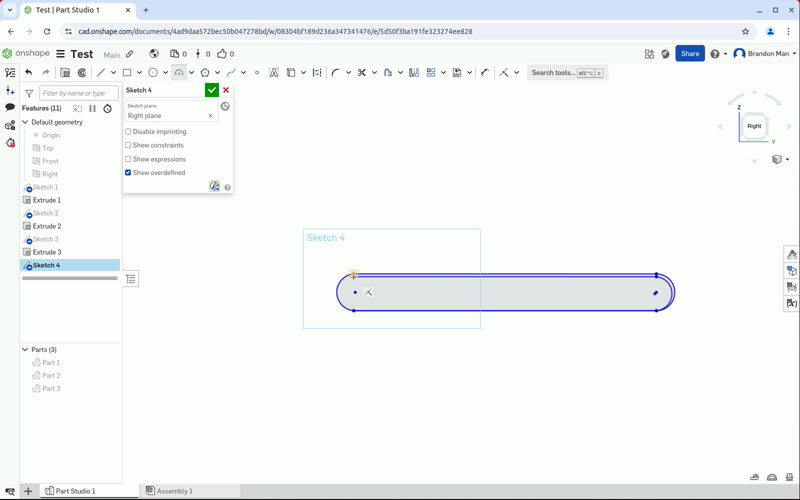
scroll(6)
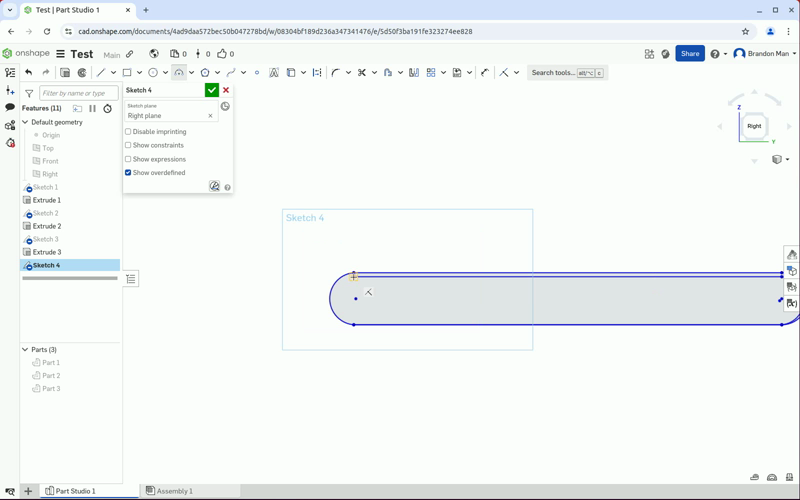
scroll(6)
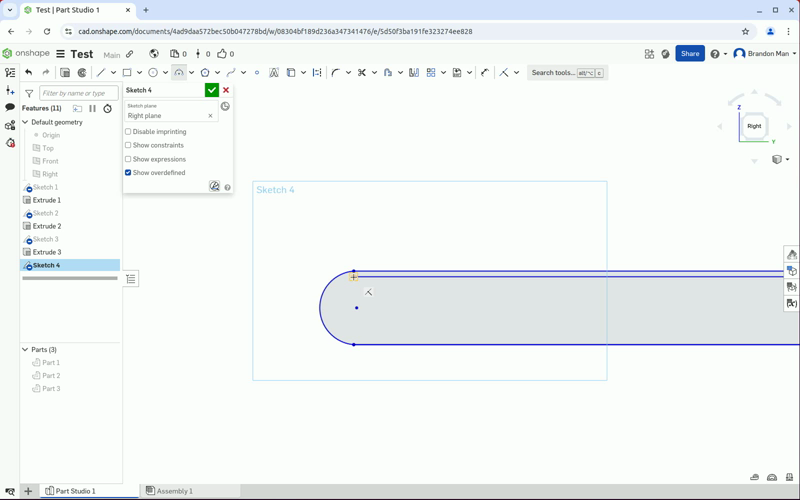
scroll(6)
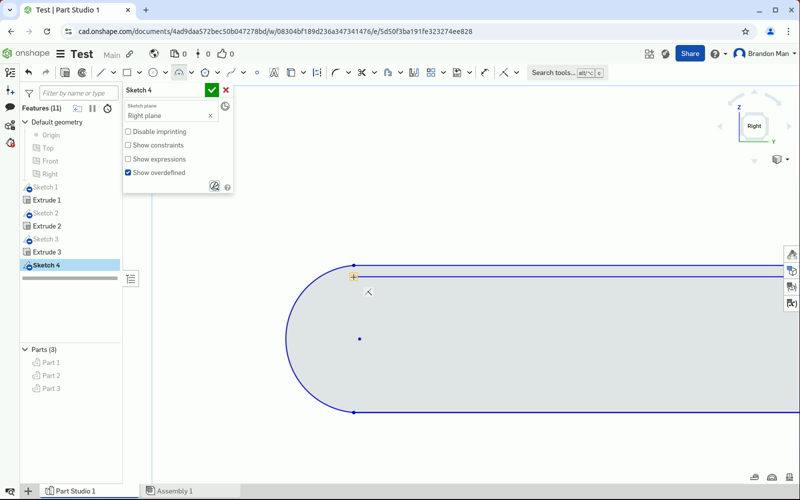
click(353, 276)
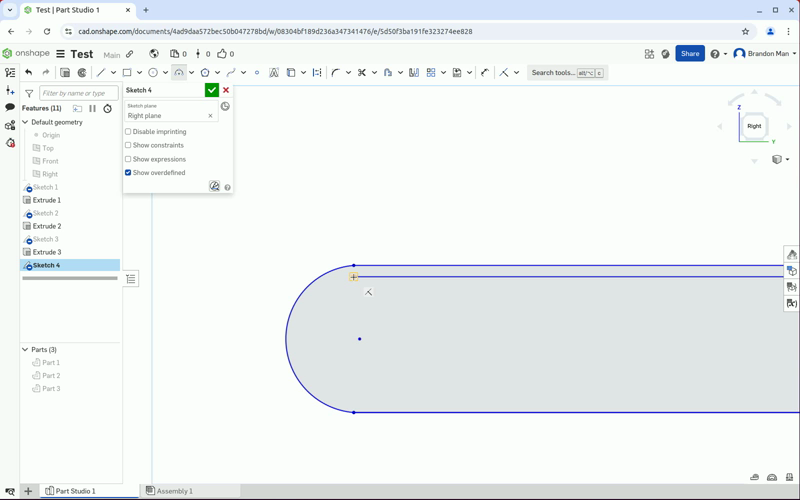
scroll(-6)
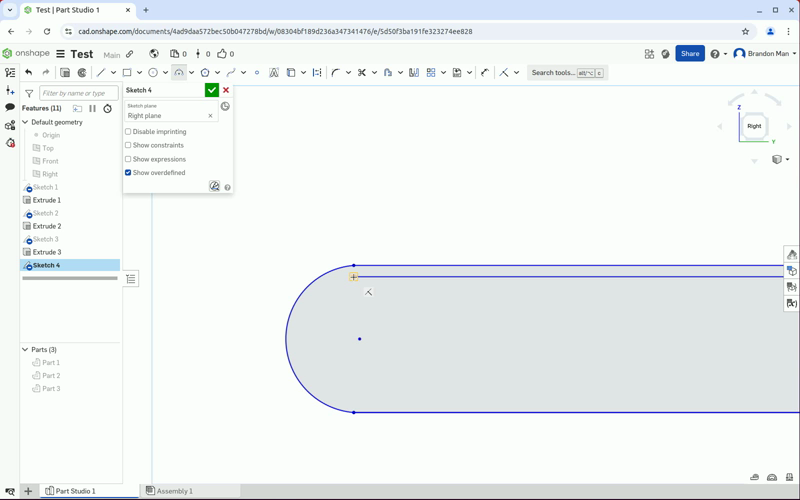
scroll(-6)
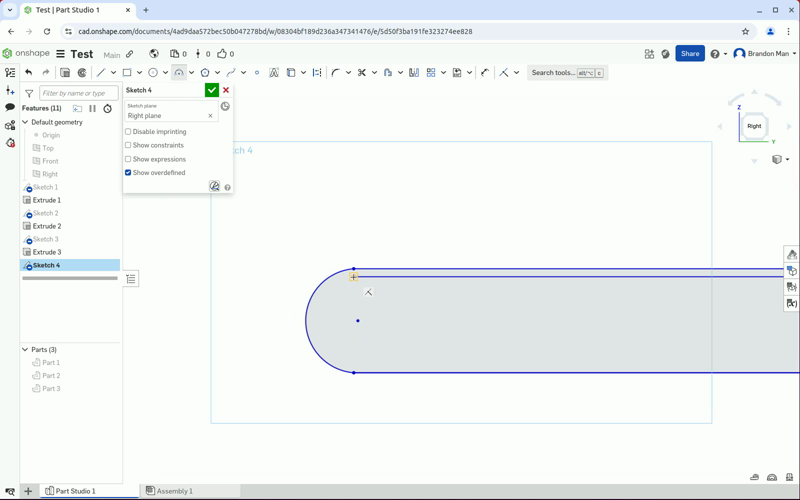
scroll(-6)
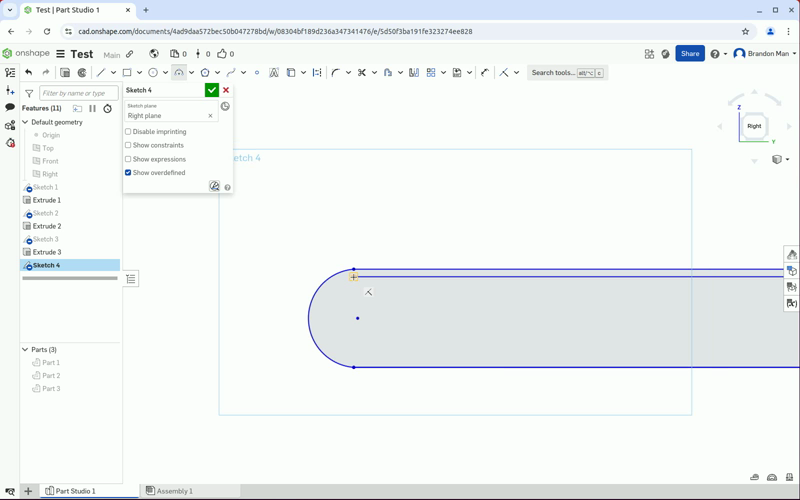
scroll(-6)
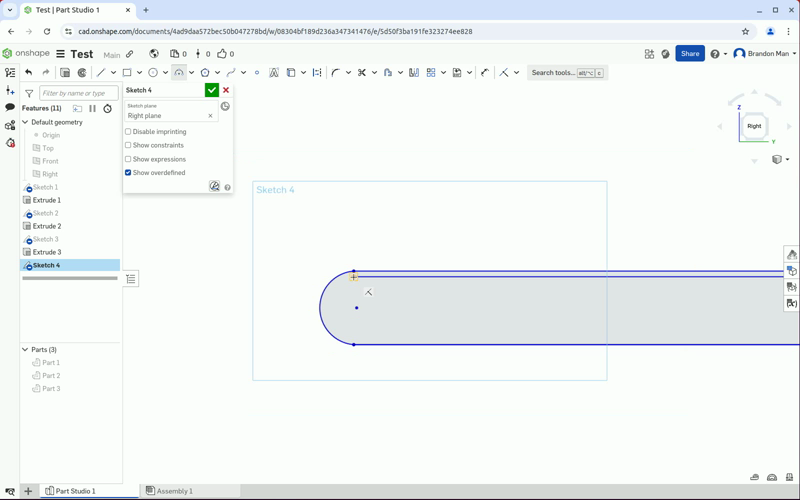
scroll(-6)
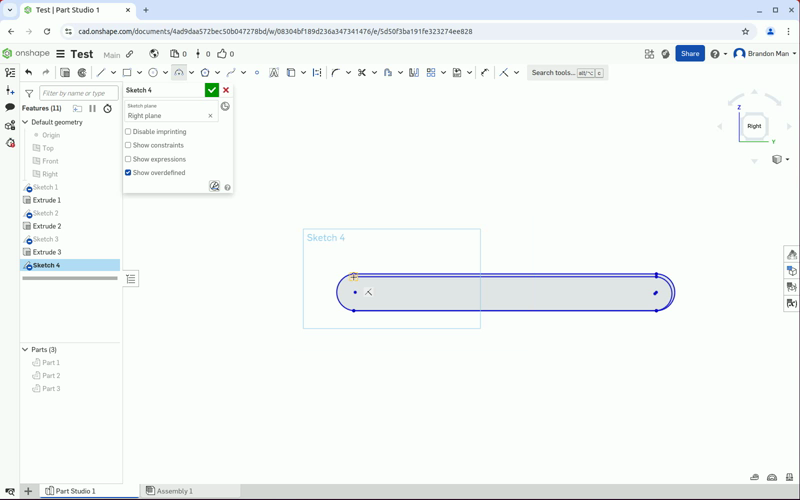
scroll(-6)
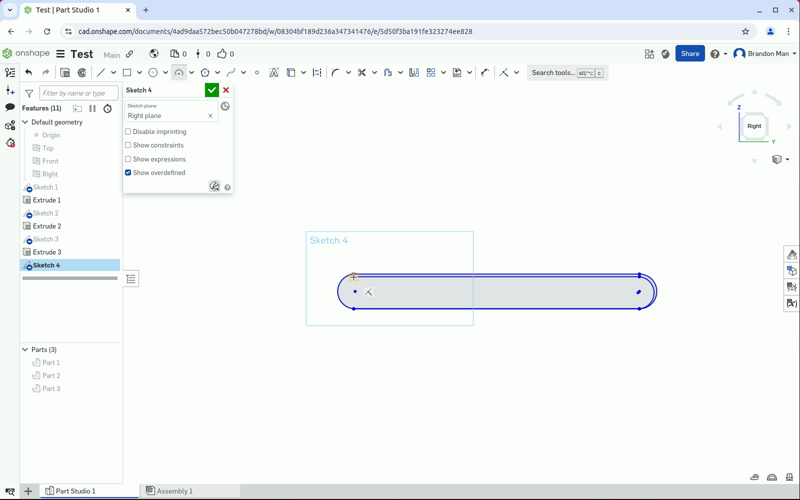
scroll(-6)
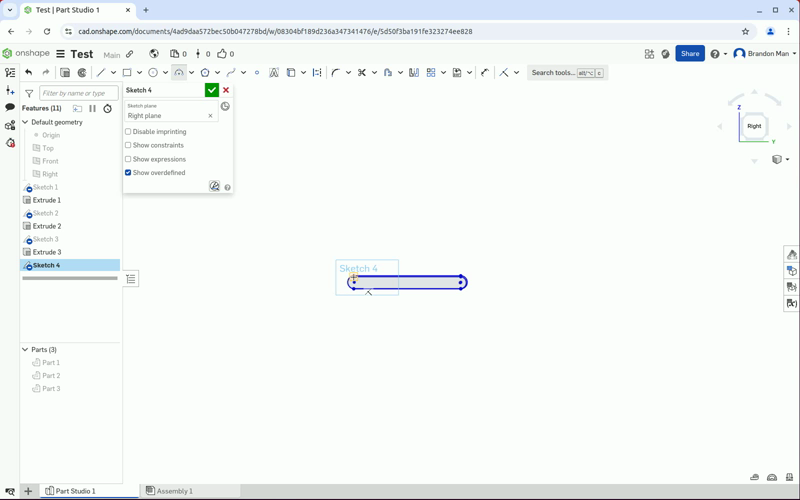
mouse_move(353, 288)
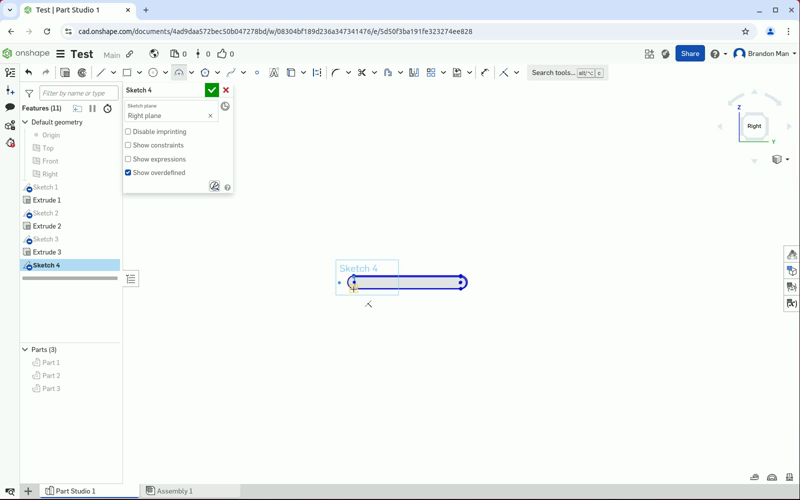
click(353, 288)
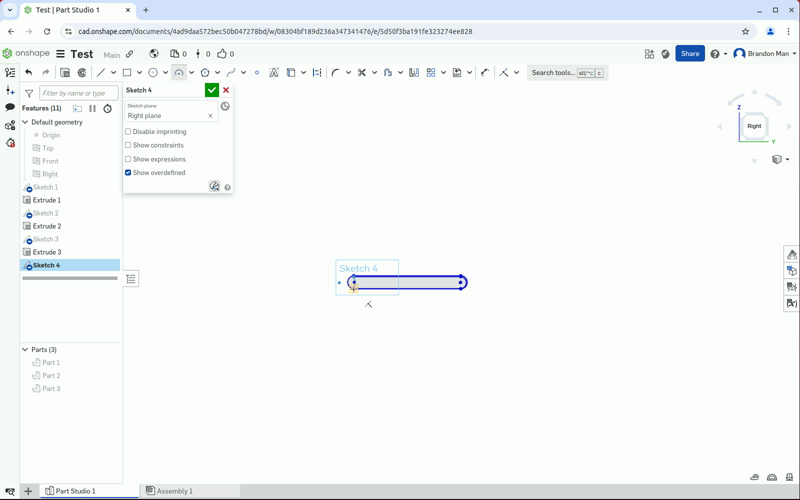
key_down(shift)
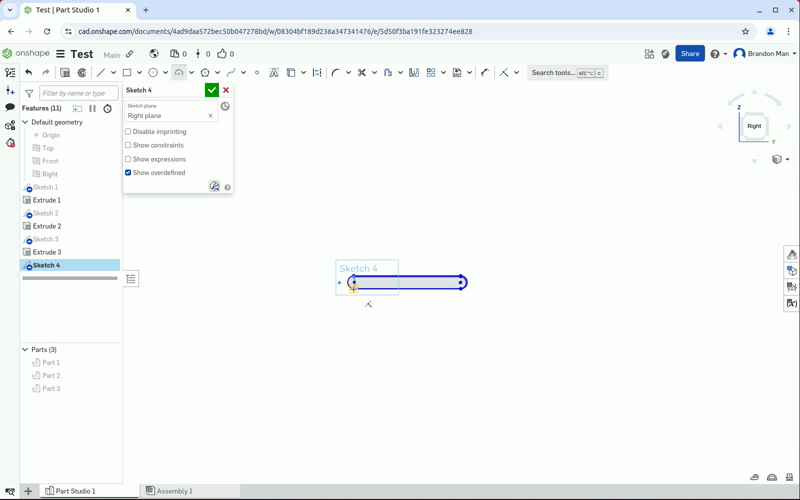
mouse_move(348, 282)
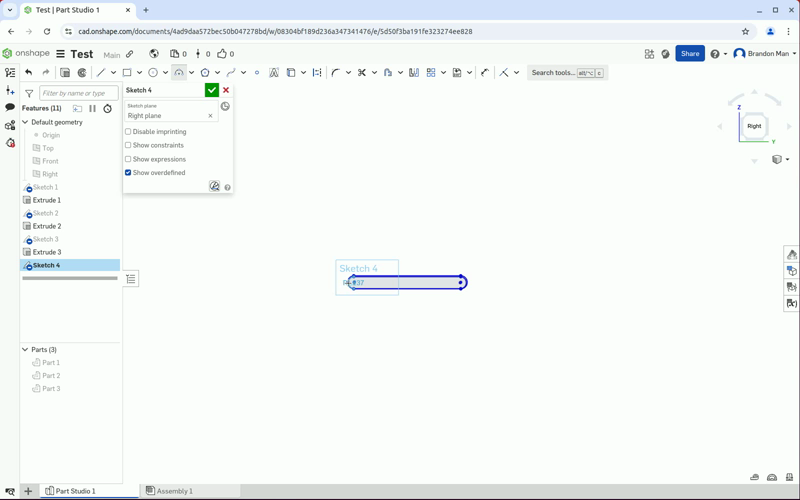
scroll(6)
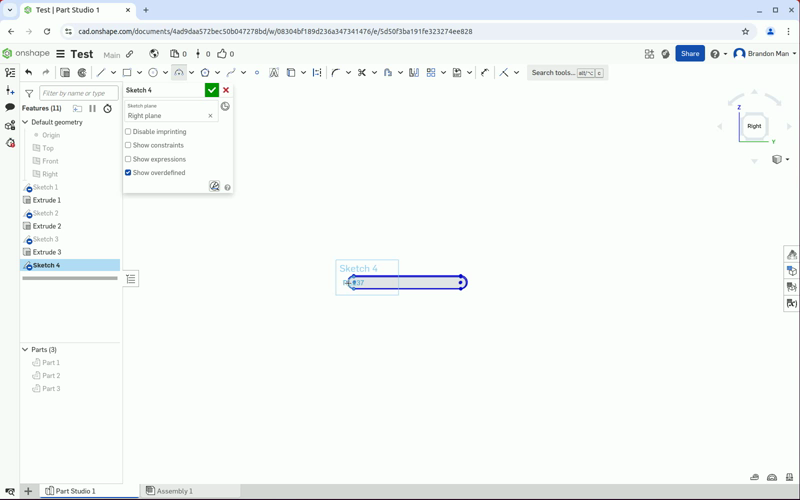
scroll(6)
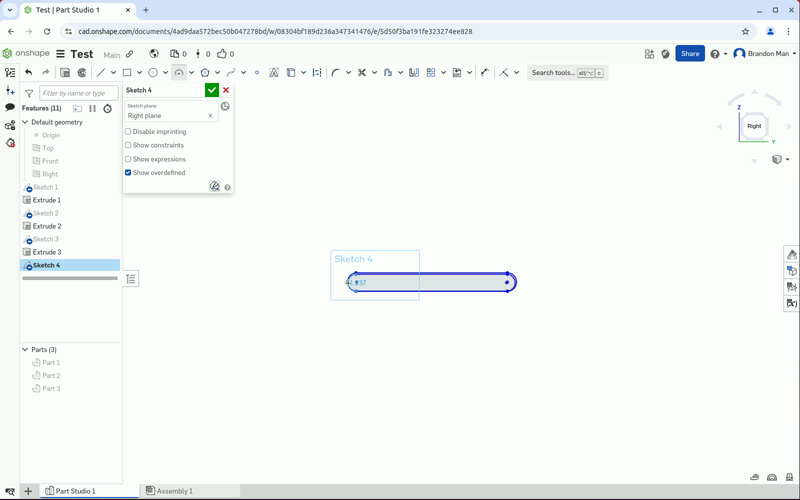
scroll(6)
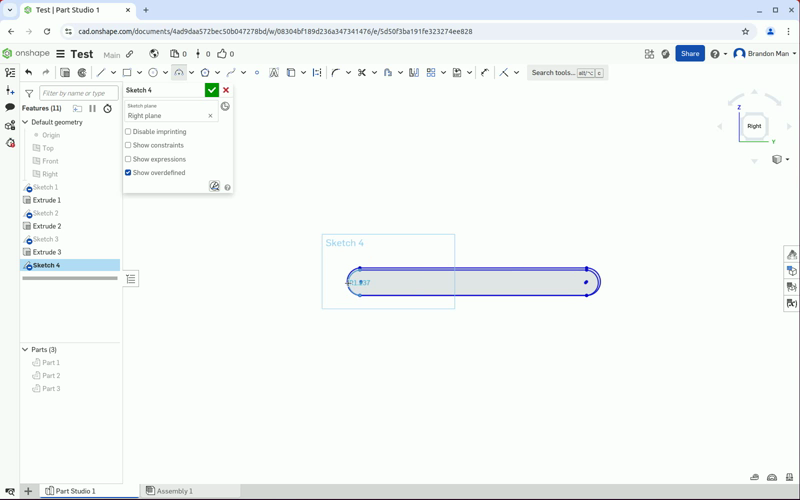
scroll(6)
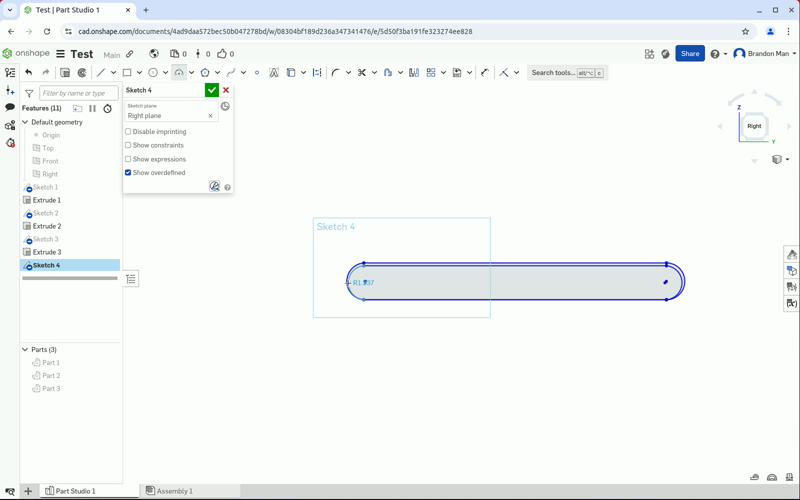
scroll(6)
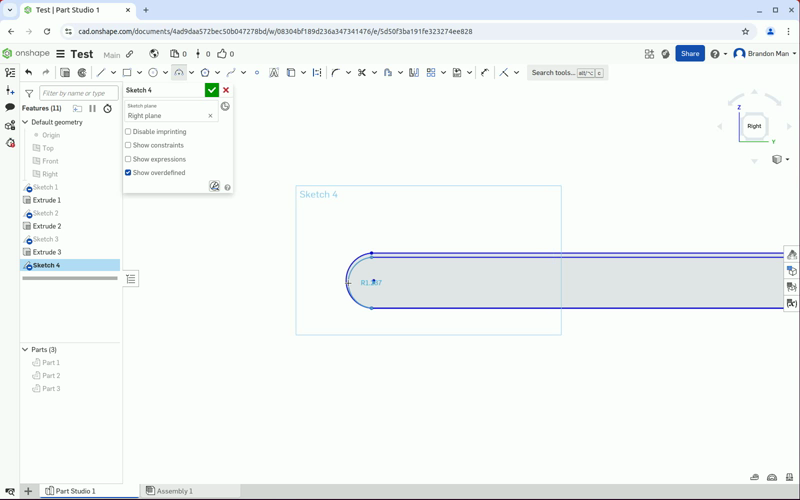
scroll(6)
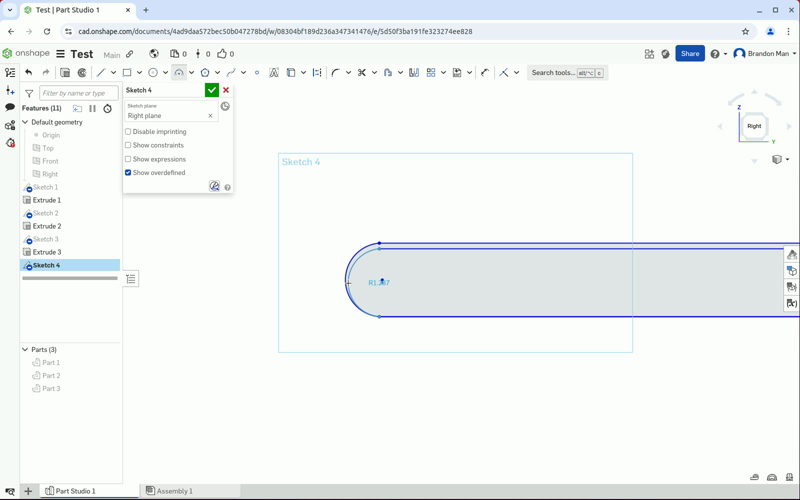
scroll(6)
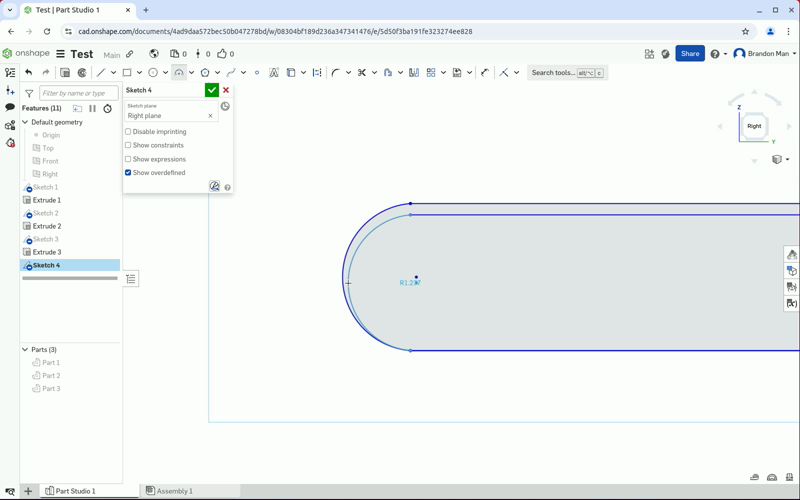
click(348, 282)
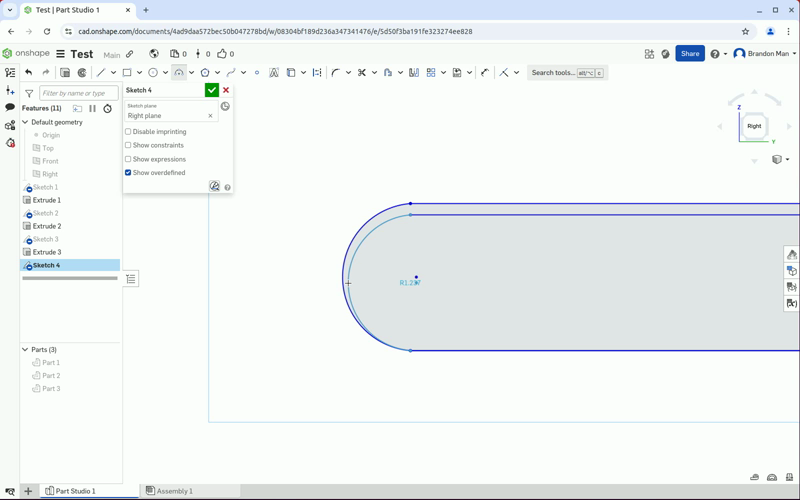
scroll(-6)
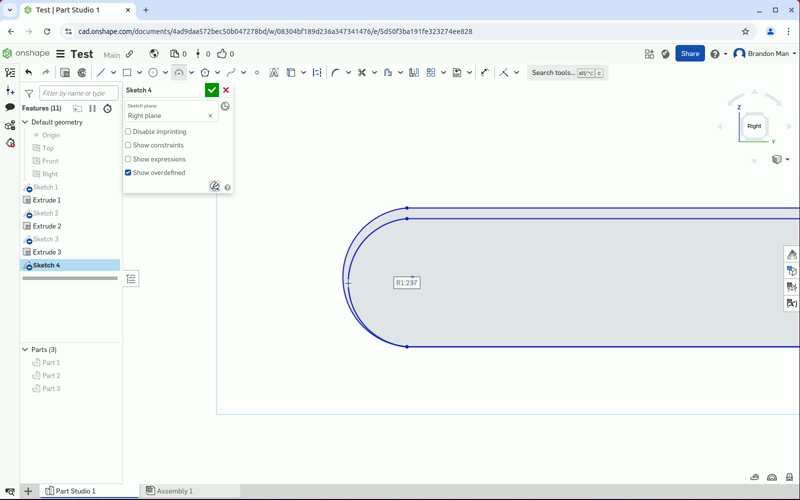
scroll(-6)
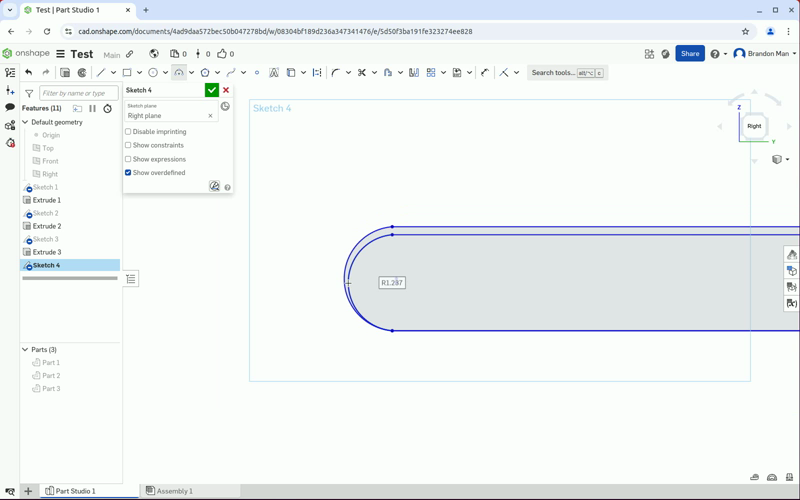
scroll(-6)
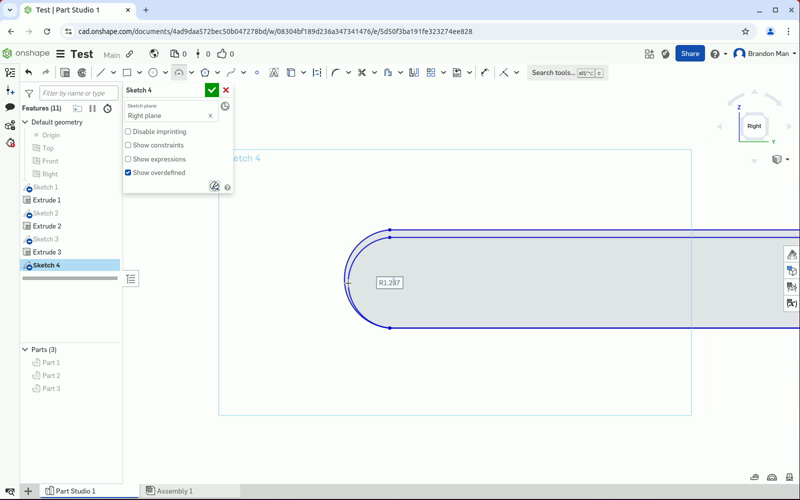
scroll(-6)
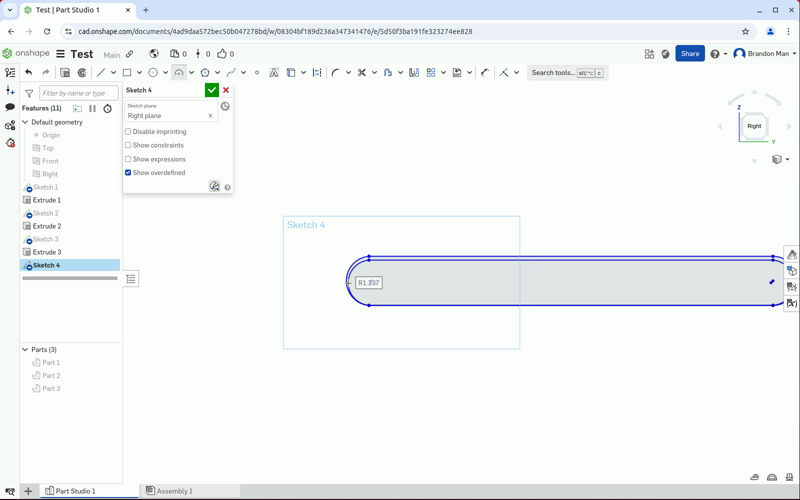
scroll(-6)
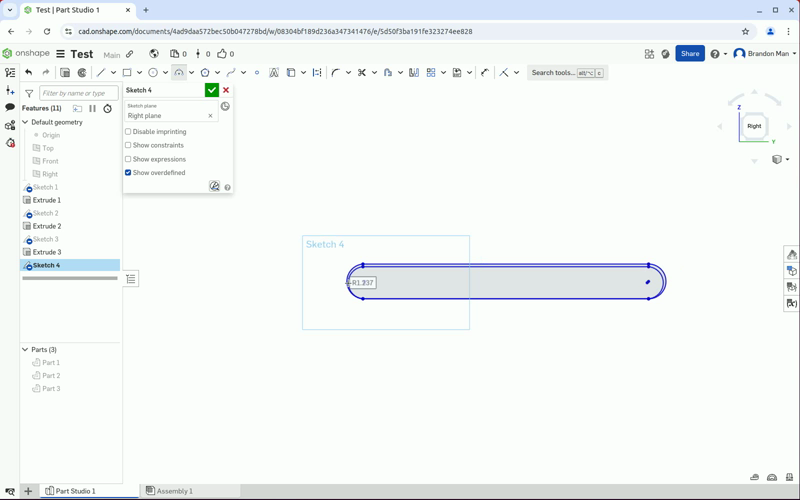
scroll(-6)
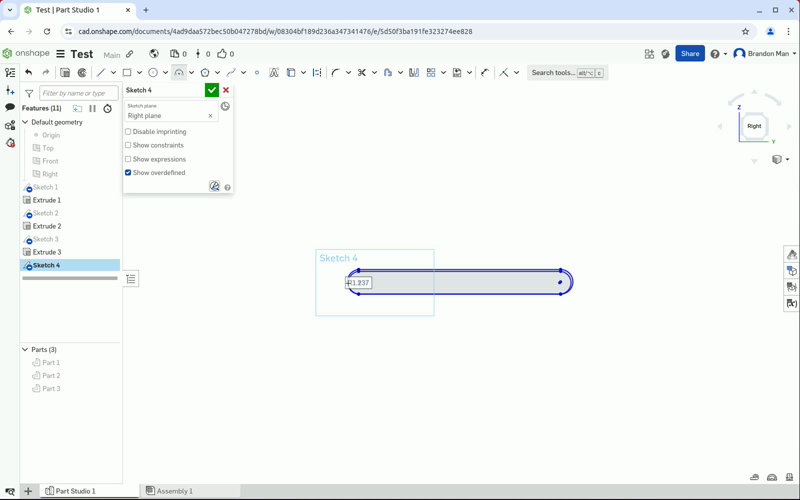
scroll(-6)
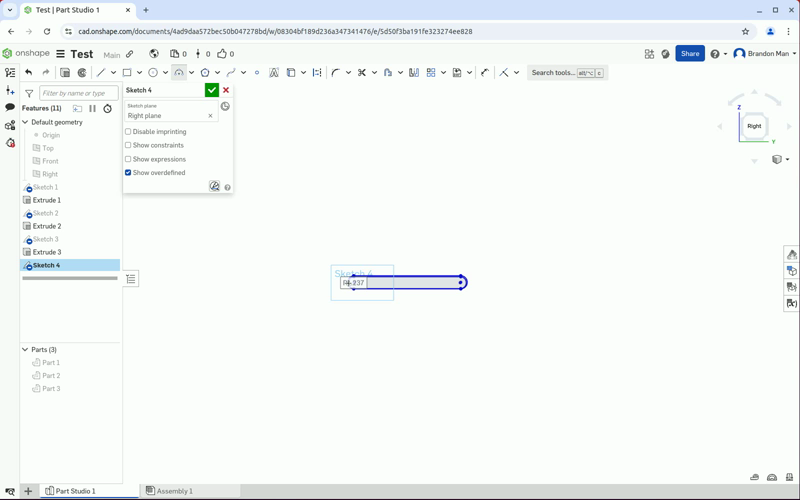
key_up(shift)
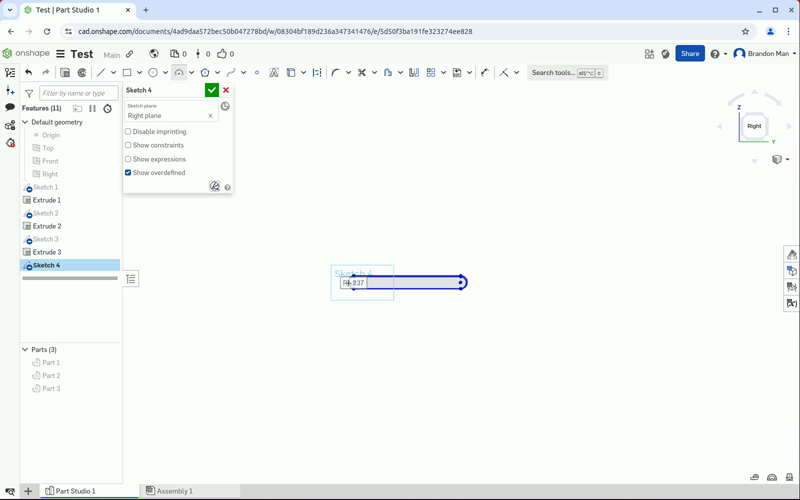
key(esc)
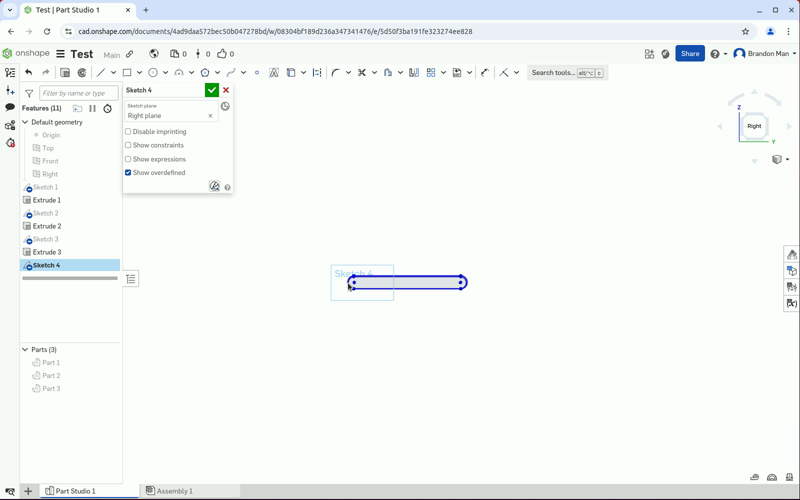
mouse_move(445, 276)
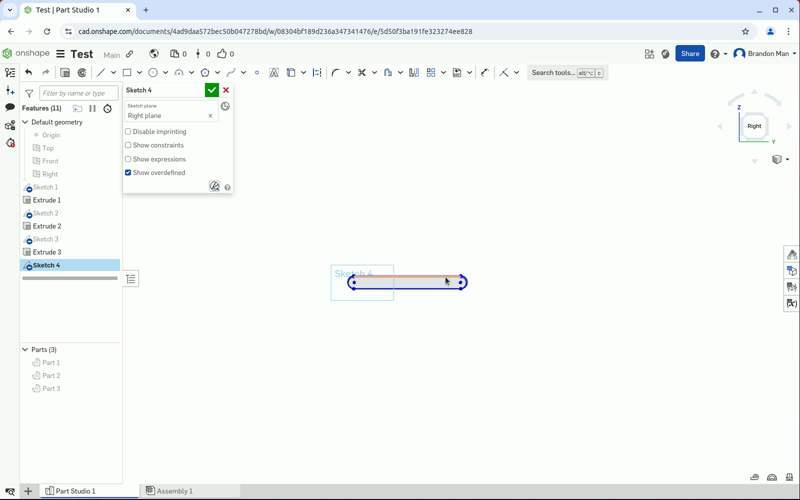
scroll(6)
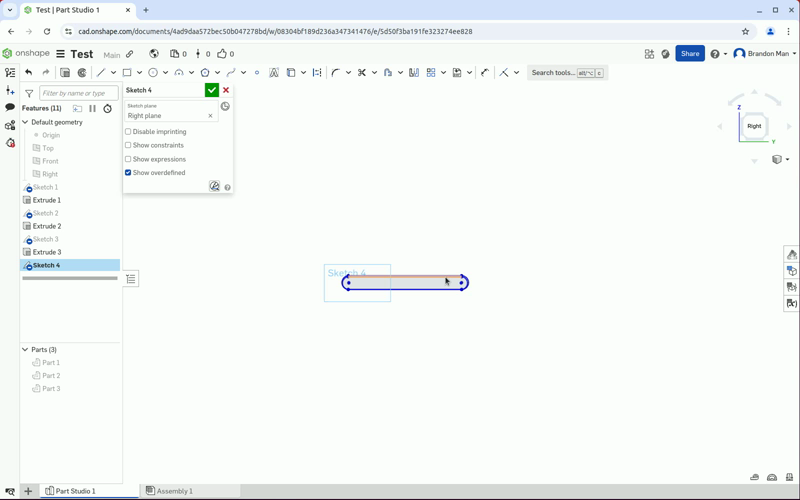
scroll(6)
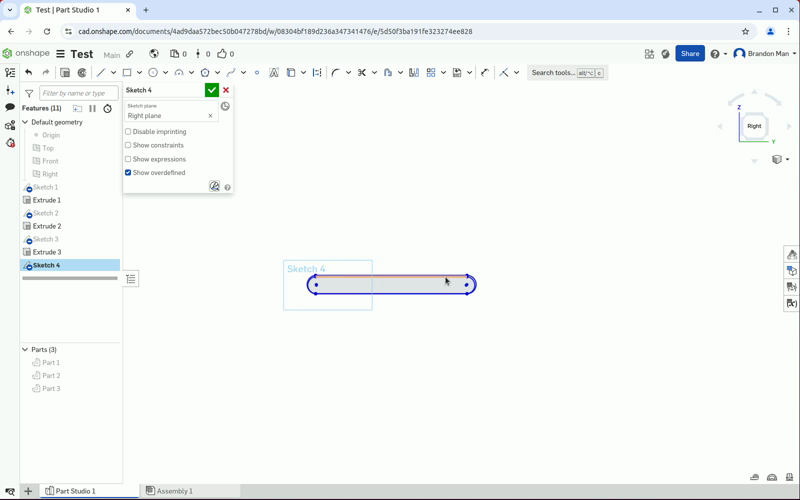
scroll(6)
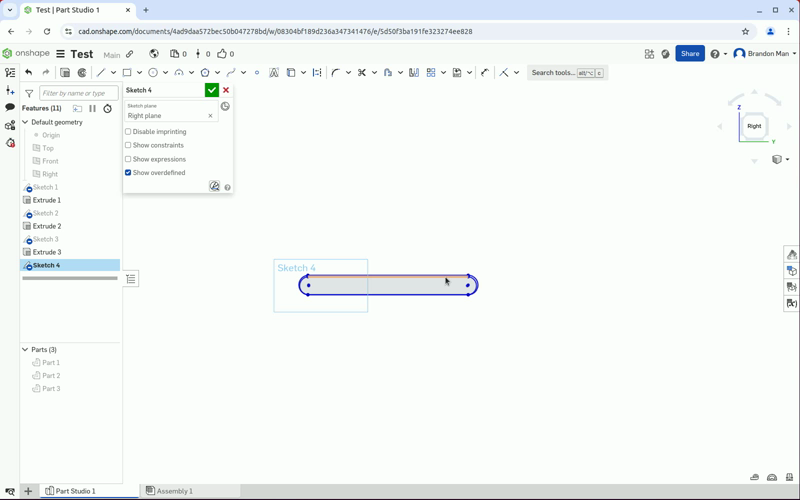
scroll(6)
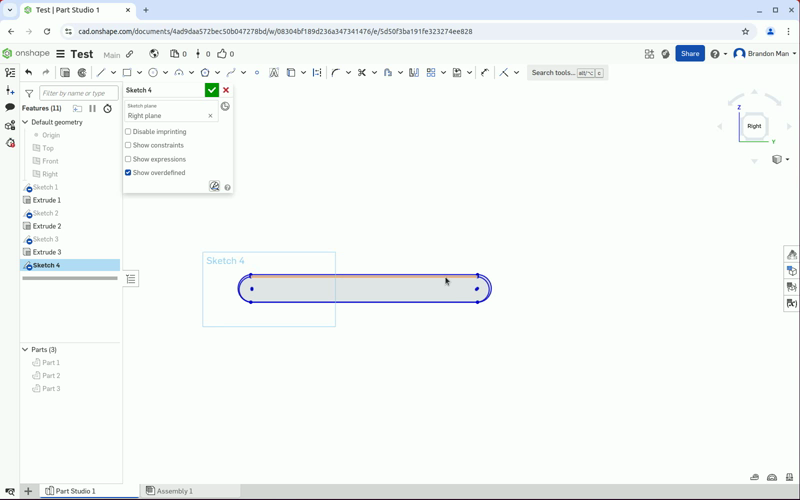
scroll(6)
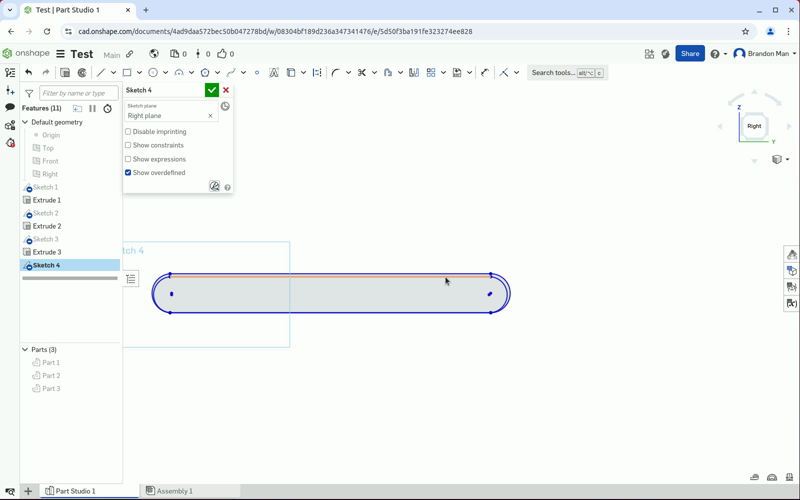
scroll(6)
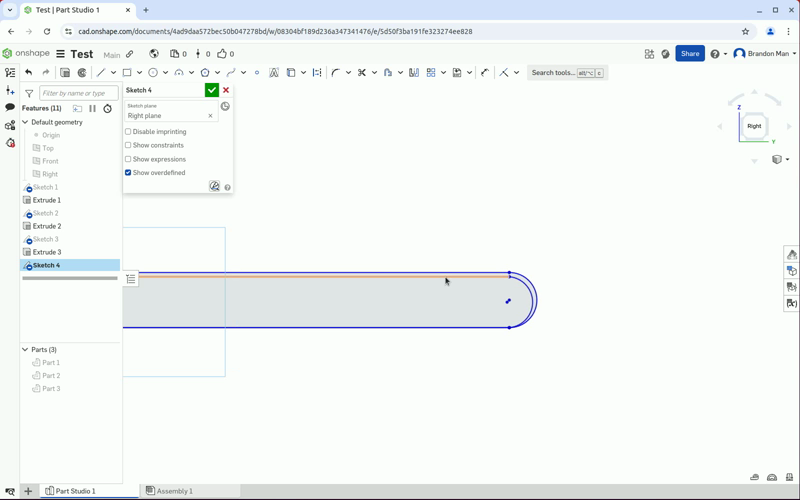
scroll(6)
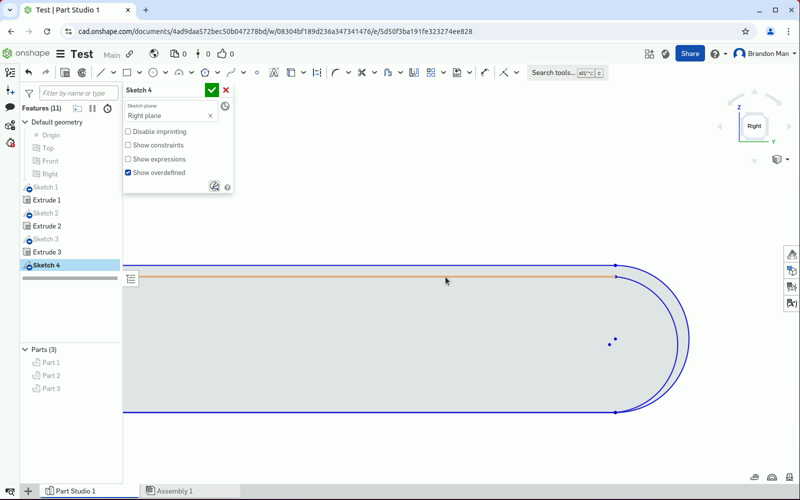
click(445, 276)
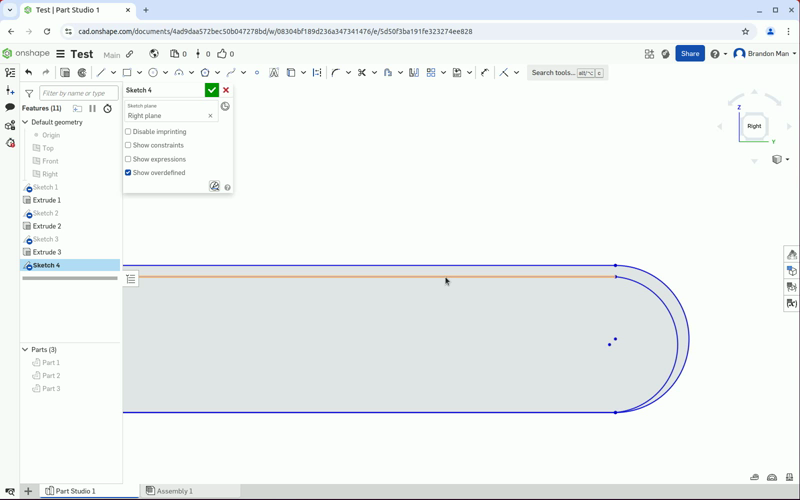
scroll(-6)
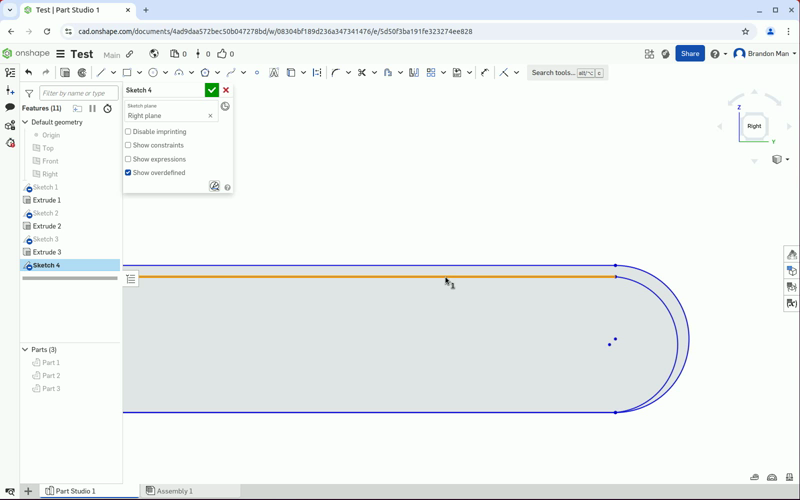
scroll(-6)
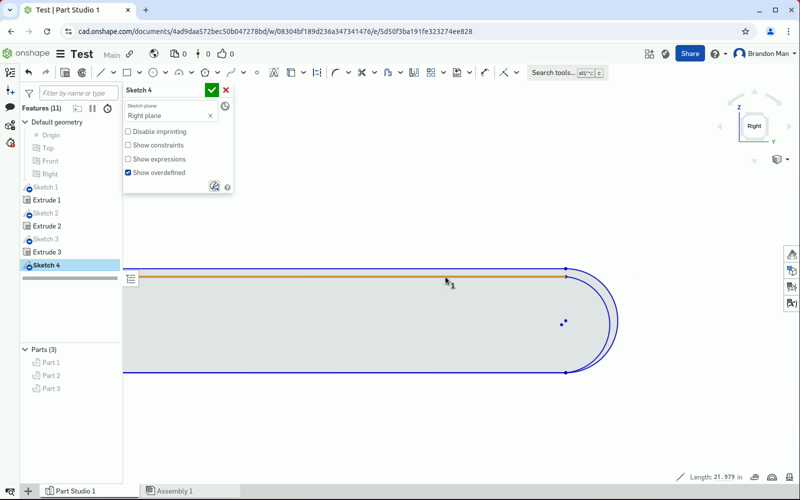
scroll(-6)
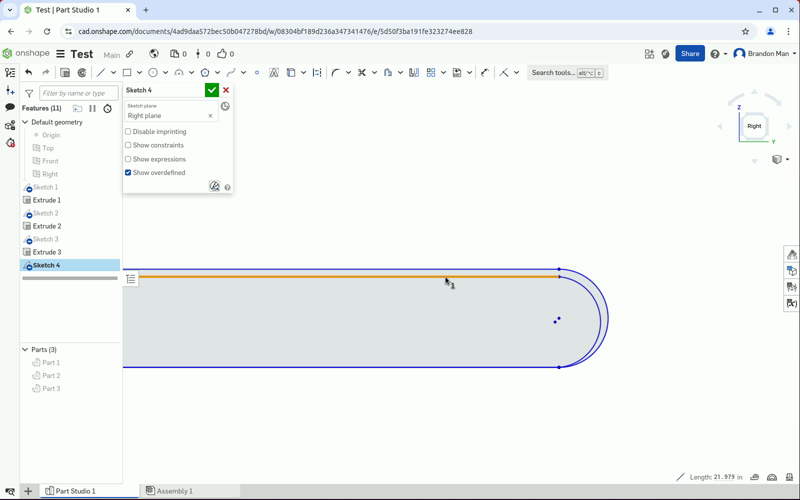
scroll(-6)
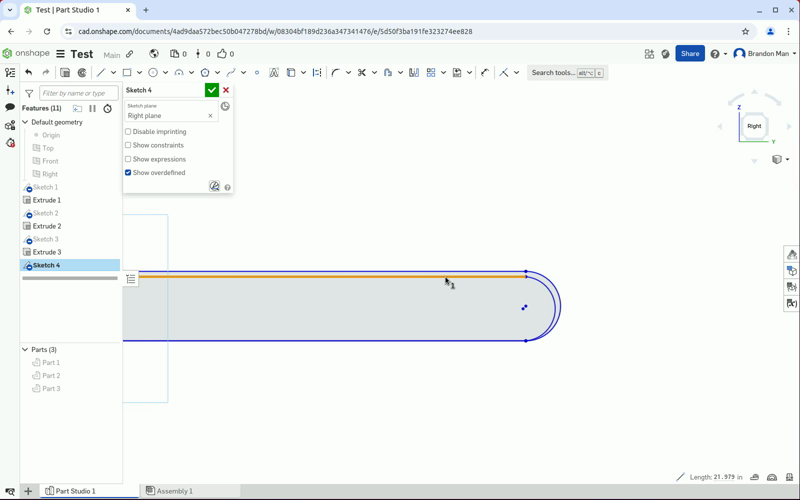
scroll(-6)
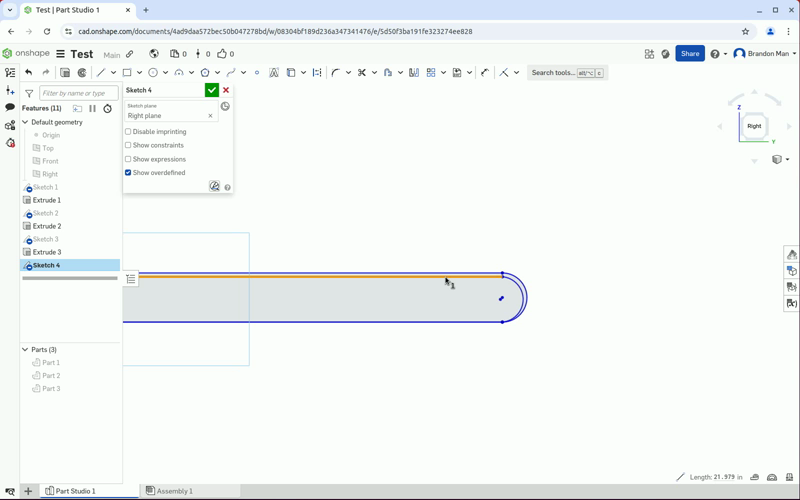
scroll(-6)
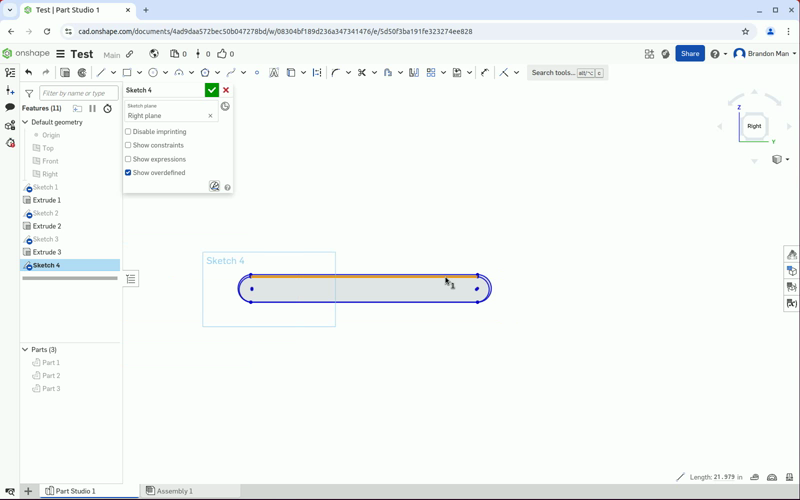
scroll(-6)
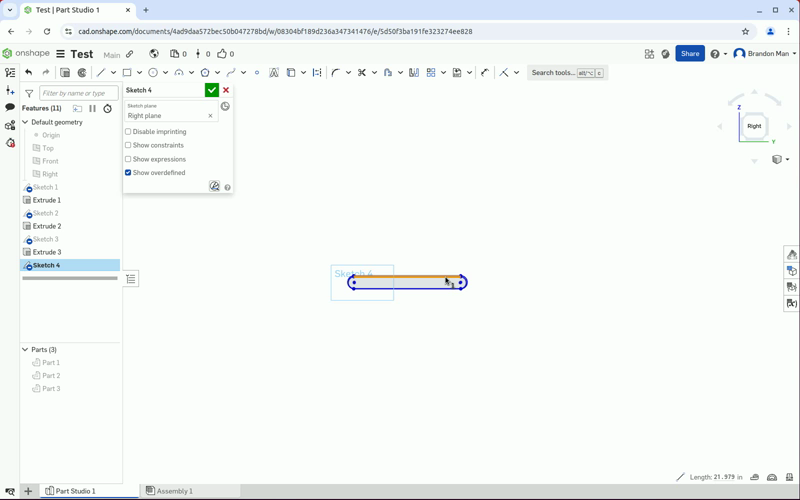
mouse_move(73, 352)
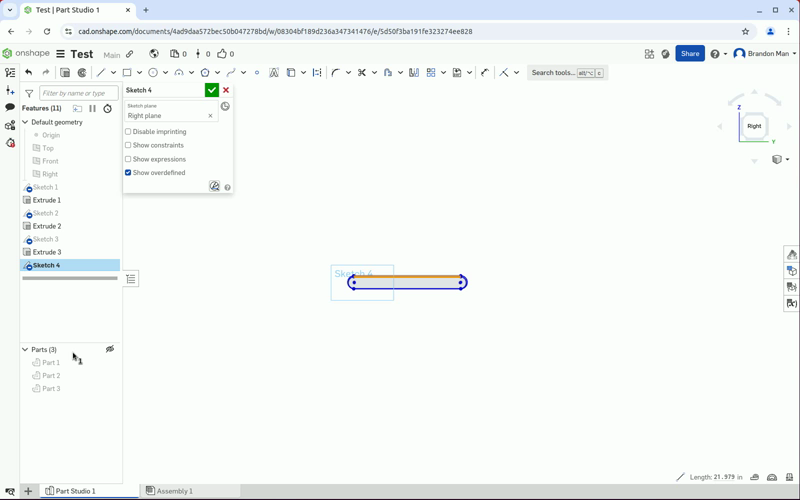
key(shift+y)
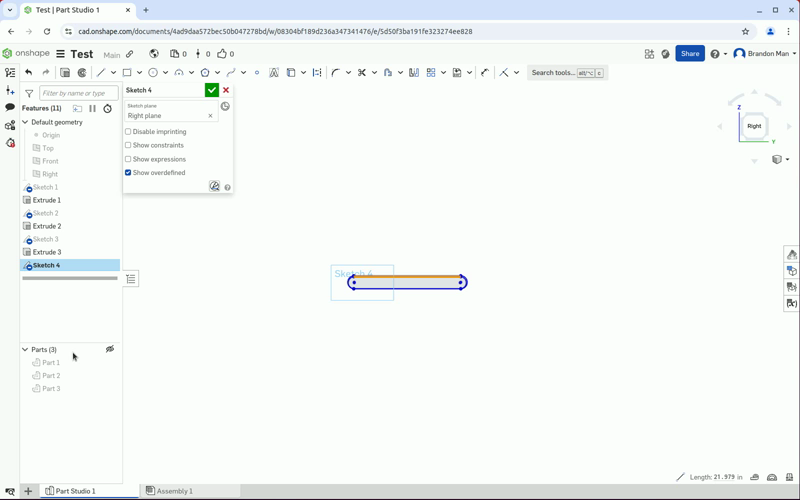
key(shift+e)
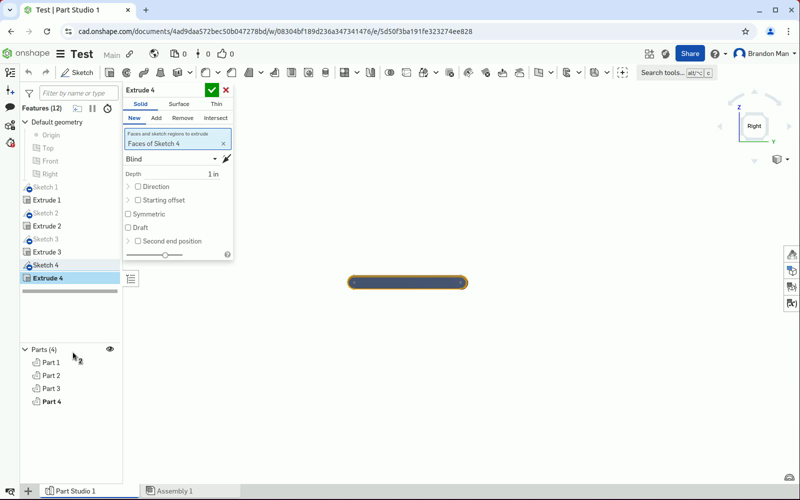
mouse_move(143, 106)
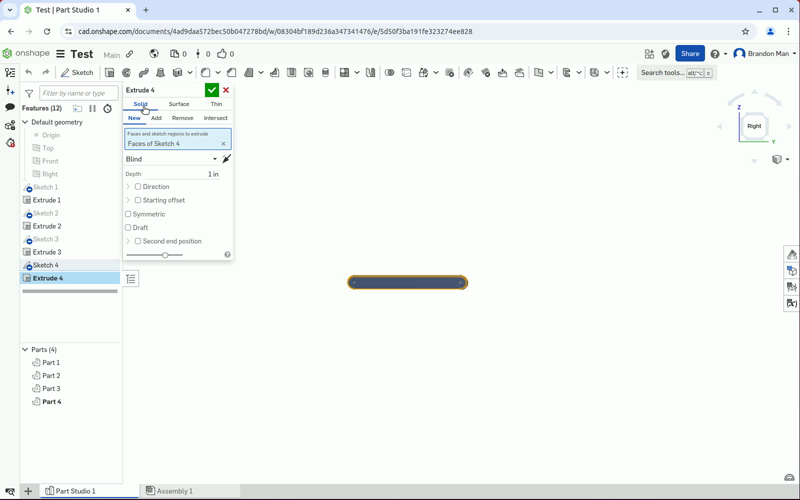
click(143, 106)
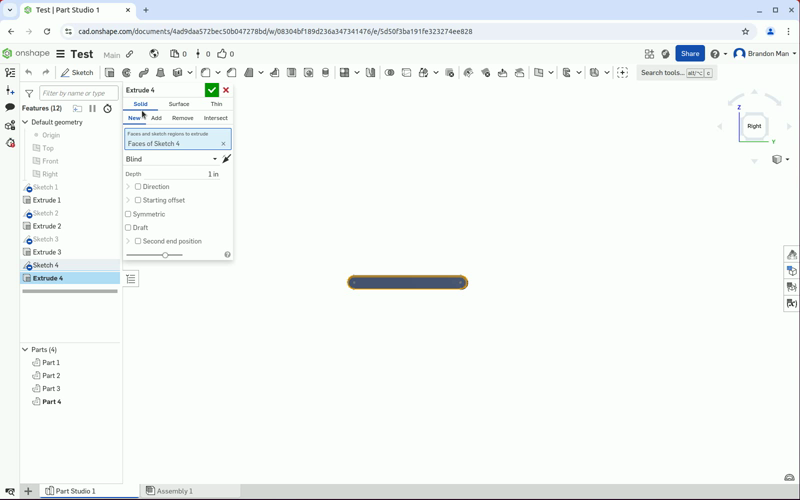
mouse_move(137, 120)
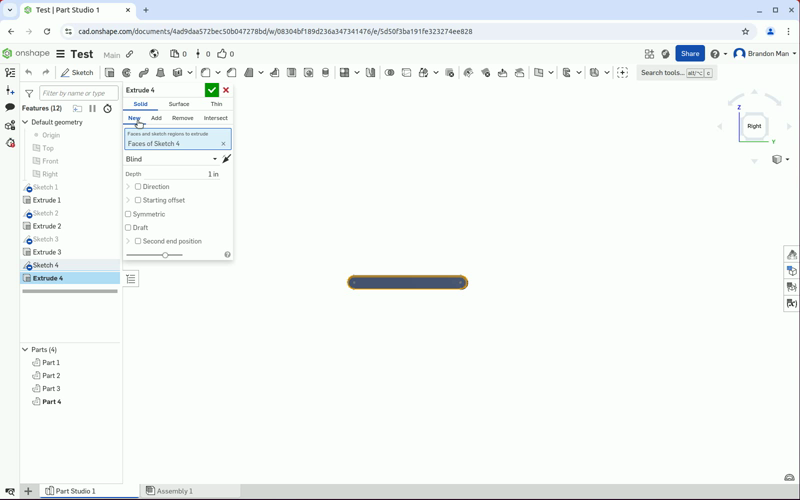
click(137, 120)
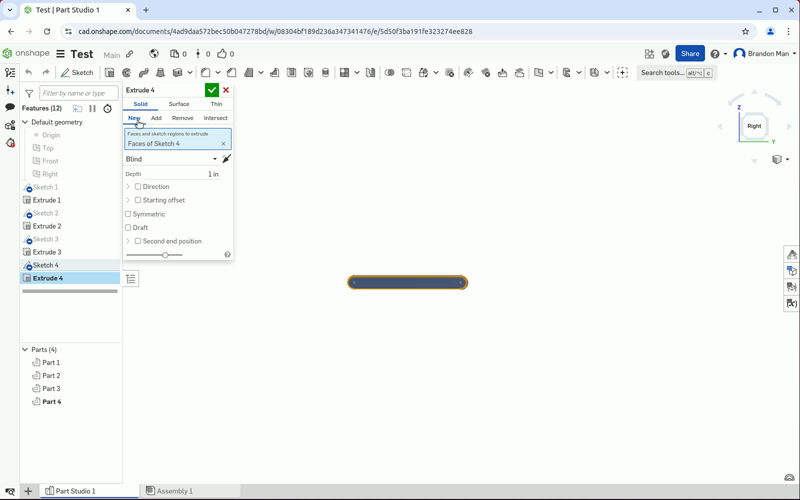
key(tab, 4)
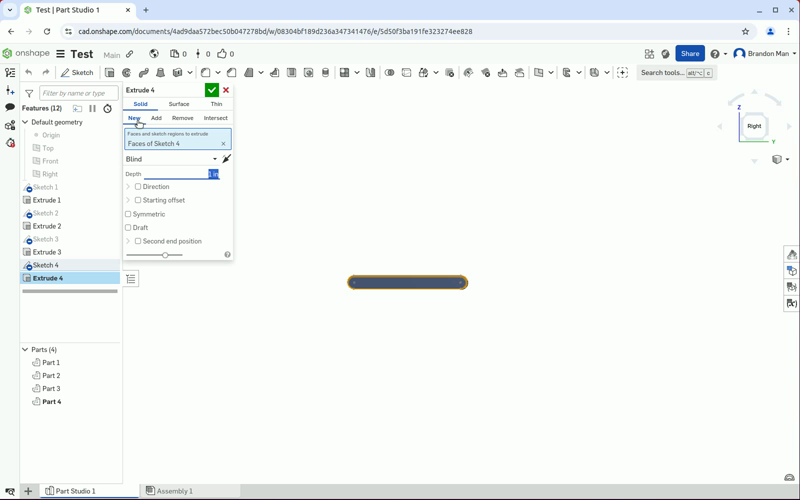
text(-0.241)
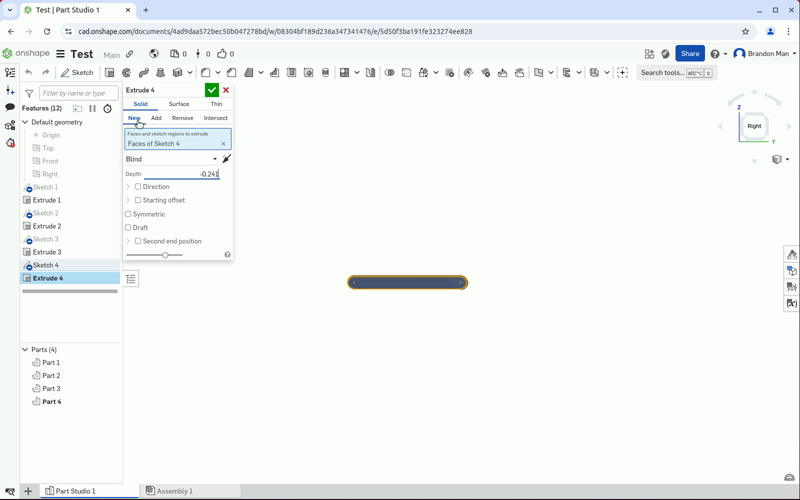
key(enter)
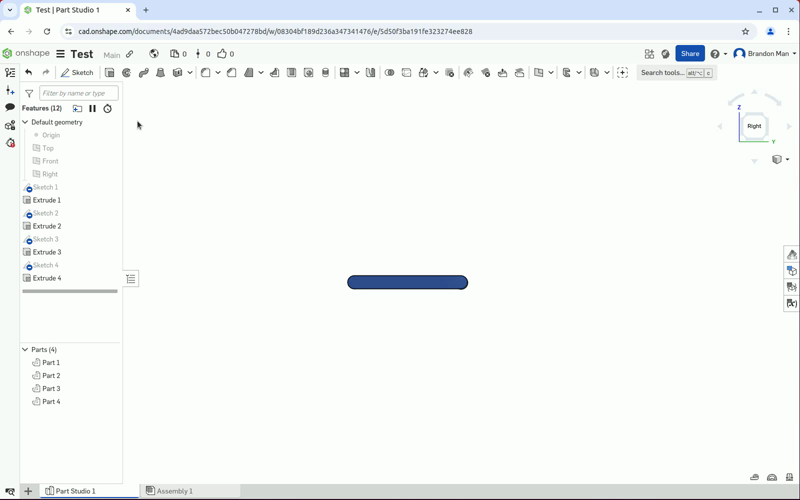
key(shift+h)
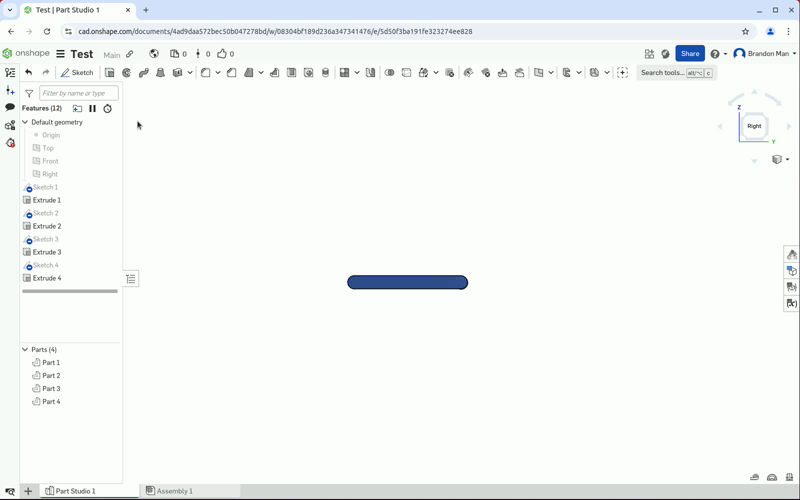
key(shift+h)
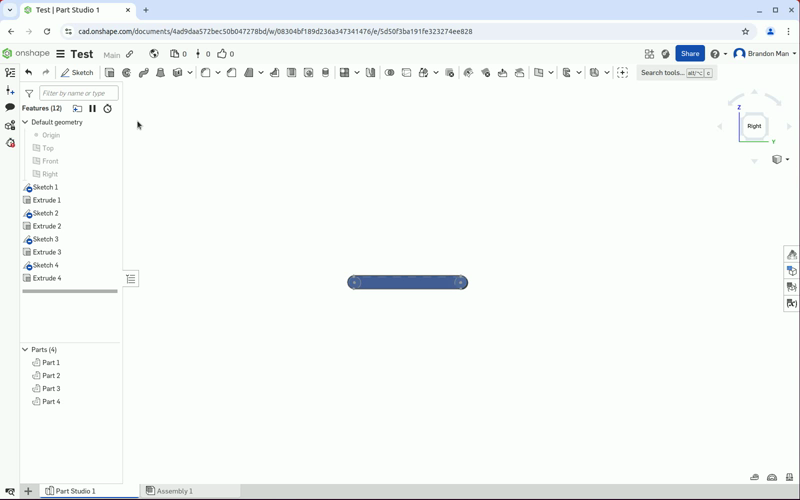
key(shift+7)
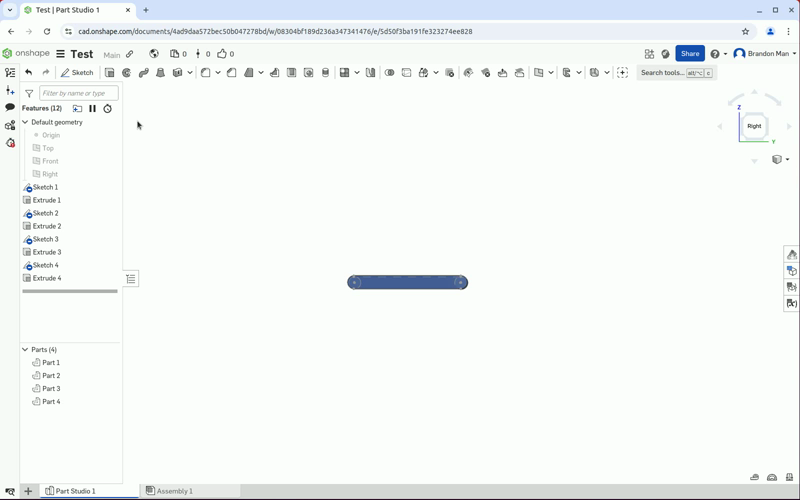
key(right, 2)
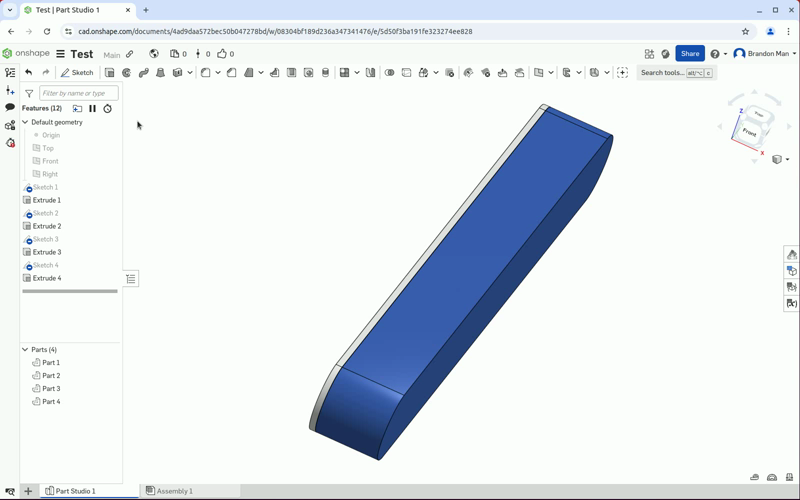
key(down, 2)
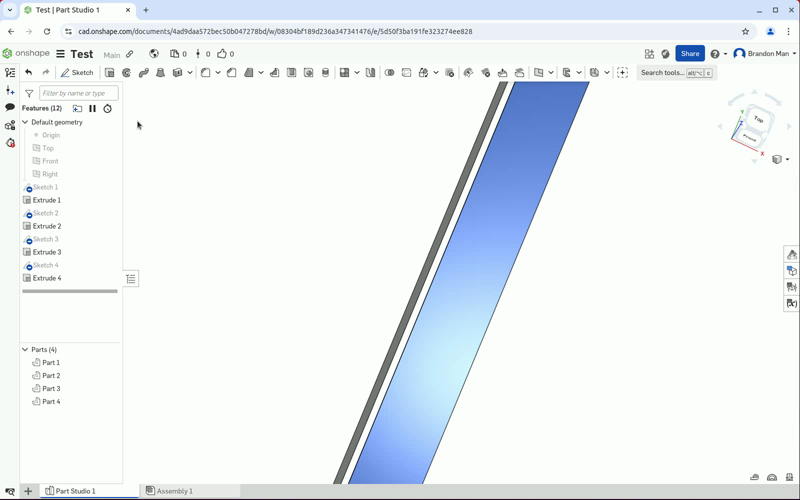
key(up, 2)
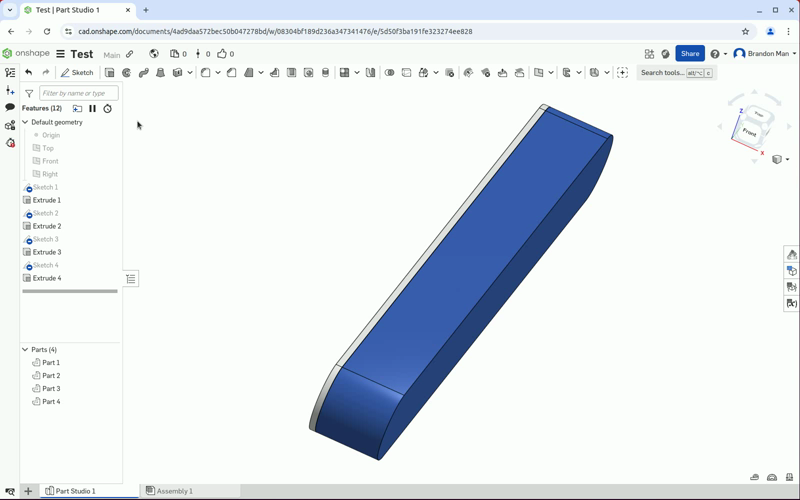
key(left, 2)
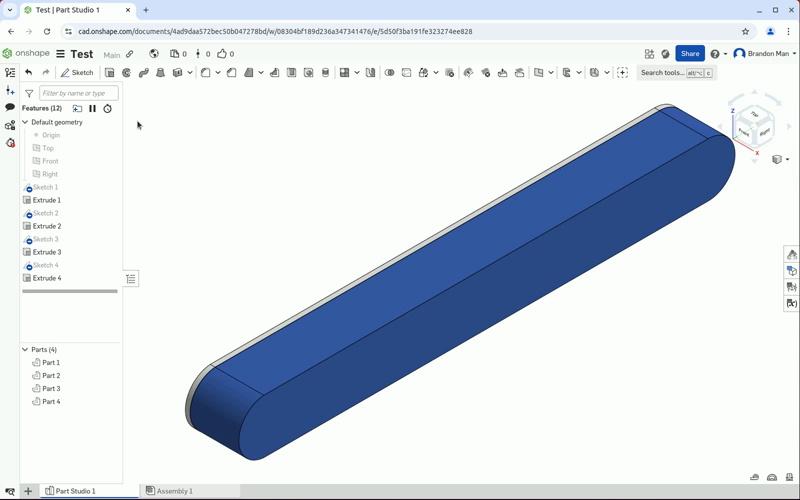
mouse_move(73, 189)
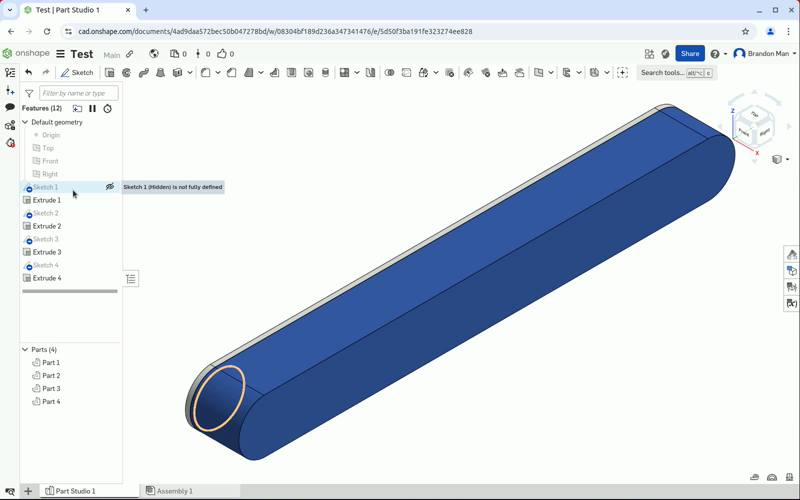
click(73, 189)